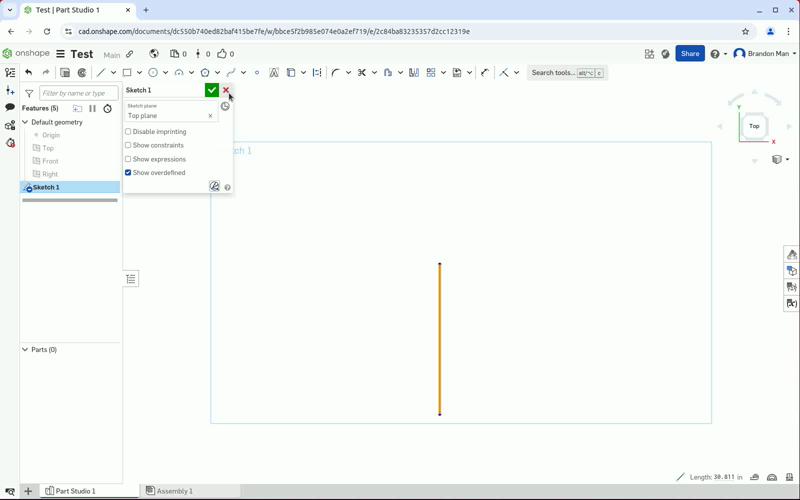
key(shift+h)
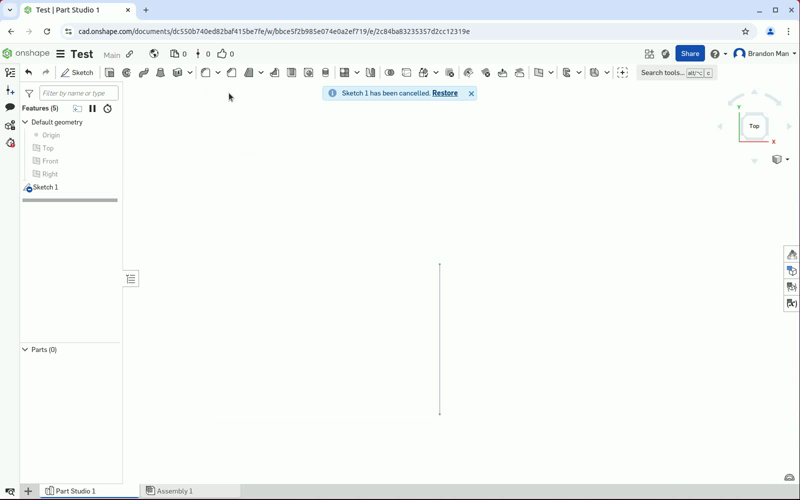
key(shift+s)
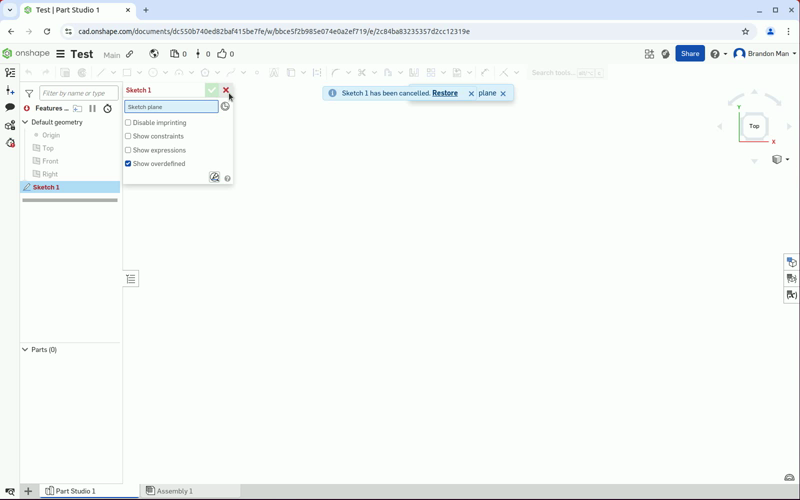
mouse_move(73, 150)
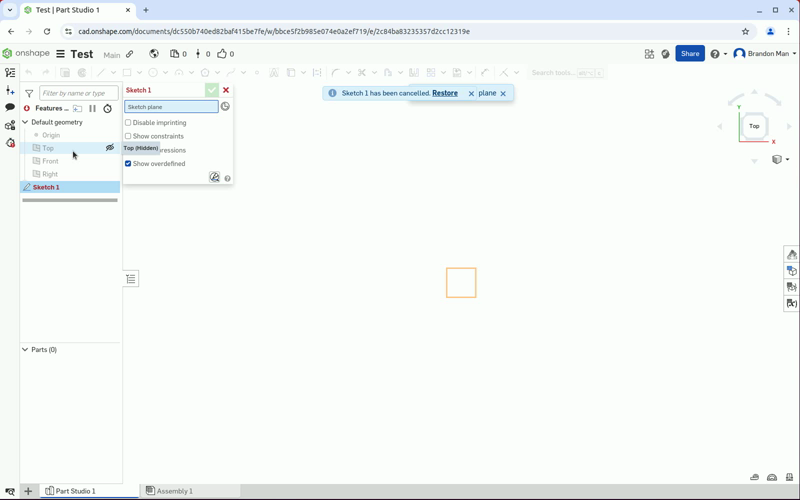
click(73, 150)
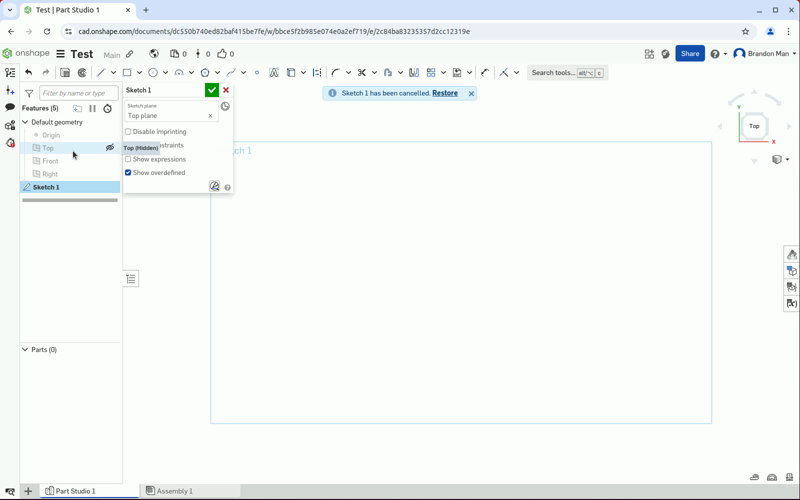
mouse_move(73, 352)
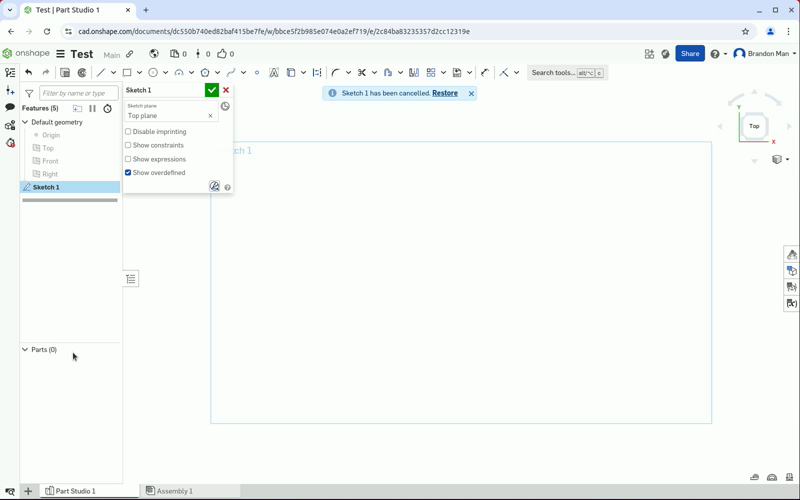
key(y)
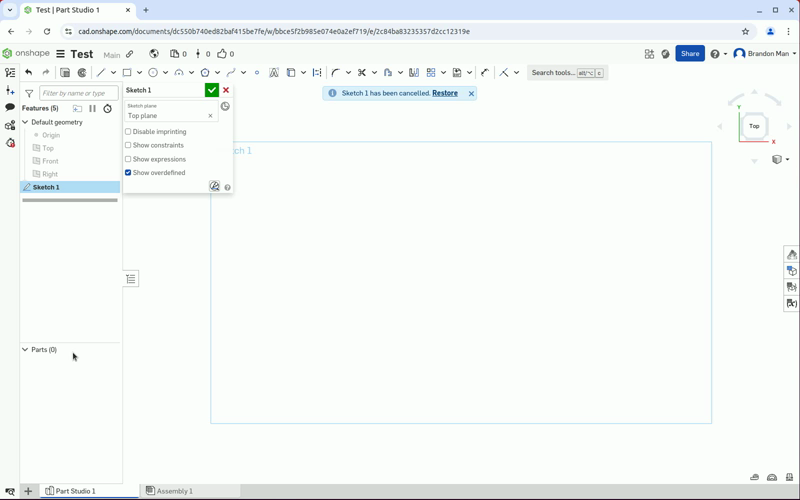
key(l)
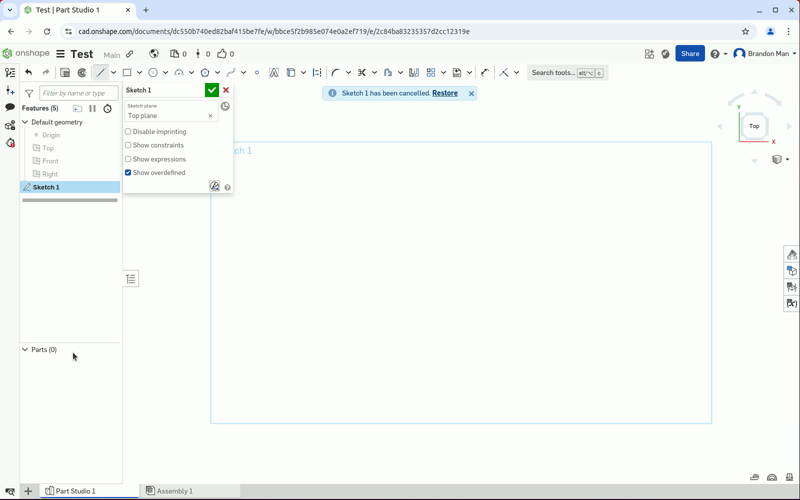
key_down(shift)
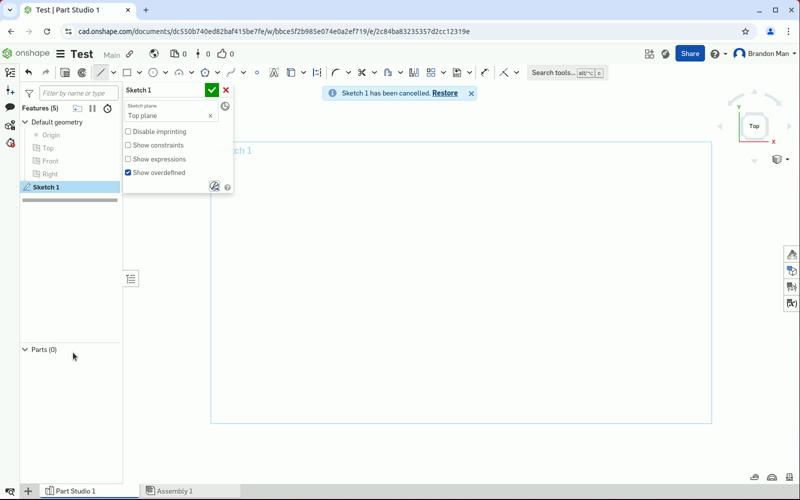
mouse_move(399, 308)
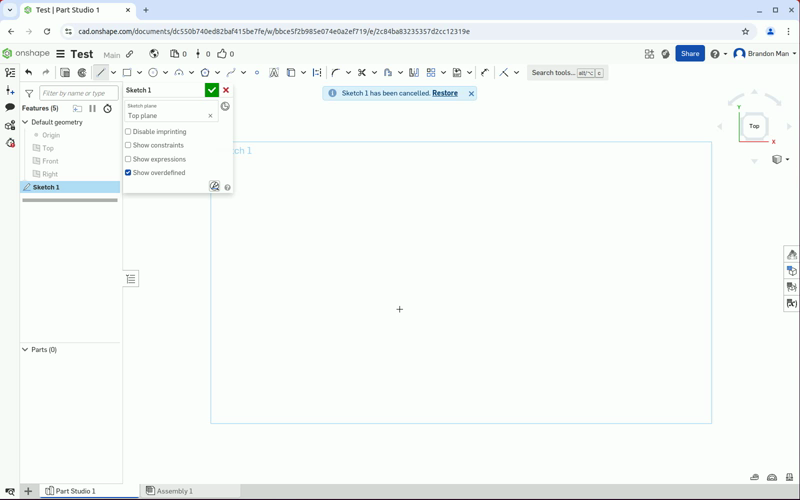
click(399, 308)
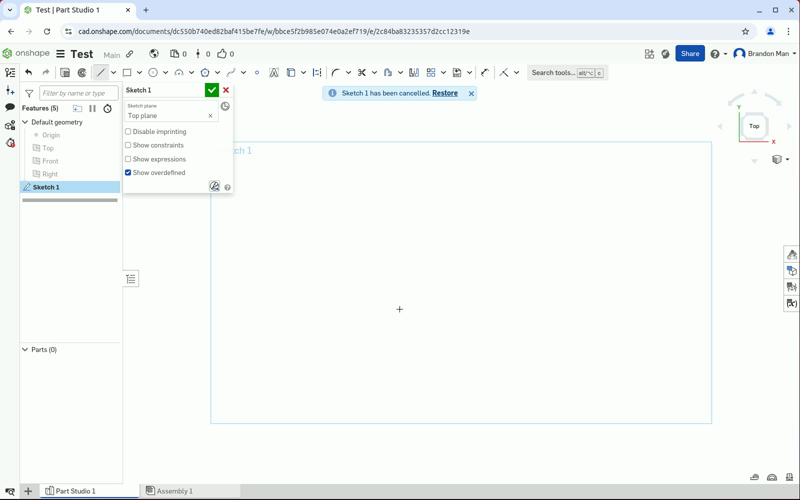
key_up(shift)
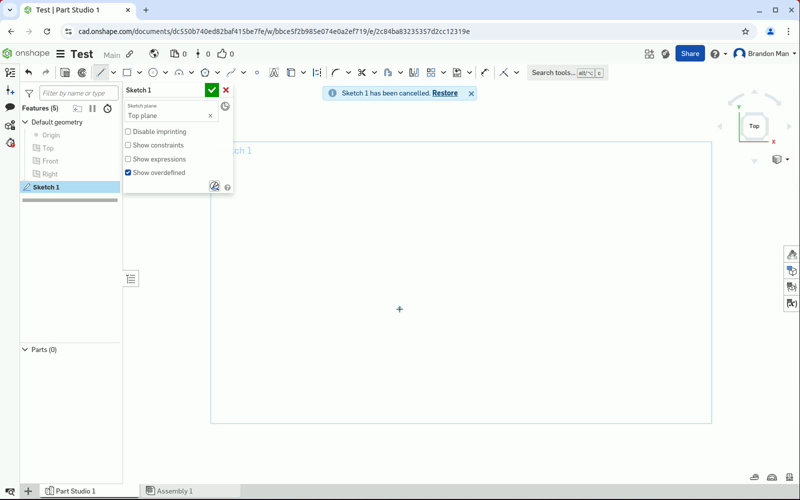
key_down(shift)
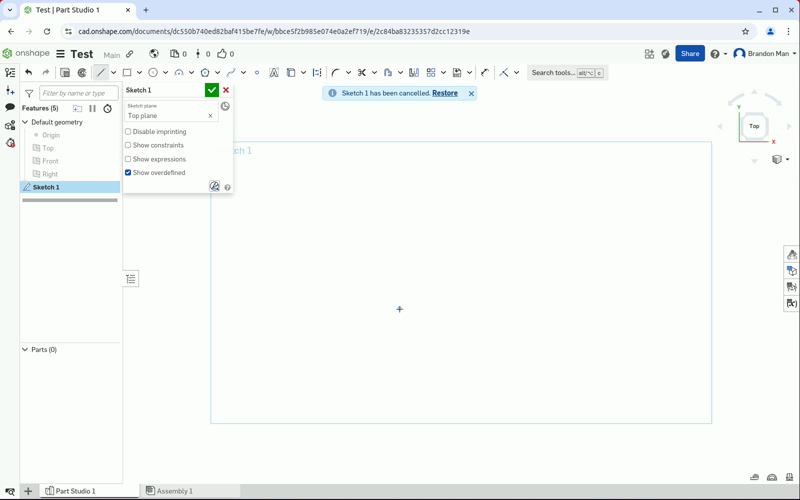
mouse_move(468, 308)
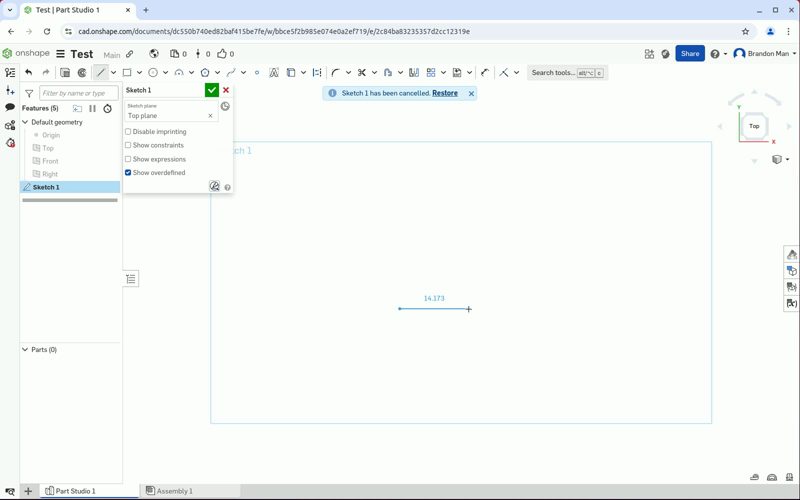
click(468, 308)
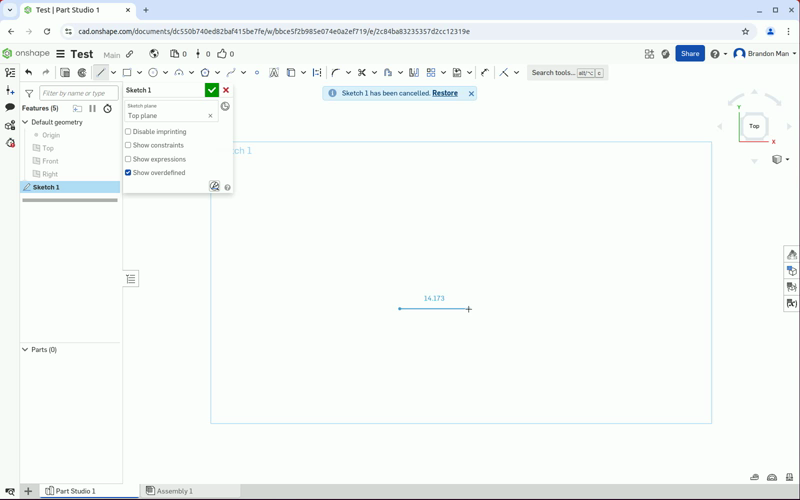
key_up(shift)
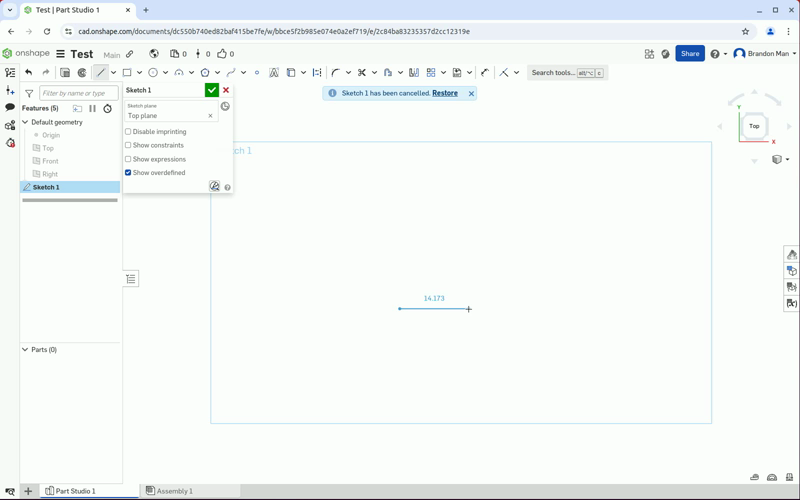
key(esc)
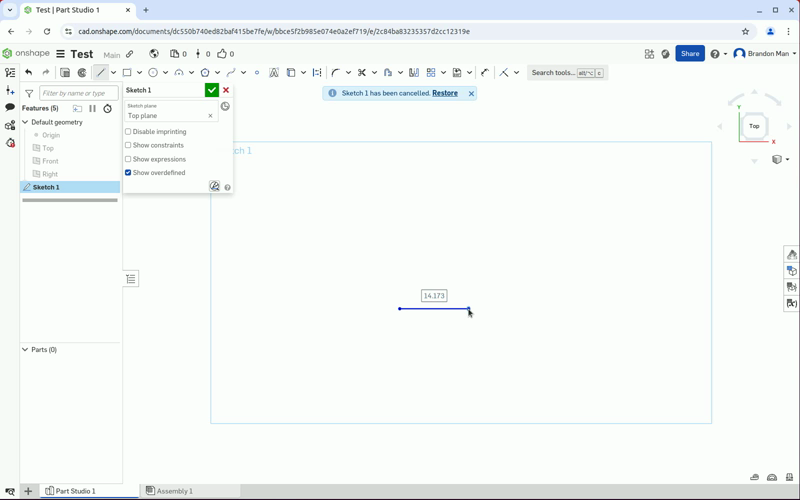
key(a)
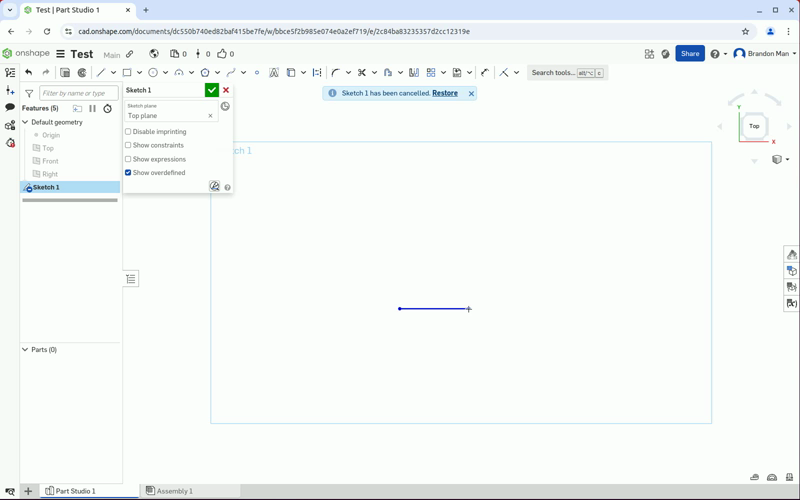
mouse_move(468, 308)
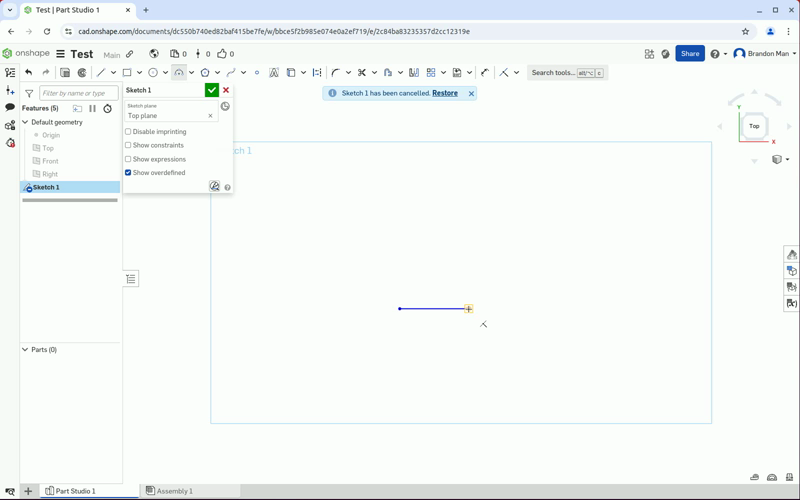
click(468, 308)
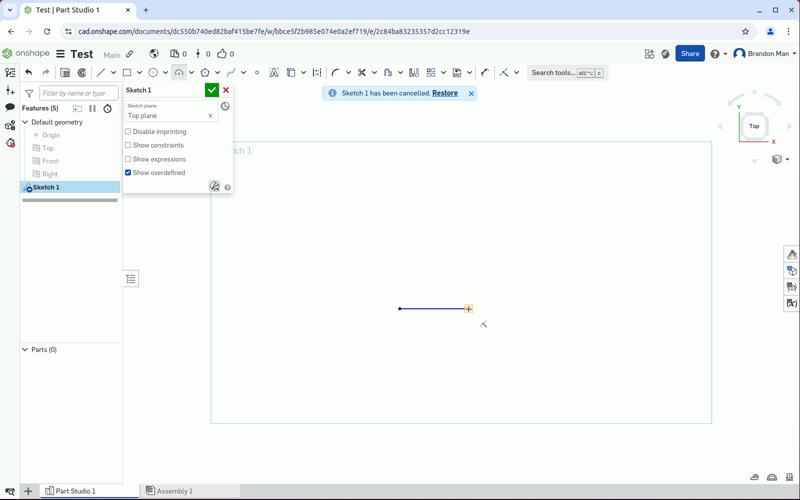
key_down(shift)
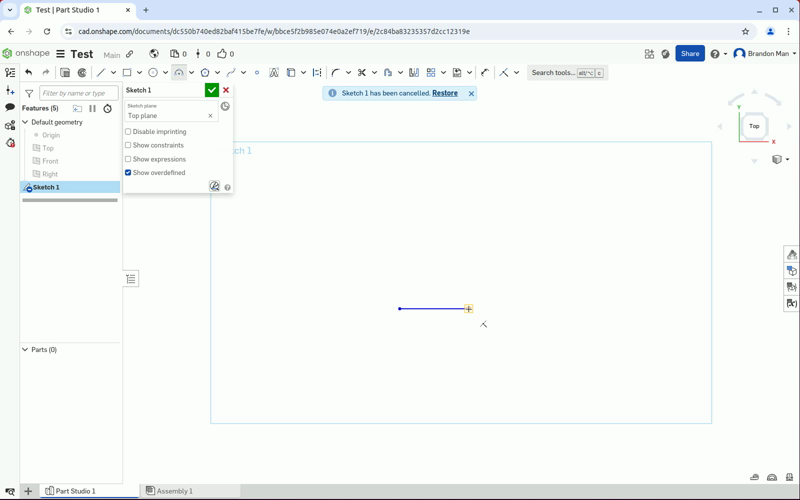
mouse_move(520, 256)
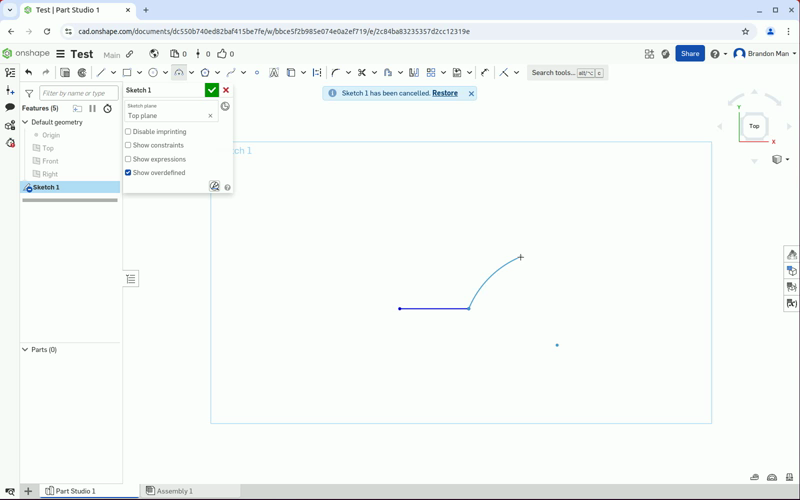
click(520, 256)
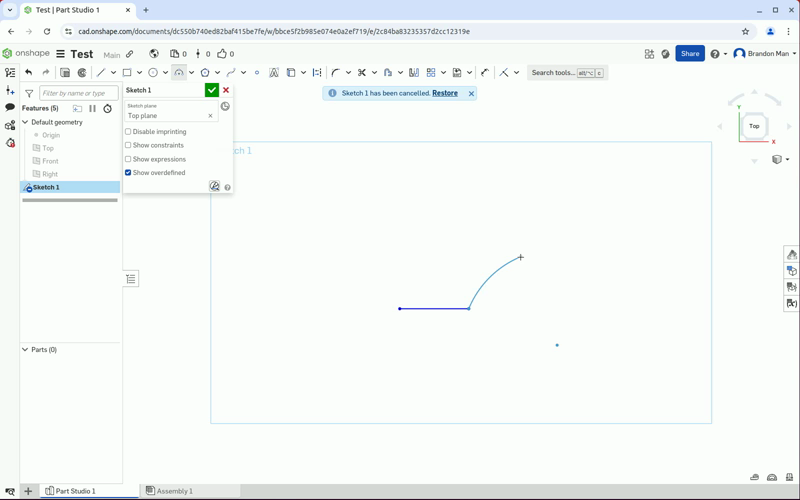
mouse_move(483, 271)
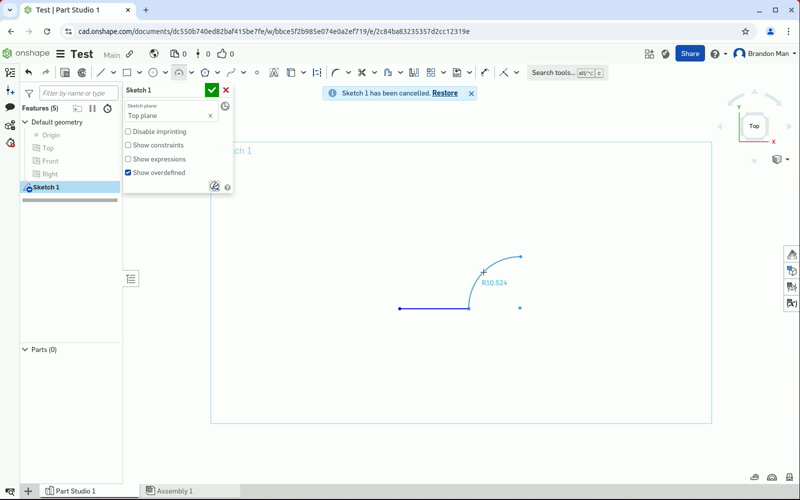
click(483, 271)
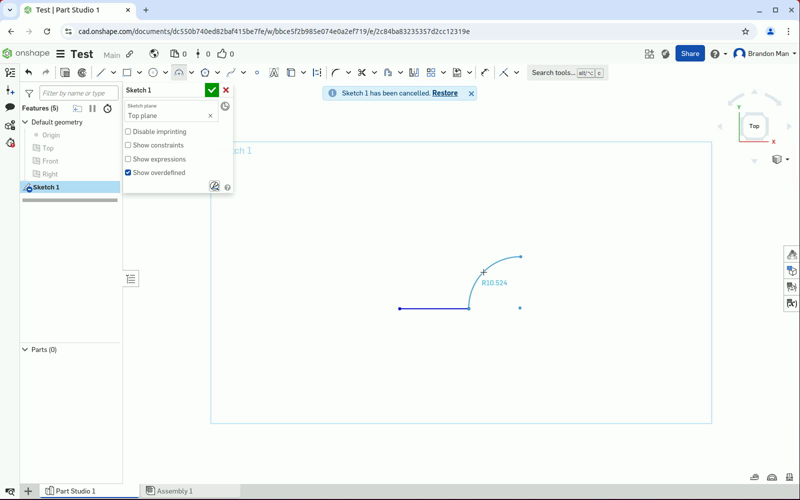
key_up(shift)
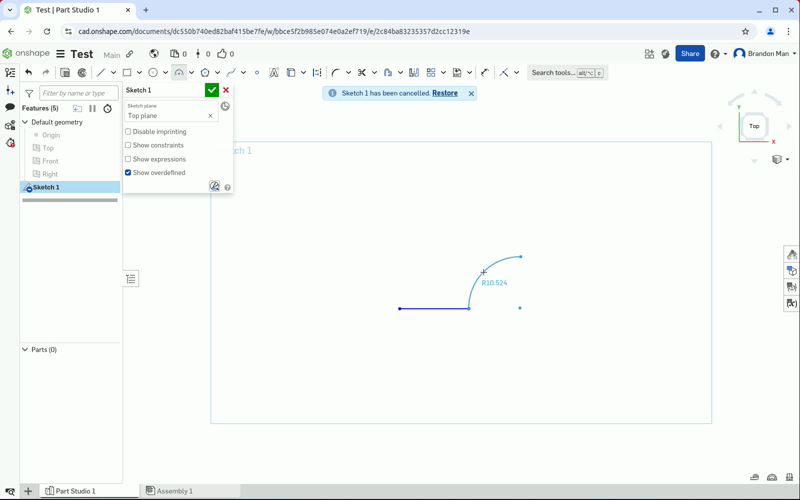
key(esc)
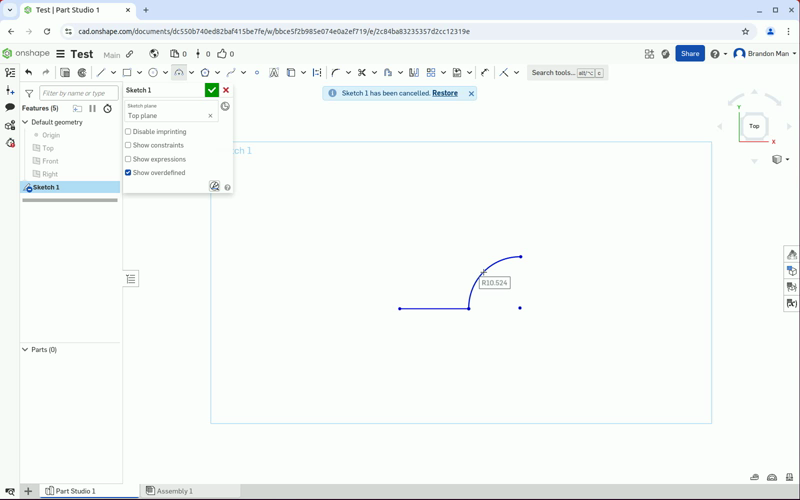
key(l)
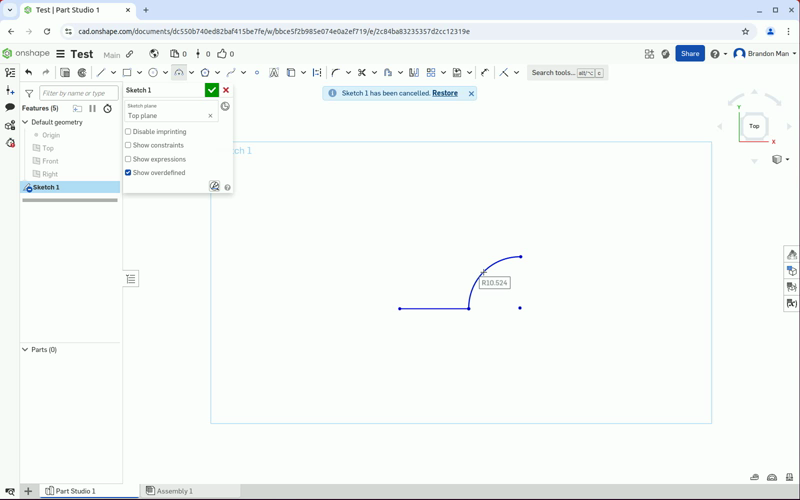
mouse_move(520, 256)
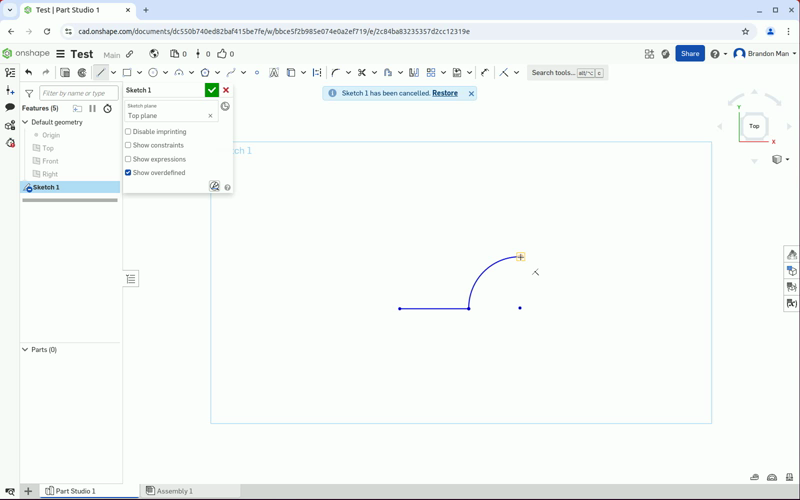
click(520, 256)
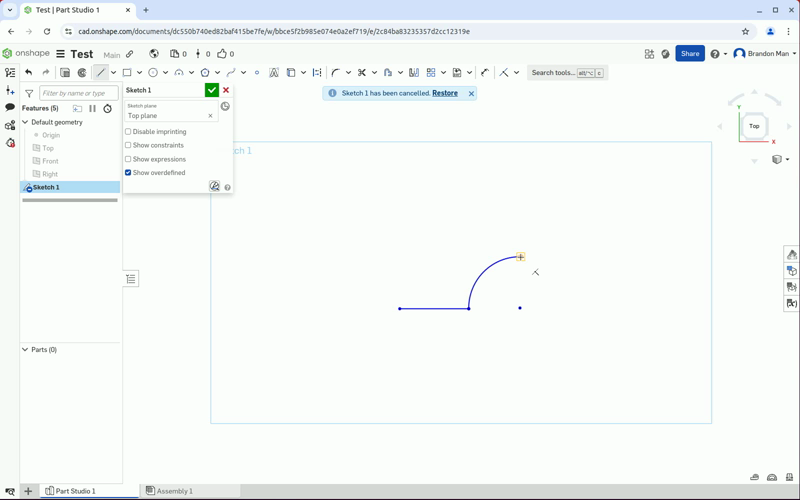
key_down(shift)
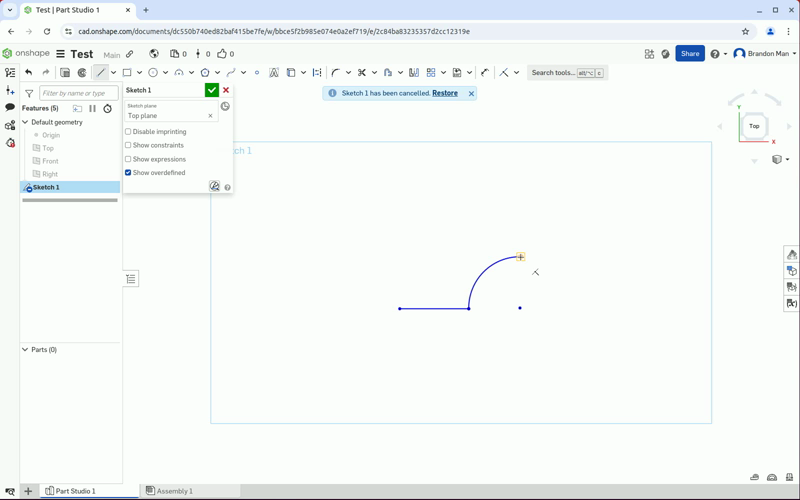
mouse_move(399, 256)
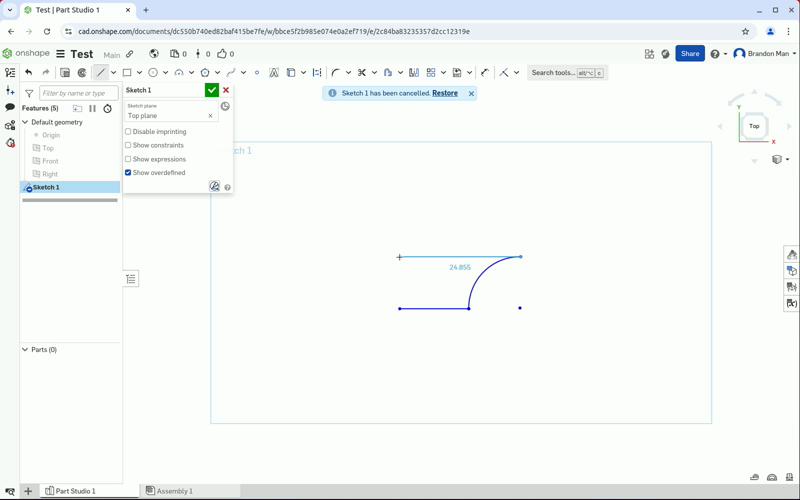
click(399, 256)
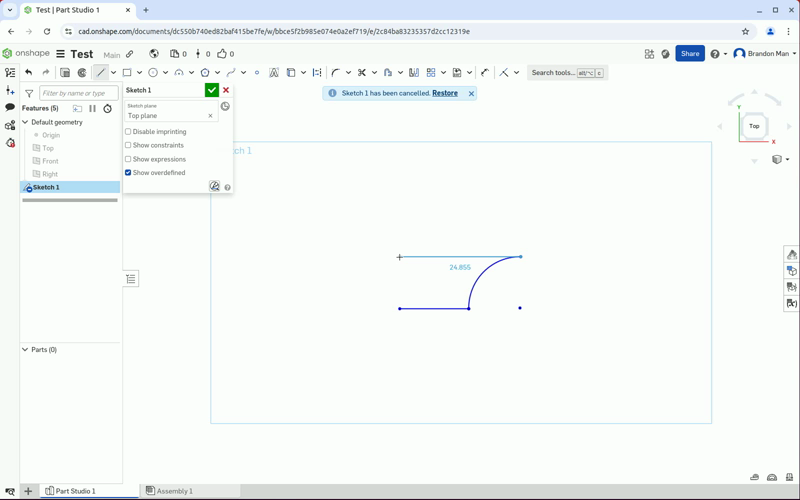
key_up(shift)
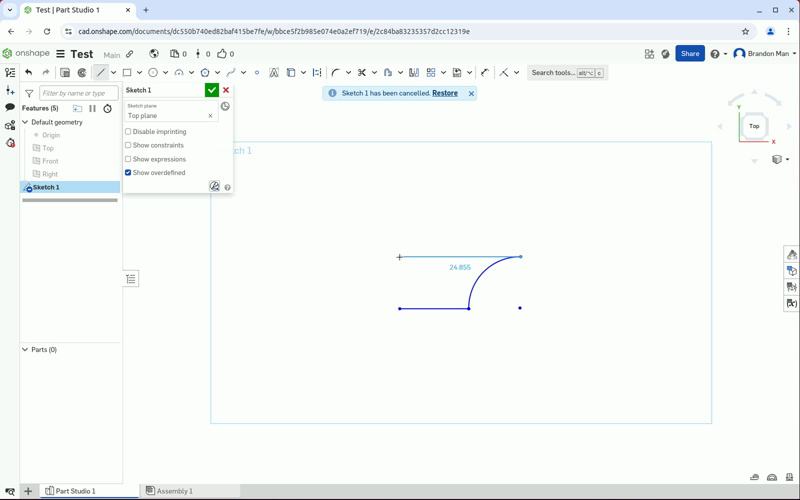
mouse_move(429, 256)
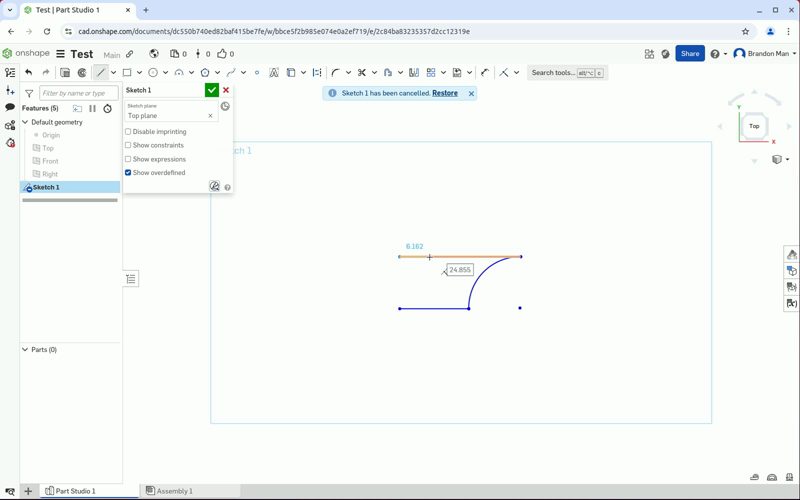
key_down(shift)
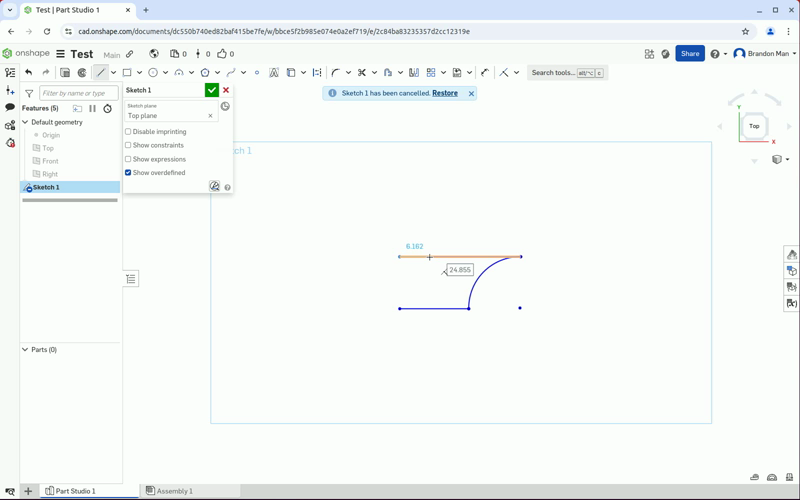
mouse_move(399, 308)
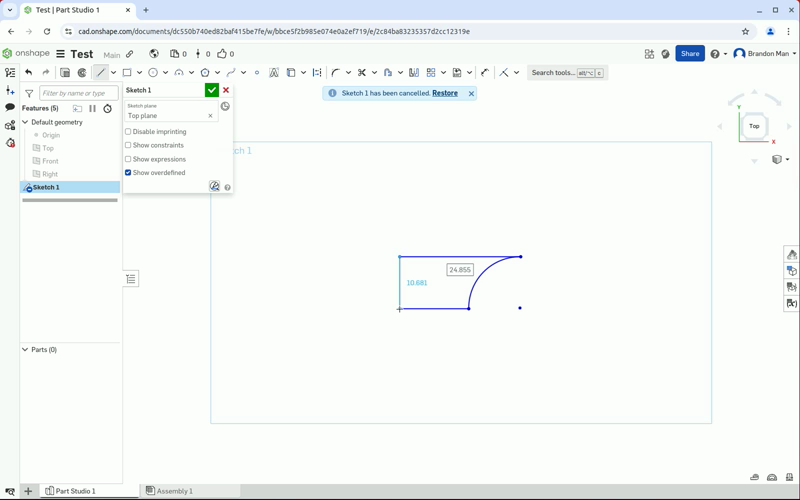
key_up(shift)
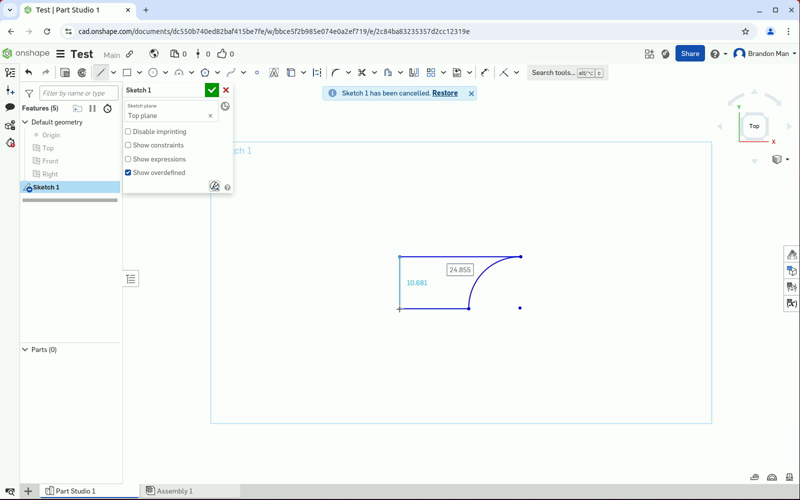
click(399, 308)
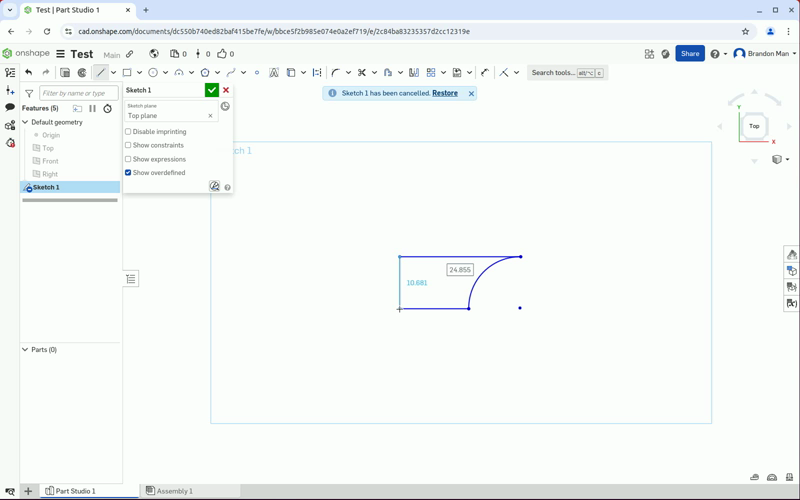
key(esc)
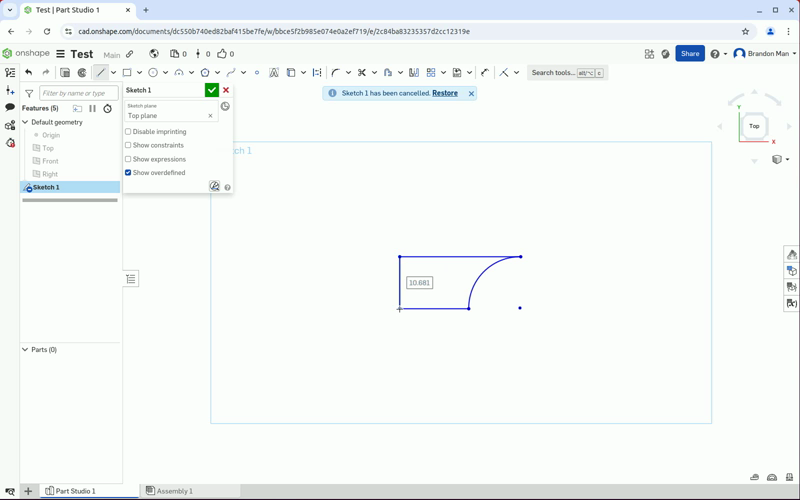
mouse_move(428, 278)
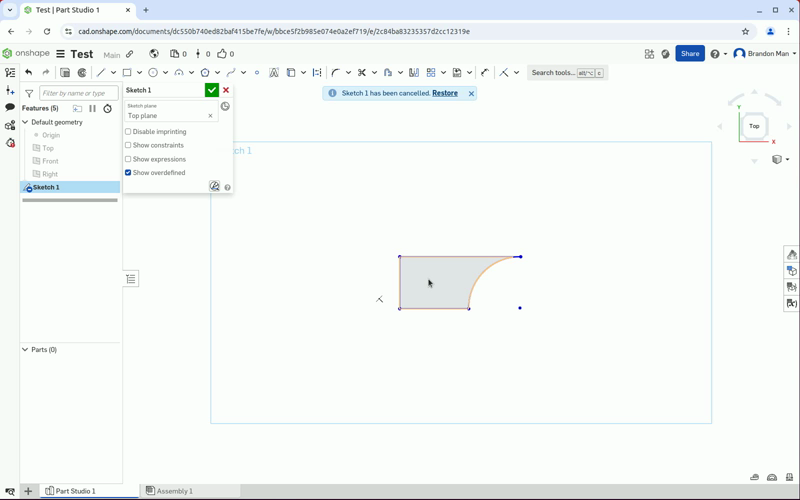
click(428, 278)
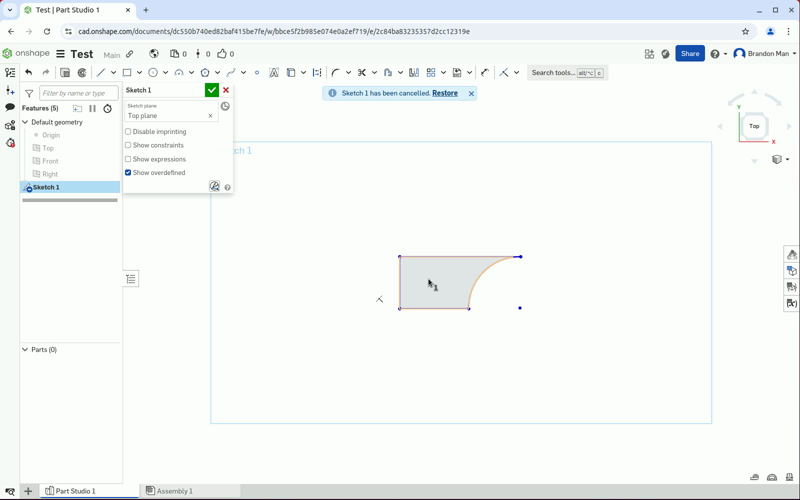
mouse_move(73, 352)
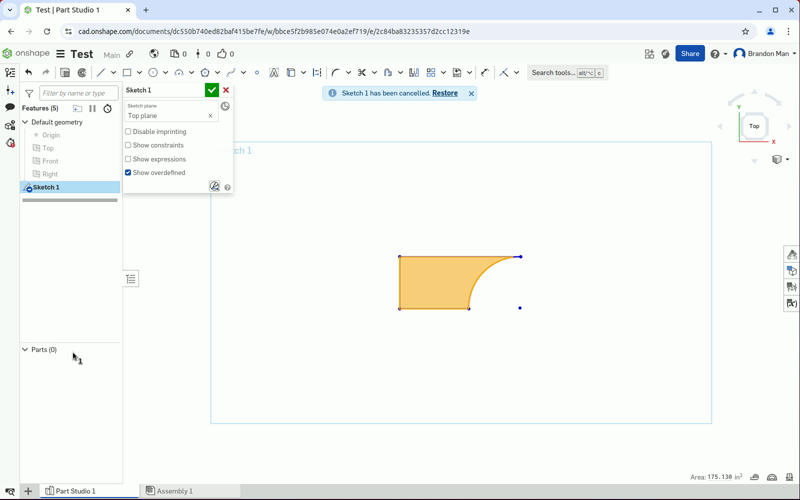
key(shift+y)
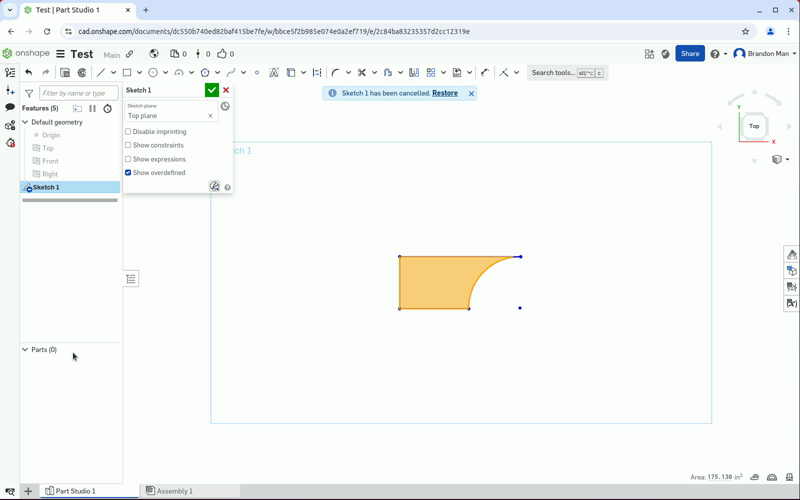
key(shift+e)
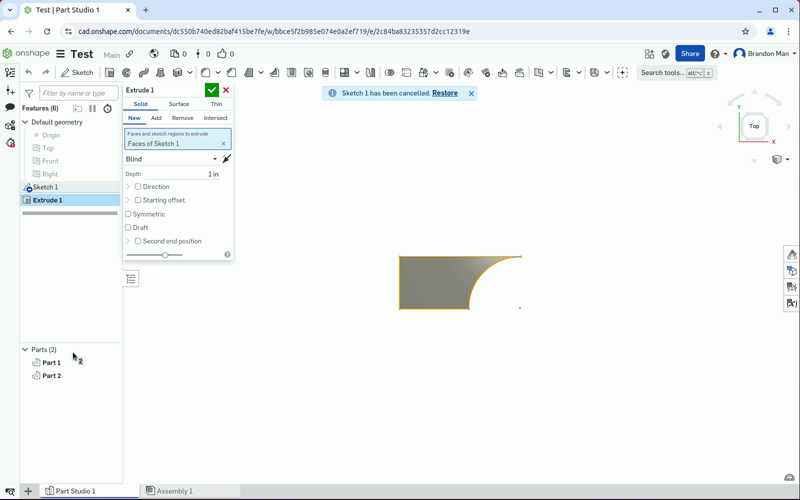
mouse_move(143, 106)
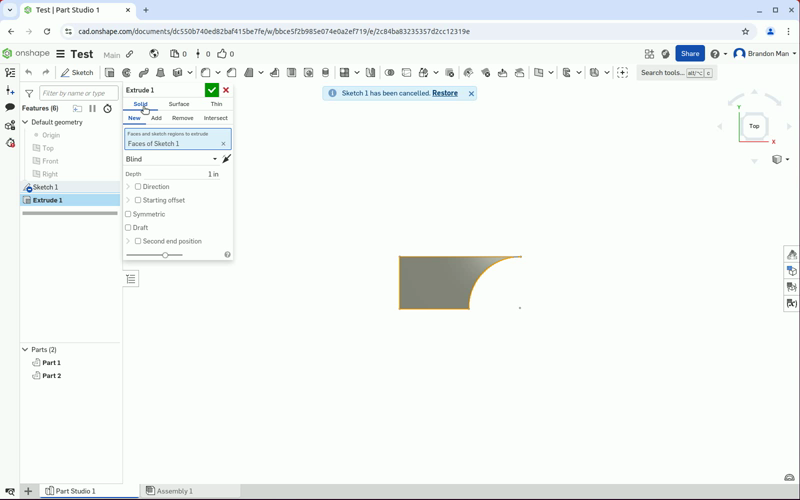
click(143, 106)
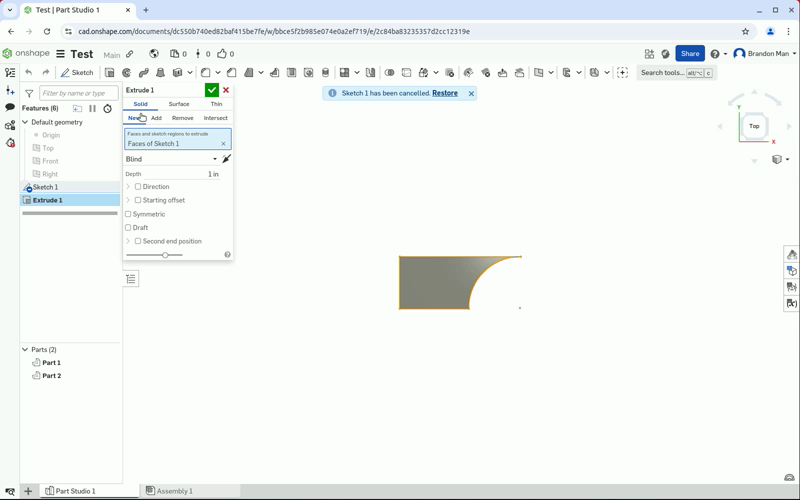
mouse_move(137, 120)
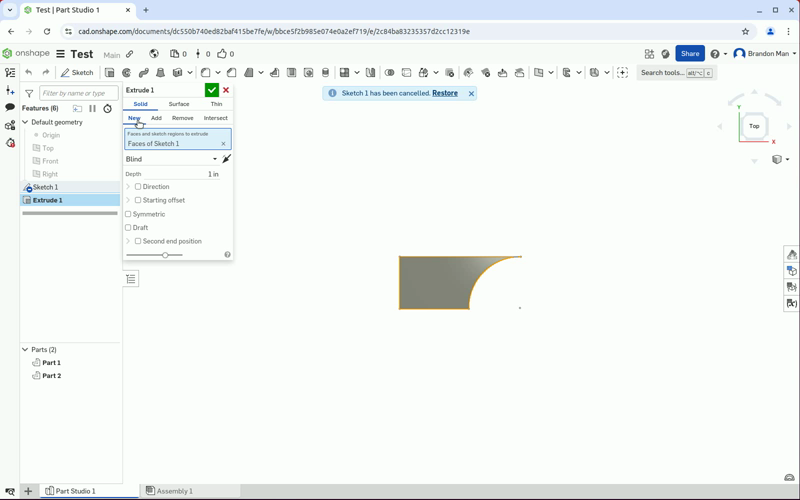
click(137, 120)
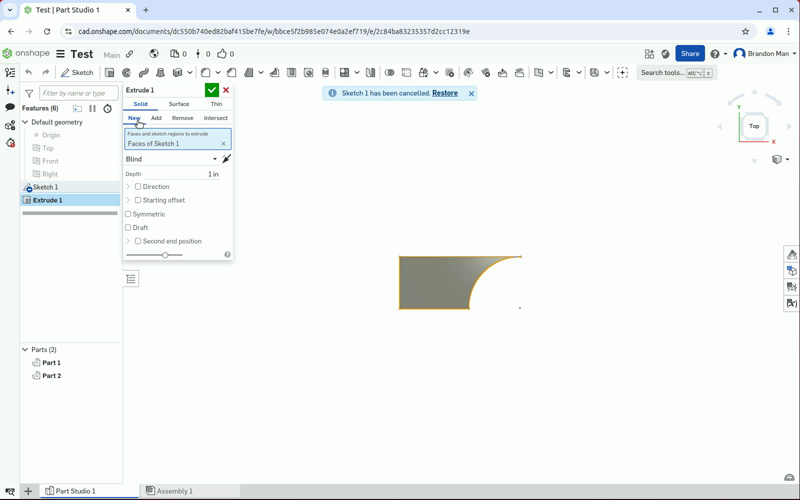
key(tab, 4)
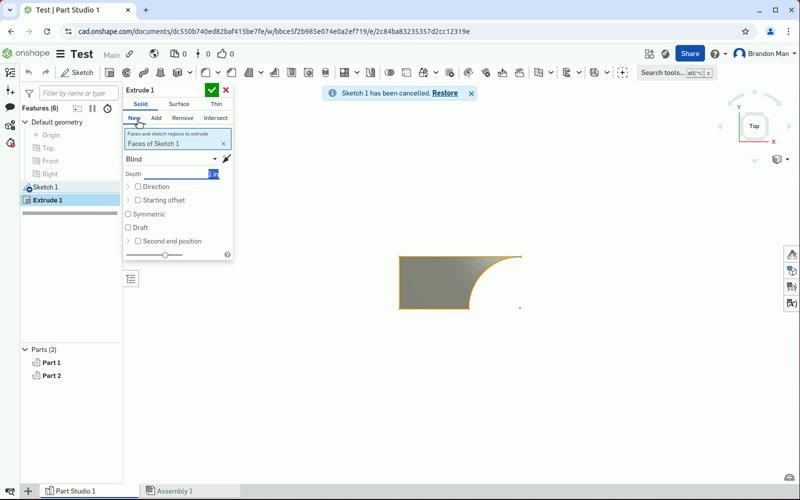
text(3.611)
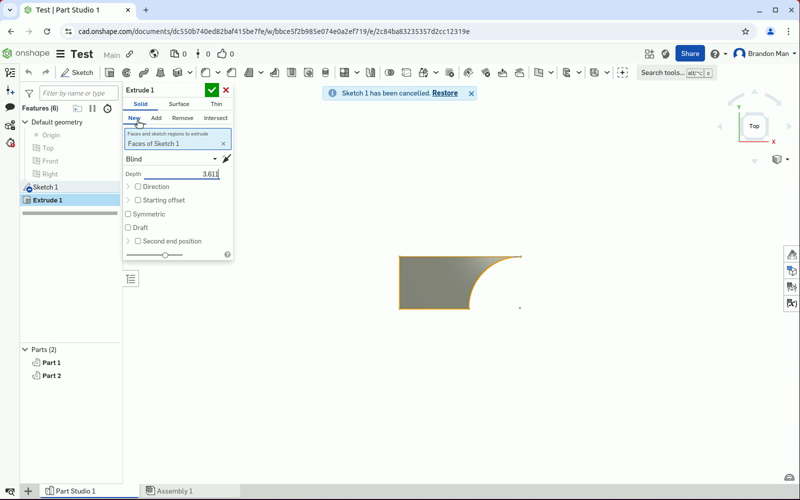
key(enter)
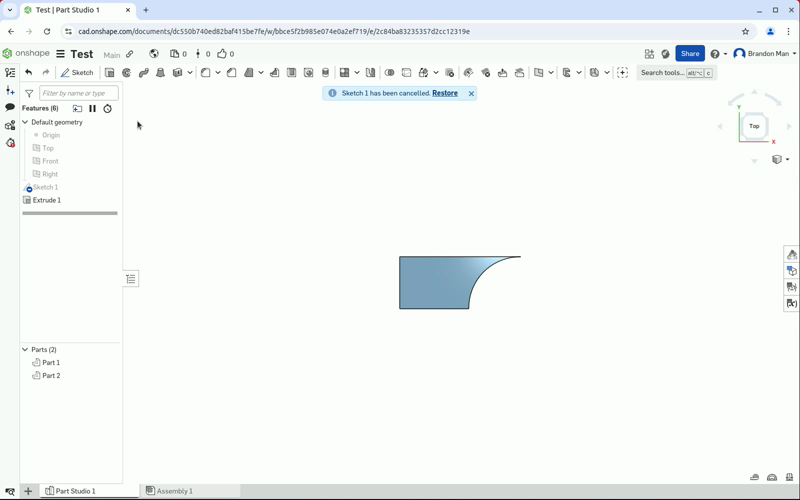
key(shift+h)
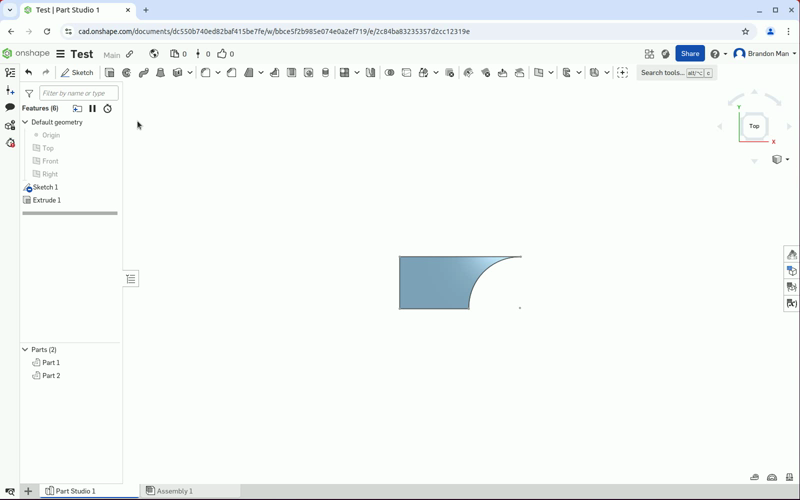
key(shift+h)
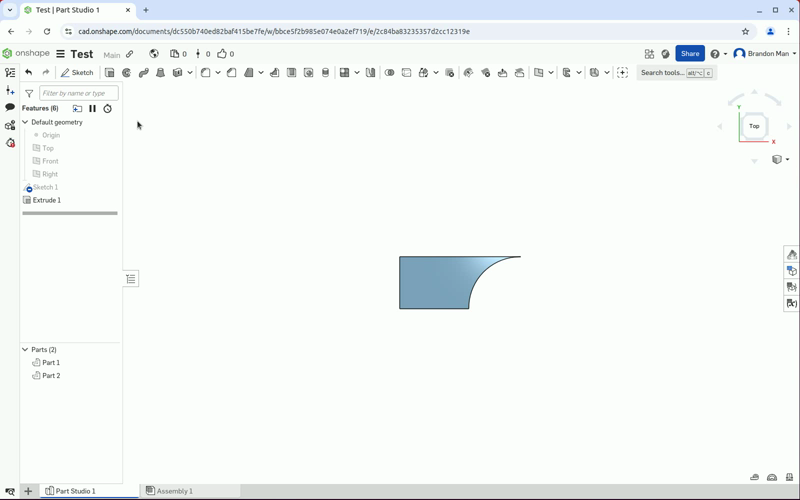
mouse_move(73, 189)
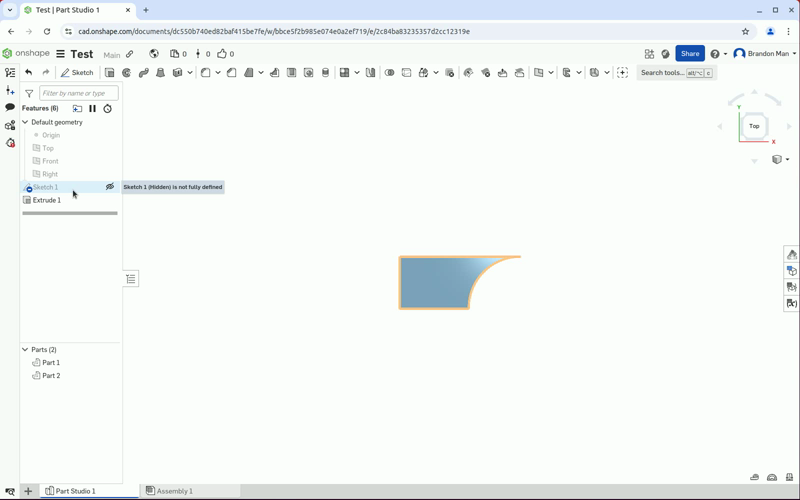
click(73, 189)
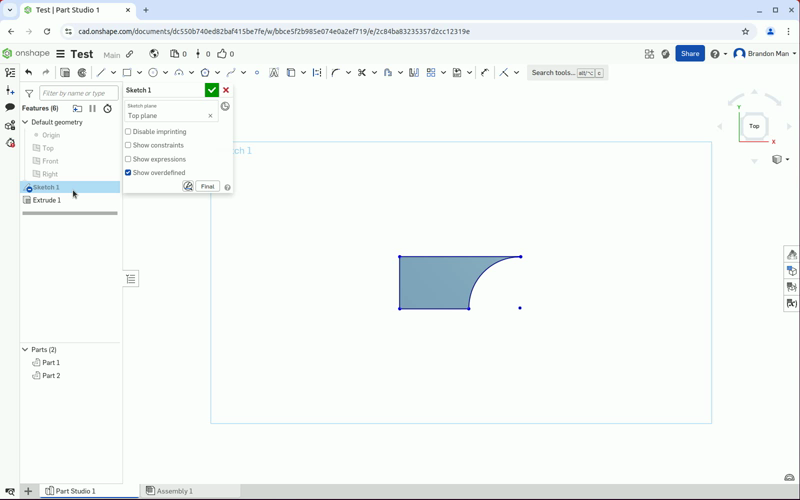
mouse_move(229, 92)
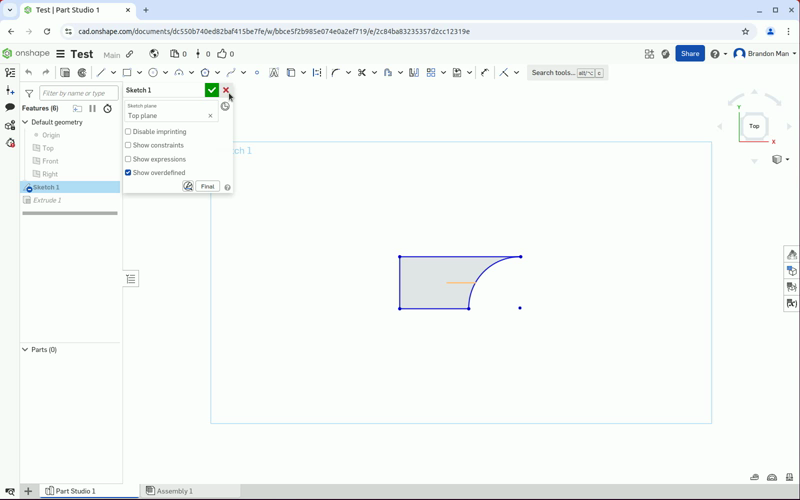
click(229, 92)
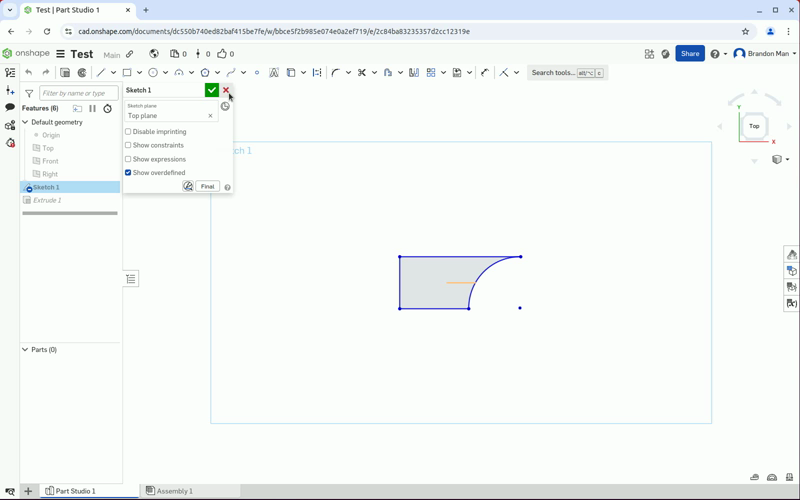
key(shift+s)
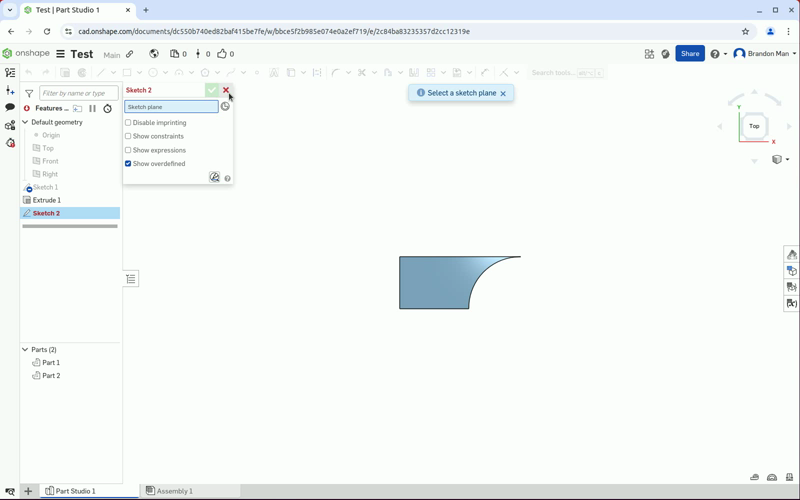
mouse_move(73, 150)
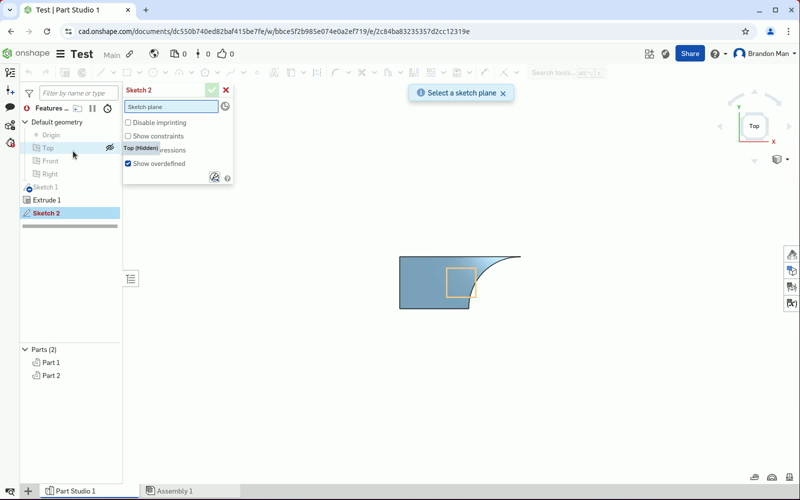
click(73, 150)
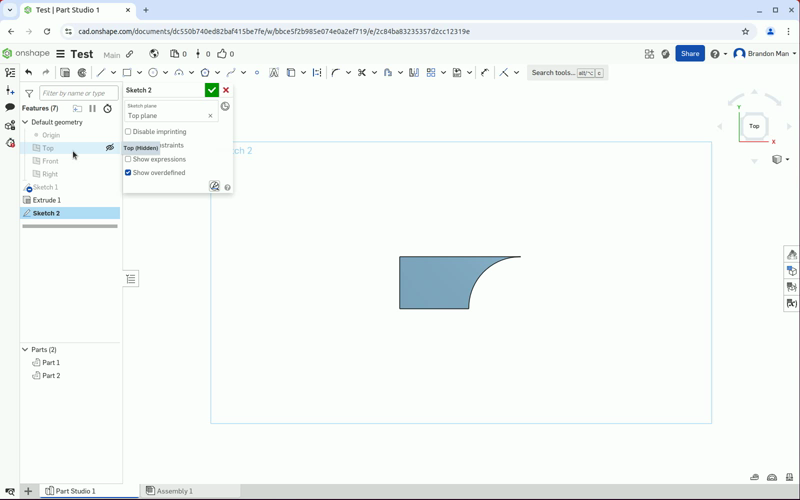
mouse_move(73, 352)
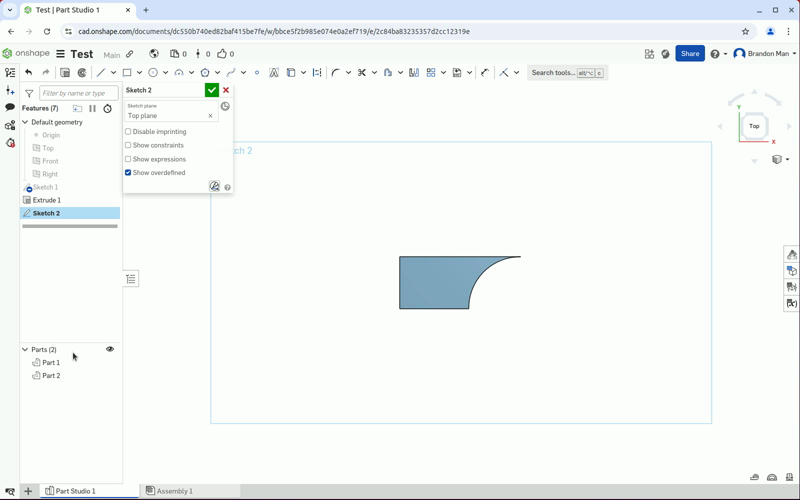
key(y)
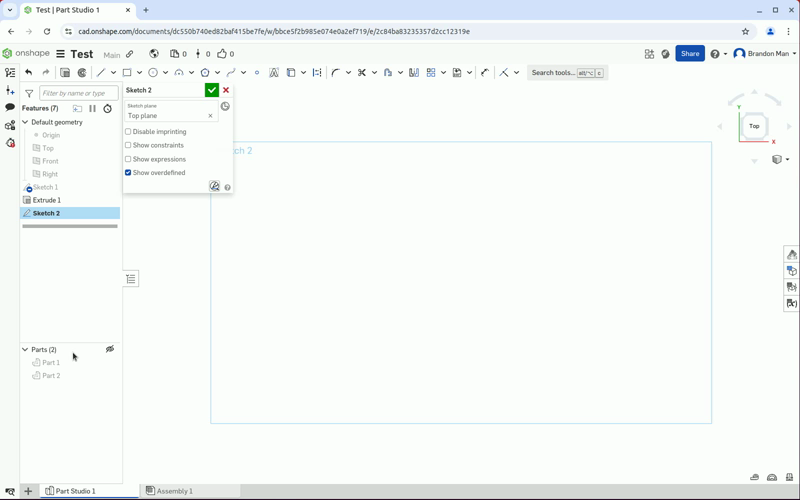
key(l)
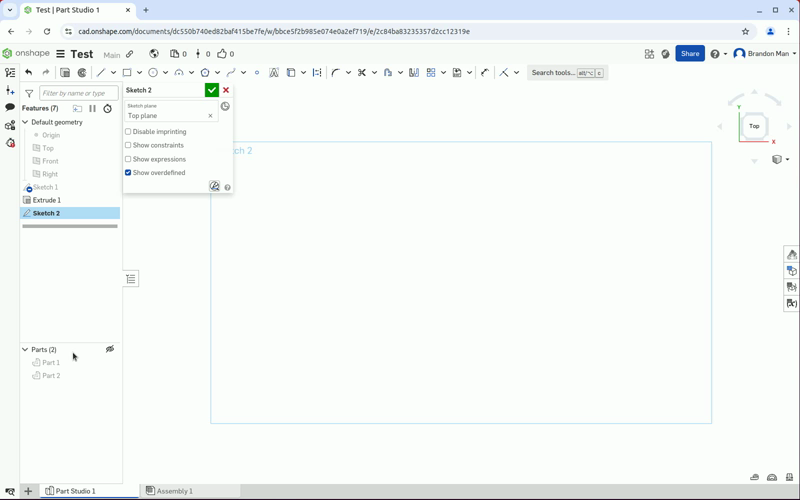
key_down(shift)
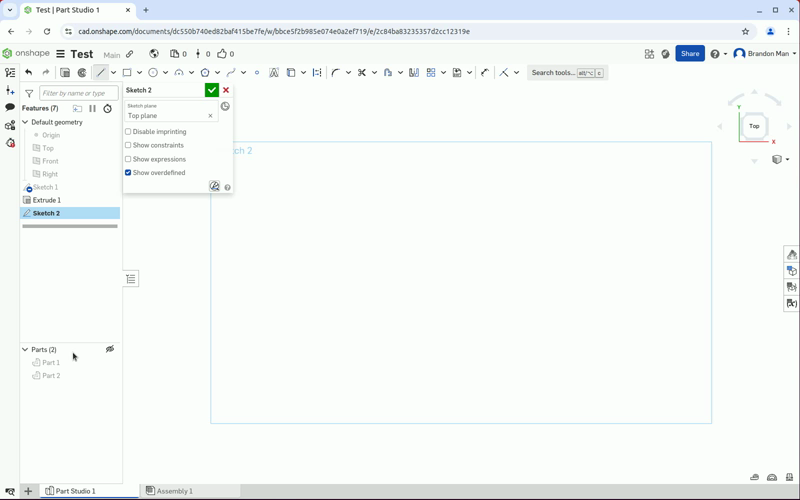
mouse_move(468, 308)
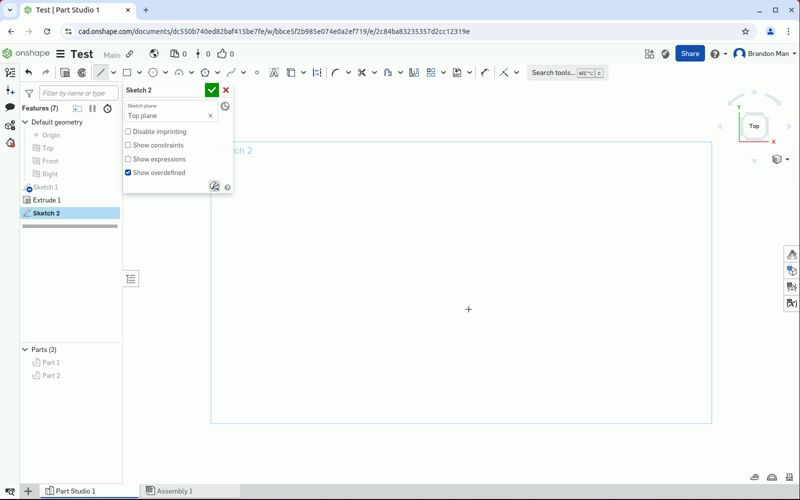
click(468, 308)
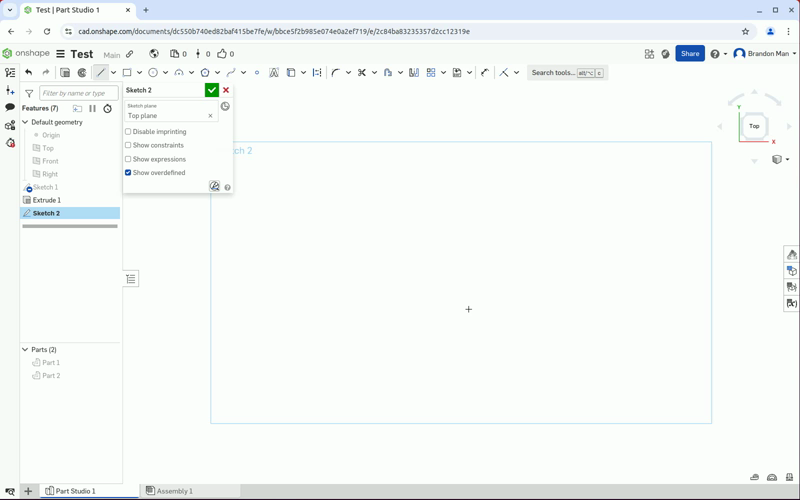
key_up(shift)
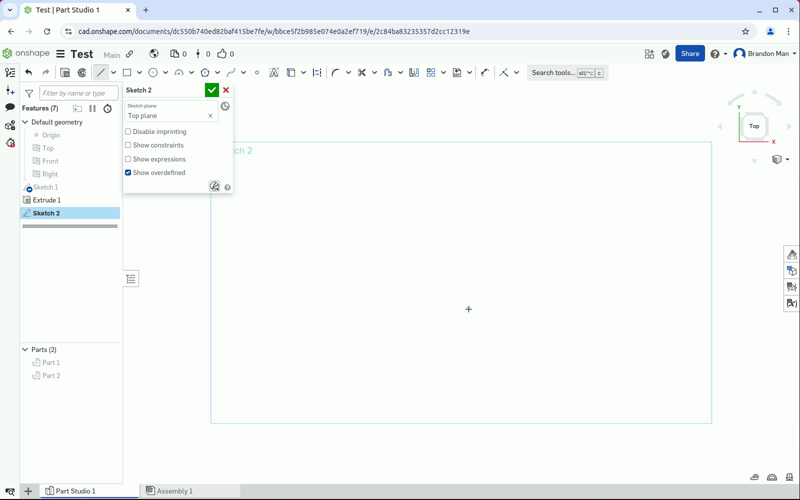
key_down(shift)
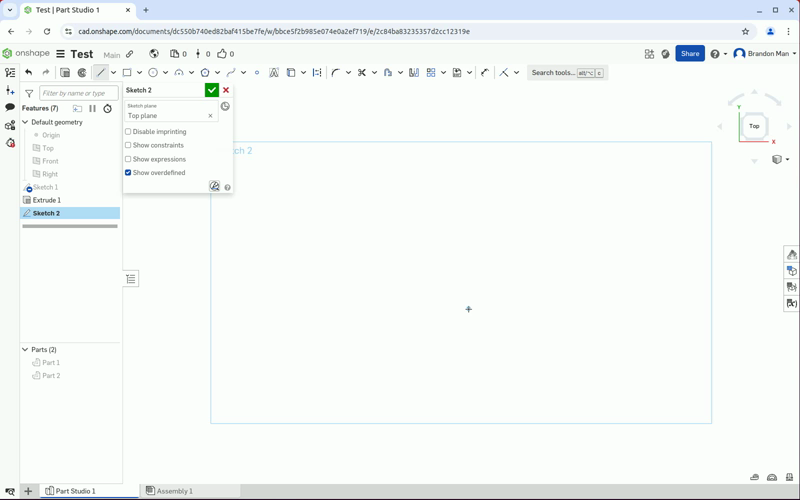
mouse_move(498, 308)
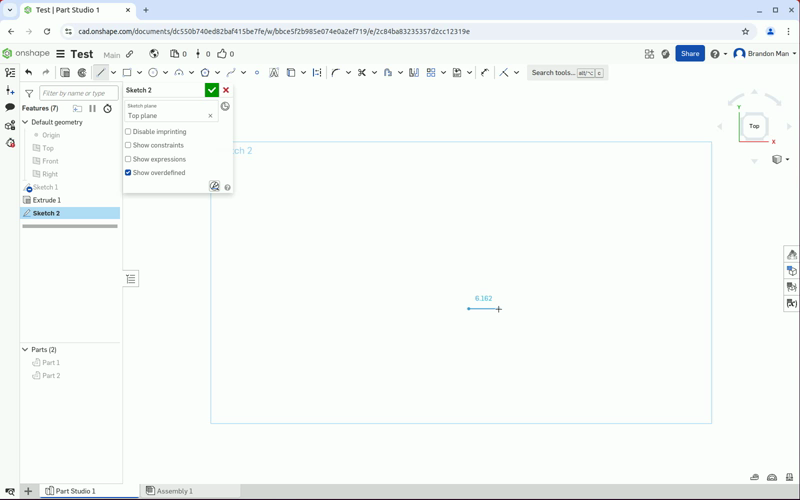
mouse_move(473, 308)
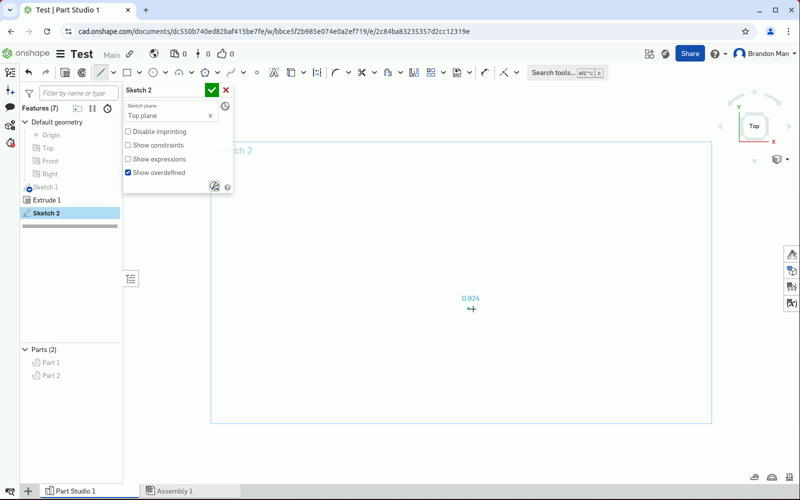
scroll(6)
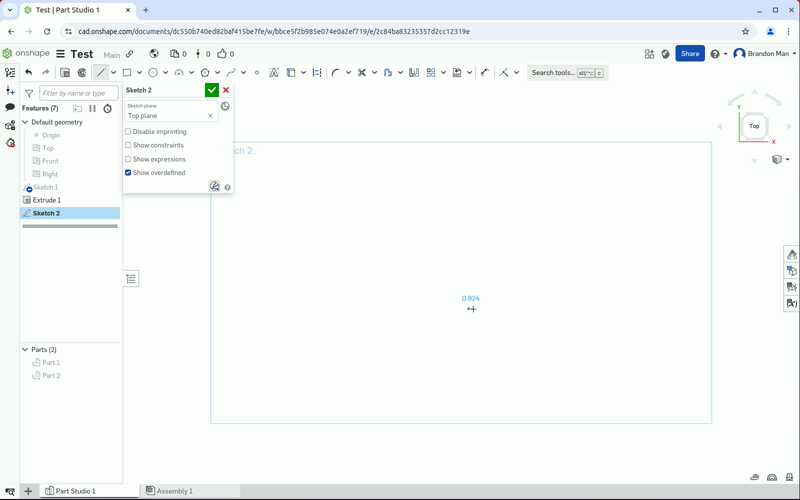
scroll(6)
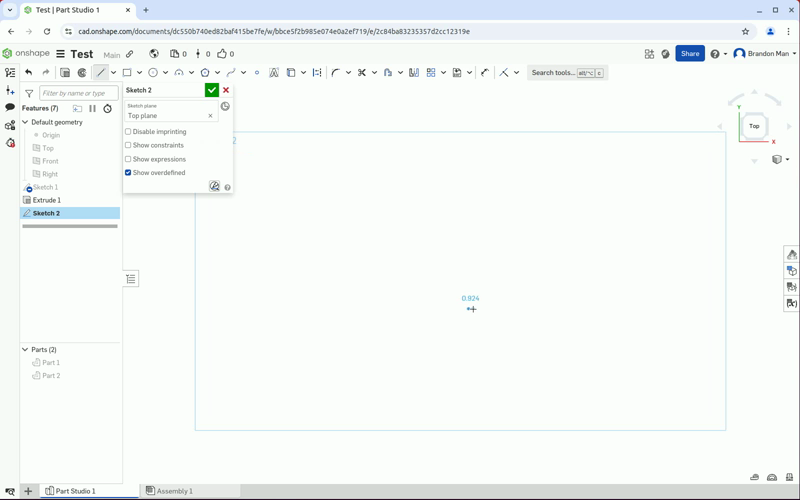
scroll(6)
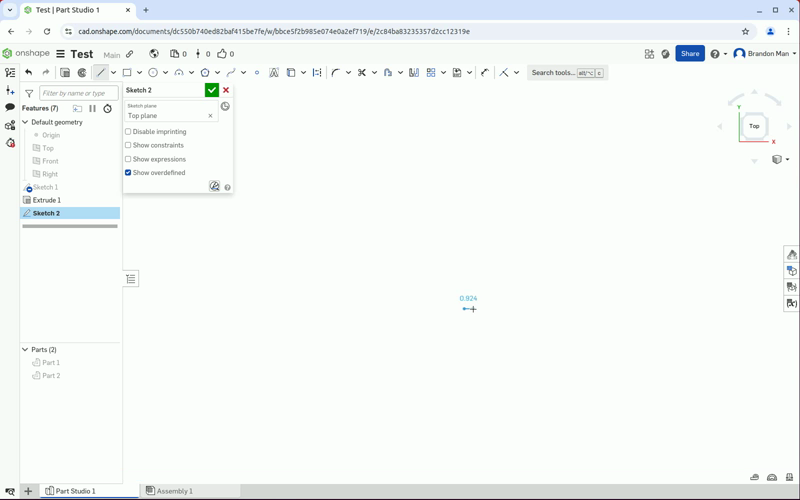
scroll(6)
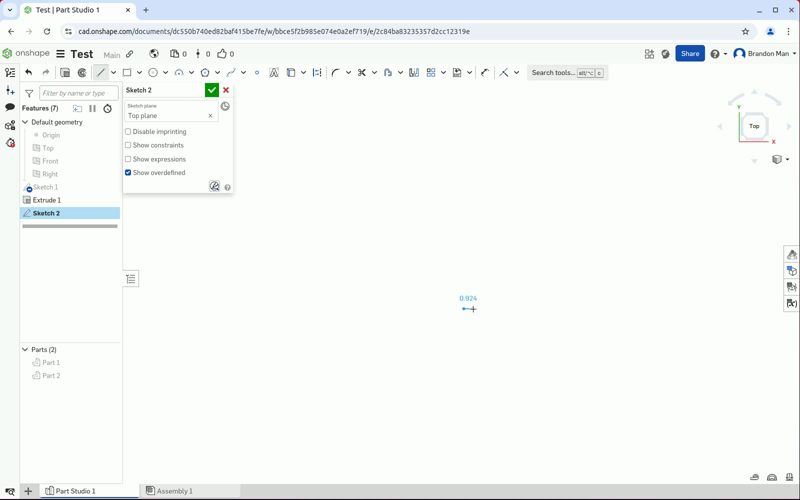
scroll(6)
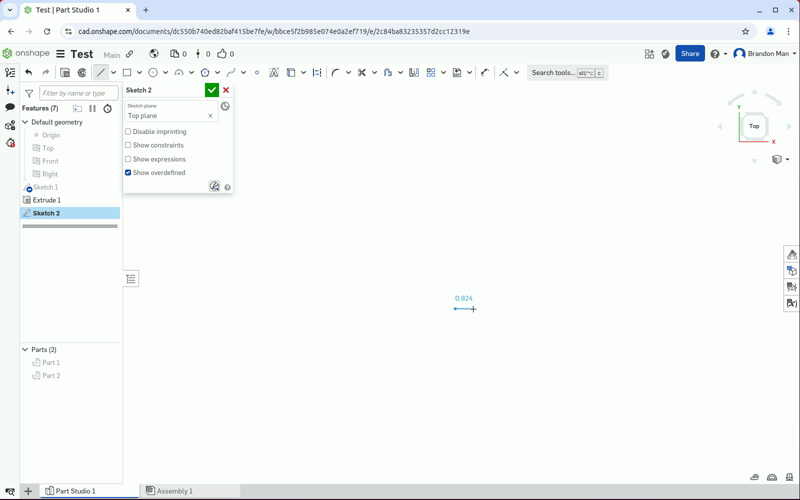
scroll(6)
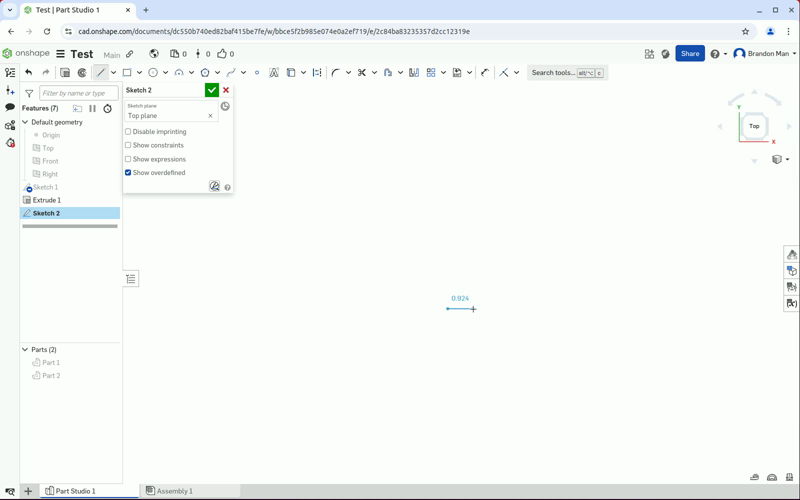
scroll(6)
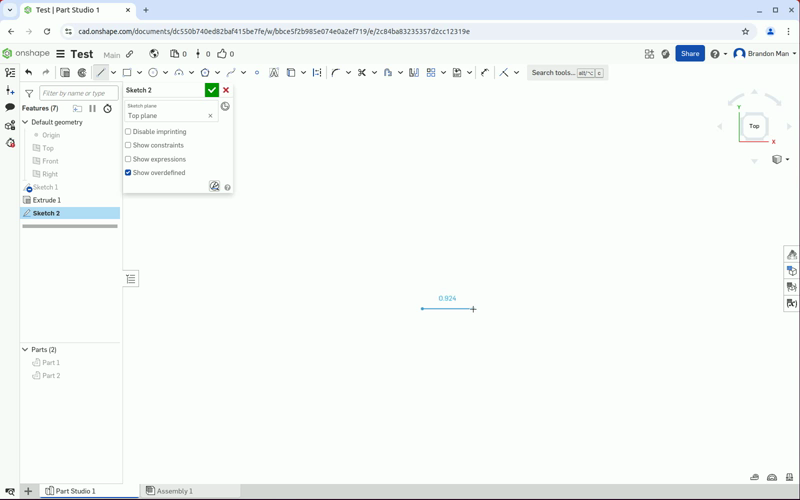
click(473, 308)
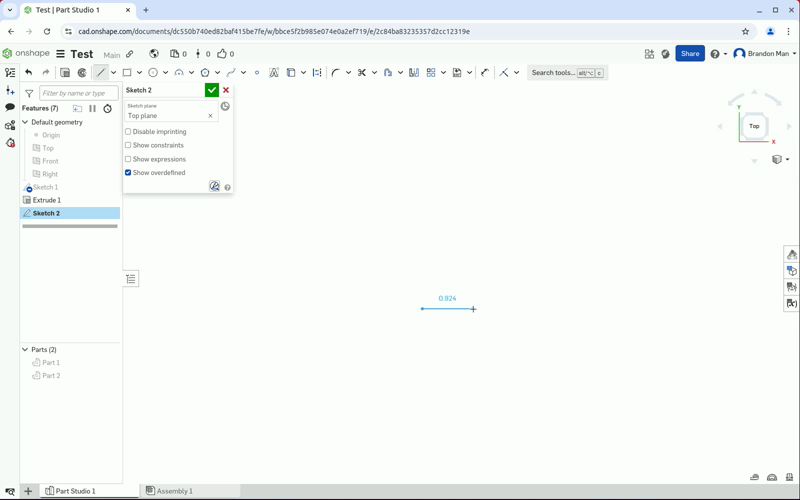
scroll(-6)
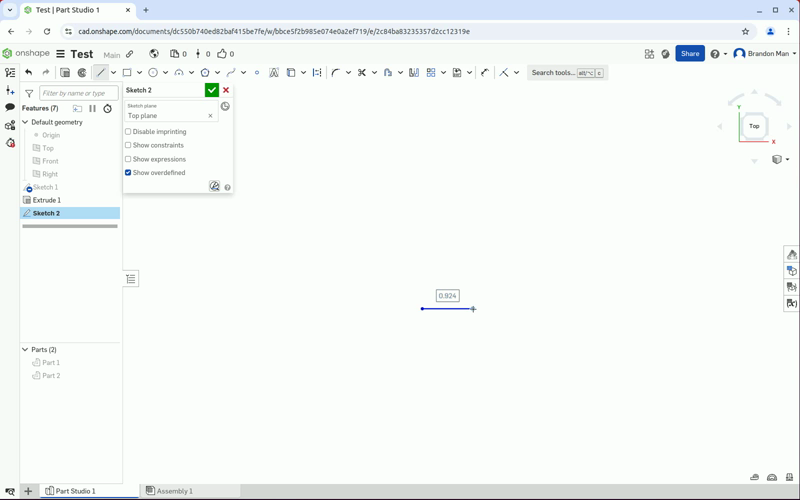
scroll(-6)
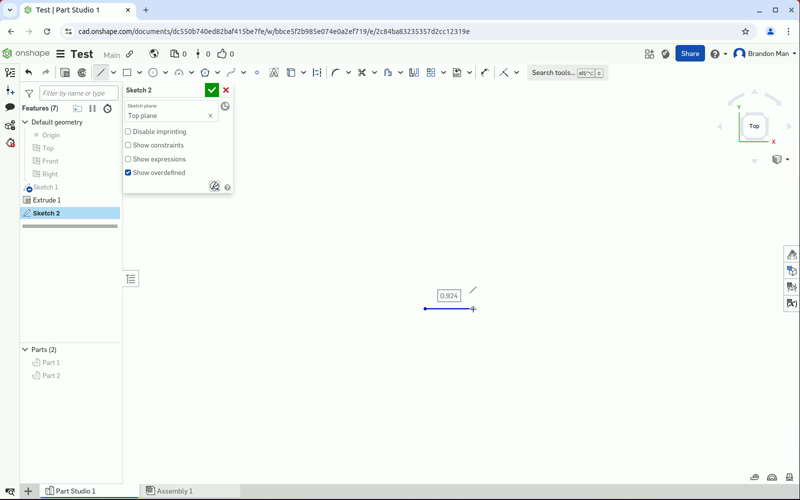
scroll(-6)
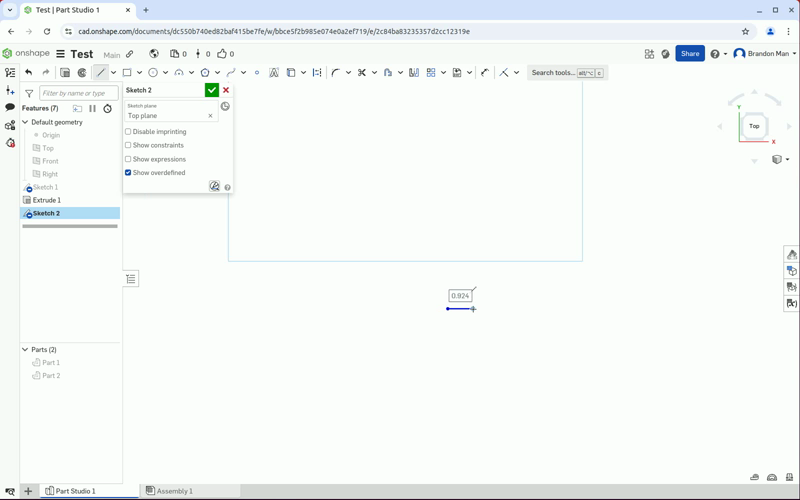
scroll(-6)
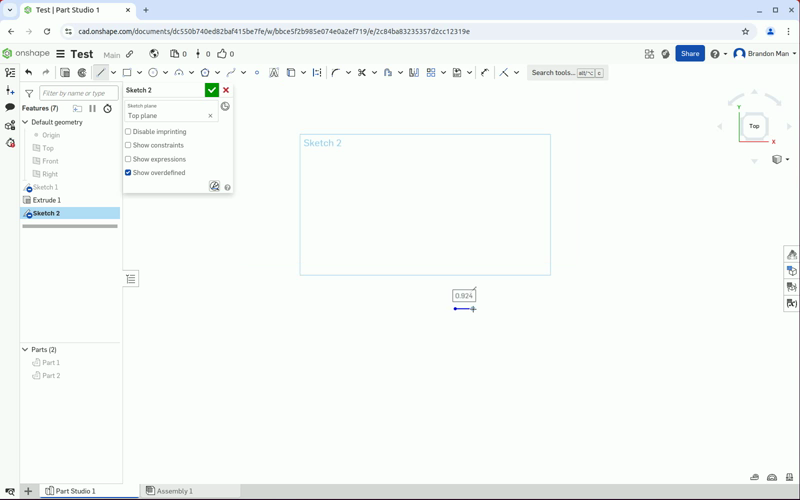
scroll(-6)
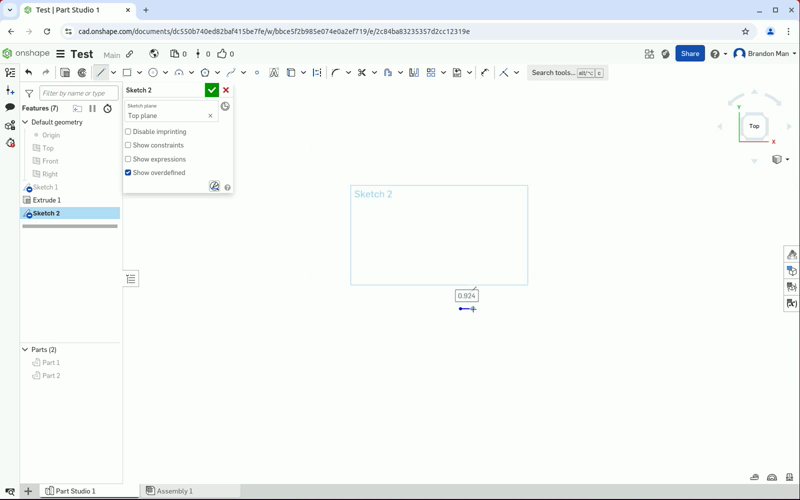
scroll(-6)
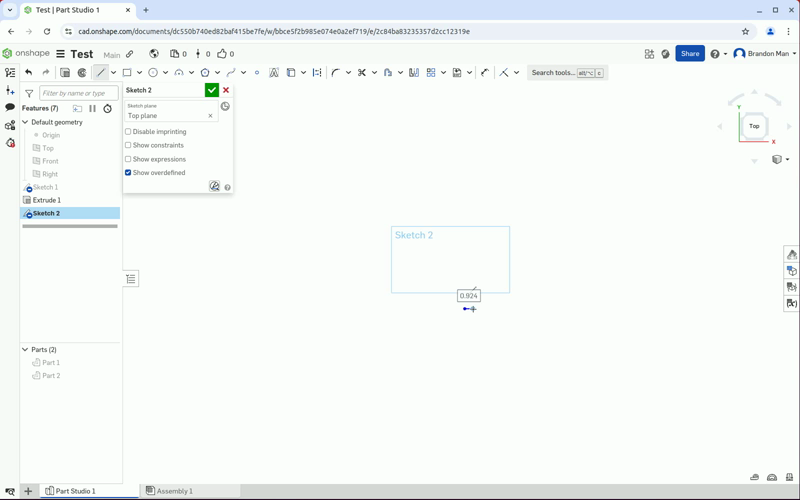
scroll(-6)
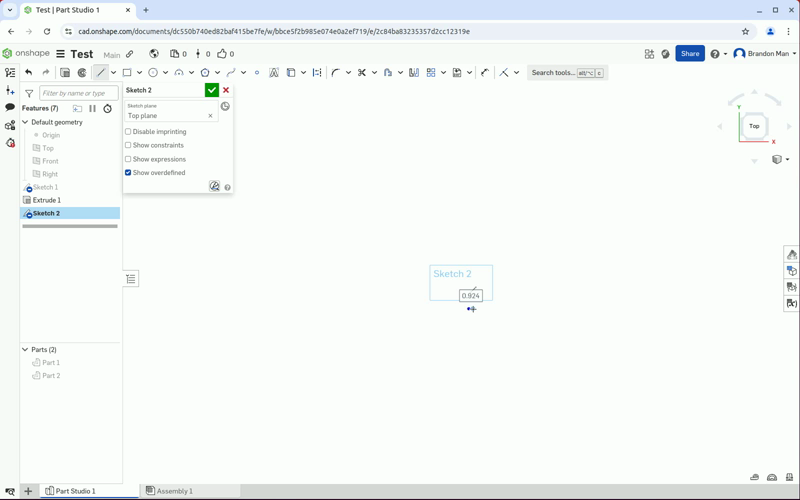
key_up(shift)
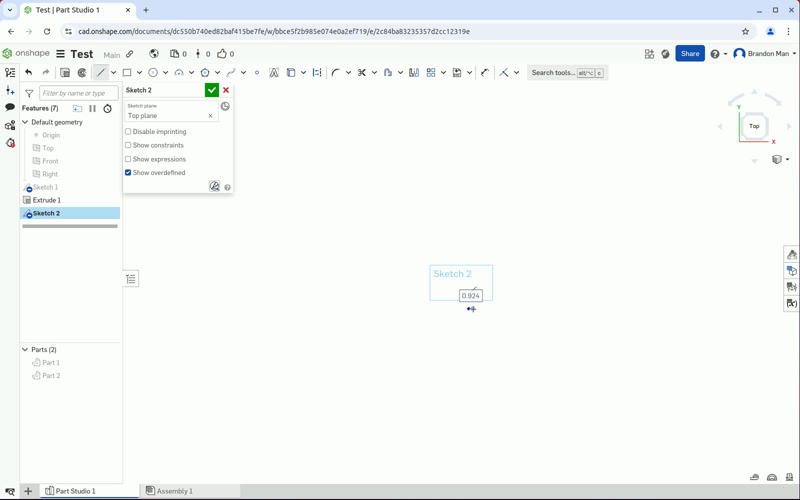
key(esc)
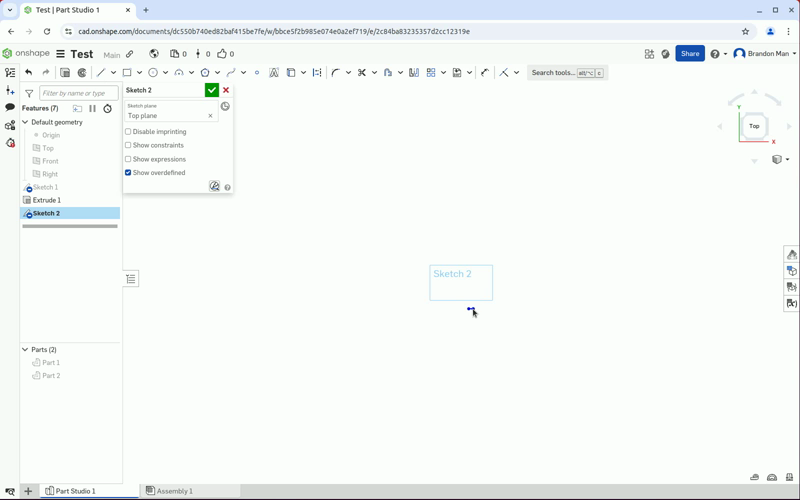
key(a)
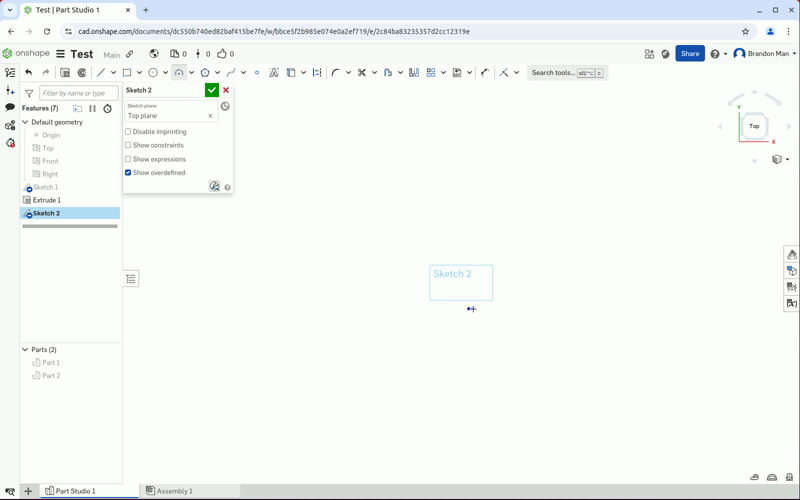
mouse_move(473, 308)
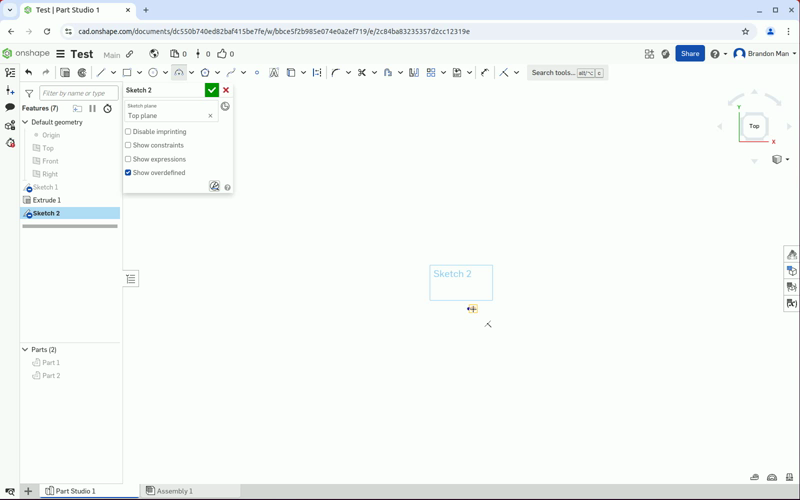
click(473, 308)
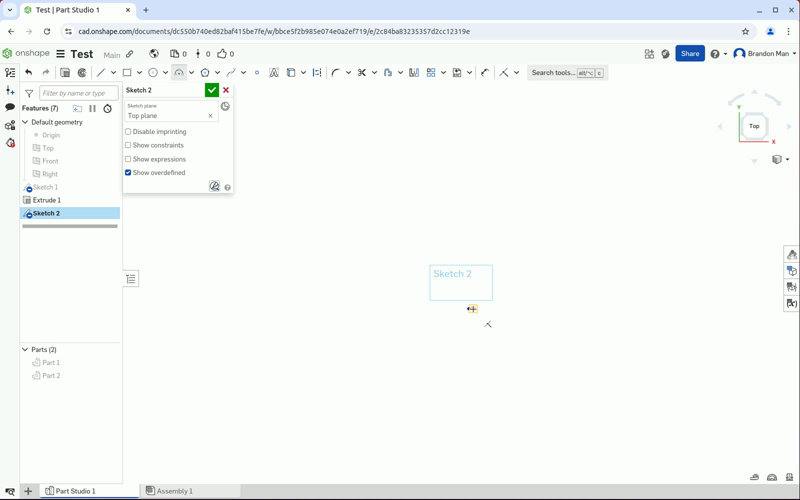
key_down(shift)
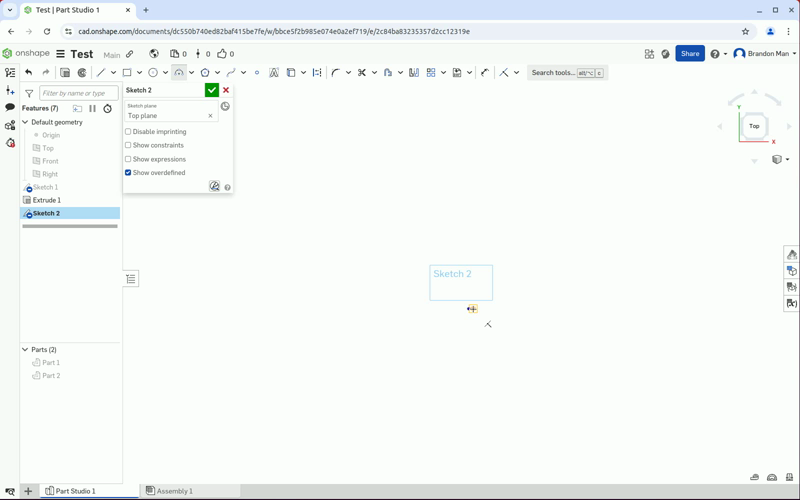
mouse_move(521, 261)
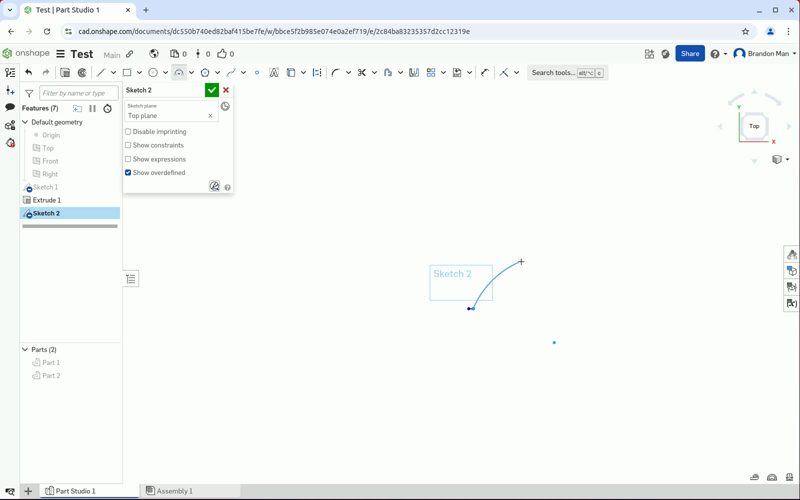
click(521, 261)
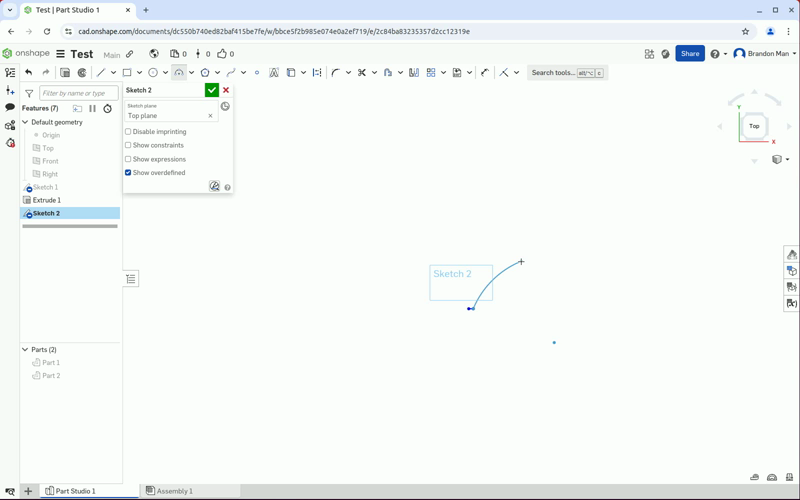
mouse_move(487, 274)
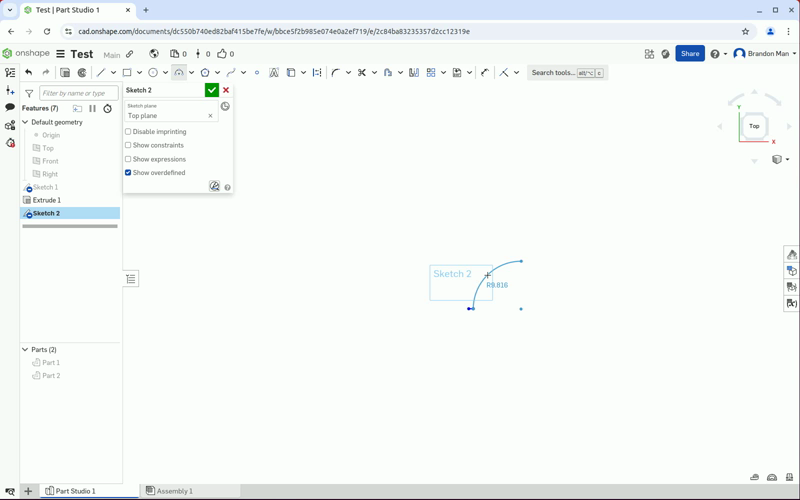
click(487, 274)
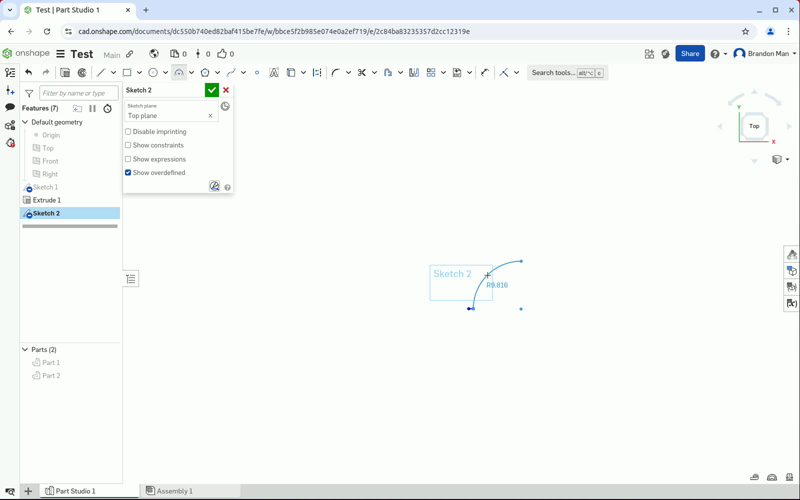
key_up(shift)
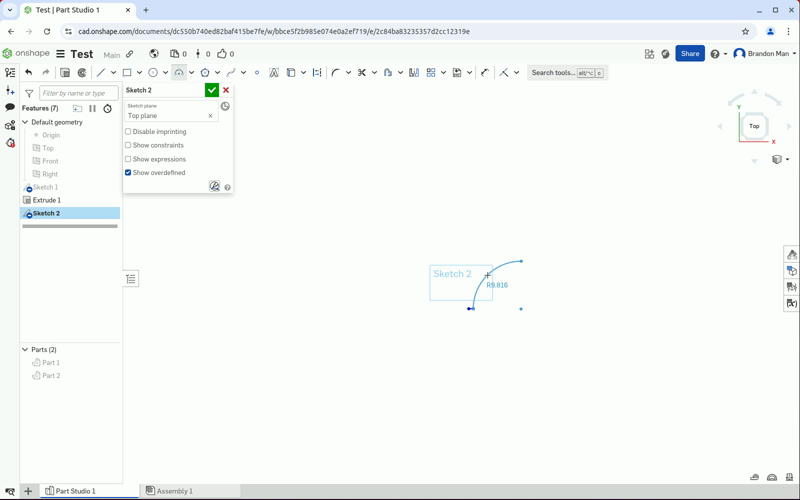
key(esc)
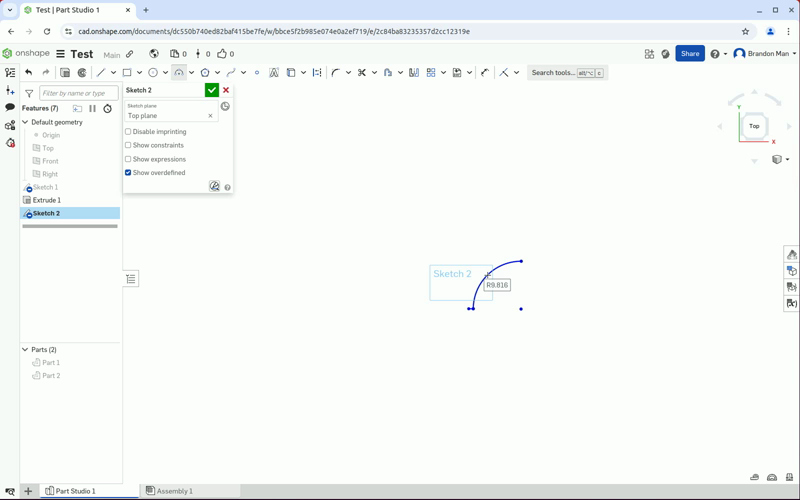
key(l)
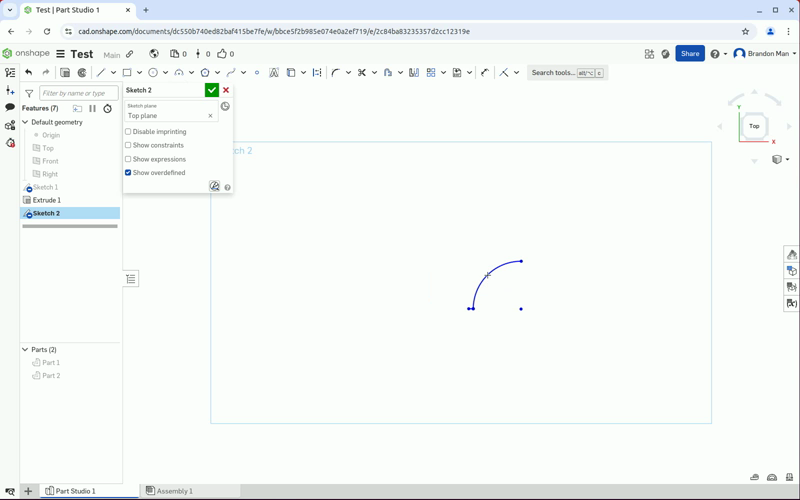
mouse_move(521, 261)
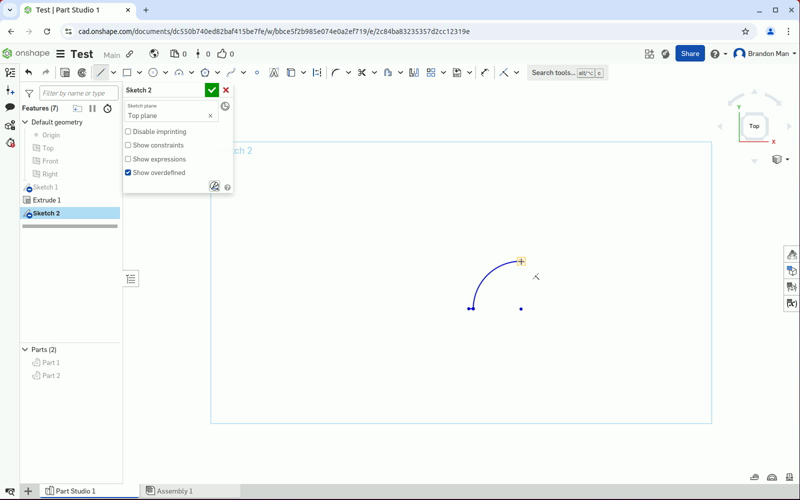
click(521, 261)
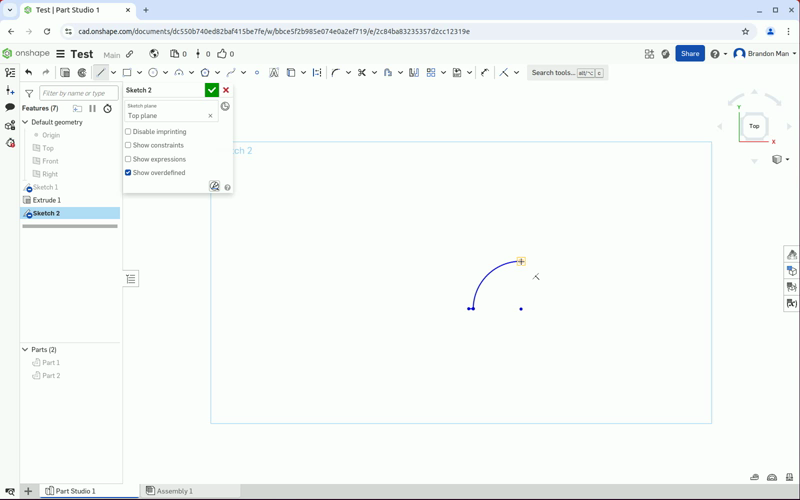
key_down(shift)
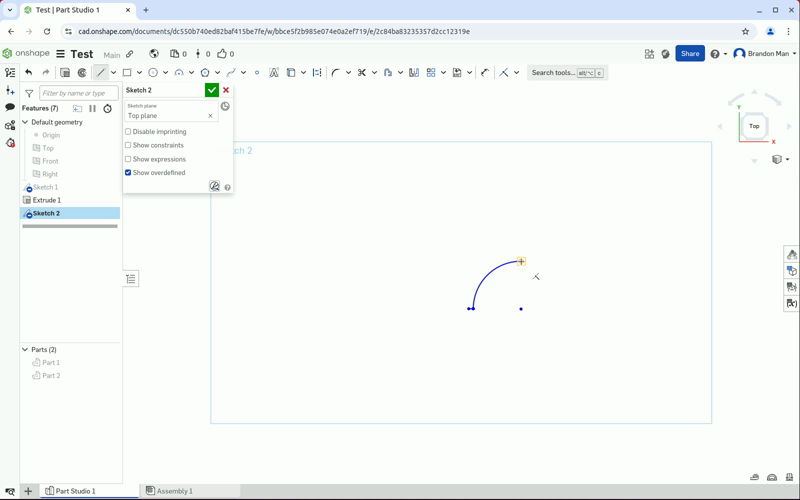
mouse_move(551, 261)
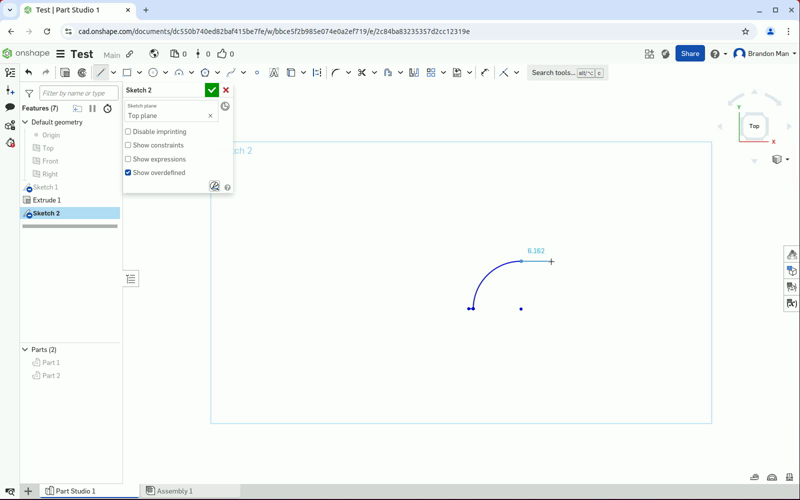
mouse_move(521, 256)
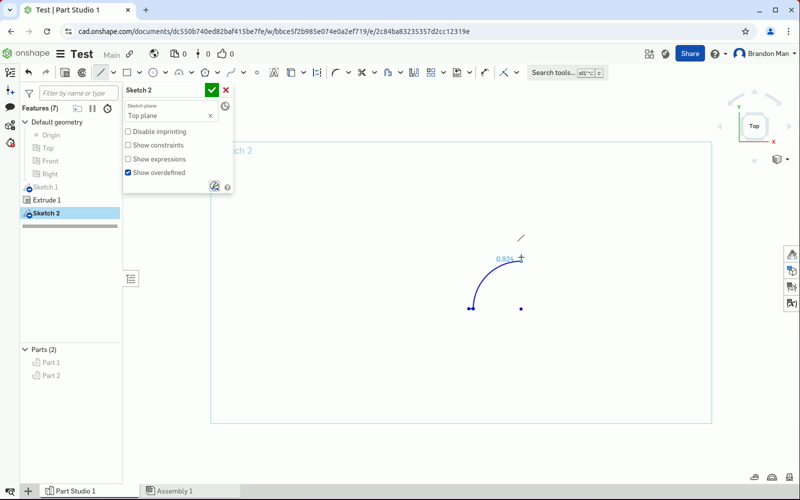
scroll(6)
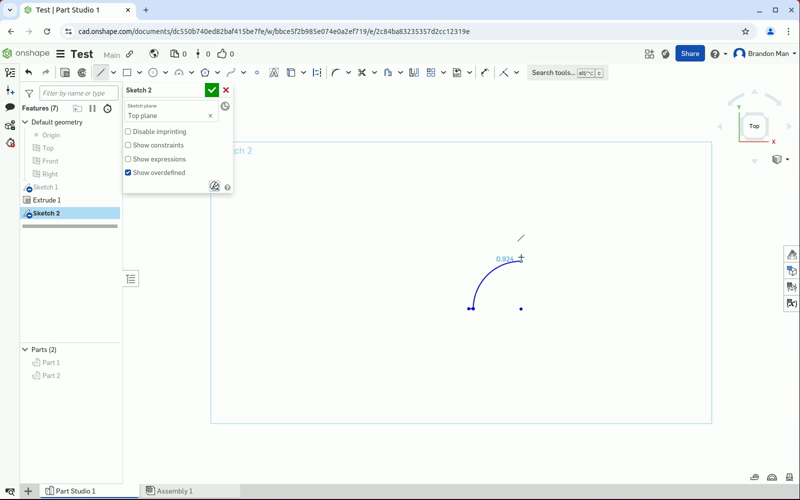
scroll(6)
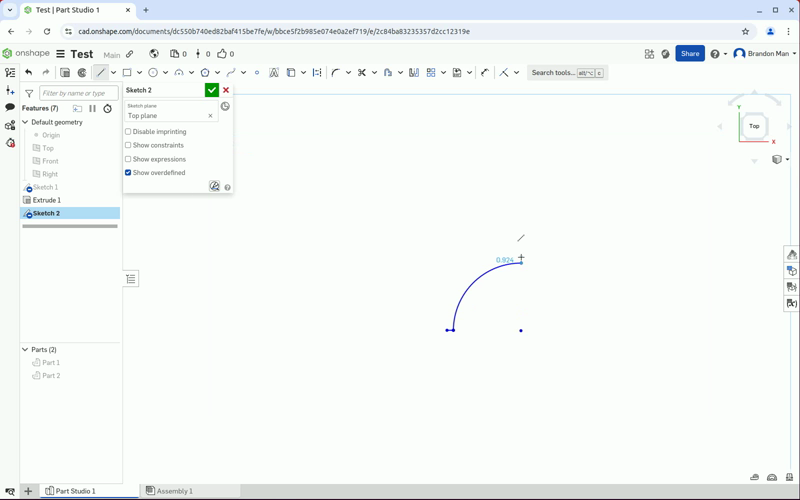
scroll(6)
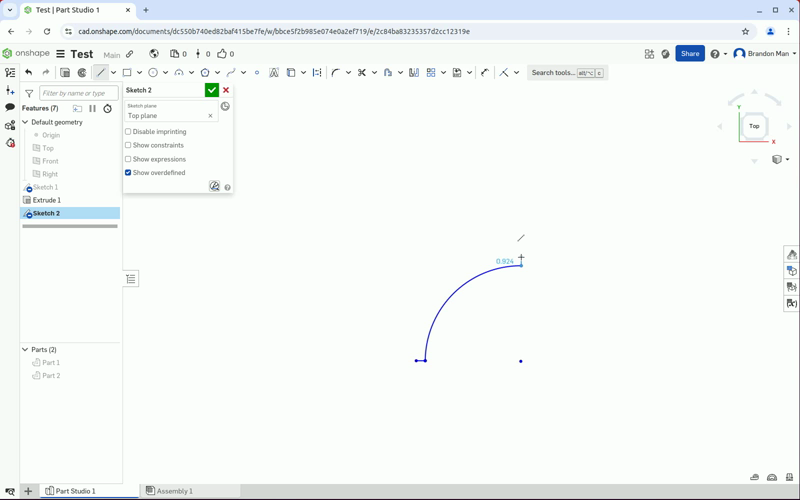
scroll(6)
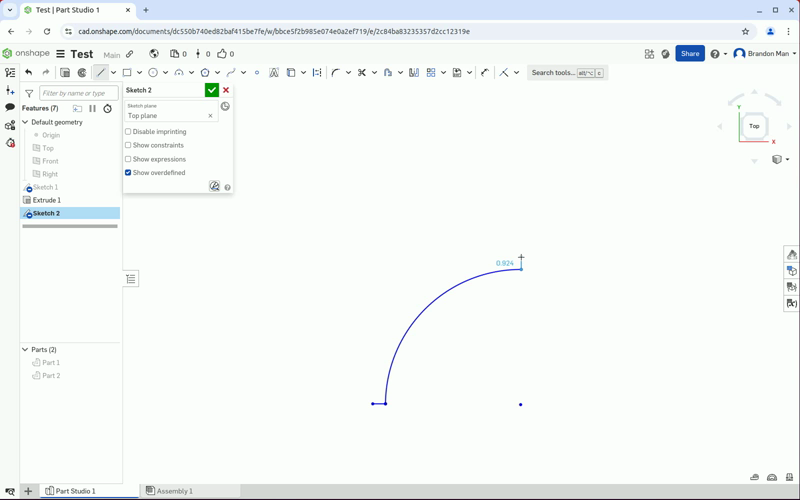
scroll(6)
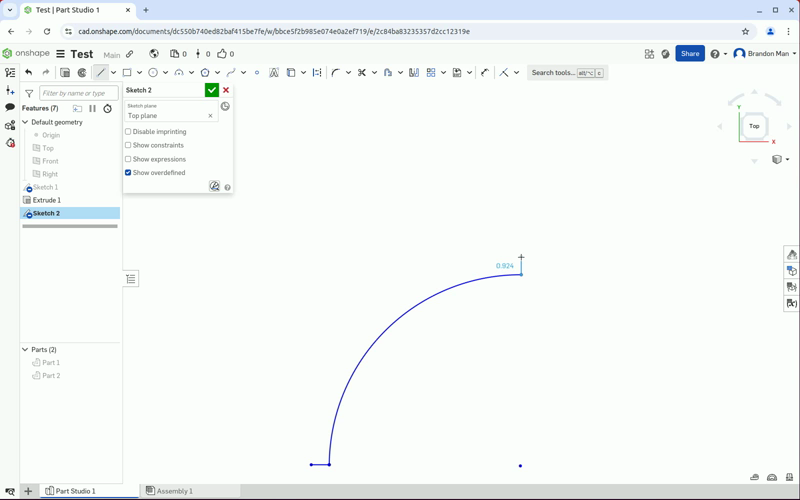
scroll(6)
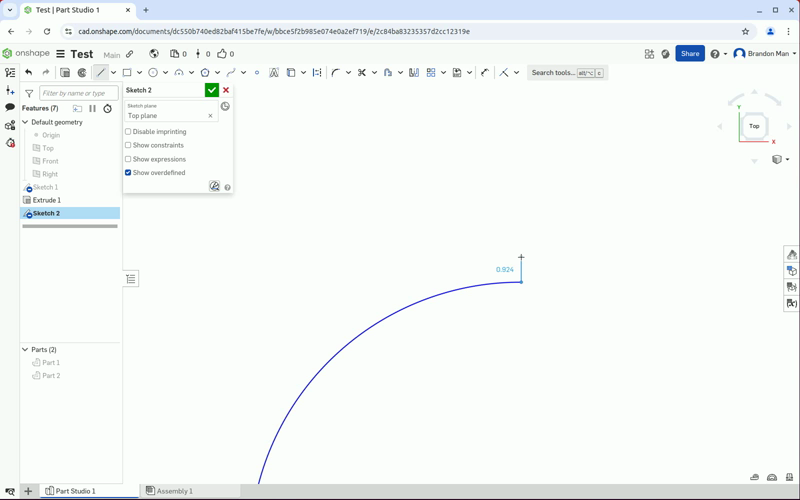
scroll(6)
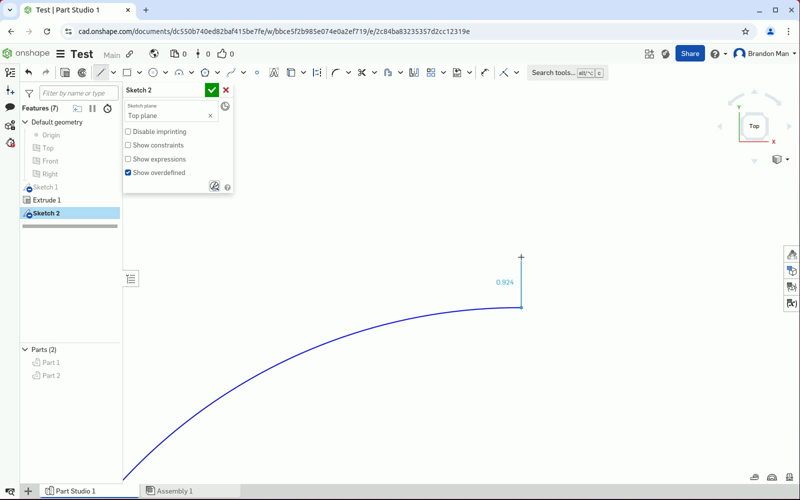
click(521, 256)
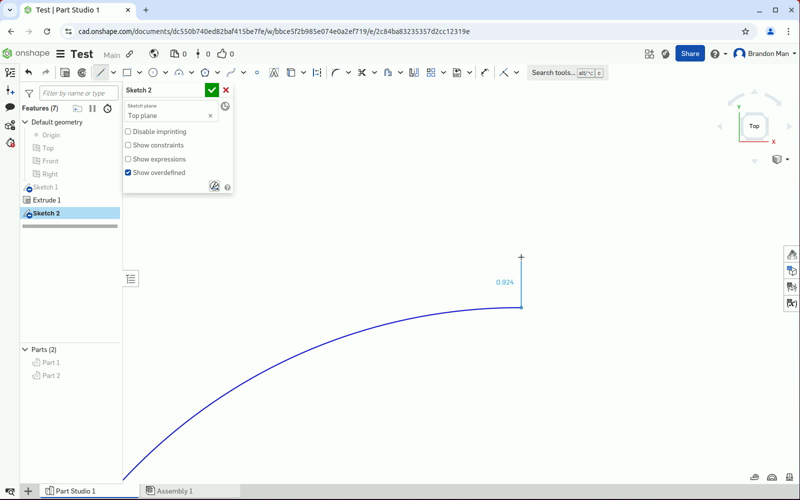
scroll(-6)
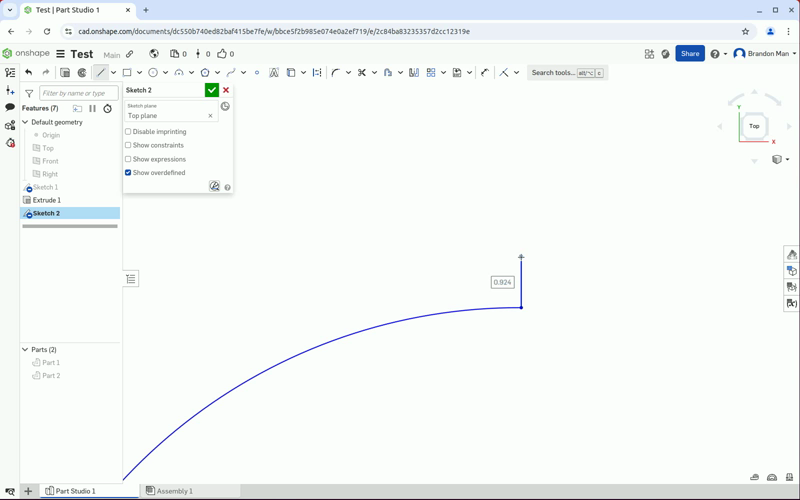
scroll(-6)
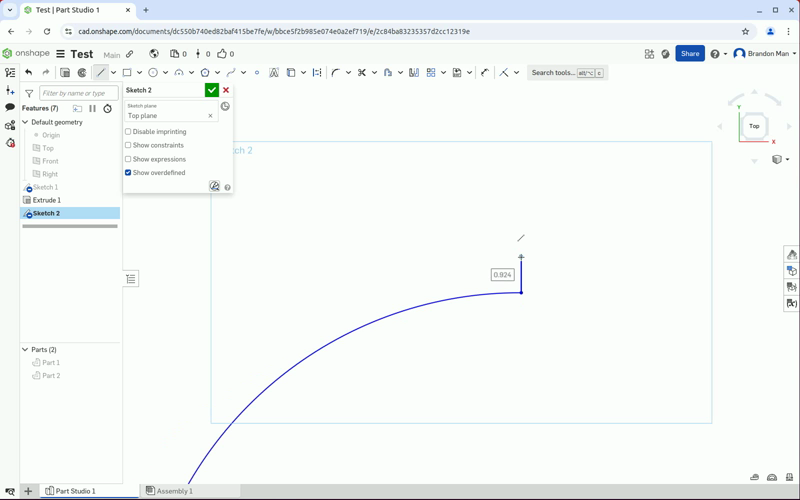
scroll(-6)
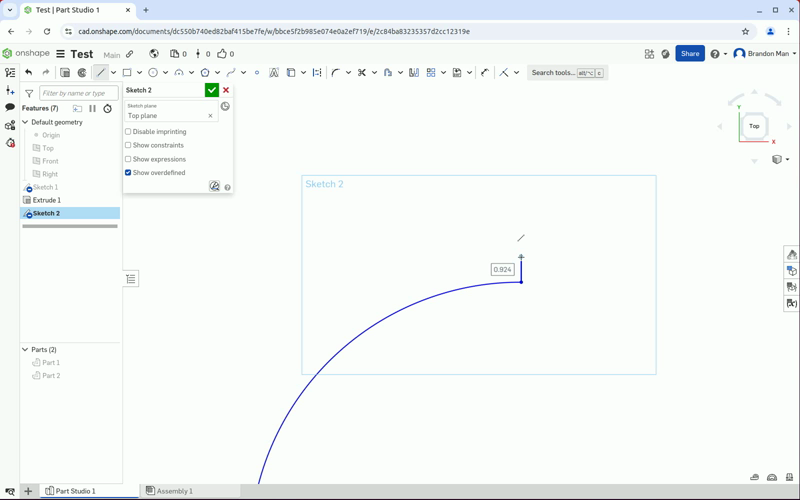
scroll(-6)
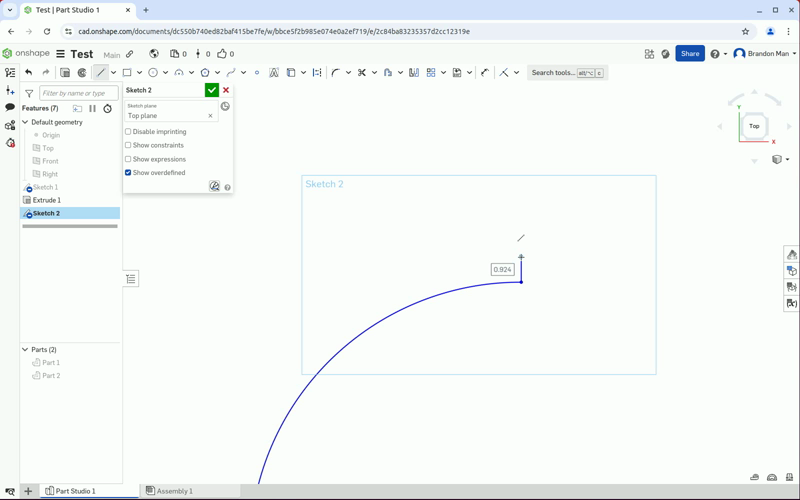
scroll(-6)
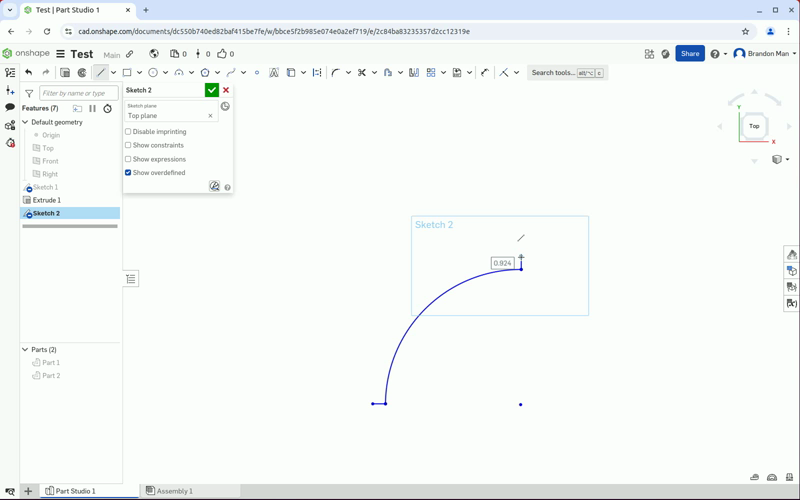
scroll(-6)
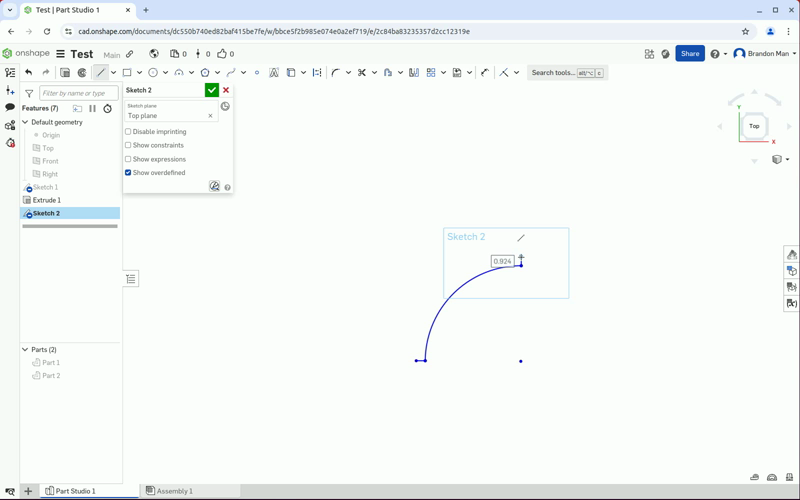
scroll(-6)
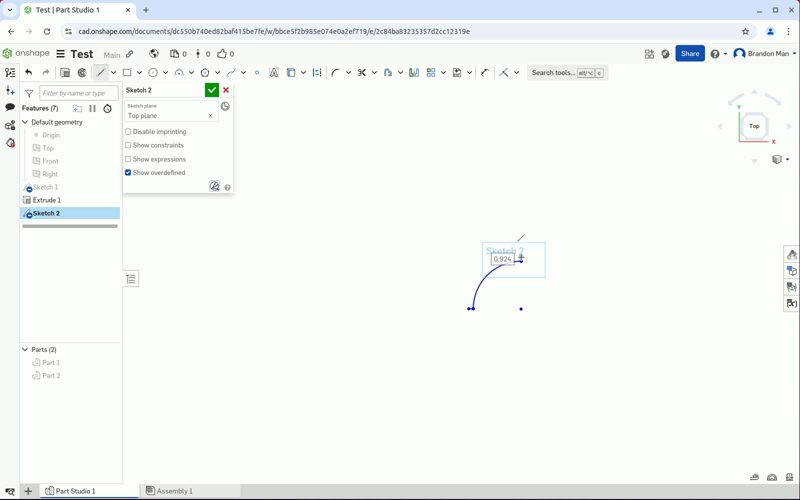
key_up(shift)
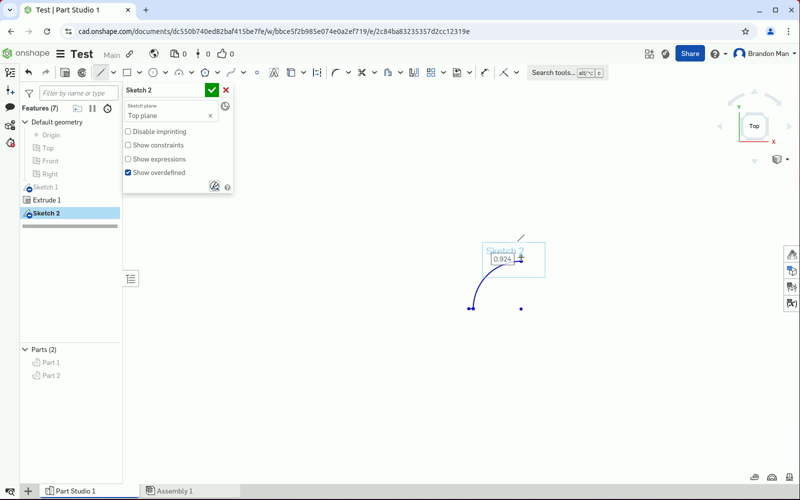
key(esc)
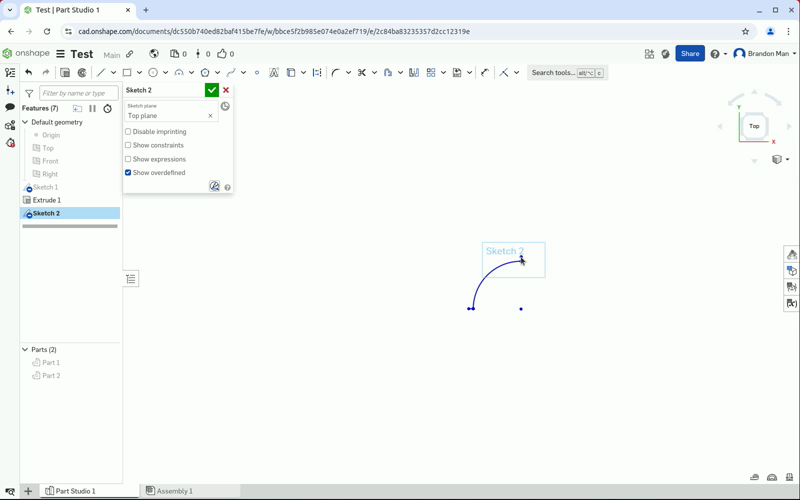
key(a)
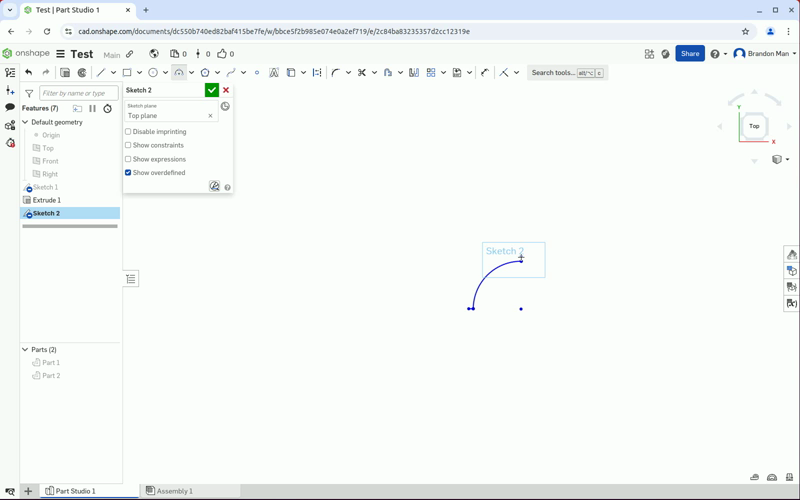
mouse_move(521, 256)
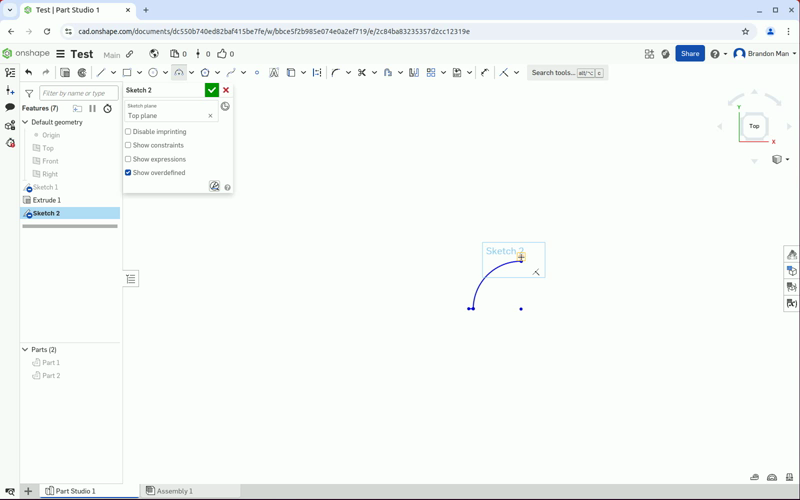
click(521, 256)
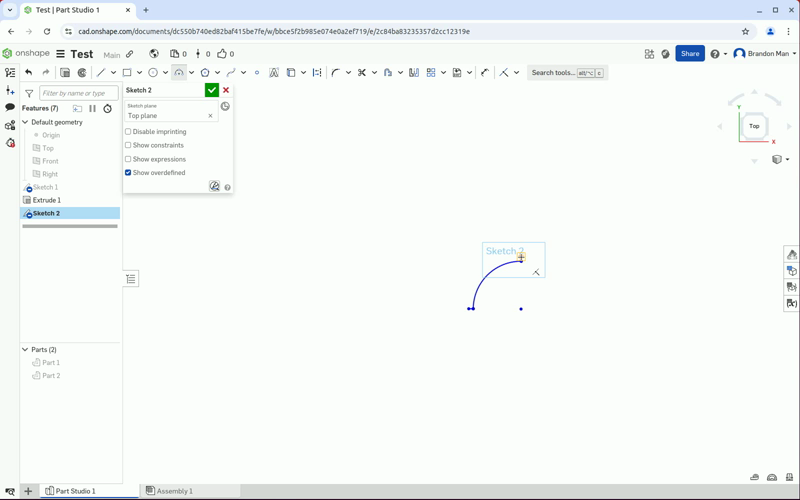
mouse_move(468, 308)
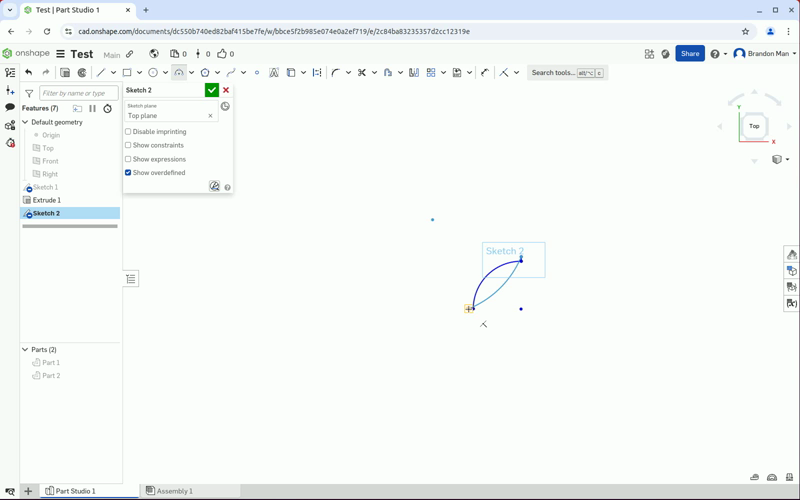
click(468, 308)
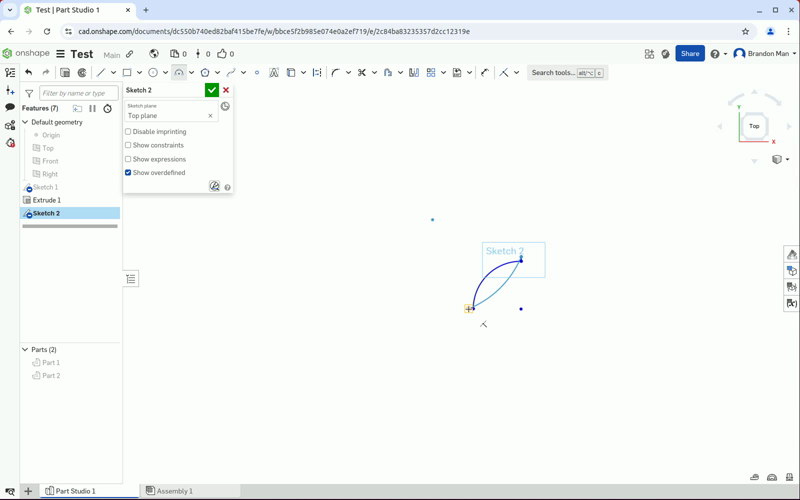
key_down(shift)
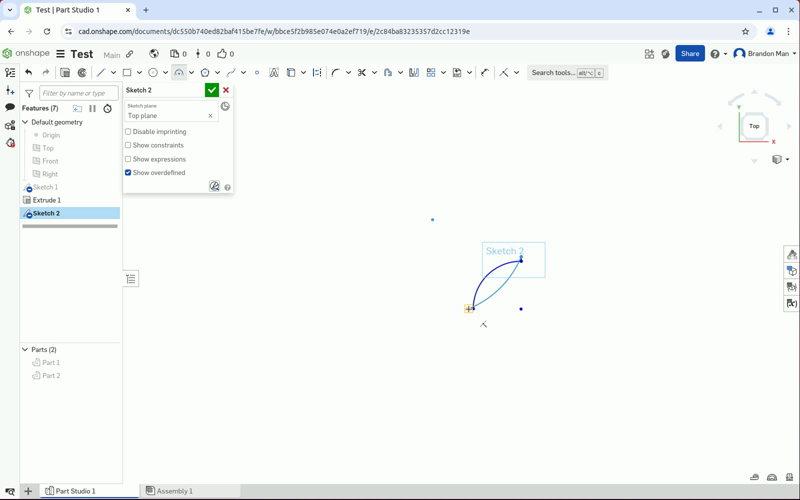
mouse_move(484, 271)
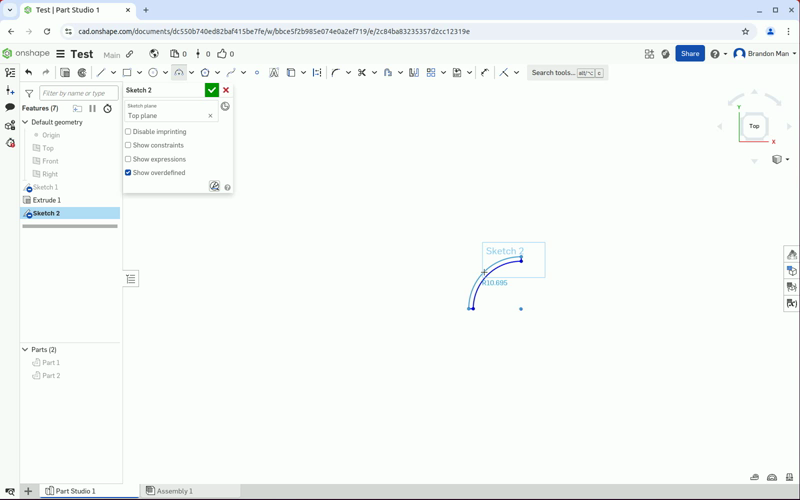
scroll(6)
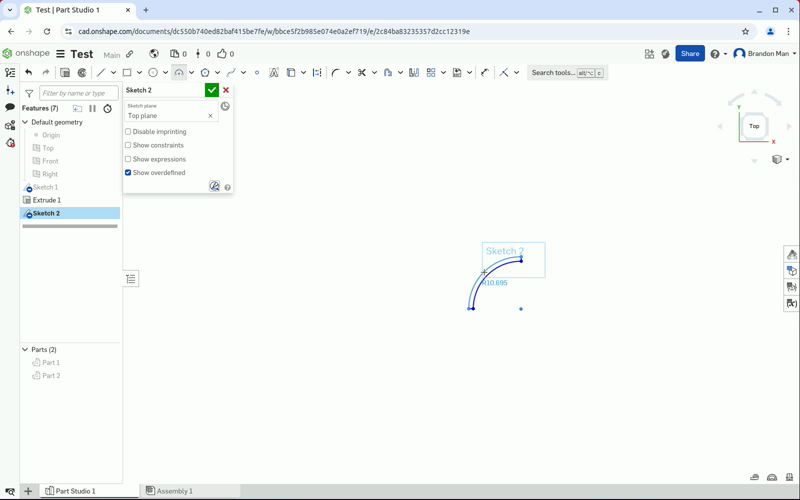
scroll(6)
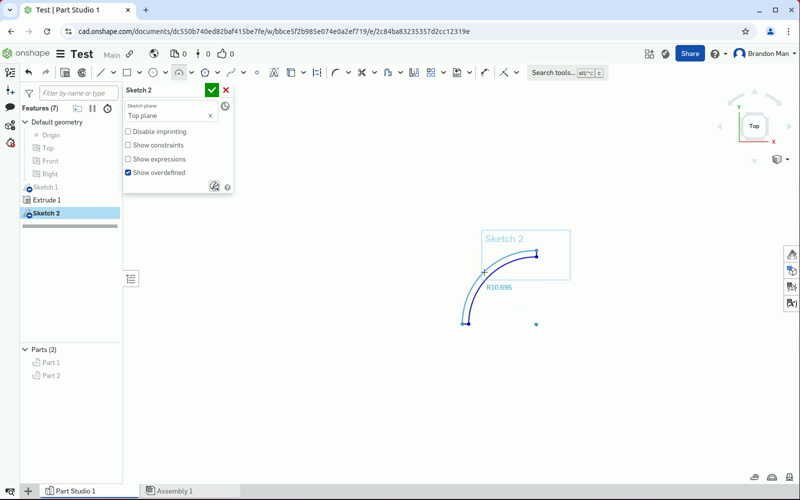
scroll(6)
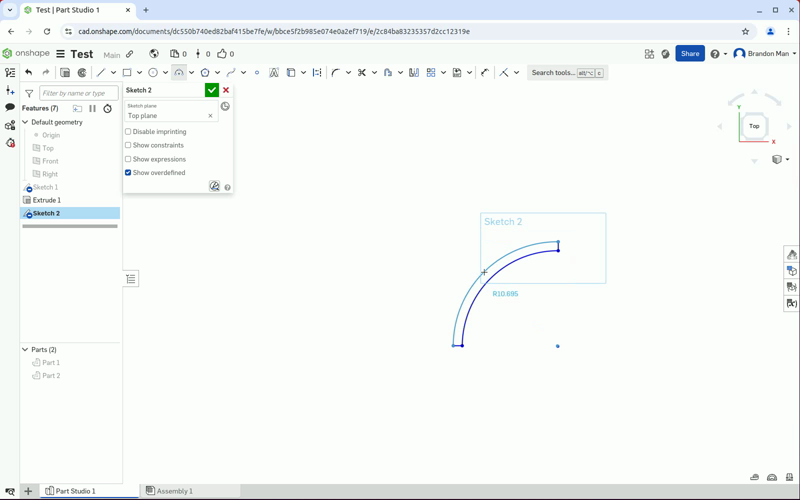
scroll(6)
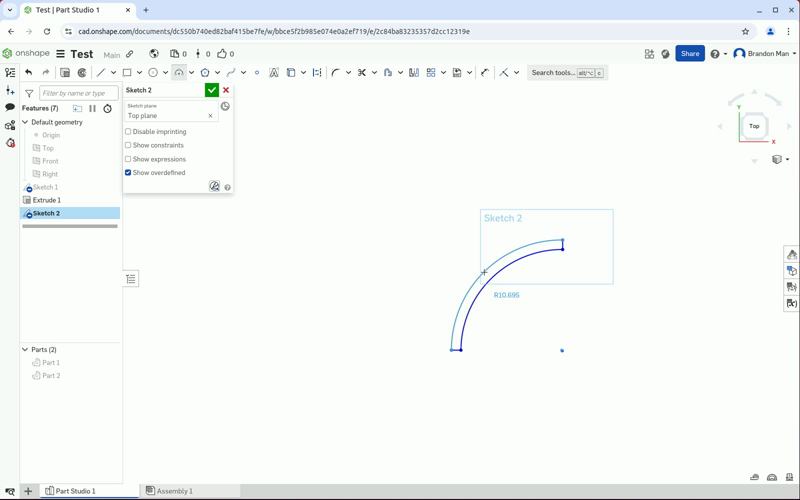
scroll(6)
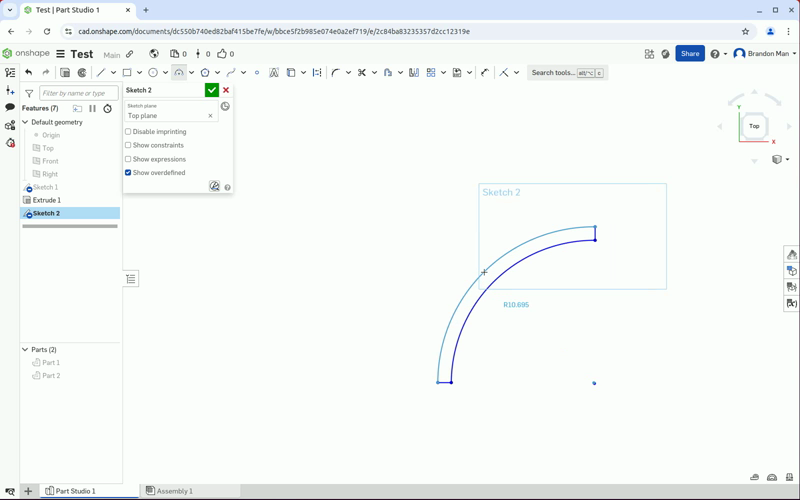
scroll(6)
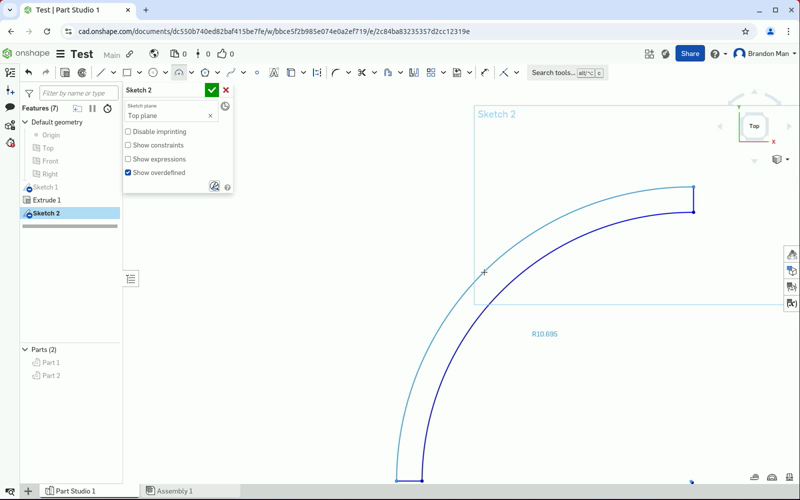
scroll(6)
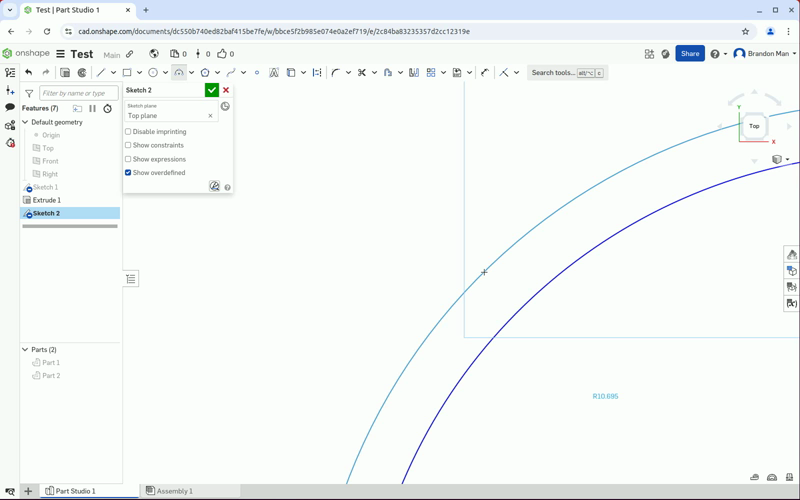
click(484, 271)
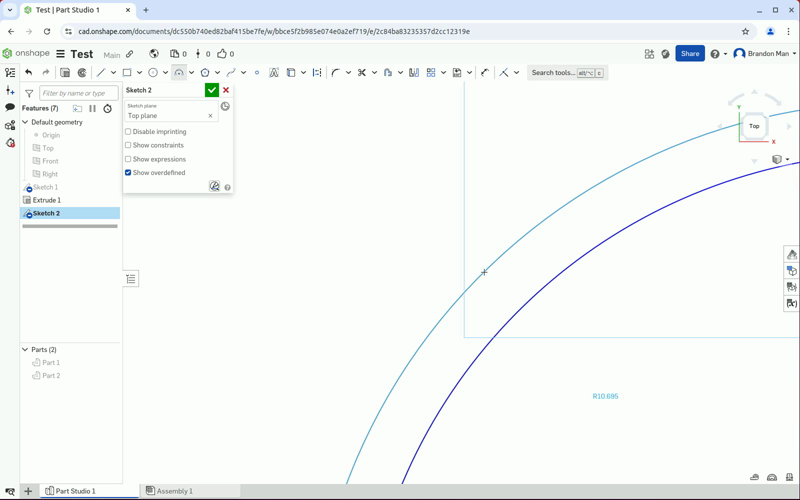
scroll(-6)
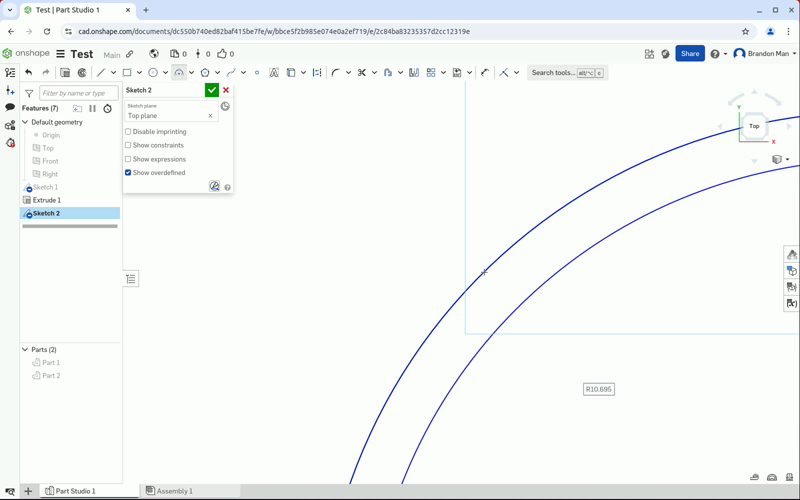
scroll(-6)
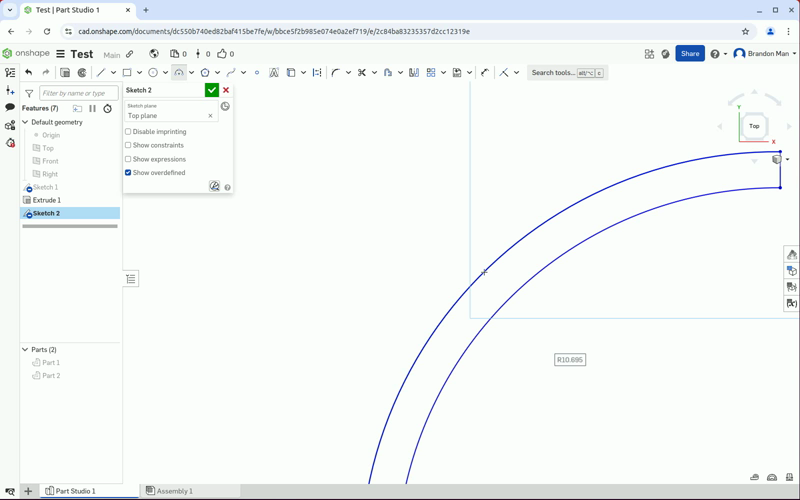
scroll(-6)
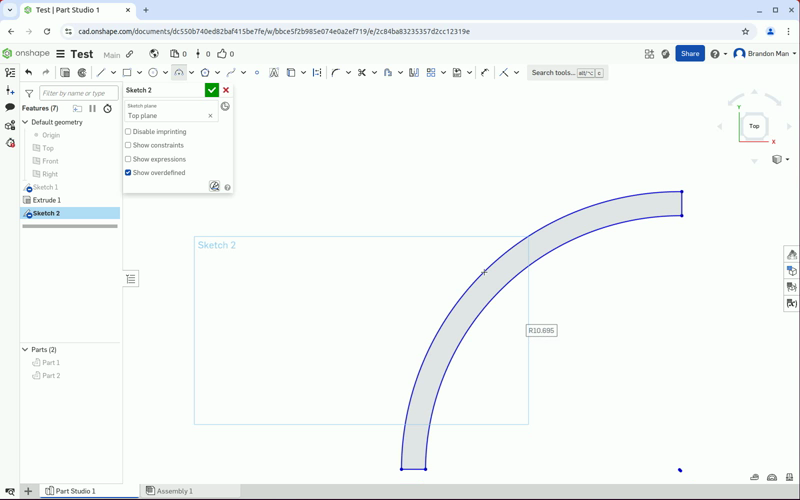
scroll(-6)
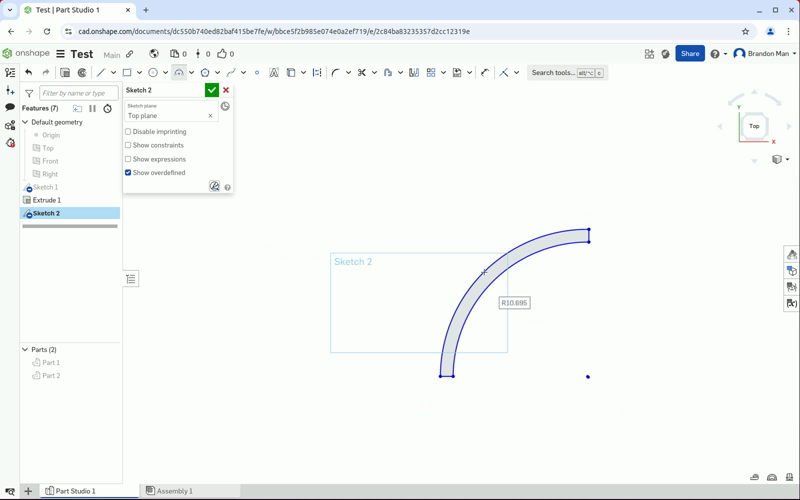
scroll(-6)
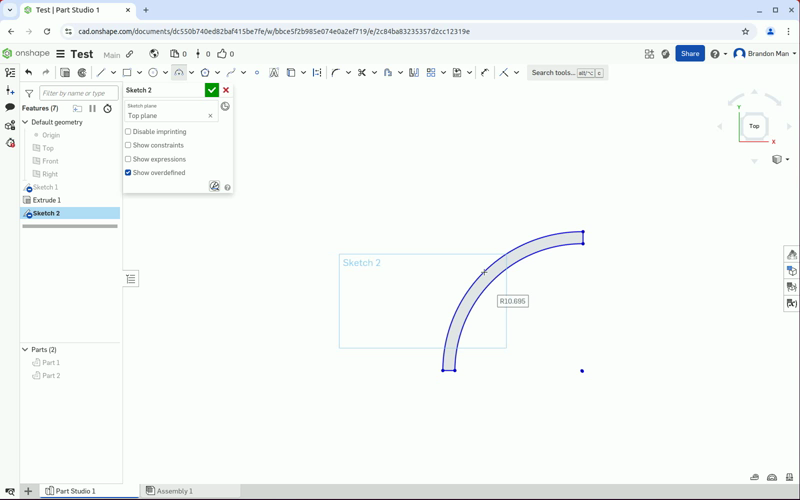
scroll(-6)
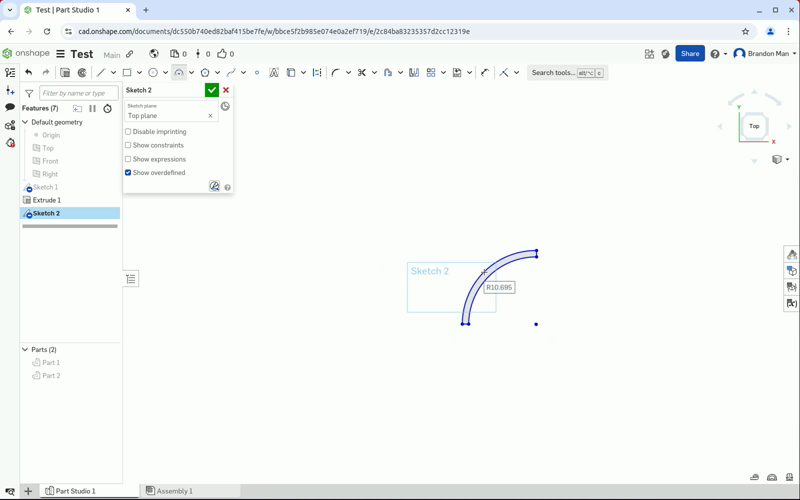
scroll(-6)
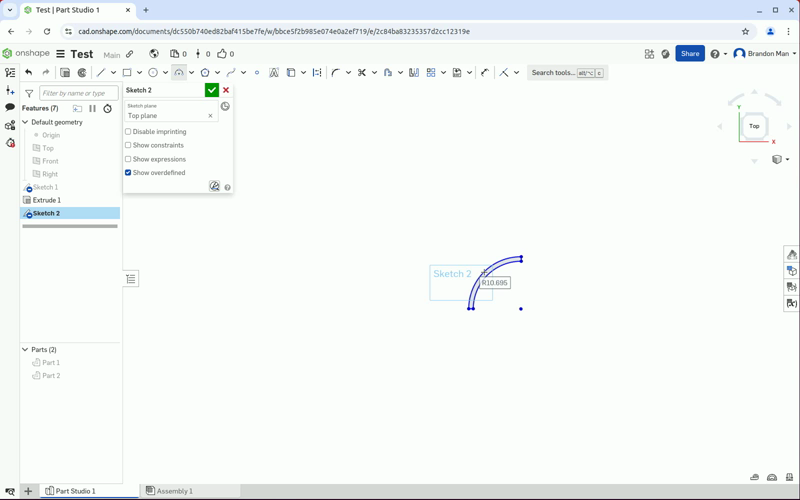
key_up(shift)
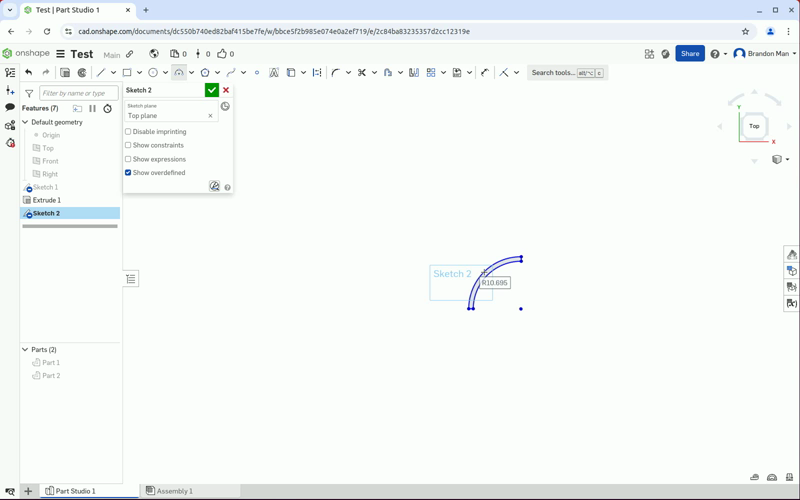
key(esc)
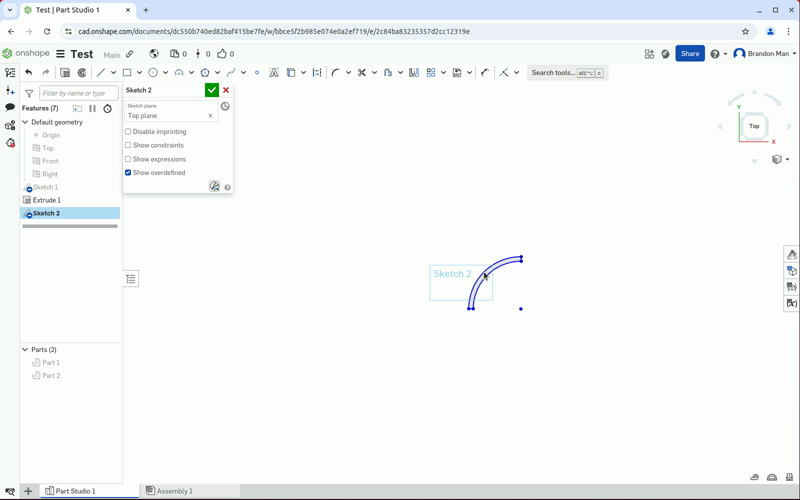
mouse_move(516, 260)
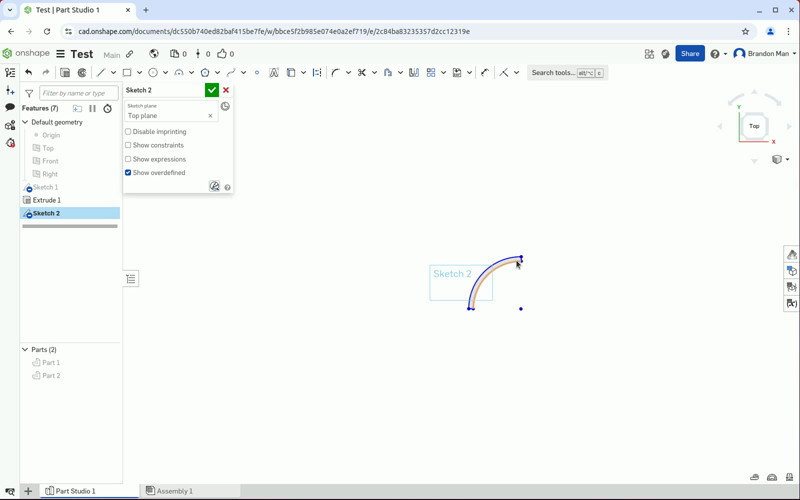
scroll(6)
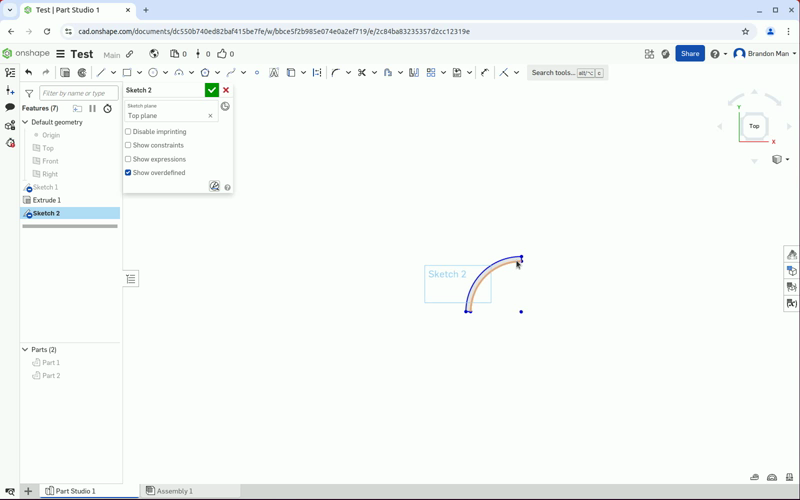
scroll(6)
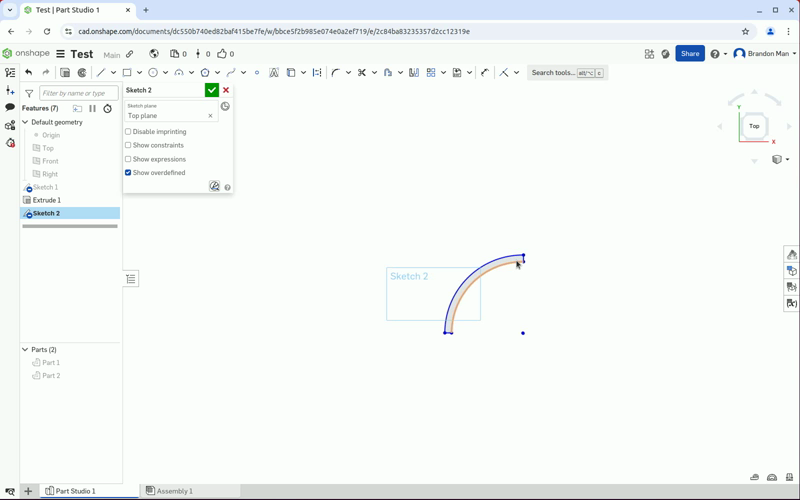
scroll(6)
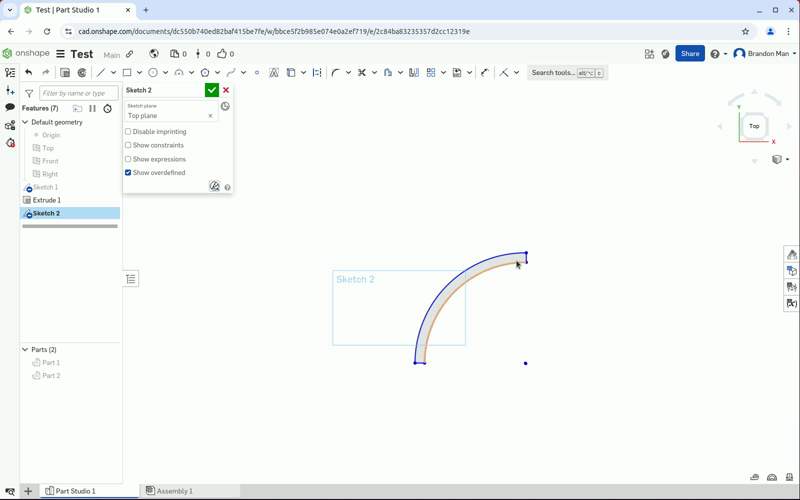
scroll(6)
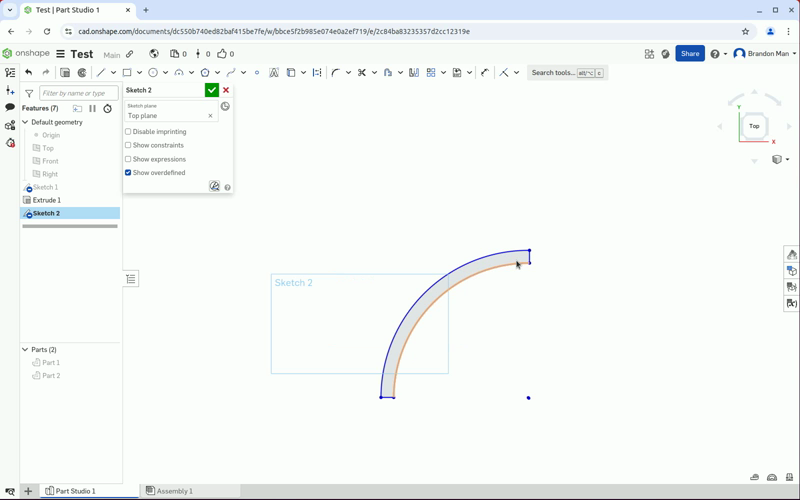
scroll(6)
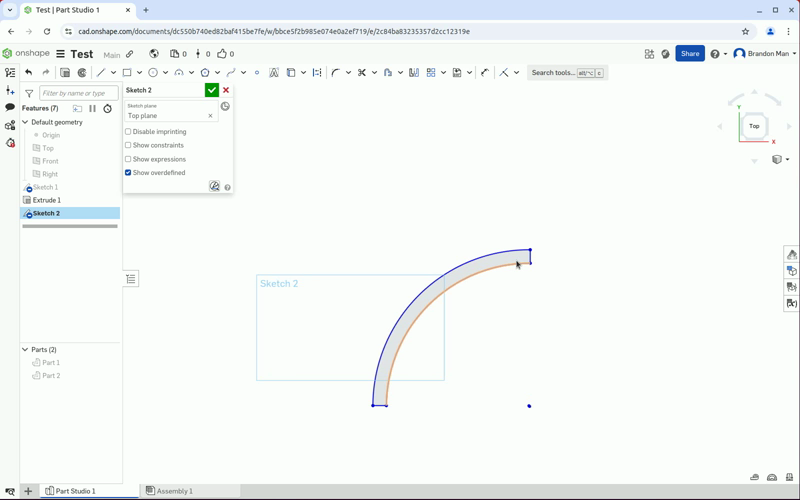
scroll(6)
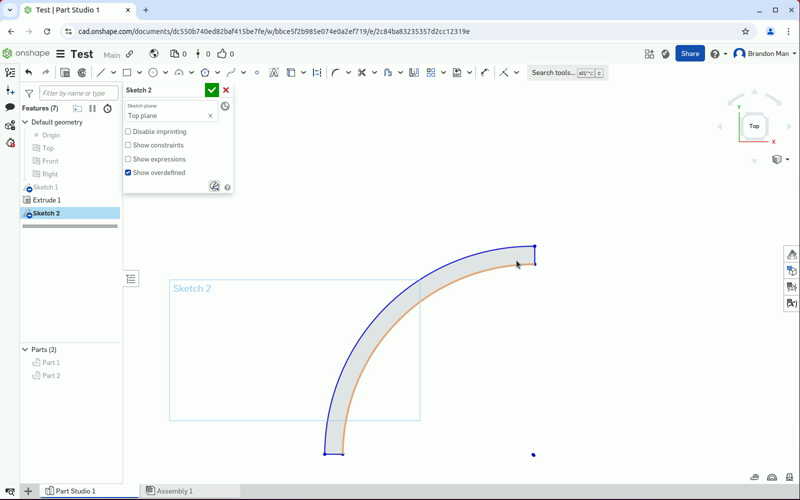
scroll(6)
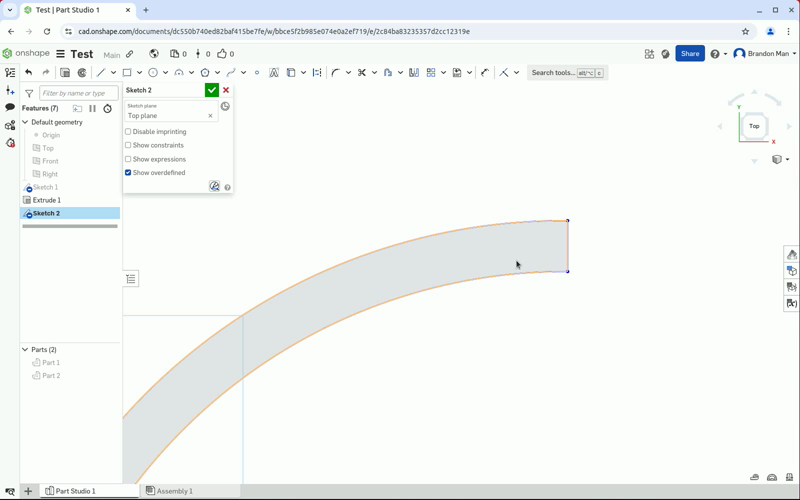
click(516, 260)
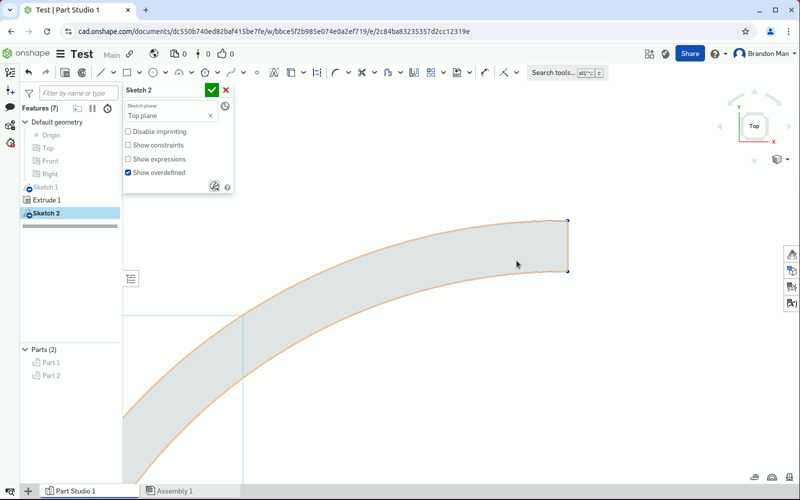
scroll(-6)
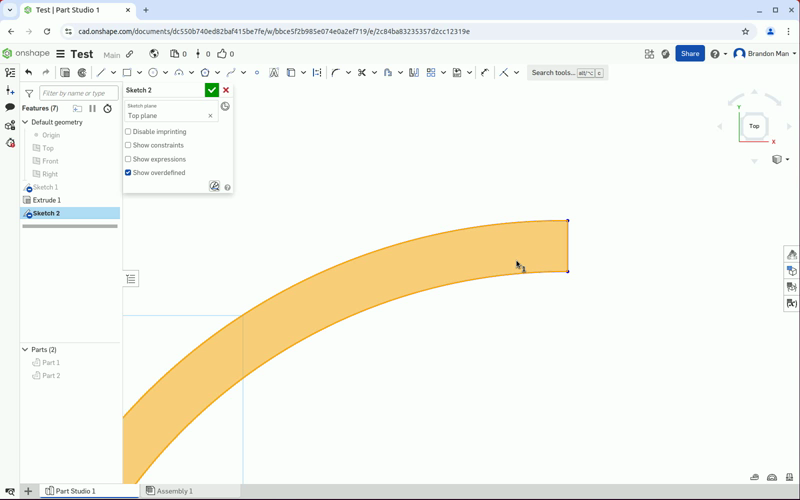
scroll(-6)
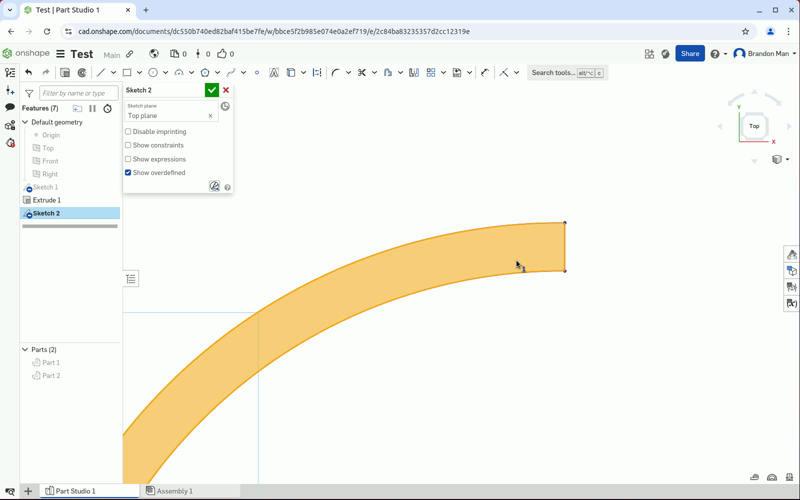
scroll(-6)
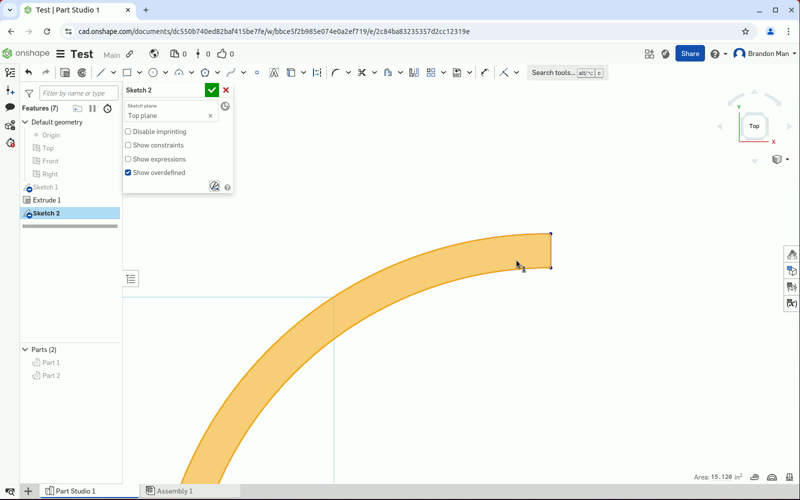
scroll(-6)
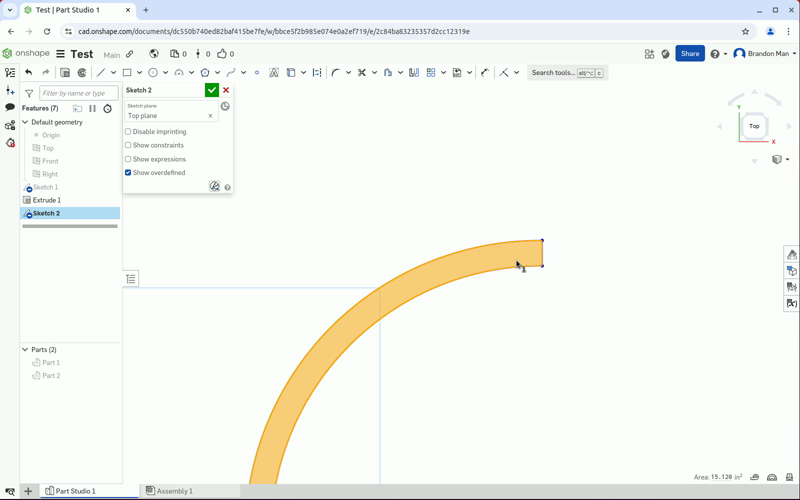
scroll(-6)
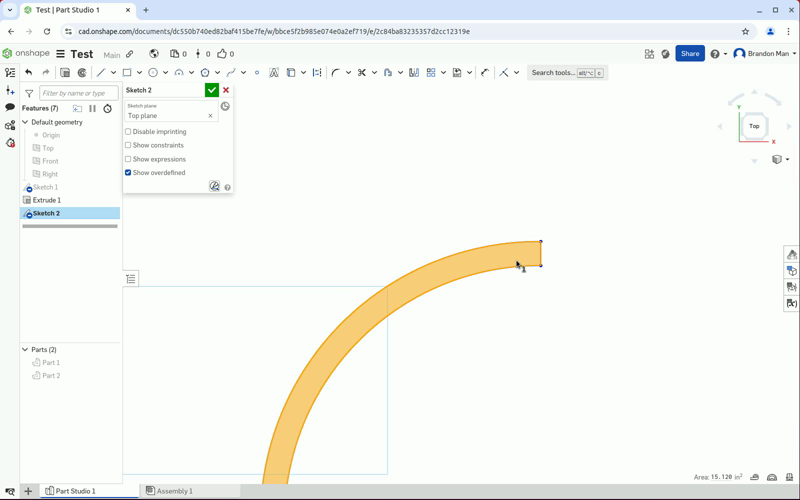
scroll(-6)
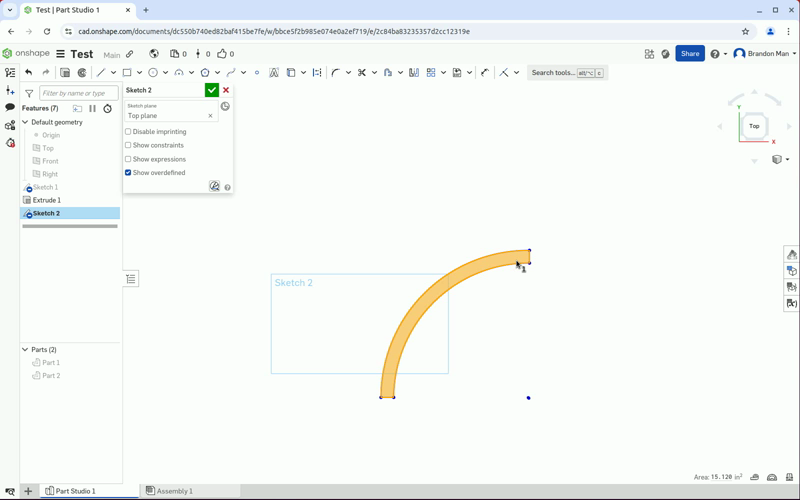
scroll(-6)
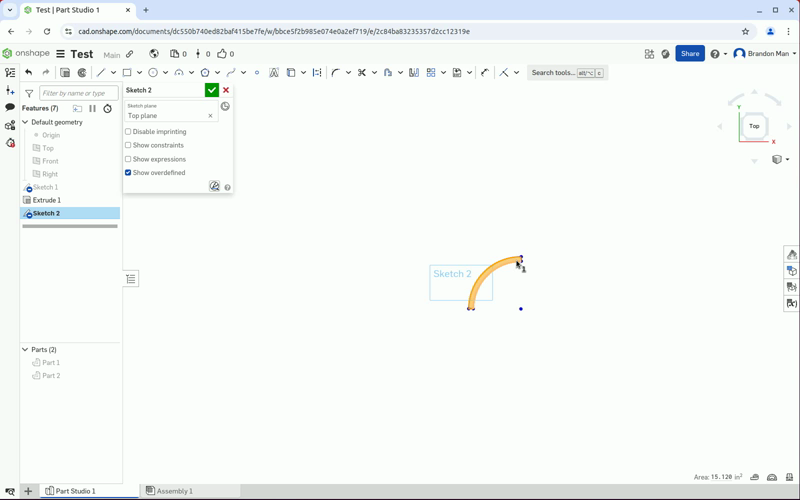
mouse_move(73, 352)
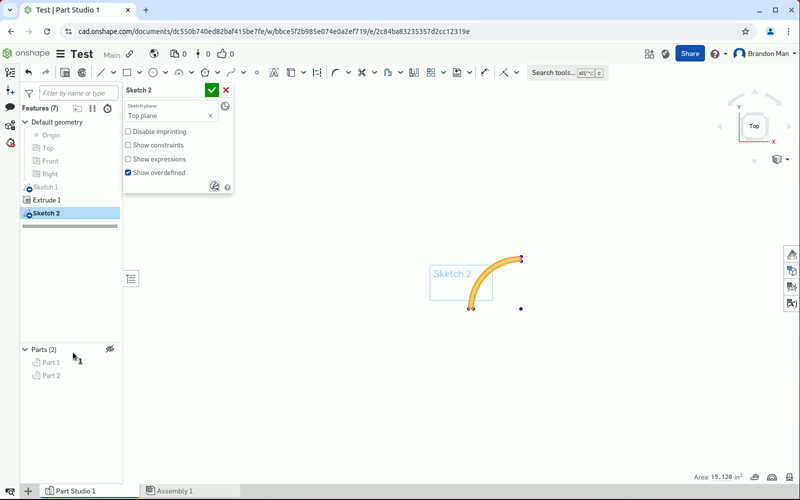
key(shift+y)
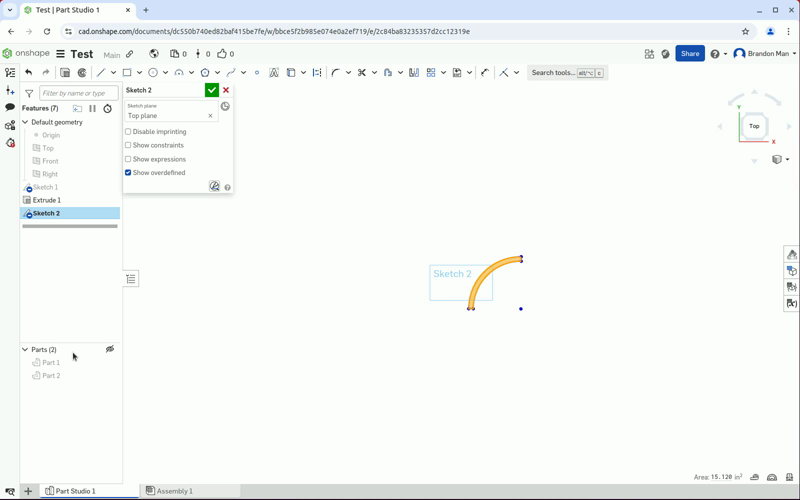
key(shift+e)
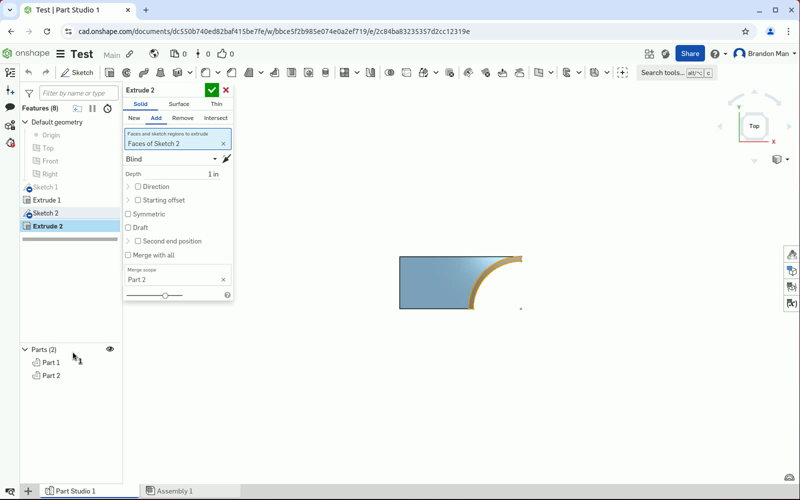
mouse_move(143, 106)
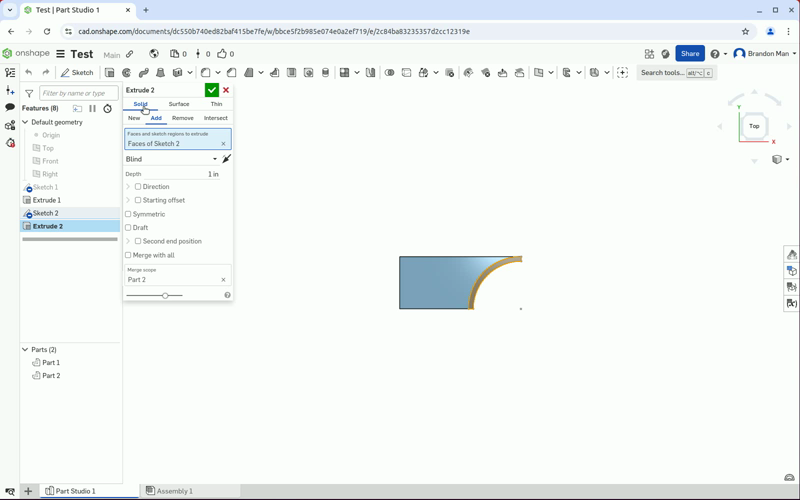
click(143, 106)
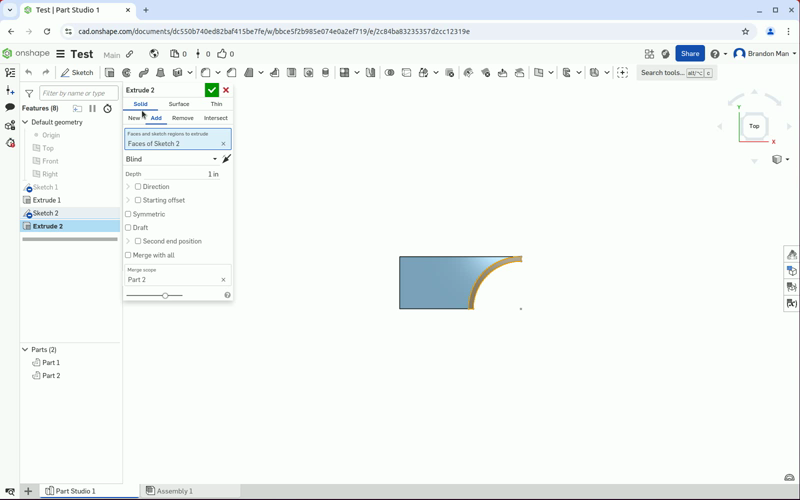
mouse_move(137, 120)
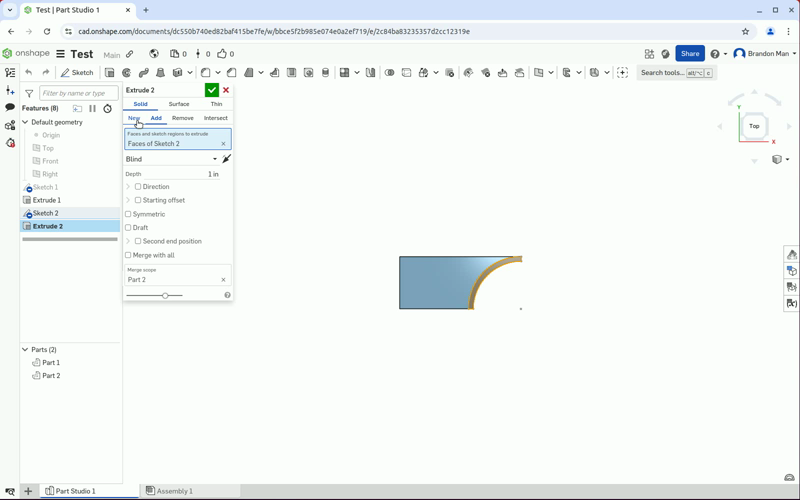
click(137, 120)
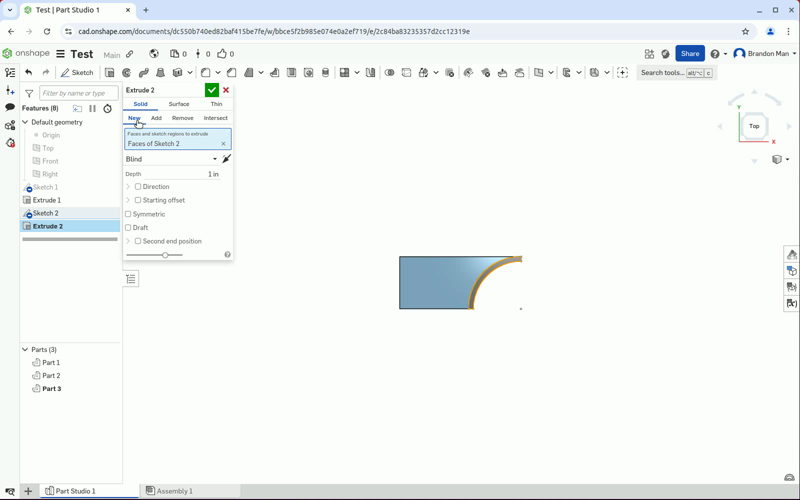
key(tab, 4)
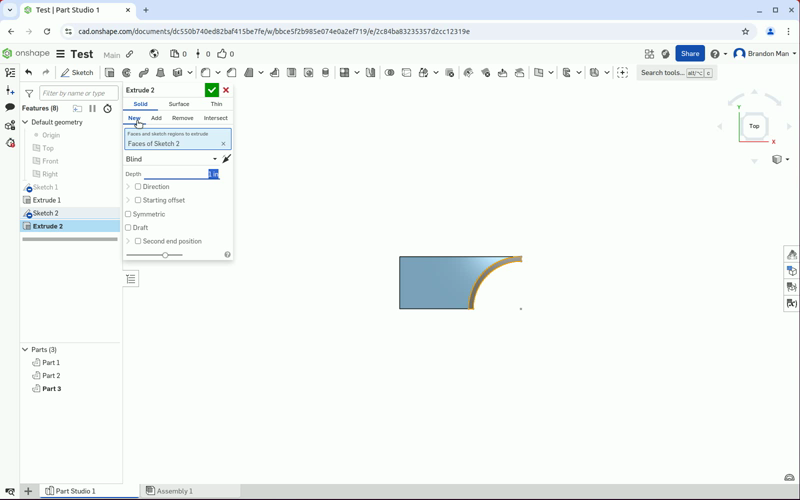
text(1.685)
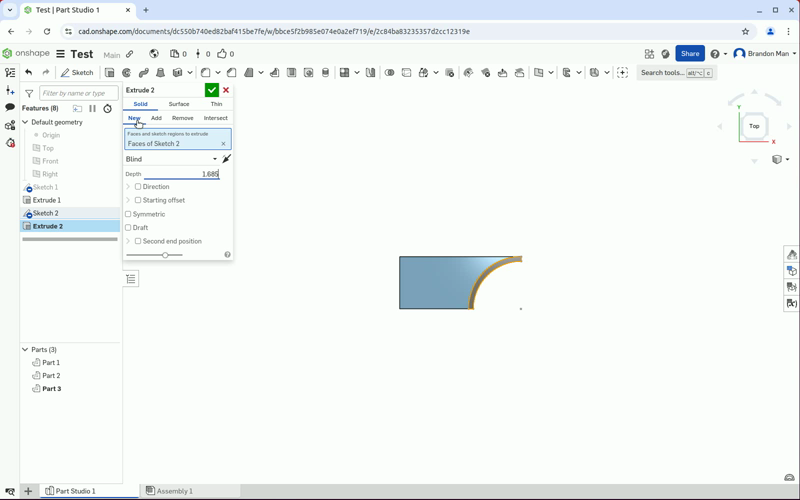
key(enter)
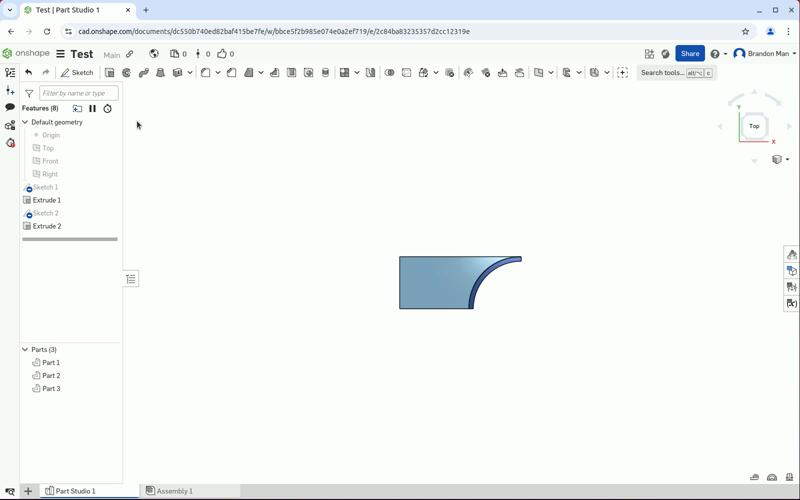
key(shift+h)
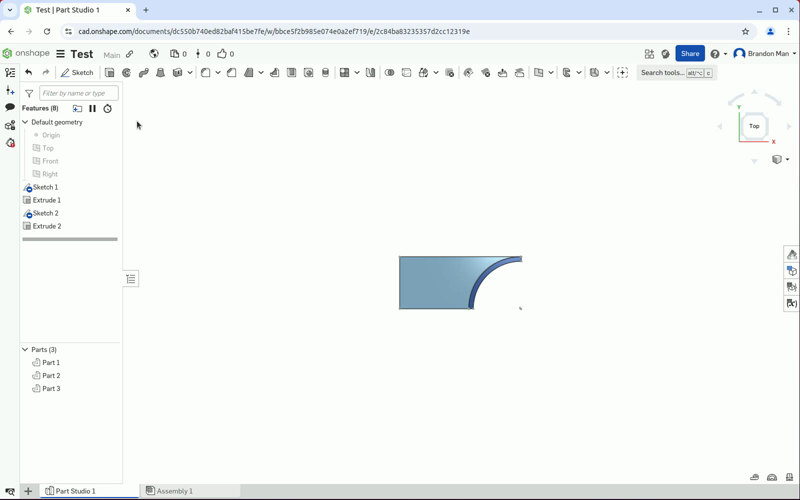
key(shift+h)
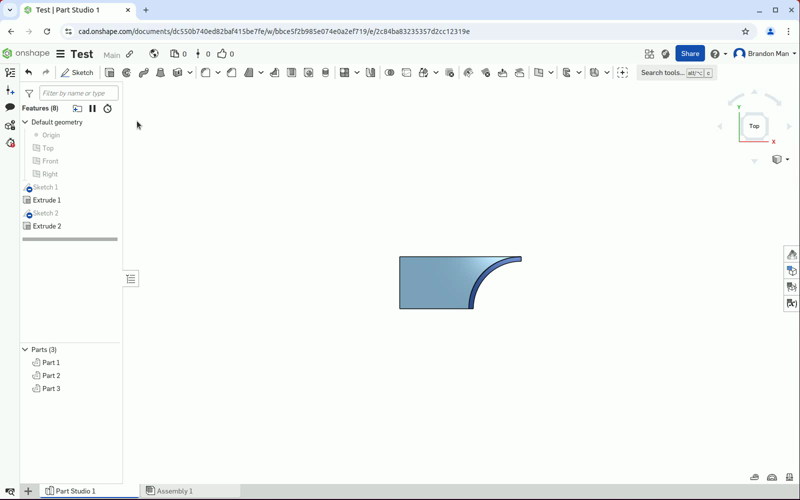
mouse_move(73, 189)
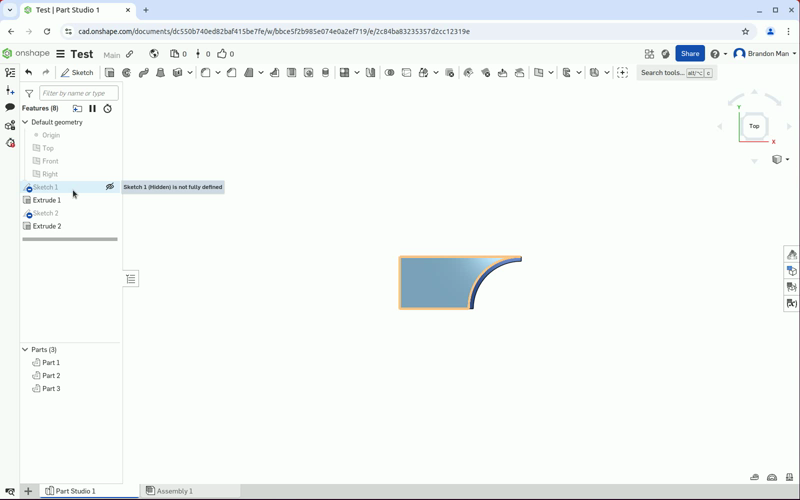
click(73, 189)
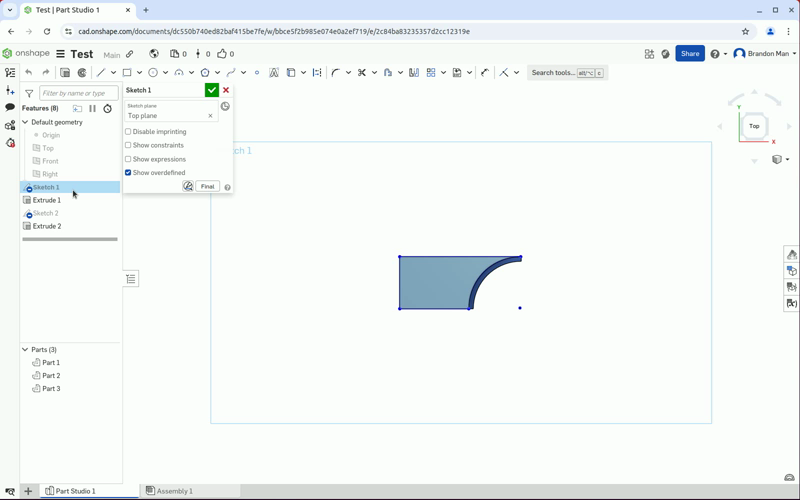
mouse_move(229, 92)
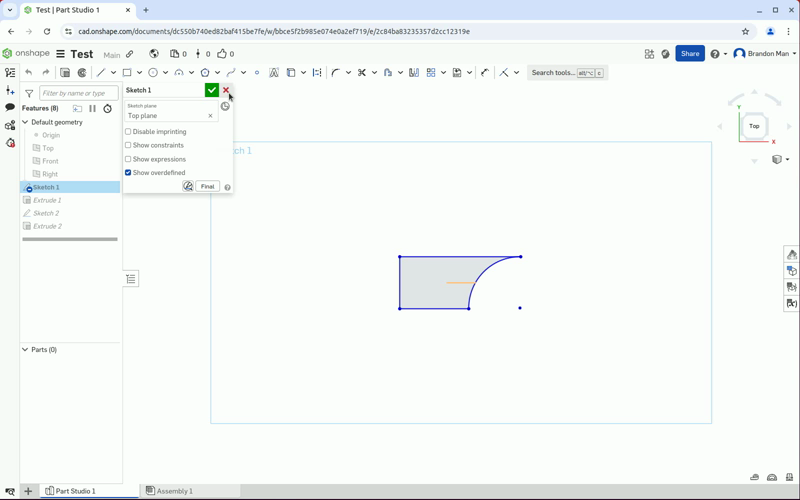
click(229, 92)
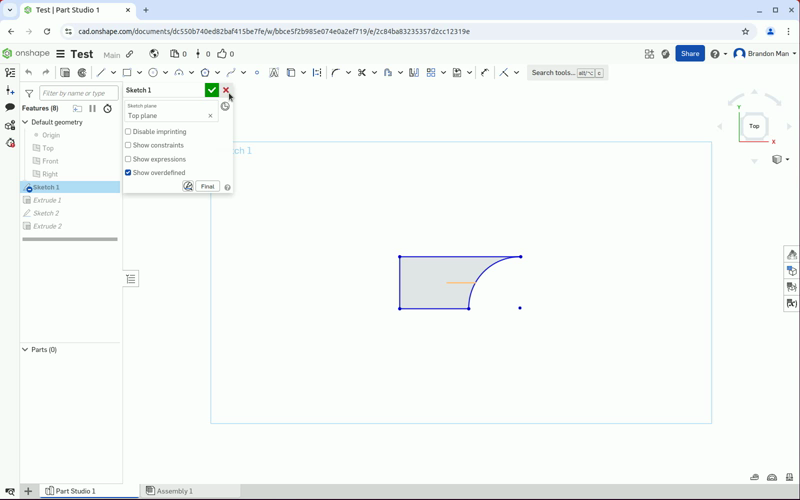
key(shift+s)
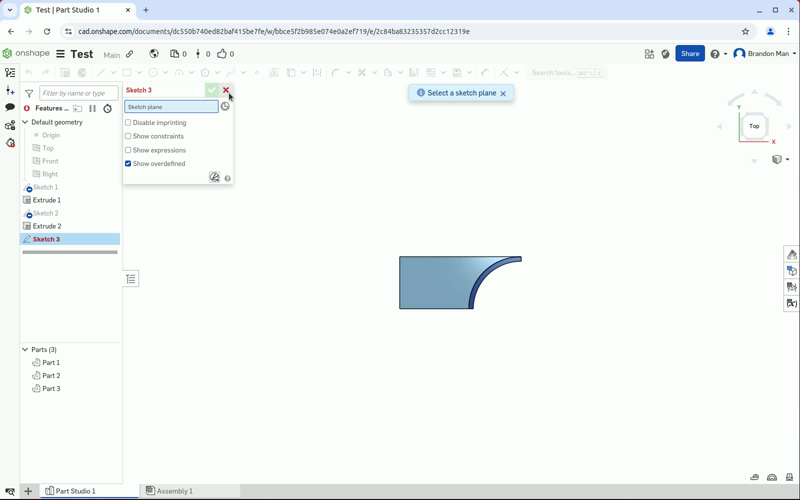
mouse_move(73, 150)
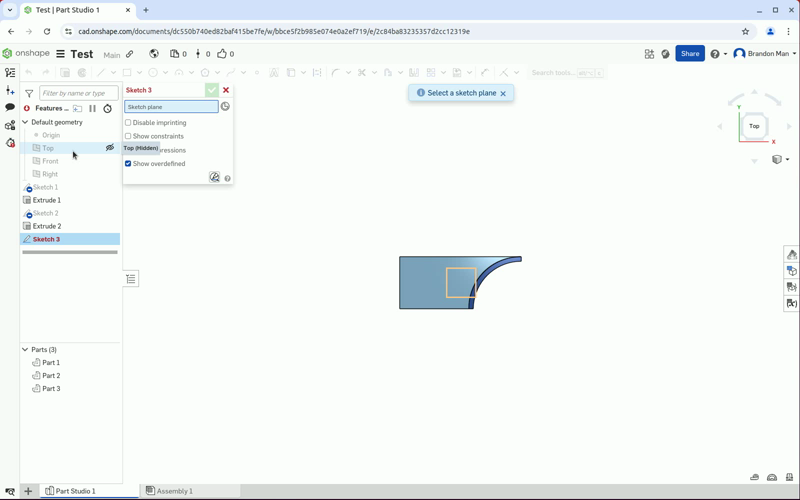
click(73, 150)
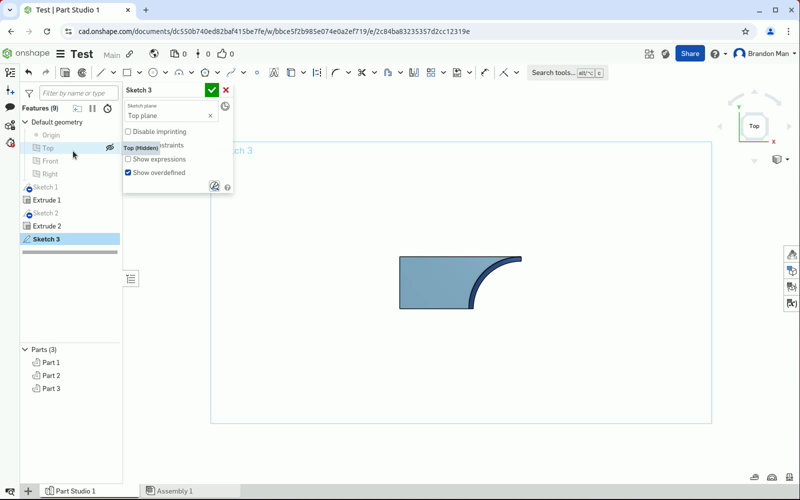
mouse_move(73, 352)
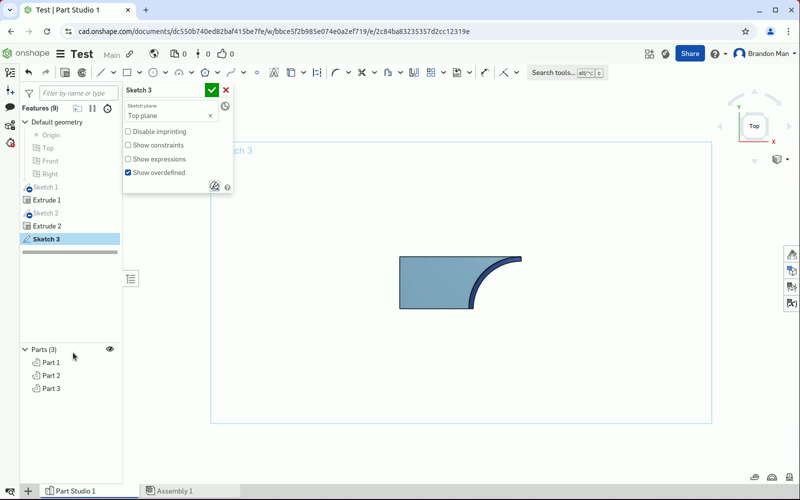
key(y)
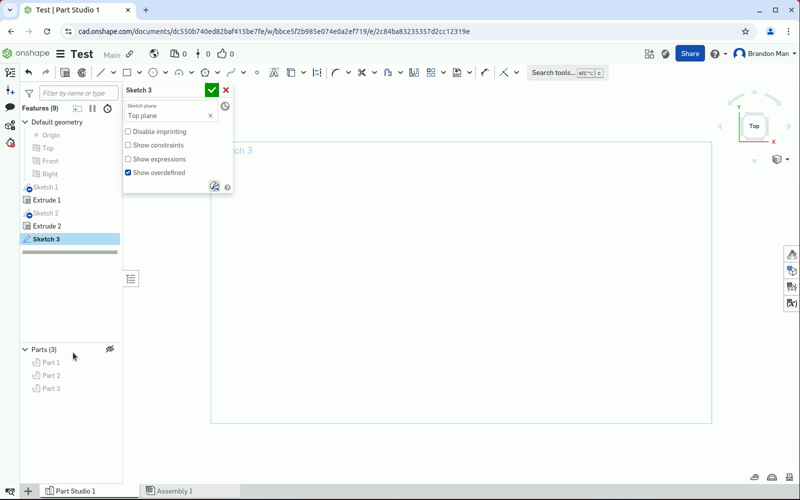
key(l)
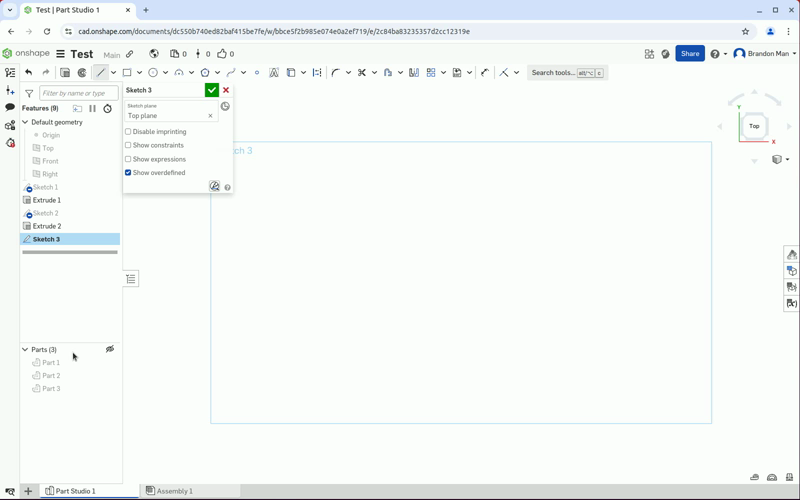
key_down(shift)
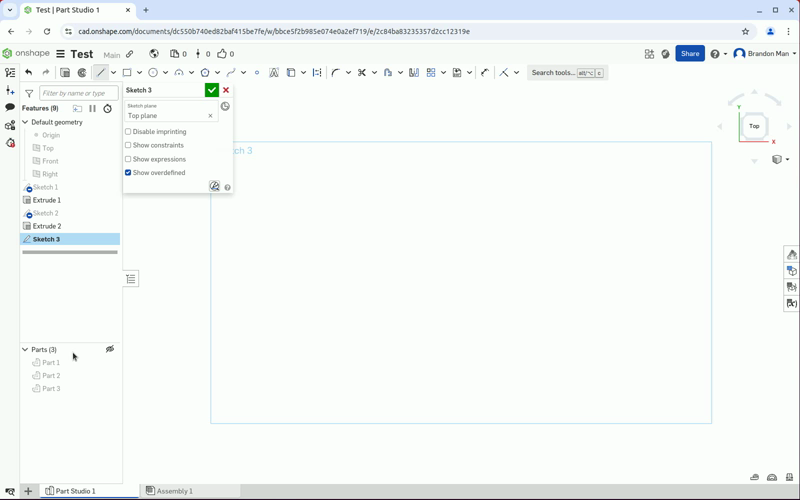
mouse_move(473, 308)
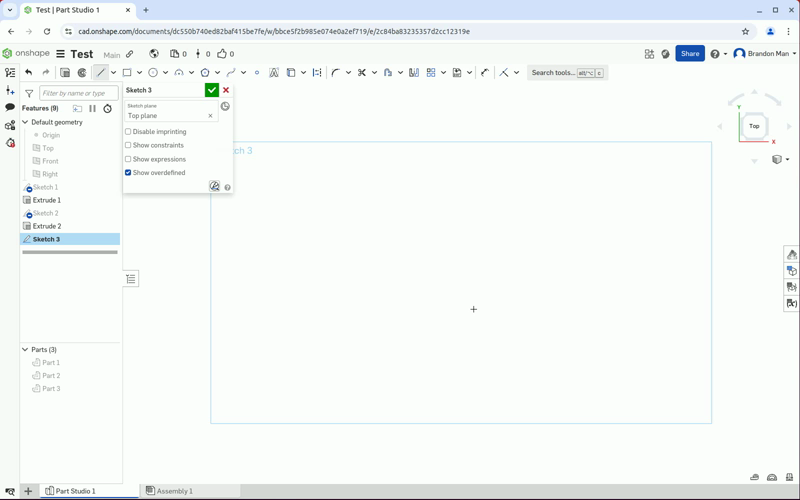
click(473, 308)
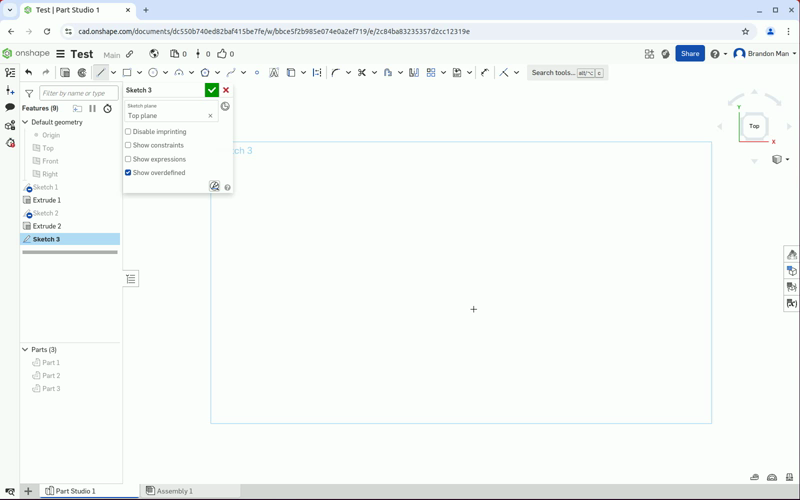
key_up(shift)
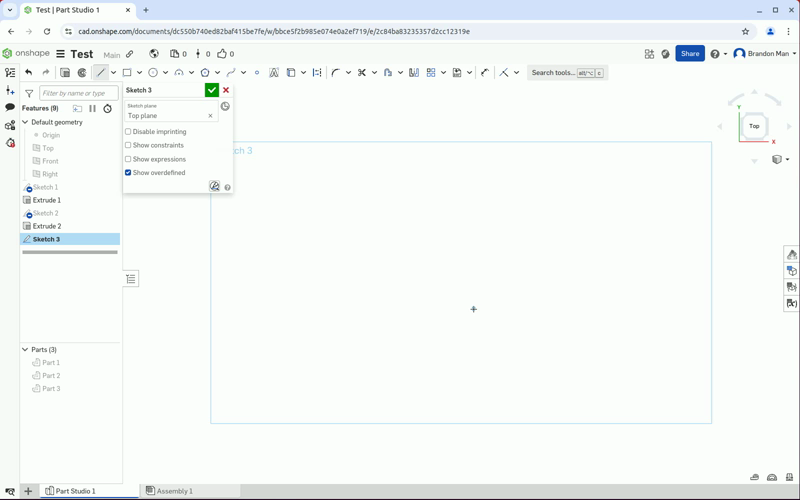
key_down(shift)
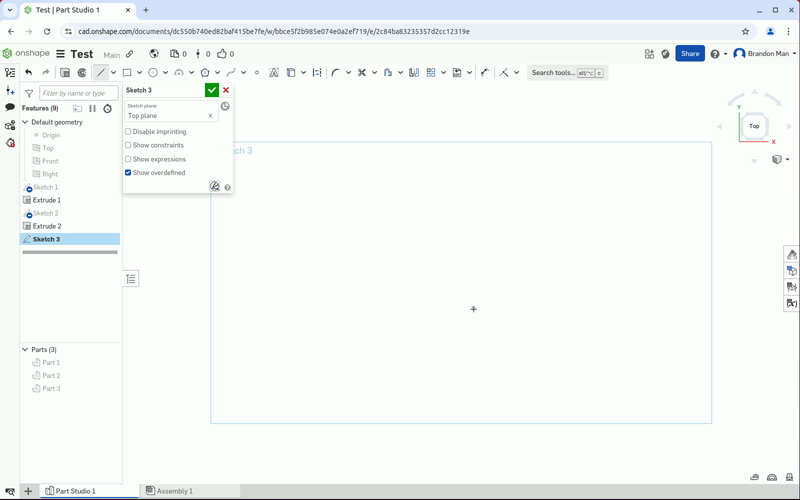
mouse_move(503, 308)
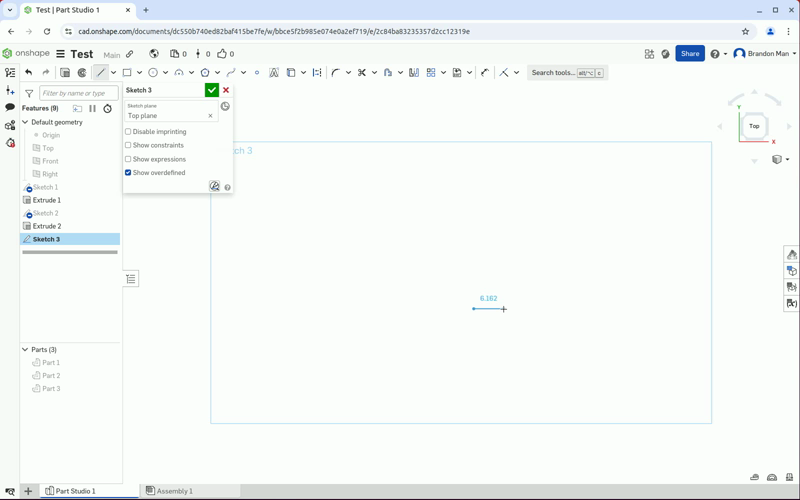
mouse_move(482, 308)
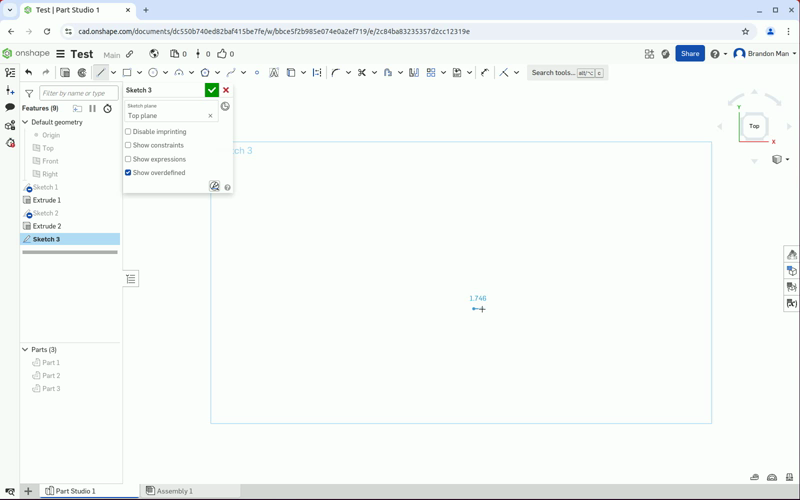
click(482, 308)
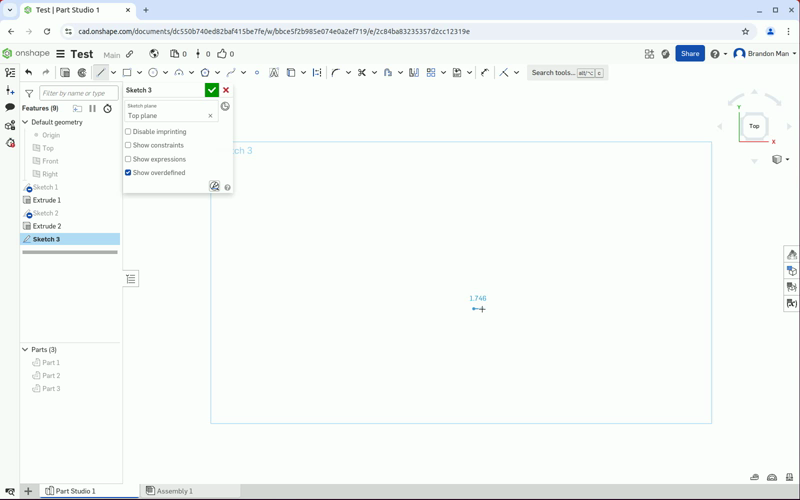
key_up(shift)
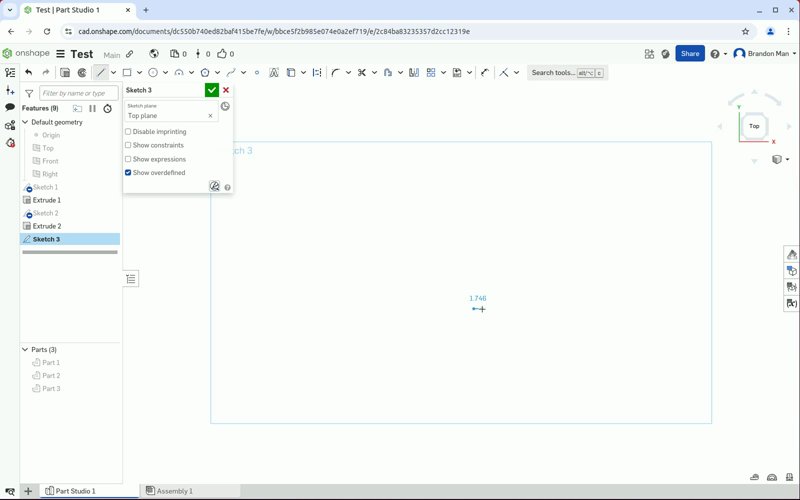
key(esc)
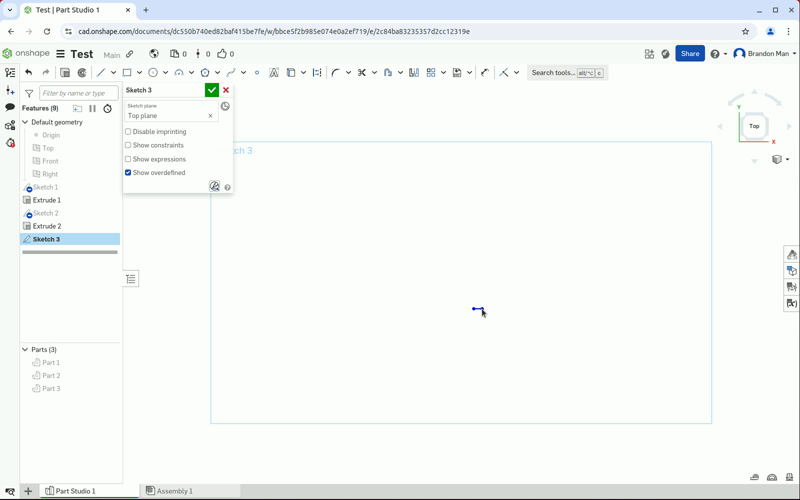
key(a)
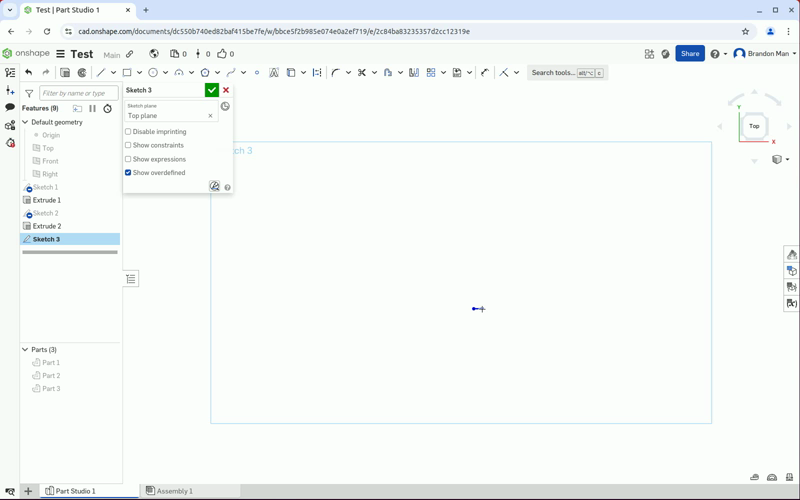
mouse_move(482, 308)
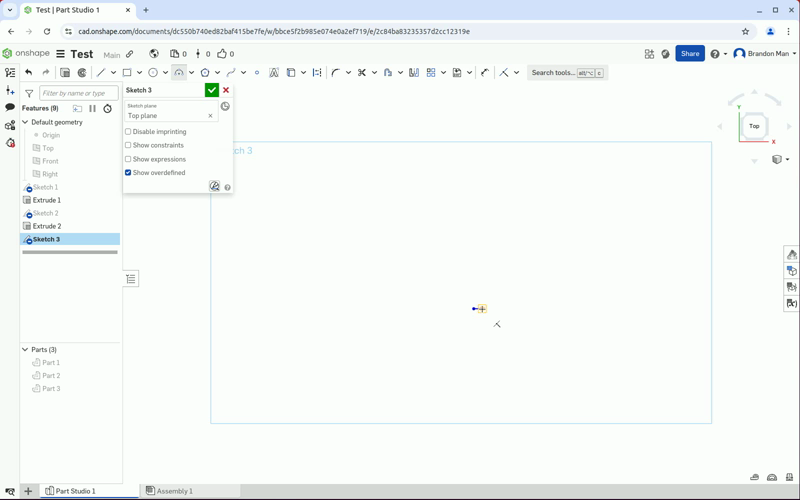
click(482, 308)
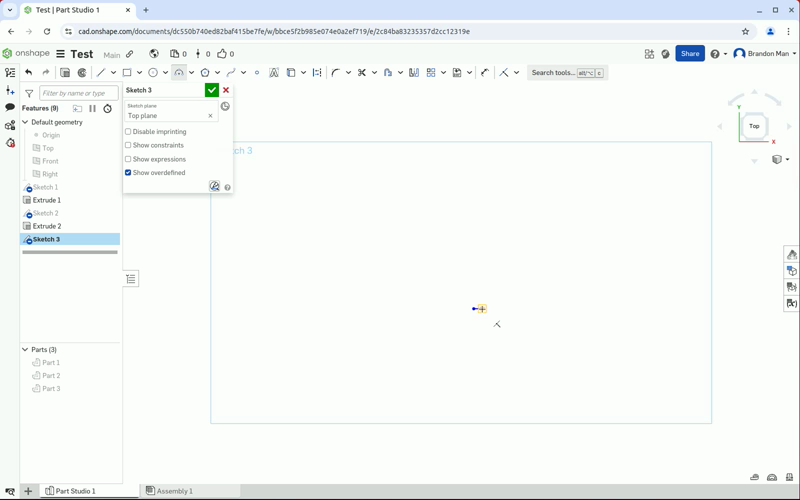
key_down(shift)
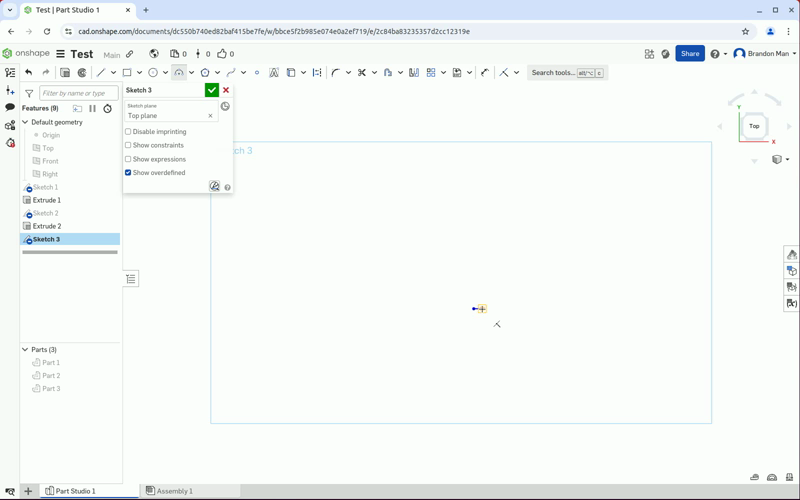
mouse_move(522, 268)
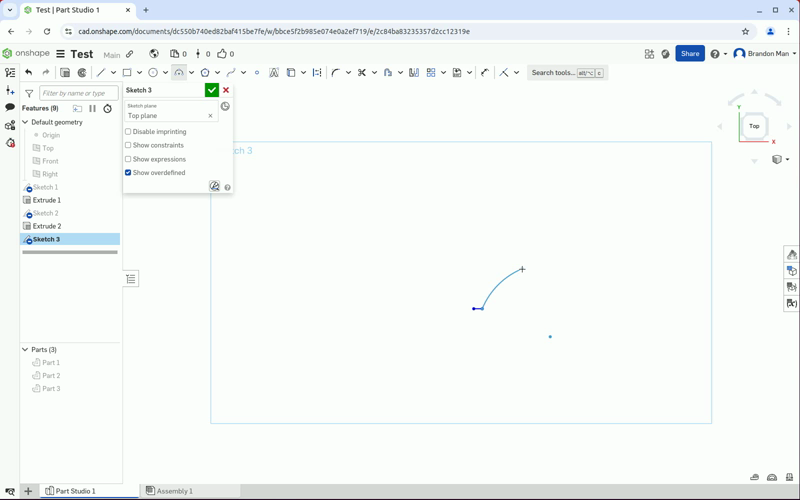
click(522, 268)
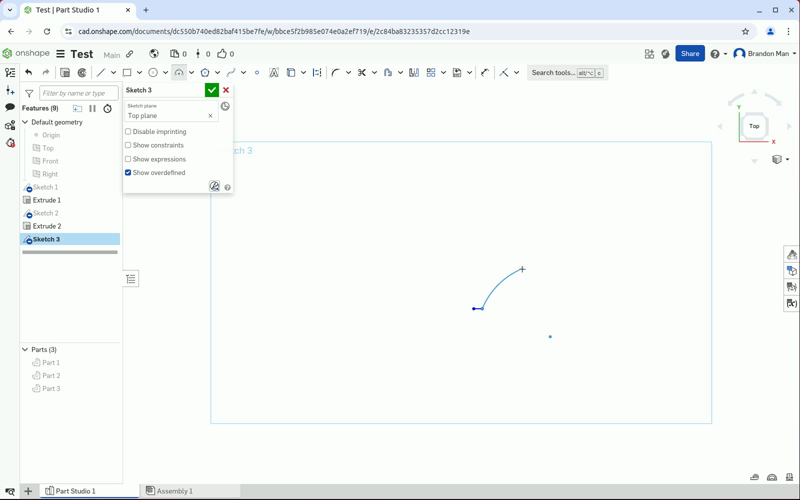
mouse_move(494, 280)
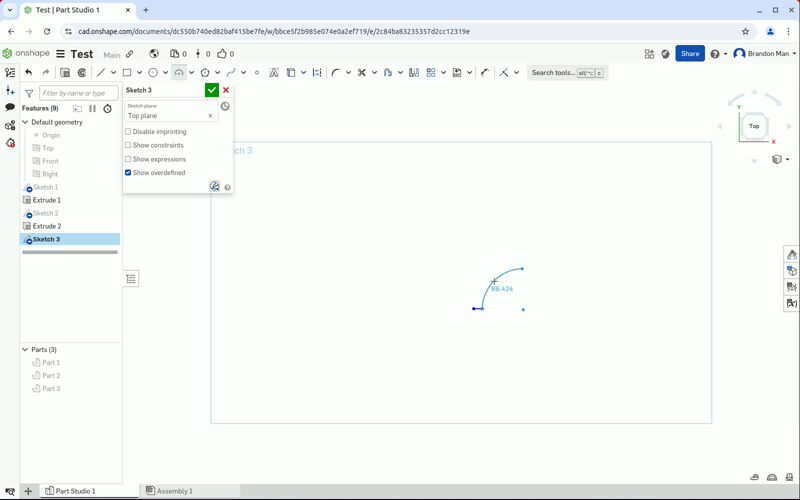
click(494, 280)
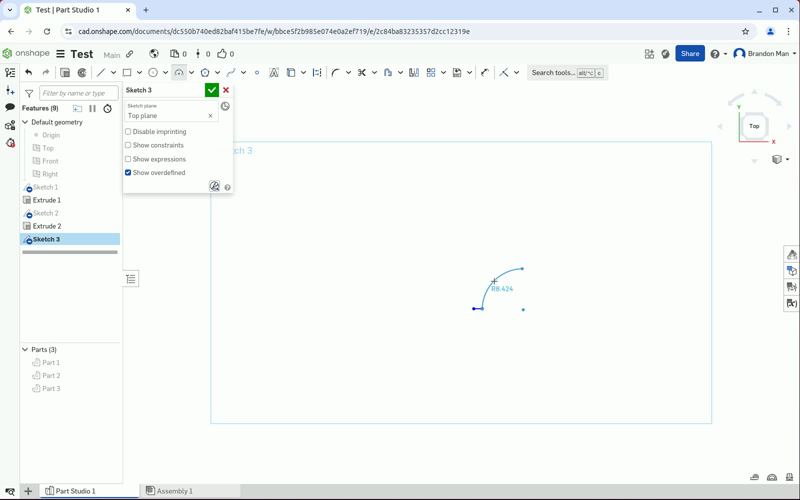
key_up(shift)
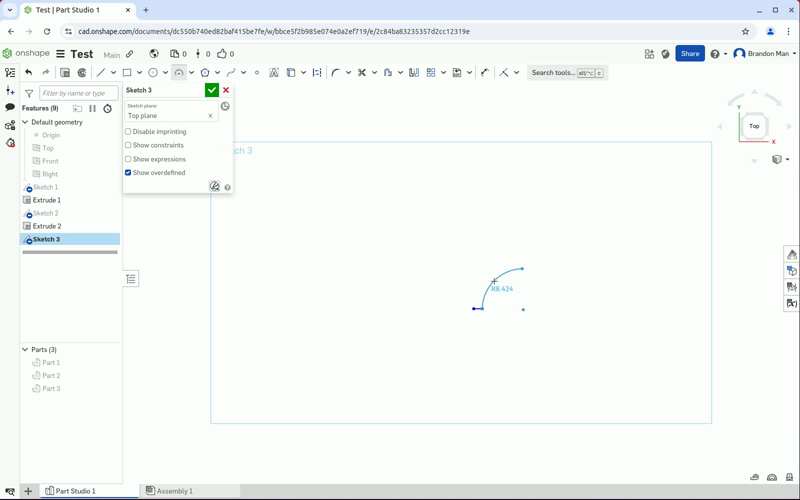
key(esc)
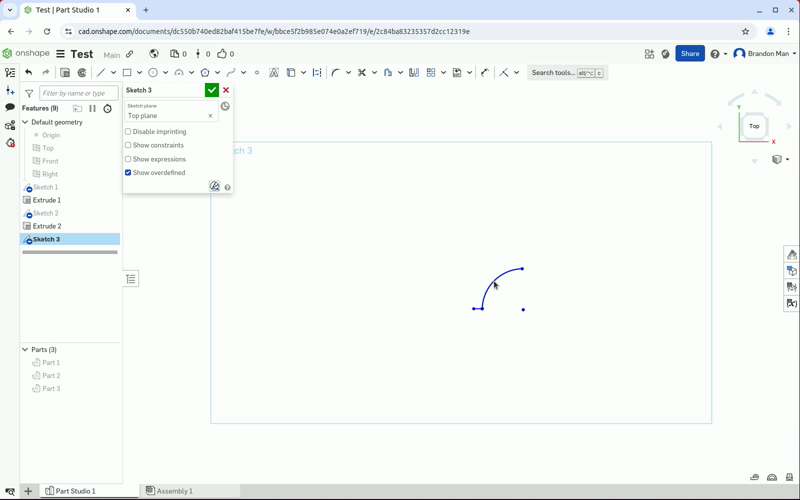
key(l)
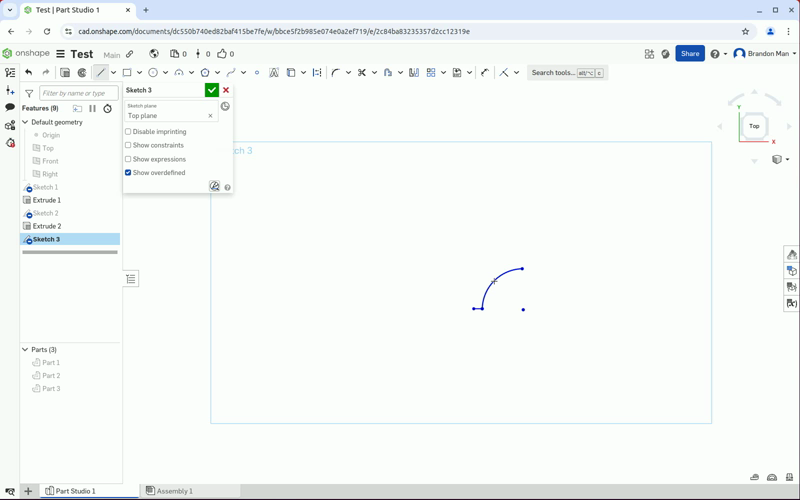
mouse_move(522, 268)
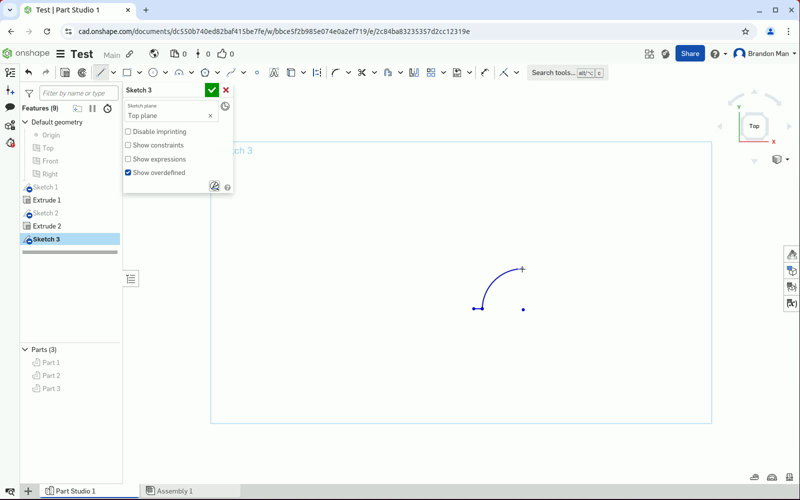
click(522, 268)
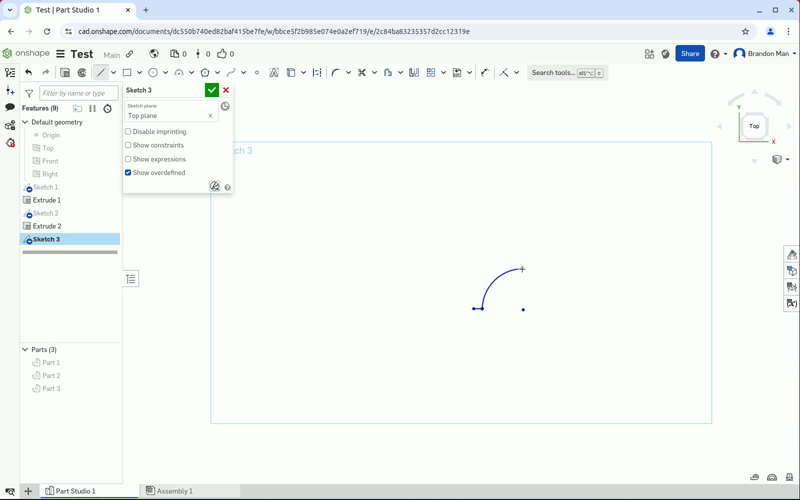
key_down(shift)
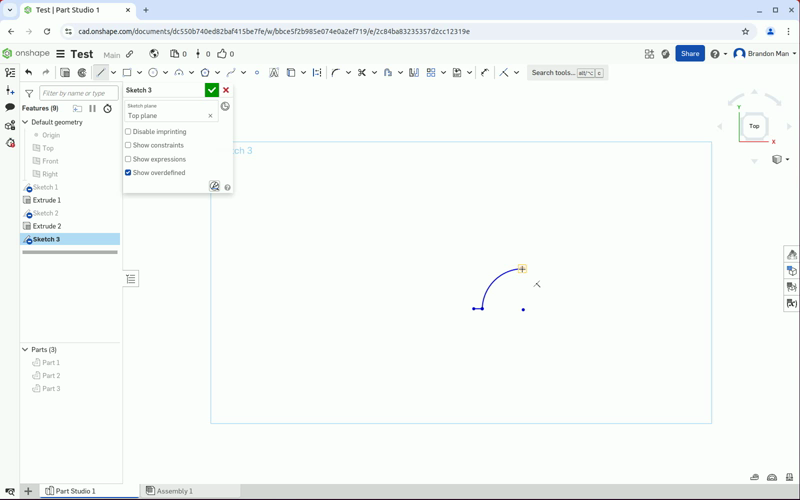
mouse_move(552, 268)
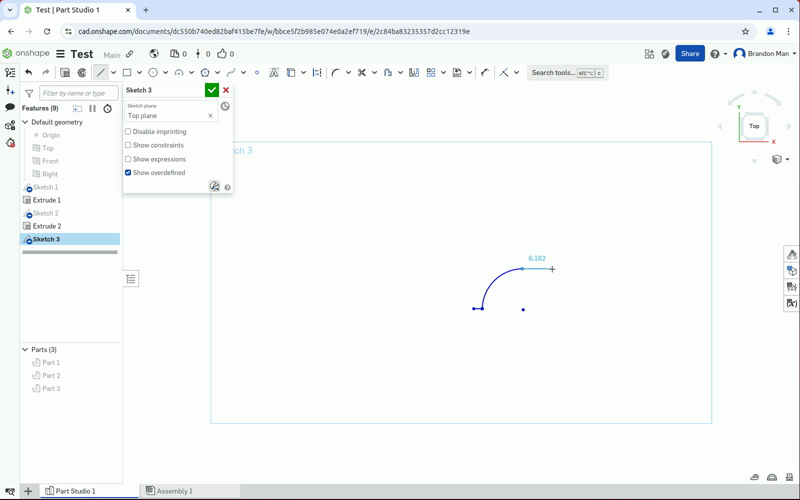
mouse_move(522, 260)
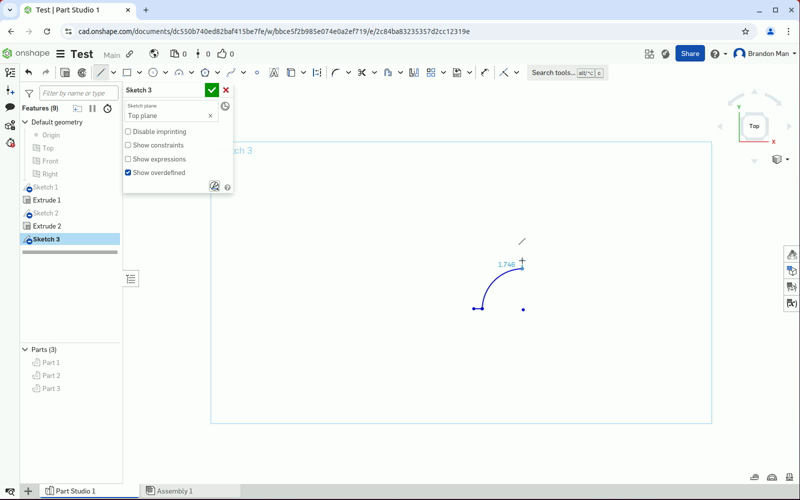
click(522, 260)
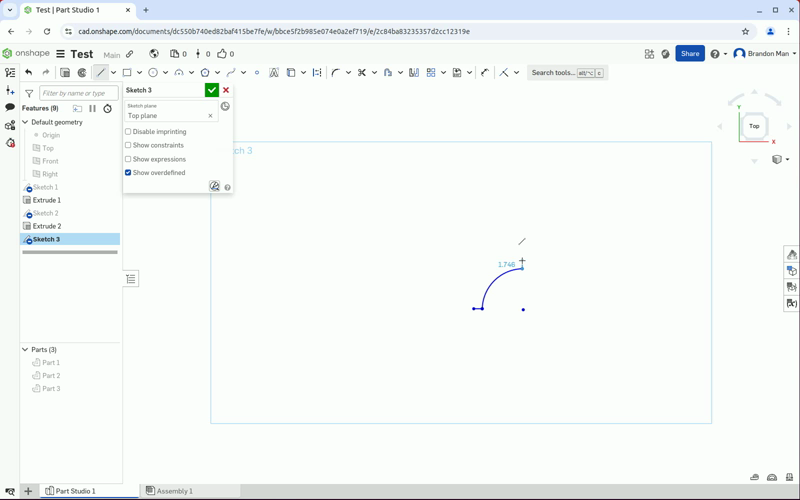
key_up(shift)
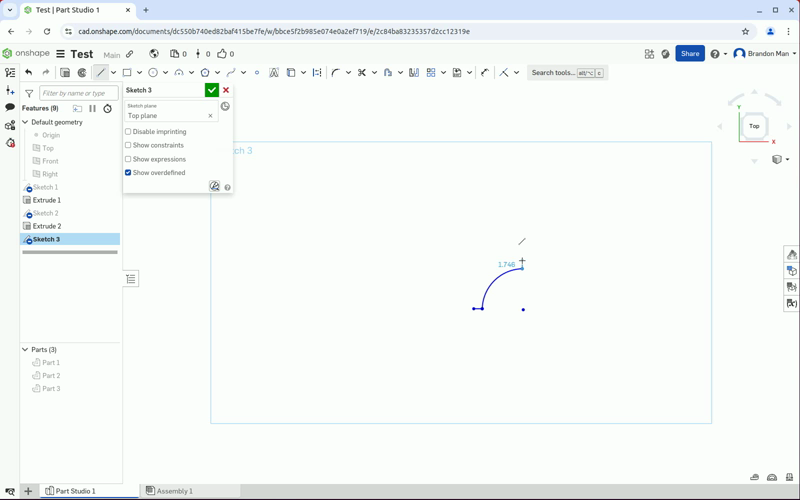
key(esc)
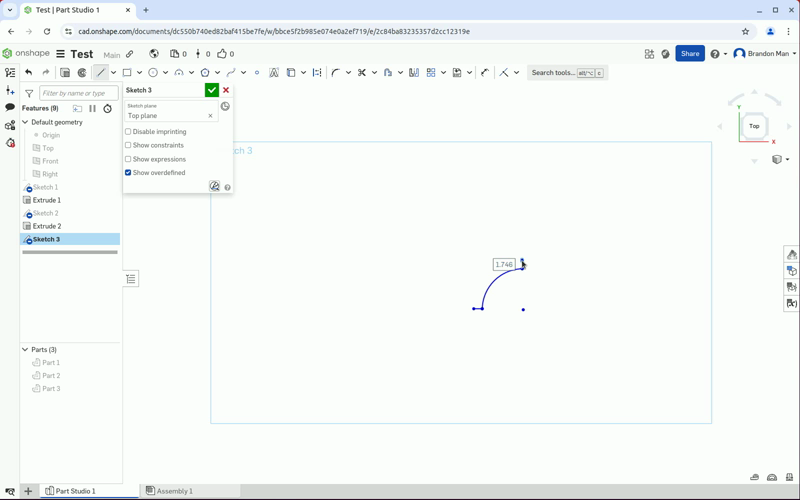
key(a)
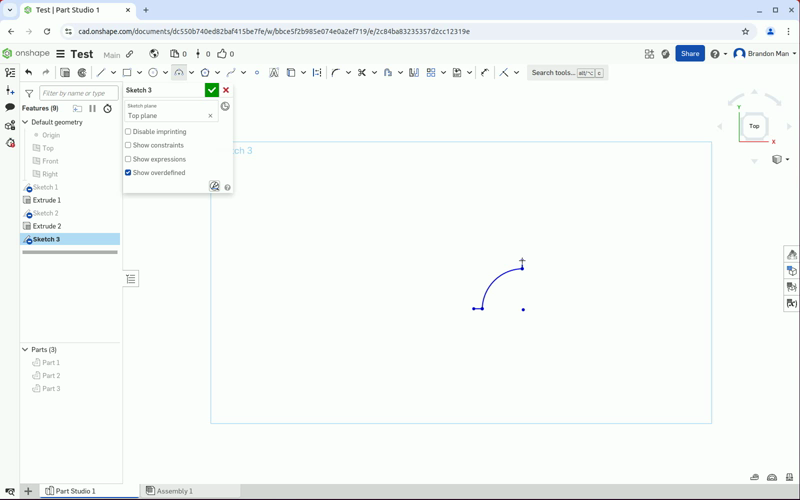
mouse_move(522, 260)
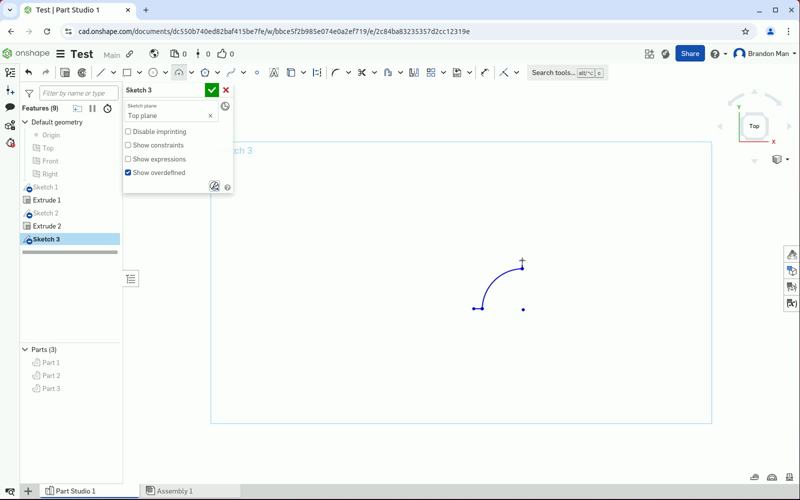
click(522, 260)
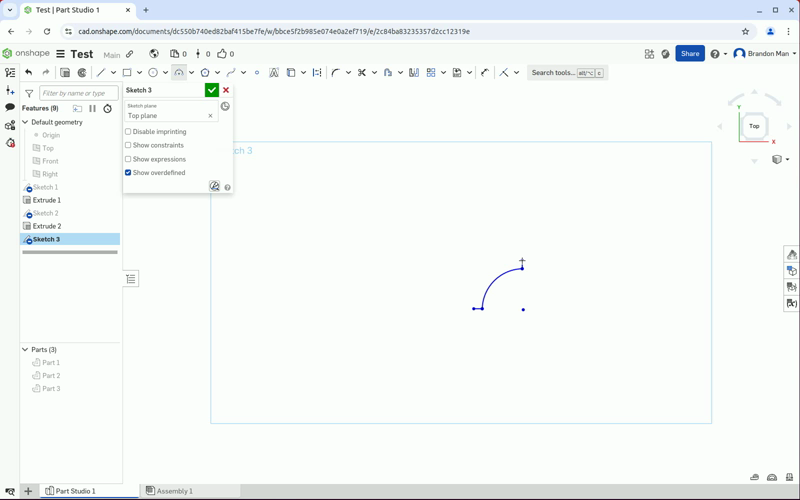
mouse_move(473, 308)
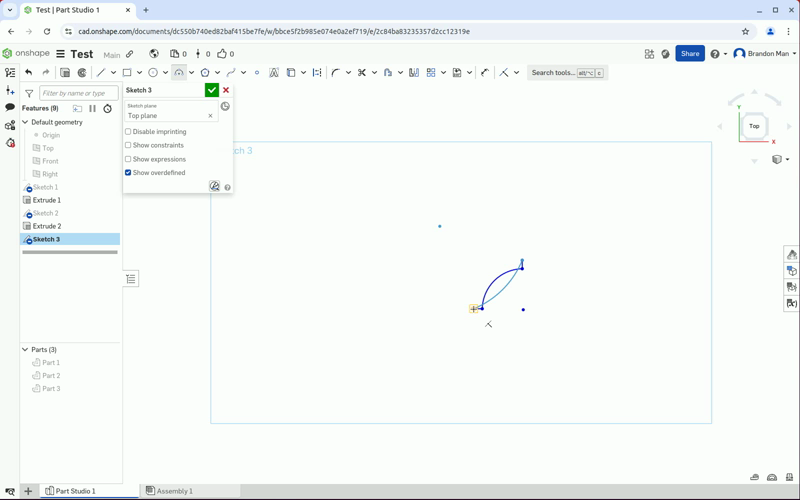
click(473, 308)
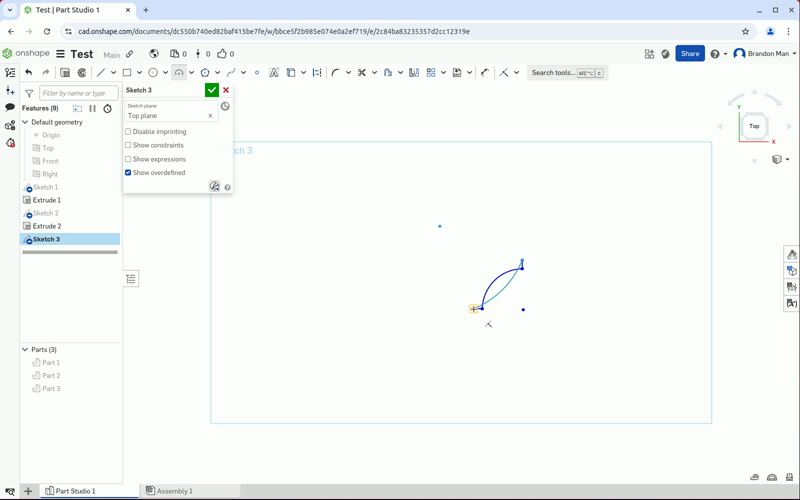
key_down(shift)
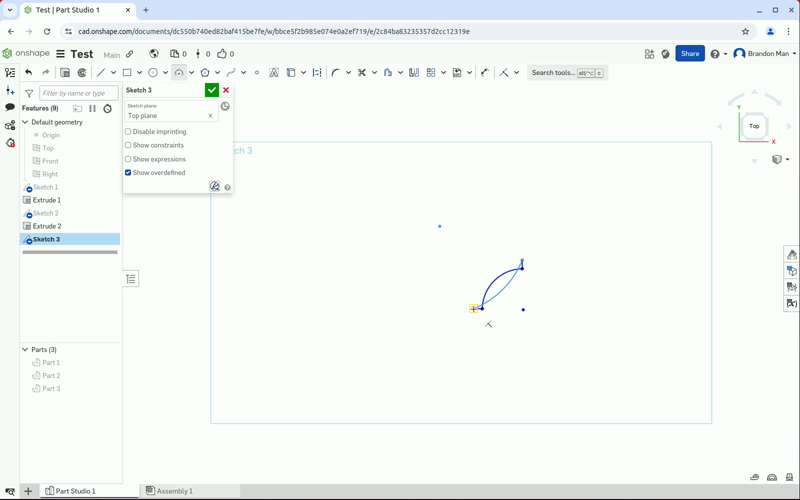
mouse_move(488, 274)
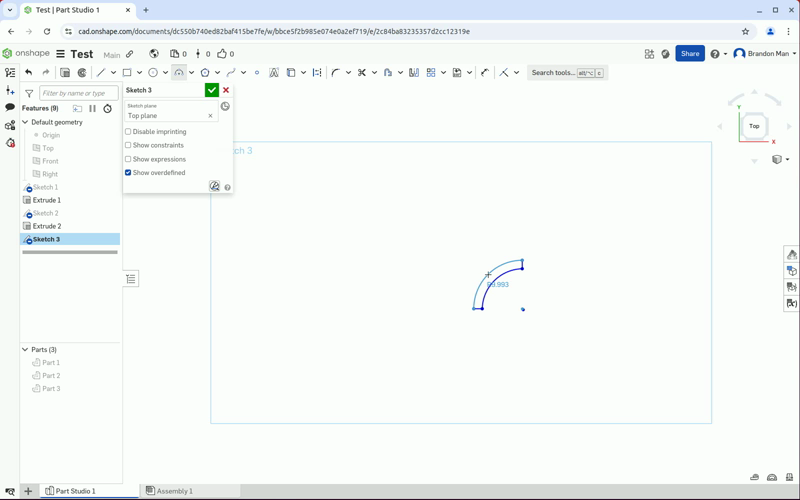
click(488, 274)
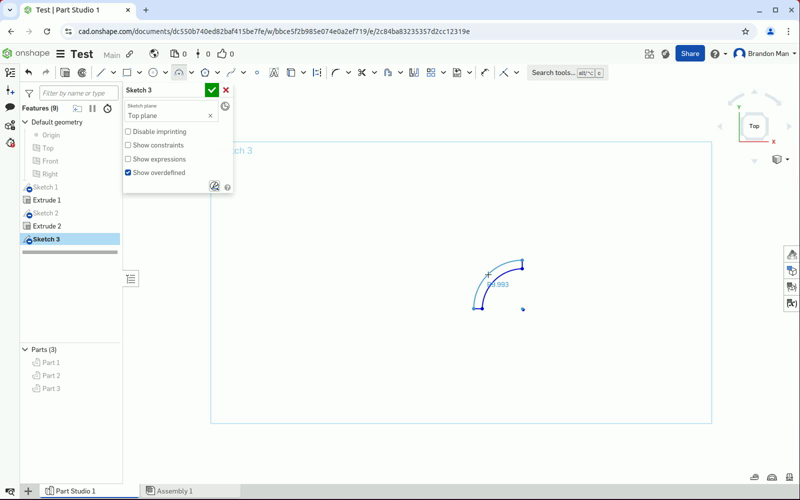
key_up(shift)
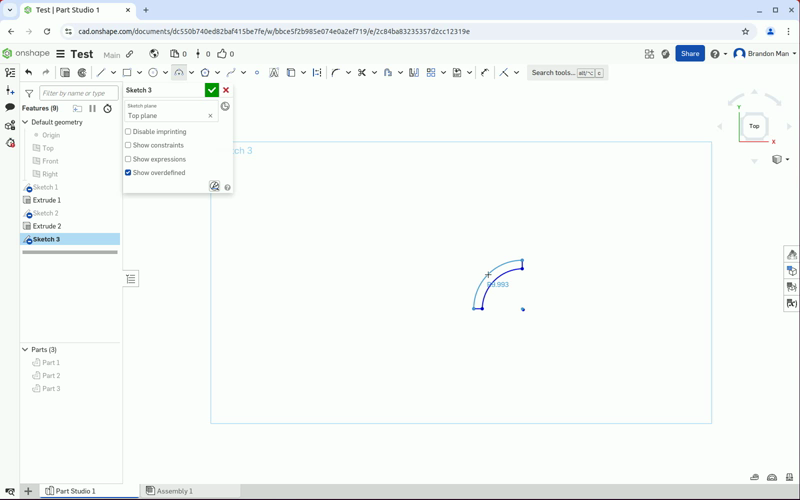
key(esc)
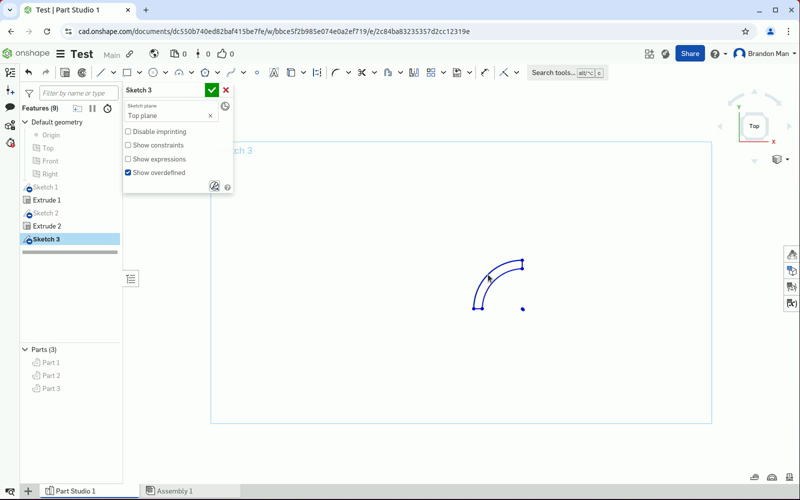
mouse_move(482, 297)
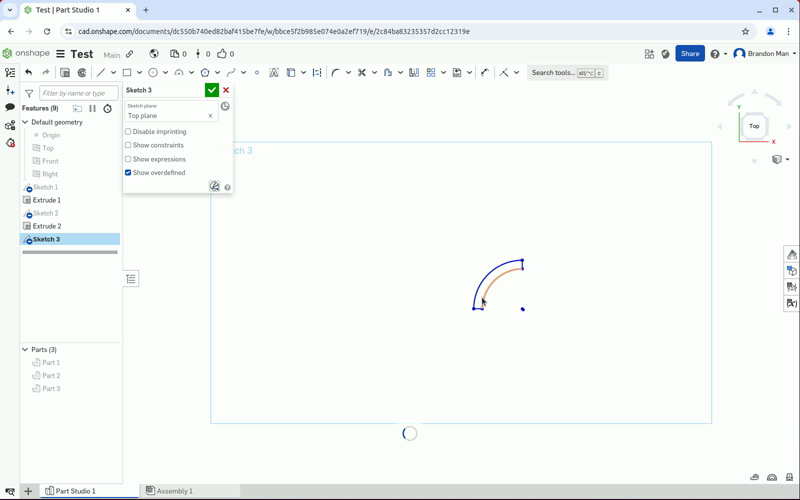
scroll(6)
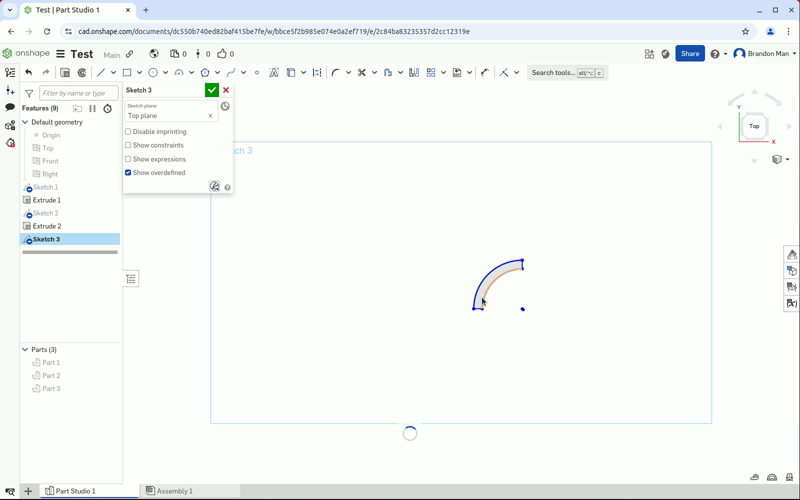
scroll(6)
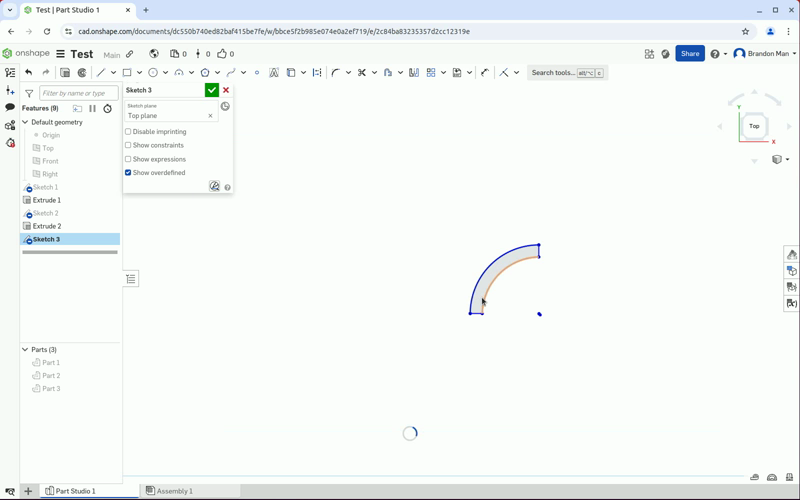
scroll(6)
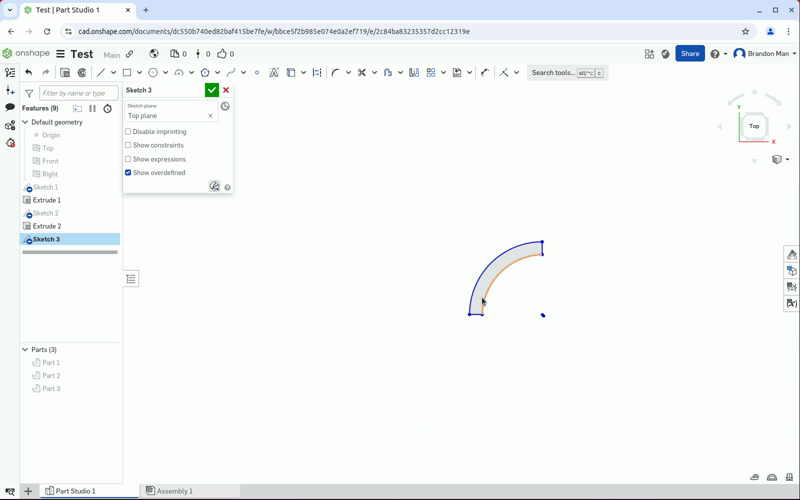
scroll(6)
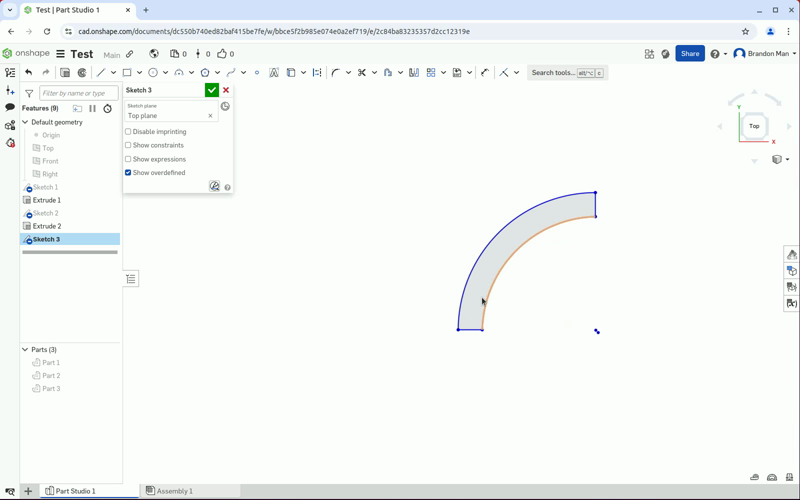
scroll(6)
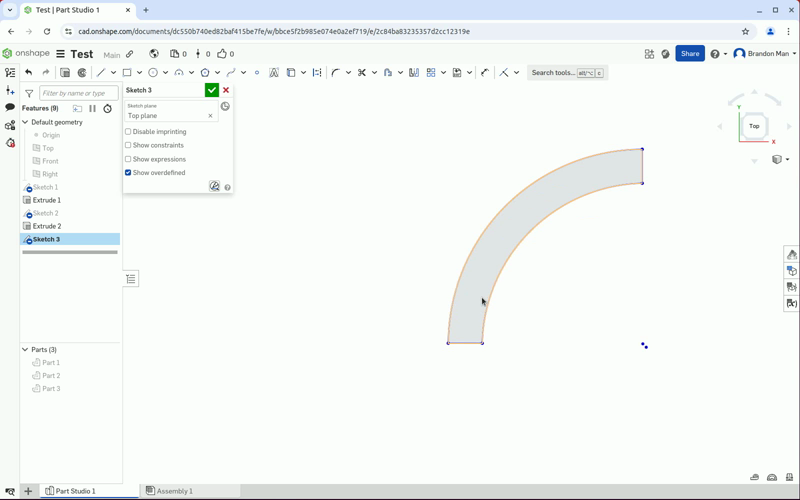
scroll(6)
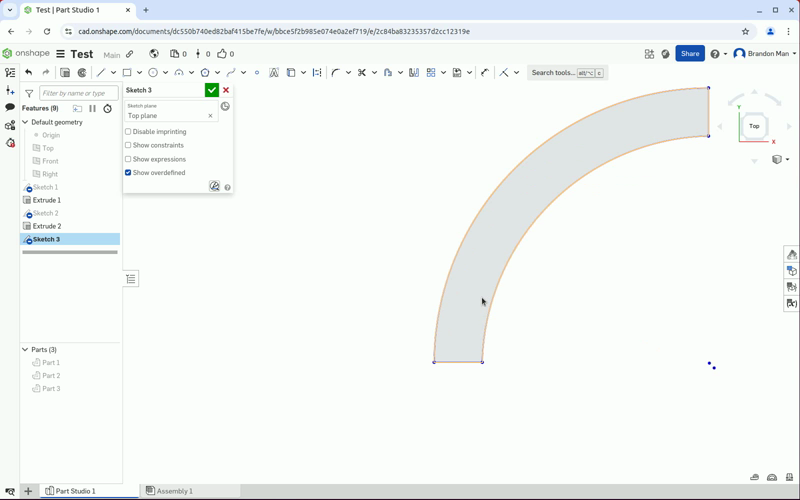
scroll(6)
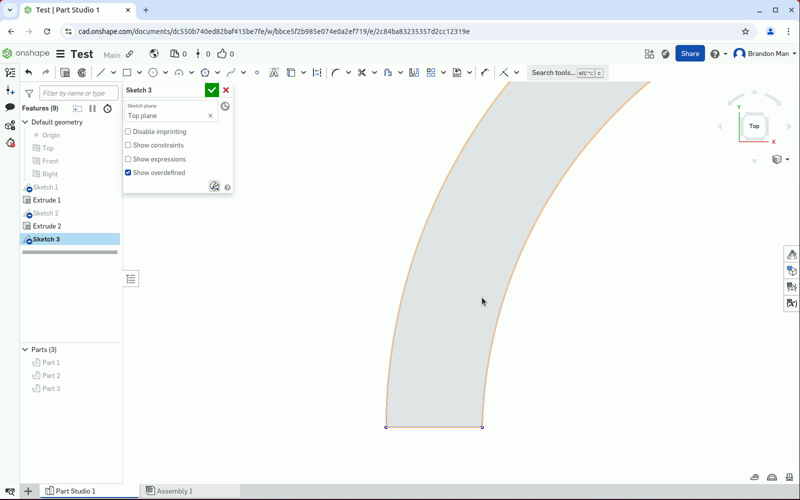
click(482, 297)
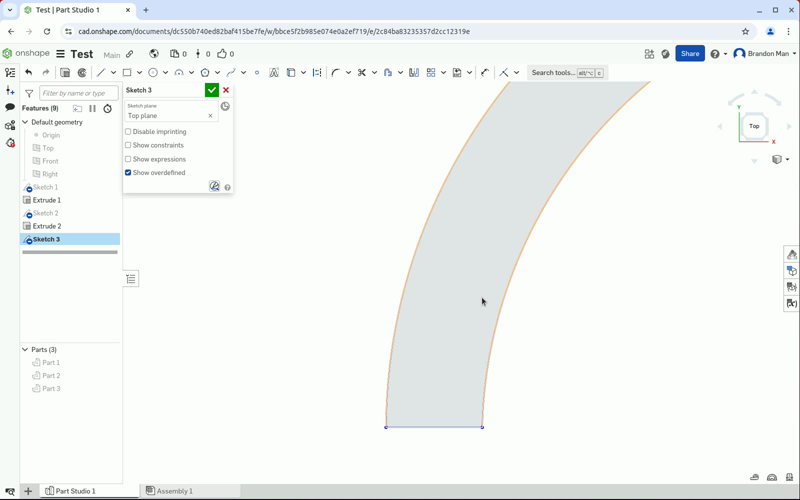
scroll(-6)
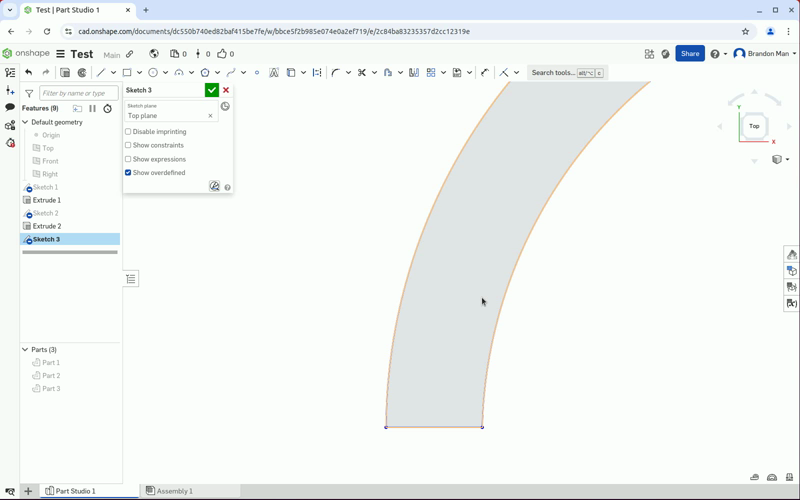
scroll(-6)
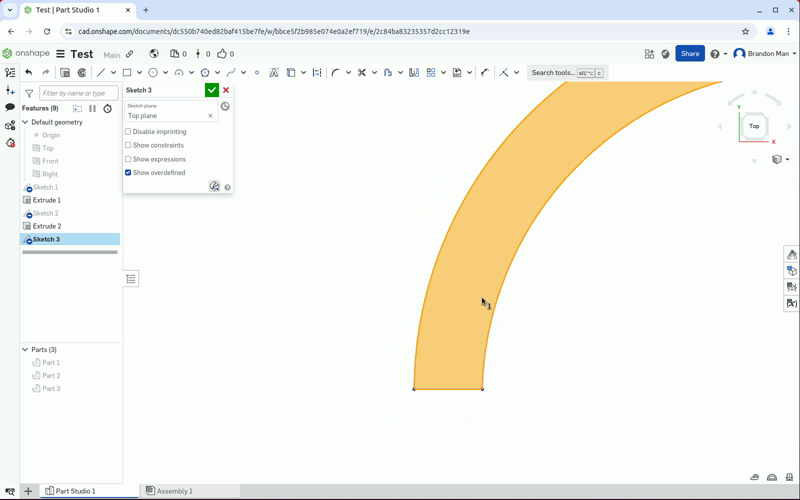
scroll(-6)
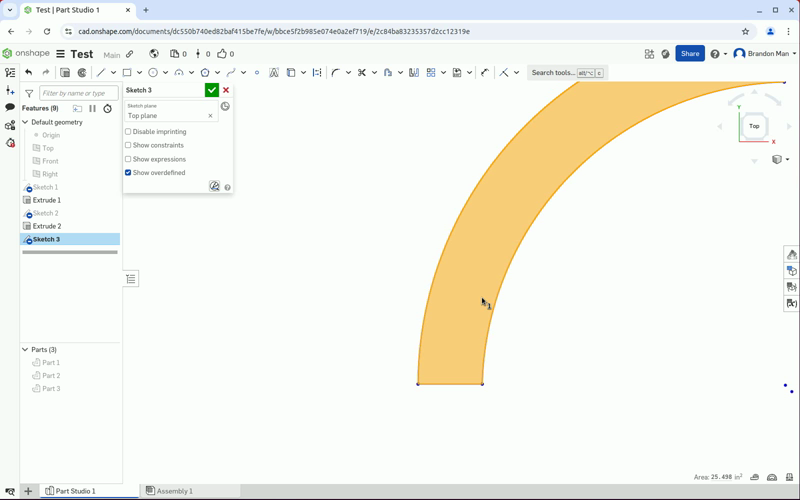
scroll(-6)
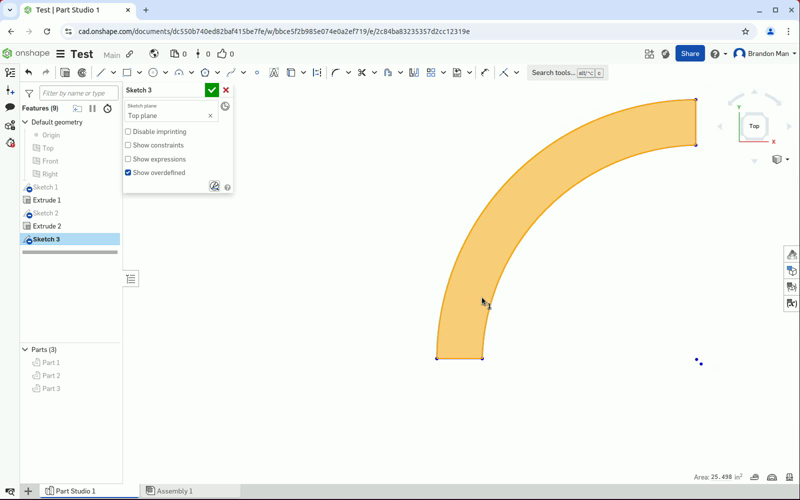
scroll(-6)
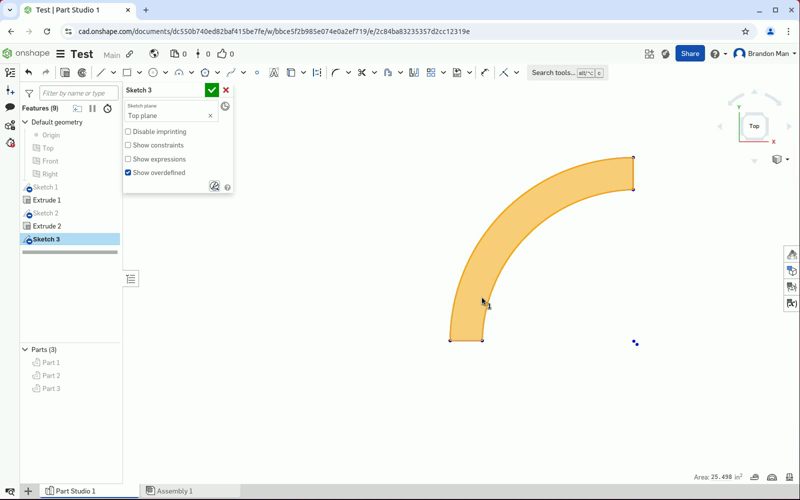
scroll(-6)
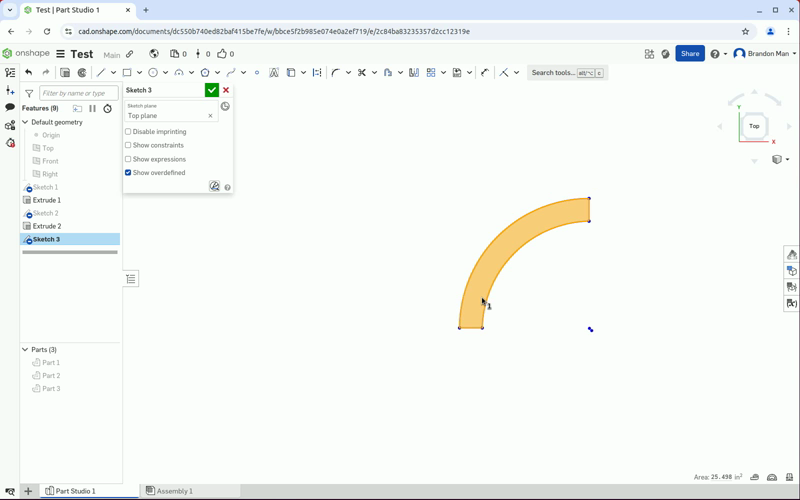
scroll(-6)
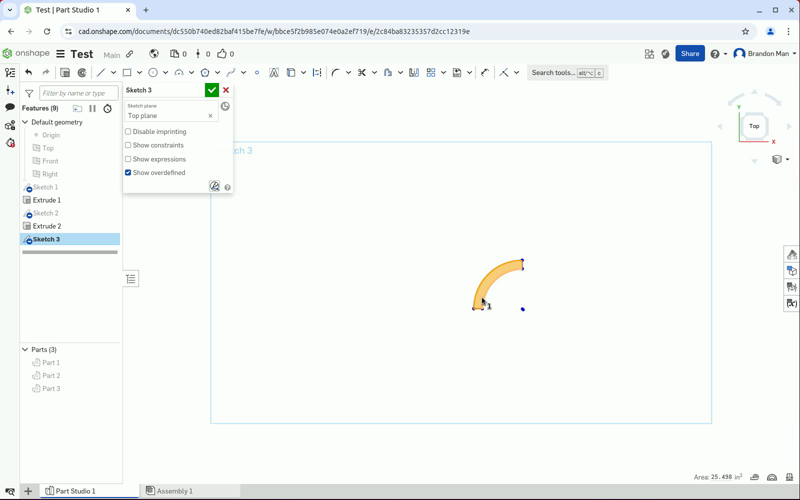
mouse_move(73, 352)
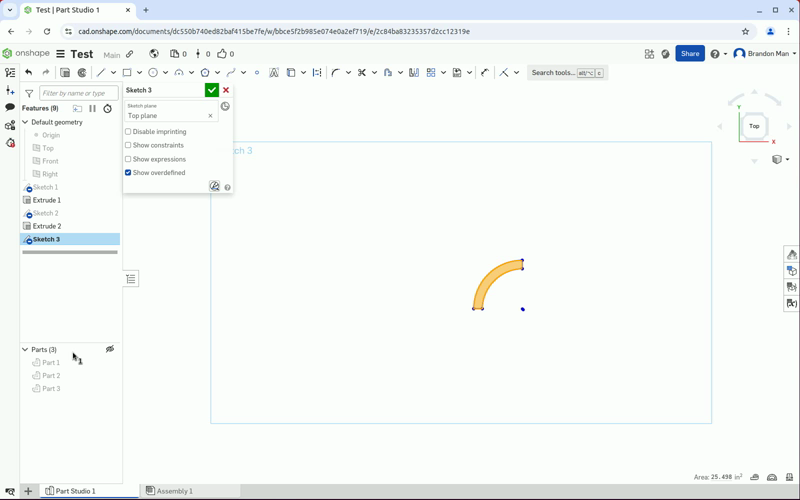
key(shift+y)
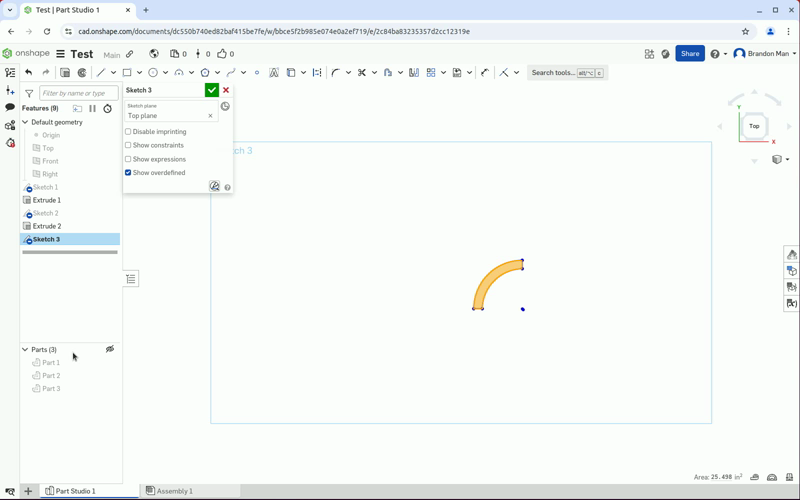
key(shift+e)
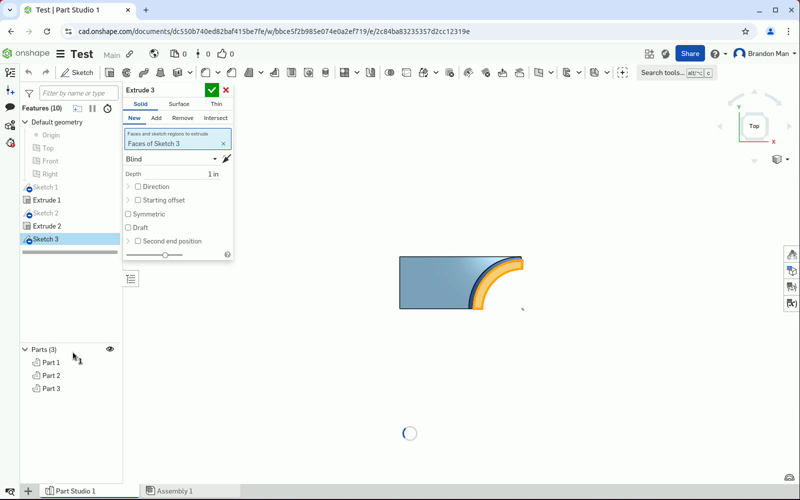
mouse_move(143, 106)
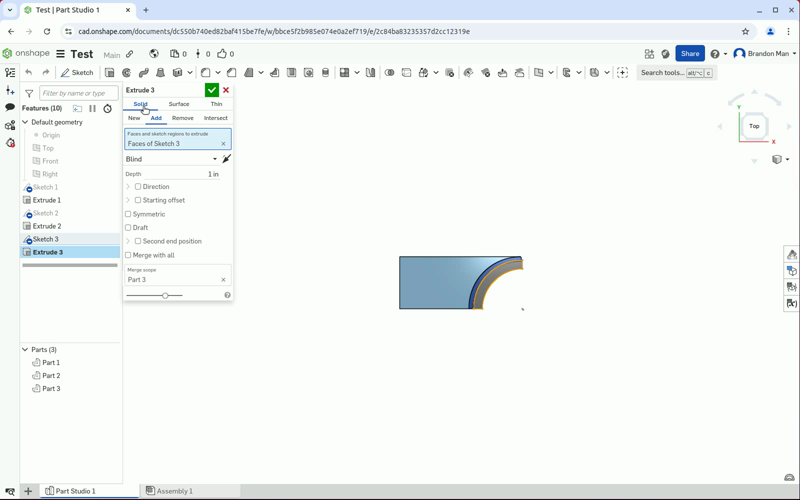
click(143, 106)
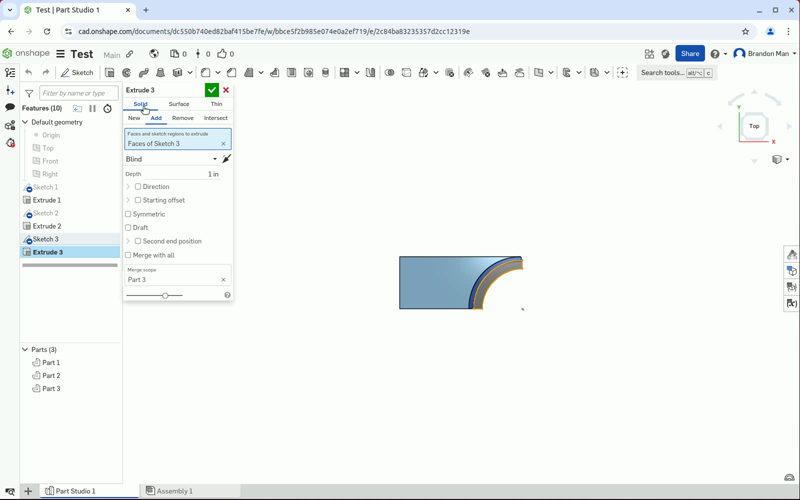
mouse_move(137, 120)
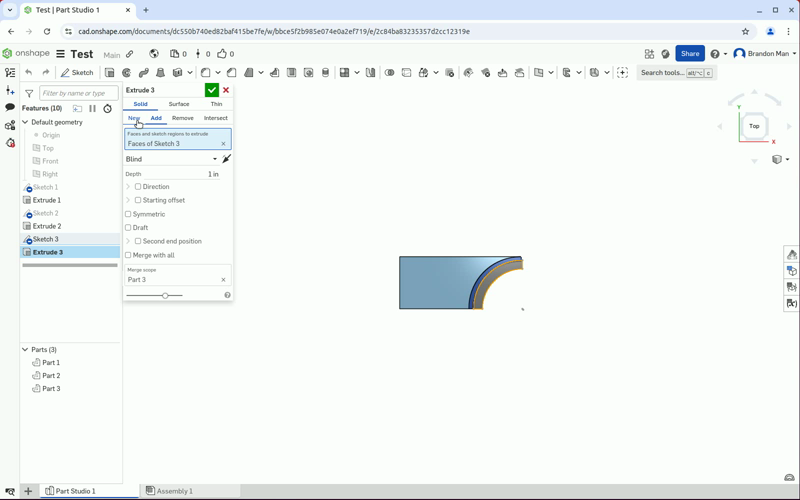
click(137, 120)
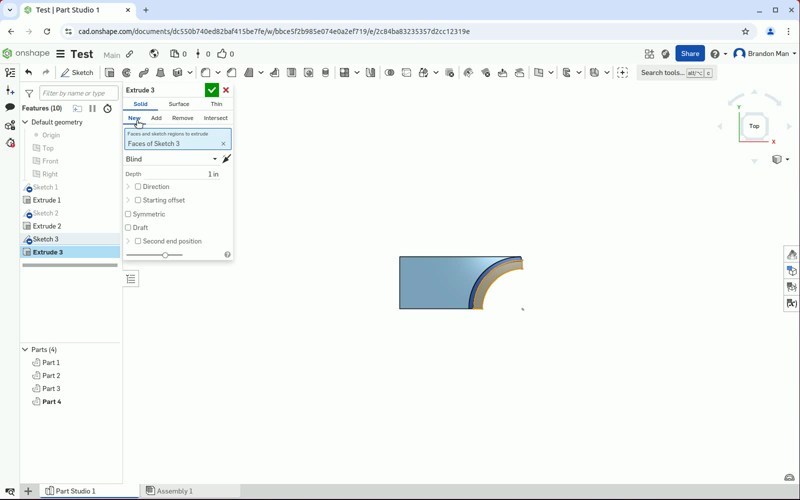
key(tab, 4)
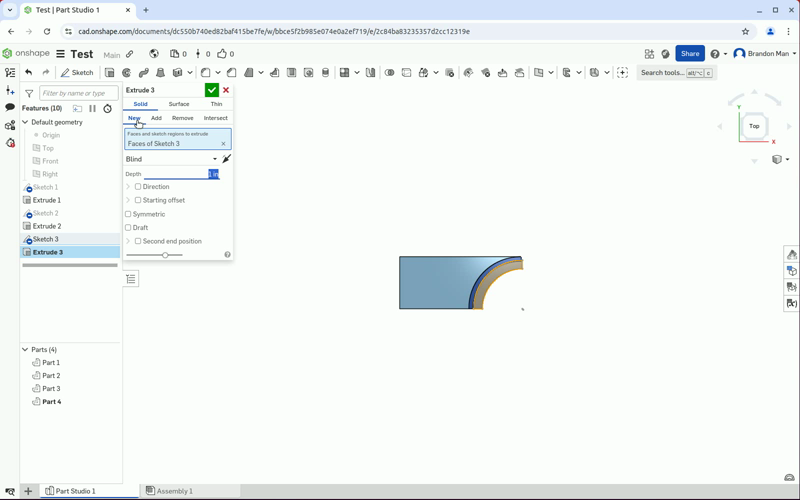
text(1.685)
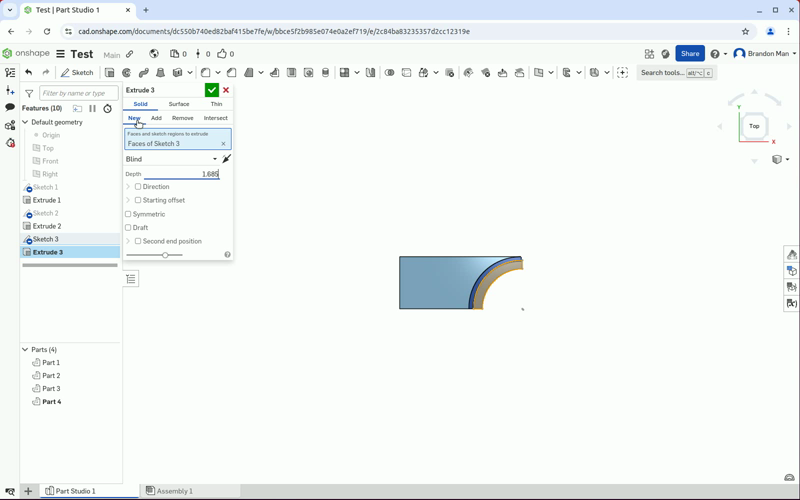
key(enter)
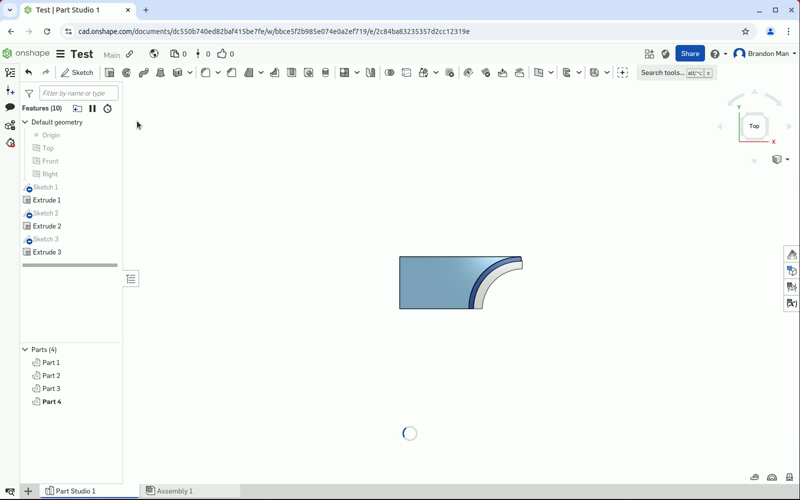
key(shift+h)
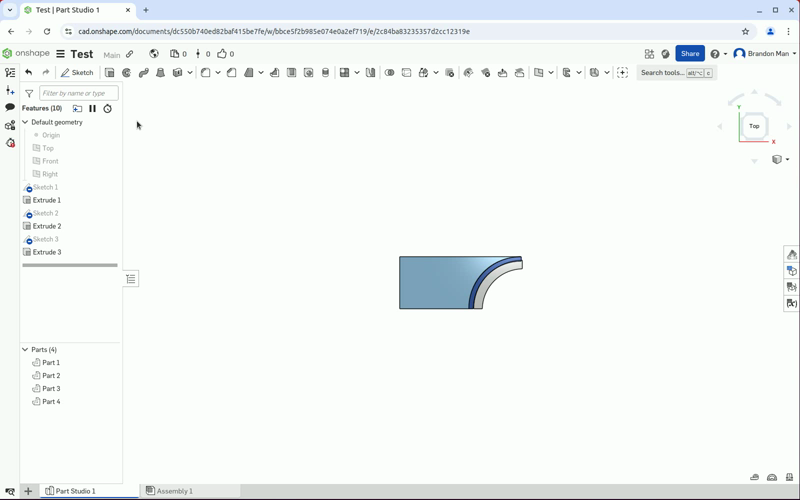
key(shift+h)
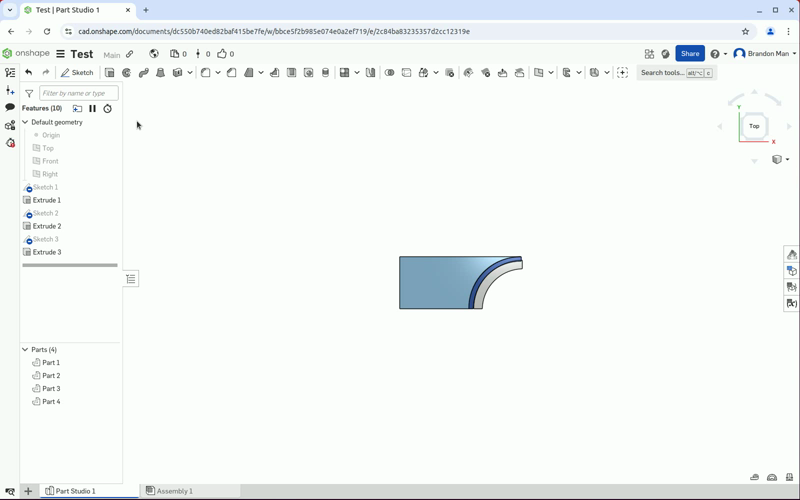
mouse_move(73, 189)
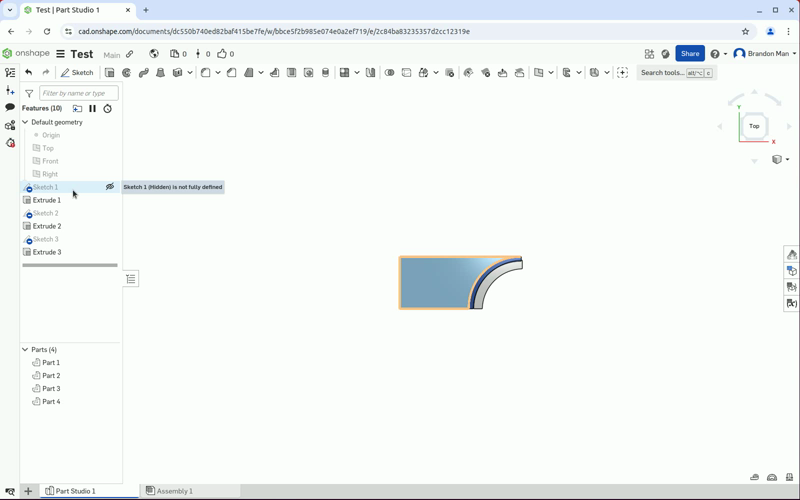
click(73, 189)
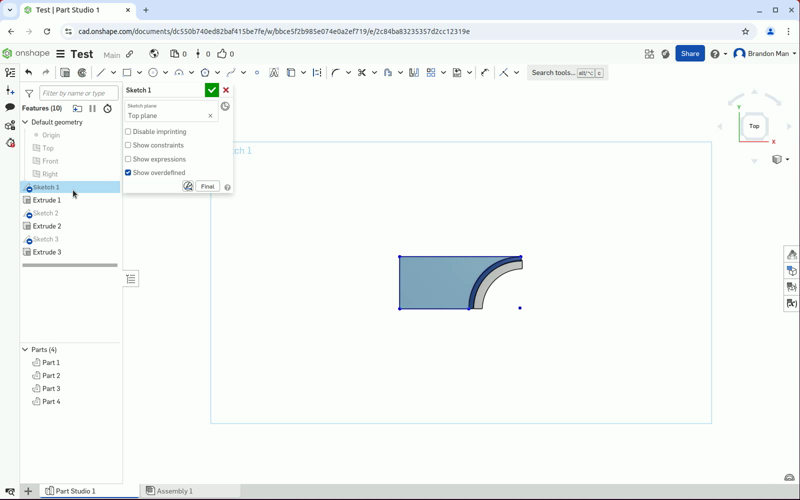
mouse_move(229, 92)
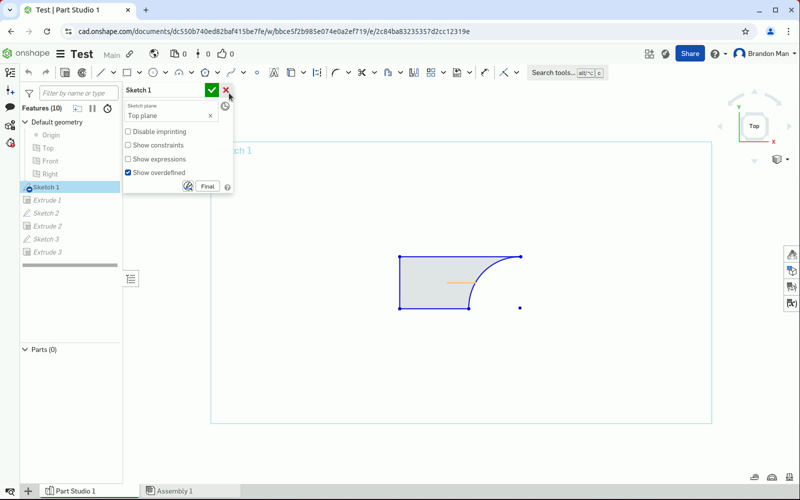
click(229, 92)
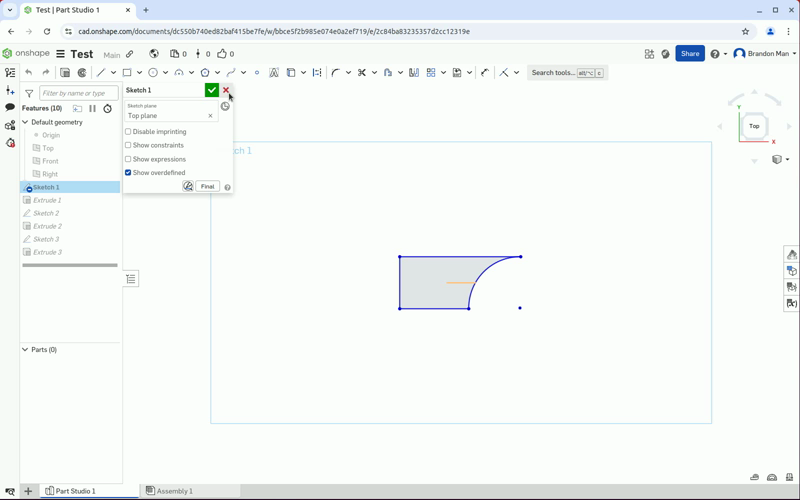
key(shift+s)
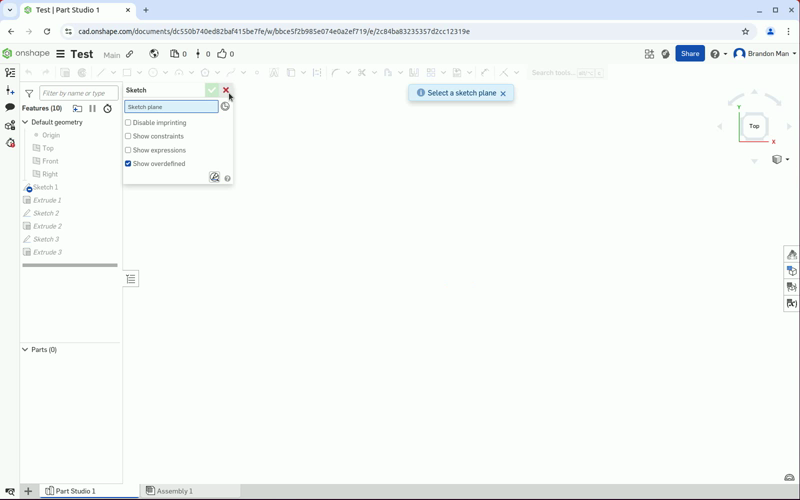
mouse_move(73, 150)
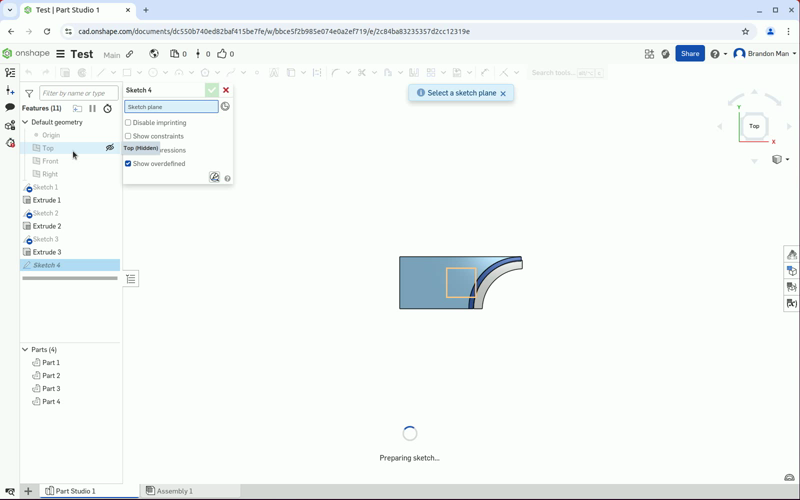
click(73, 150)
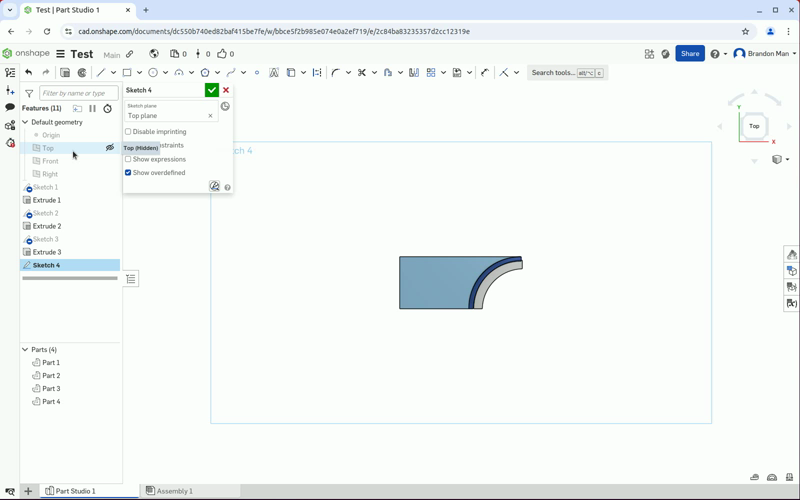
mouse_move(73, 352)
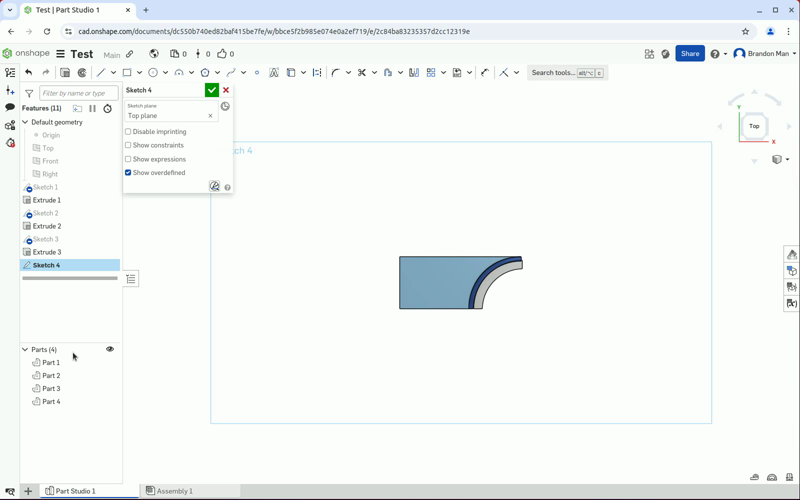
key(y)
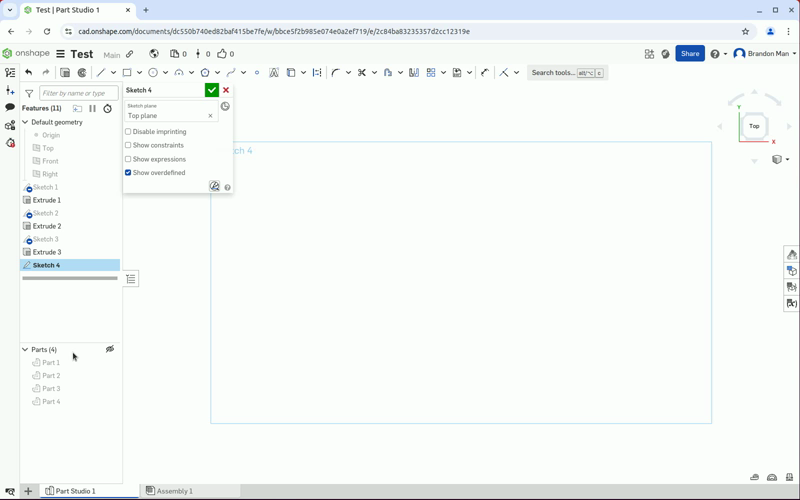
key(a)
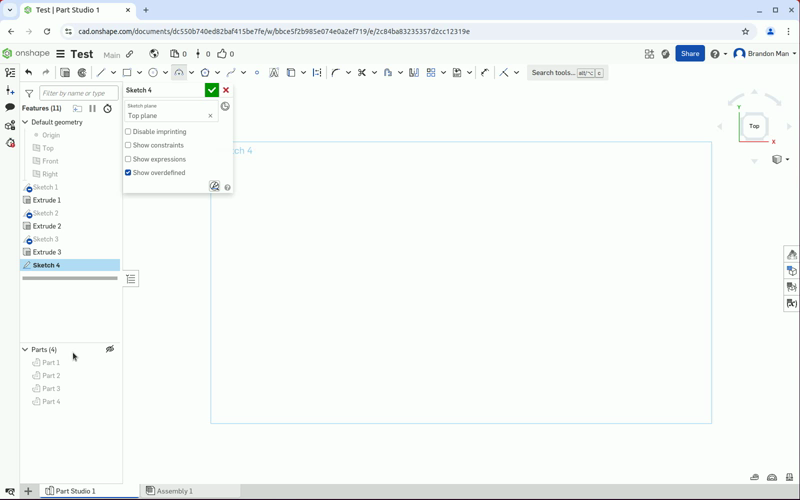
key_down(shift)
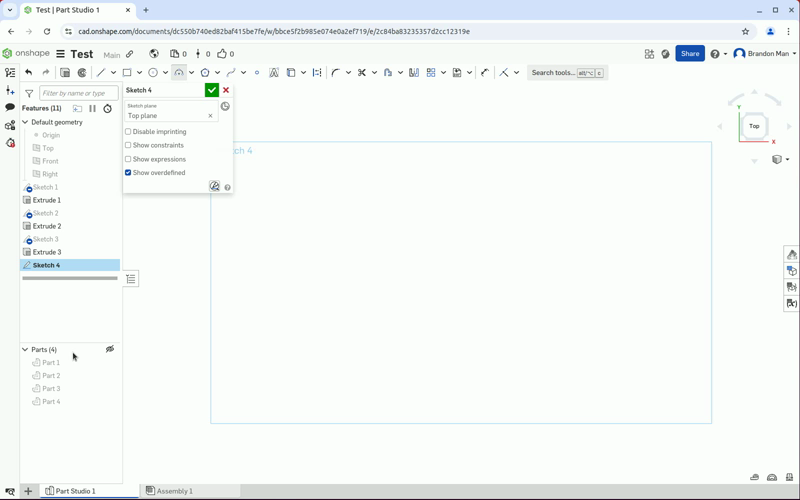
mouse_move(468, 308)
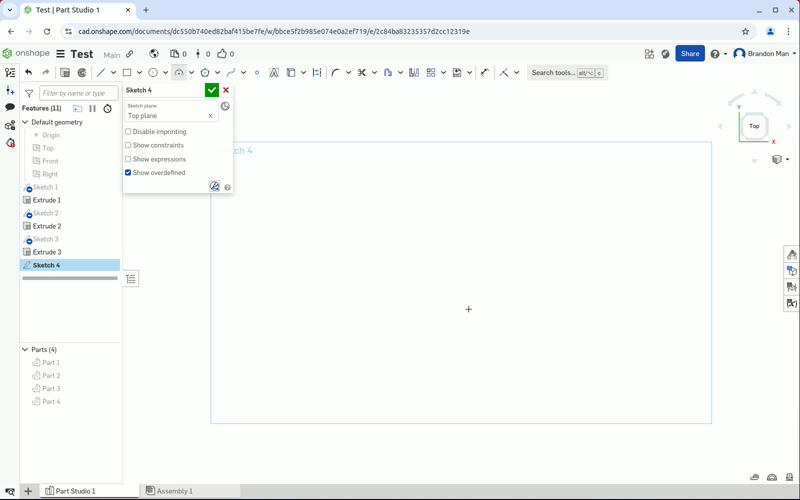
click(468, 308)
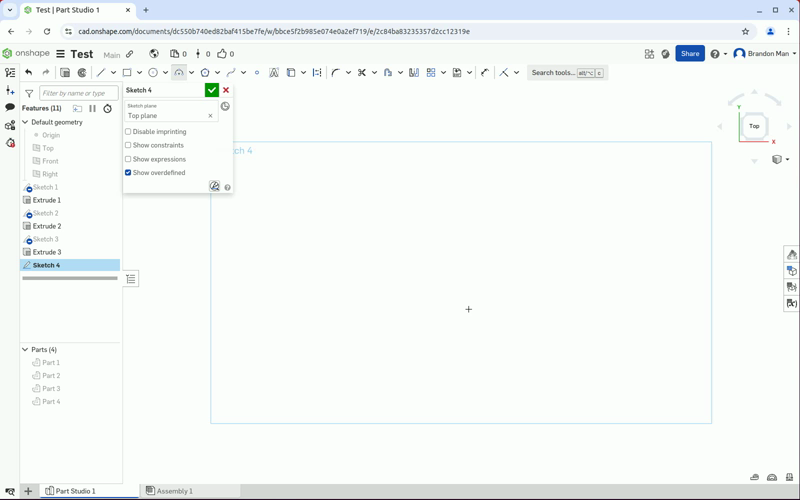
key_up(shift)
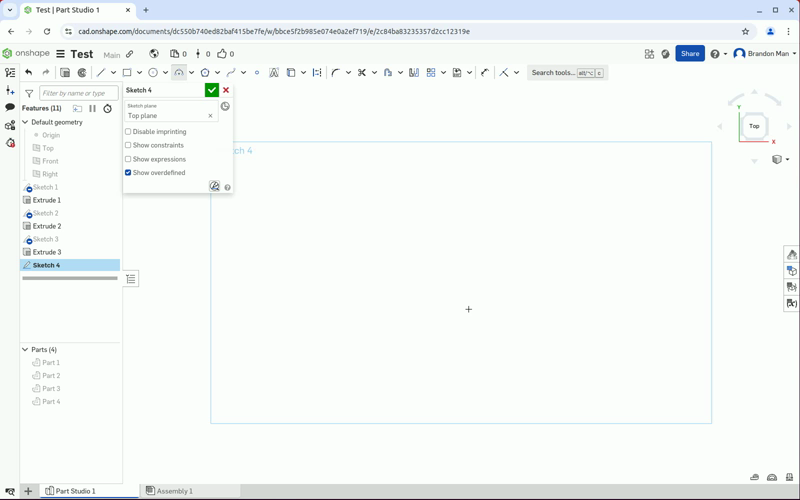
key_down(shift)
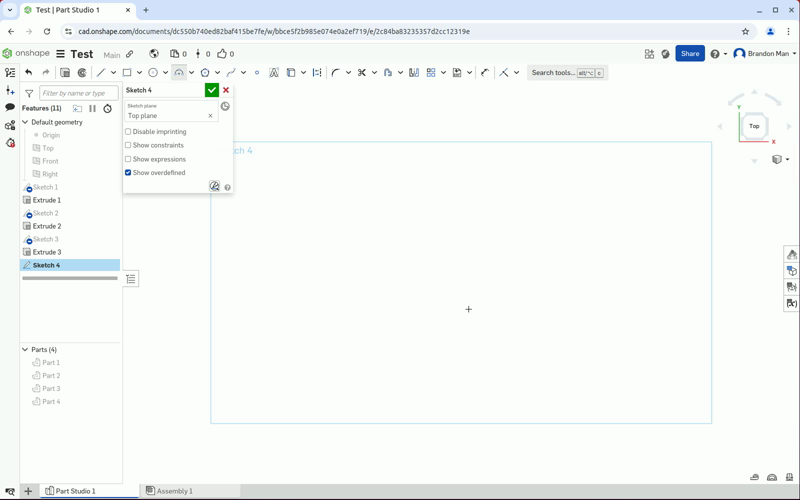
mouse_move(521, 255)
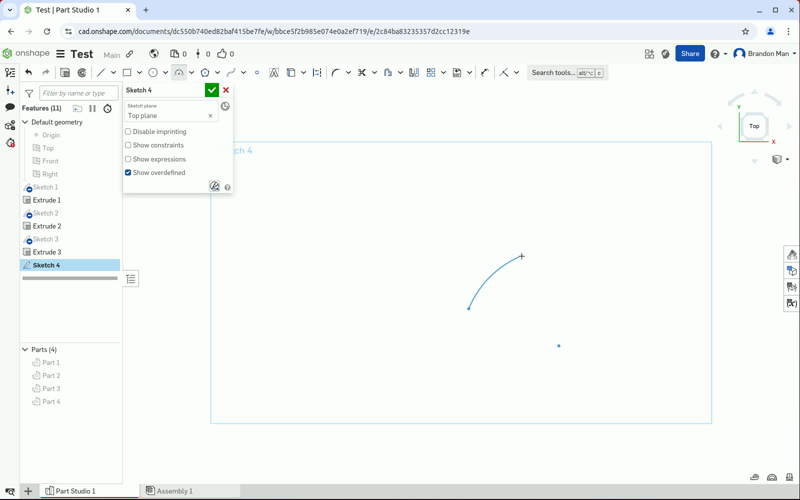
click(521, 255)
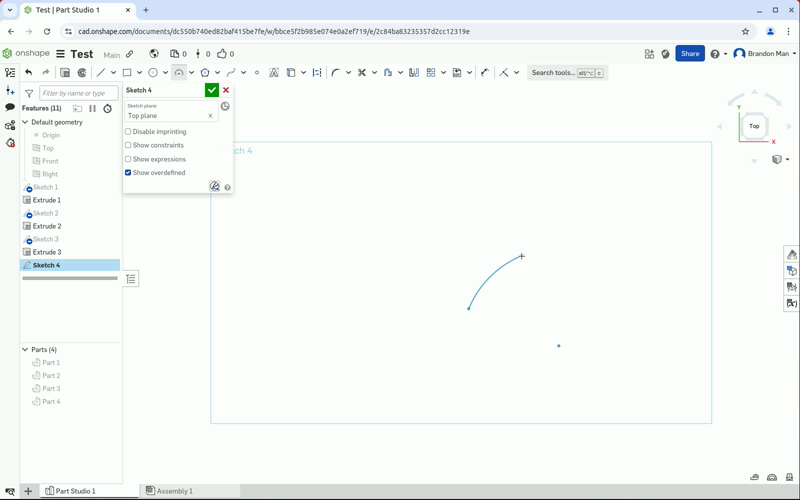
mouse_move(559, 345)
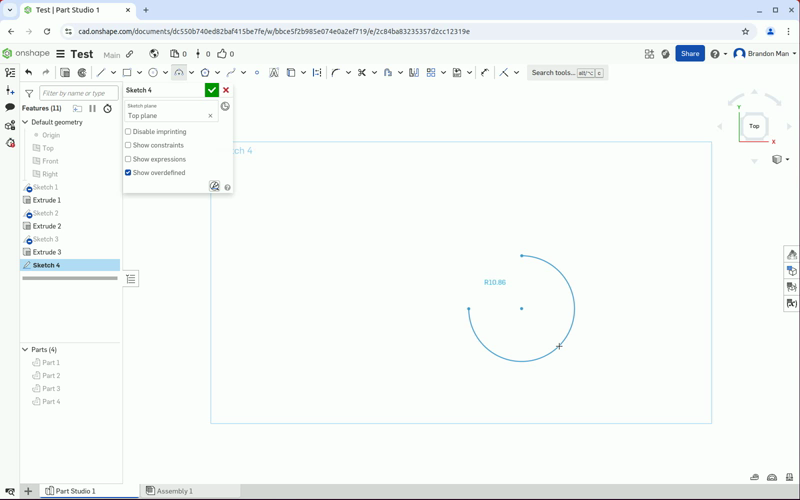
click(559, 345)
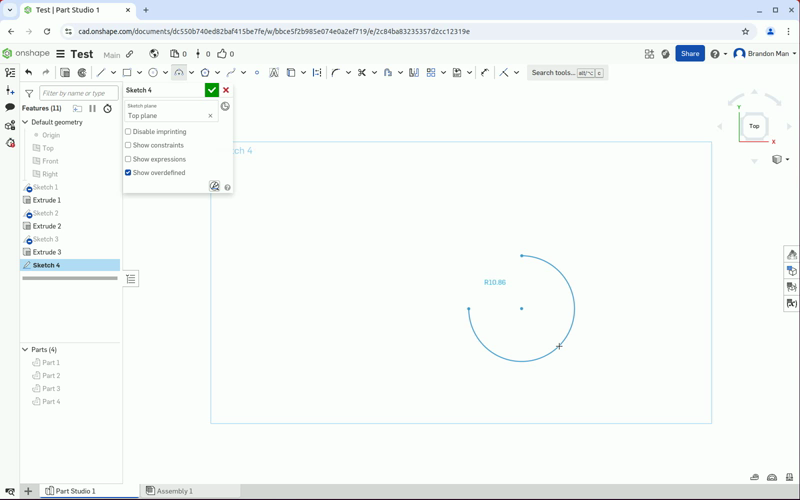
key_up(shift)
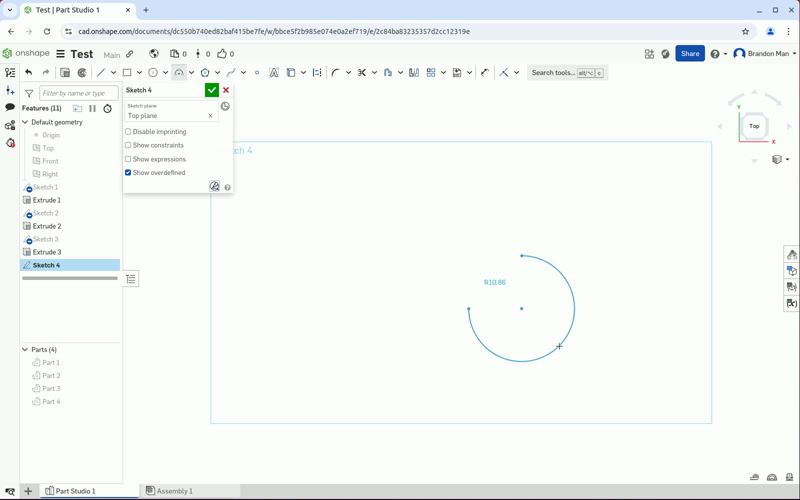
key(esc)
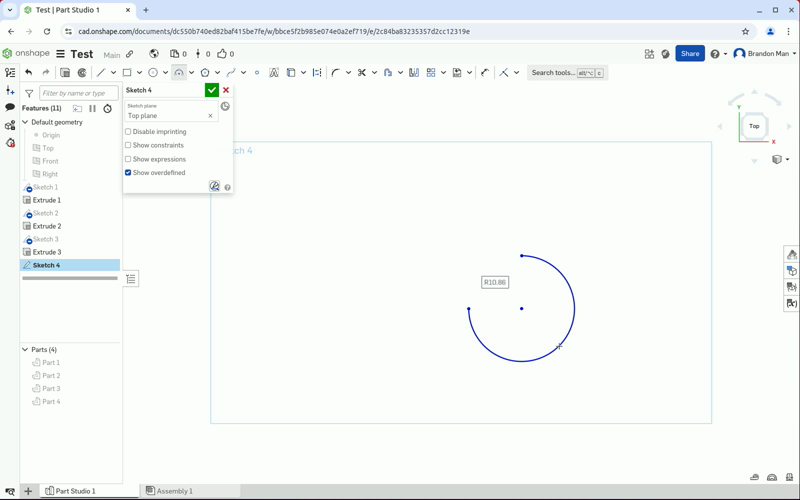
key(l)
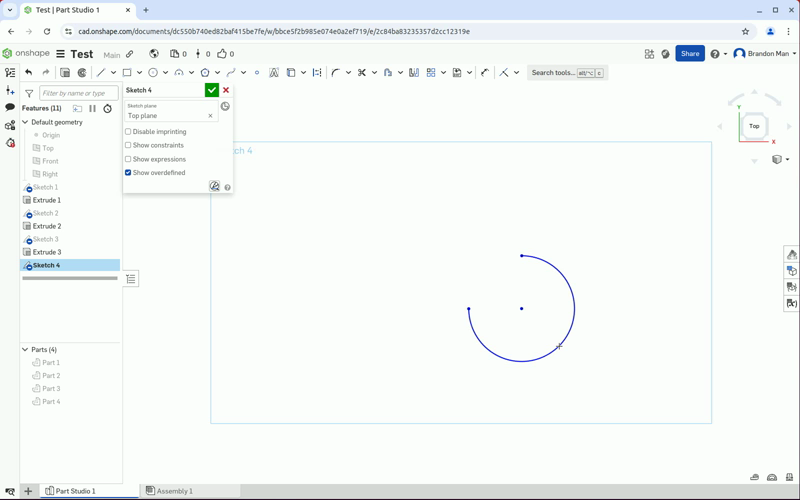
mouse_move(521, 255)
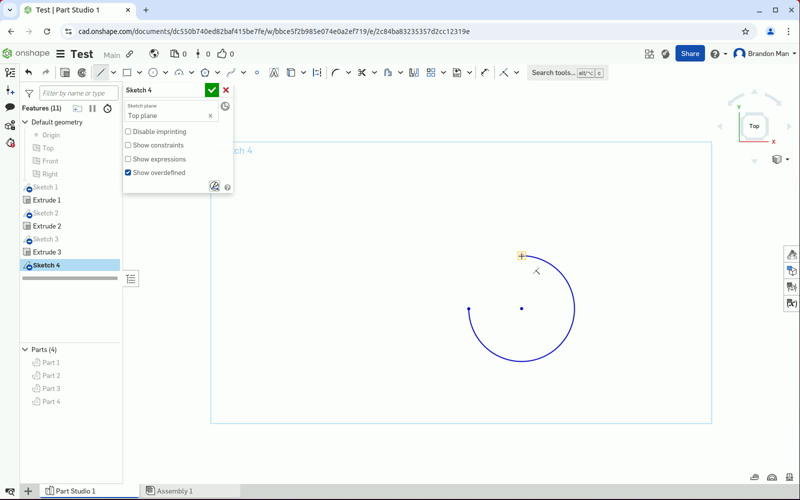
click(521, 255)
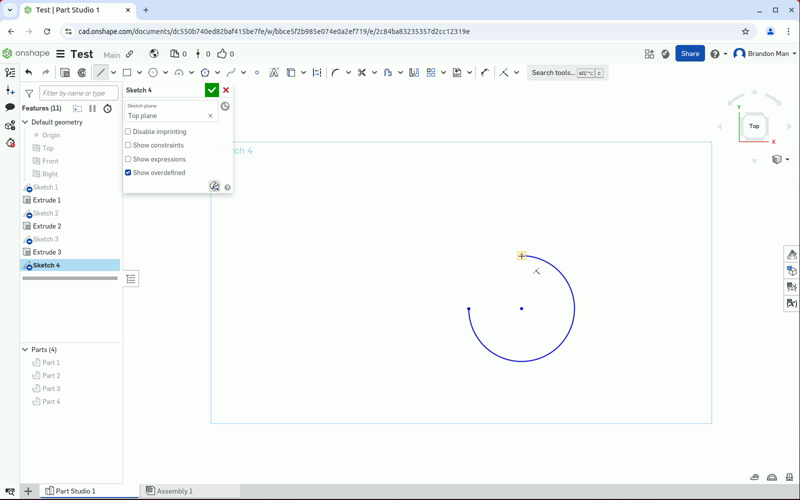
key_down(shift)
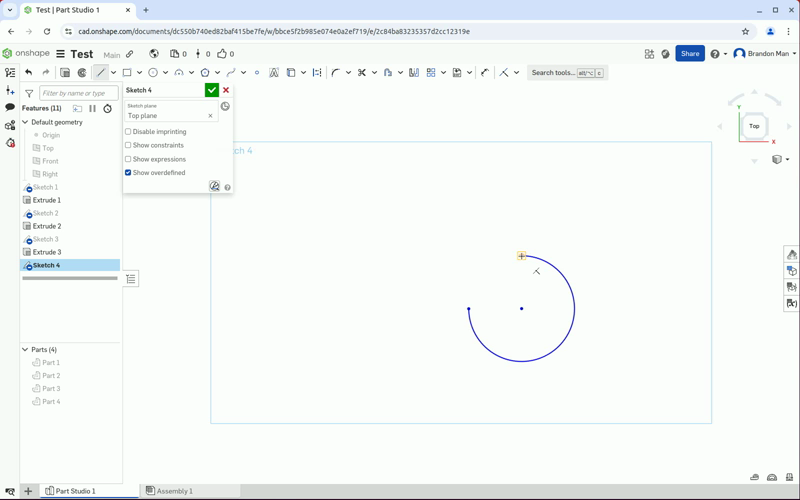
mouse_move(551, 255)
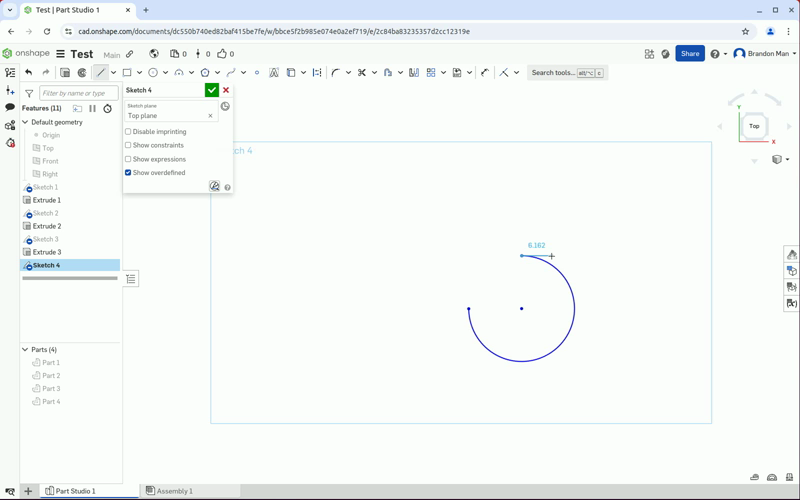
mouse_move(521, 260)
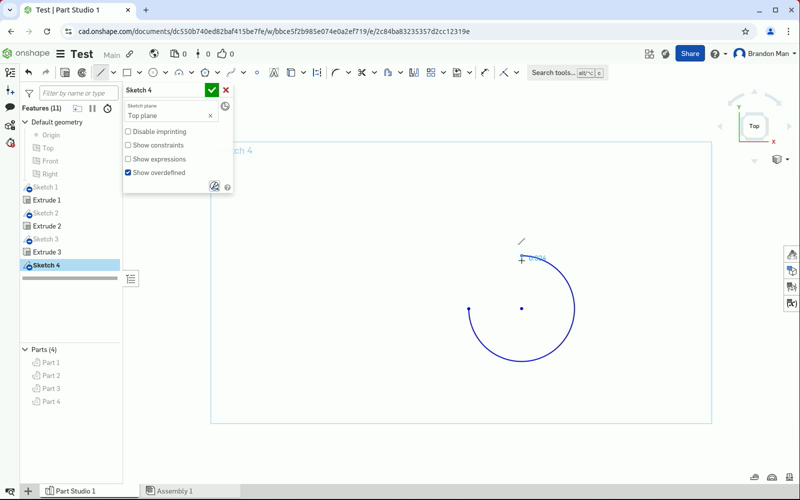
scroll(6)
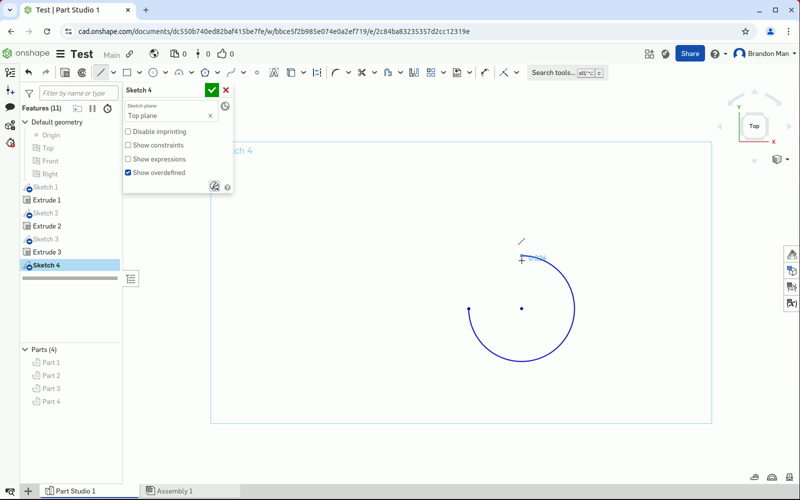
scroll(6)
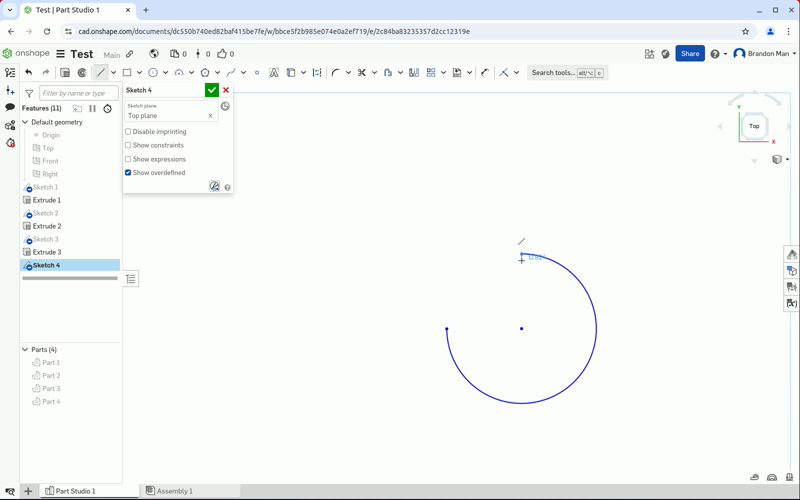
scroll(6)
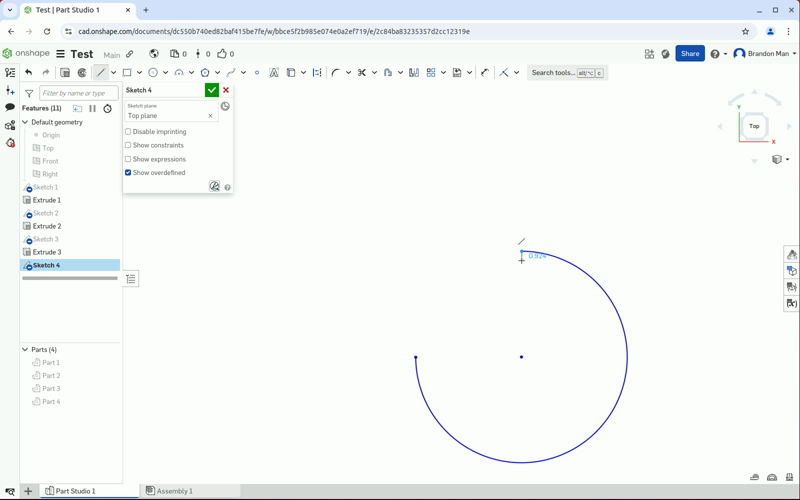
scroll(6)
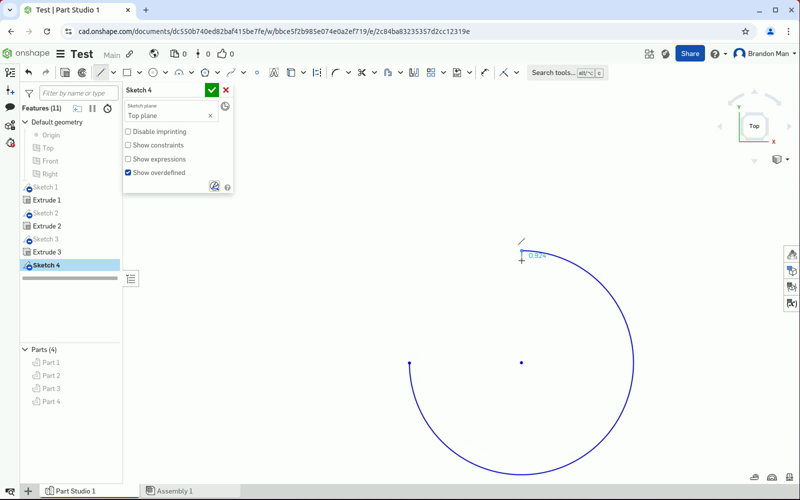
scroll(6)
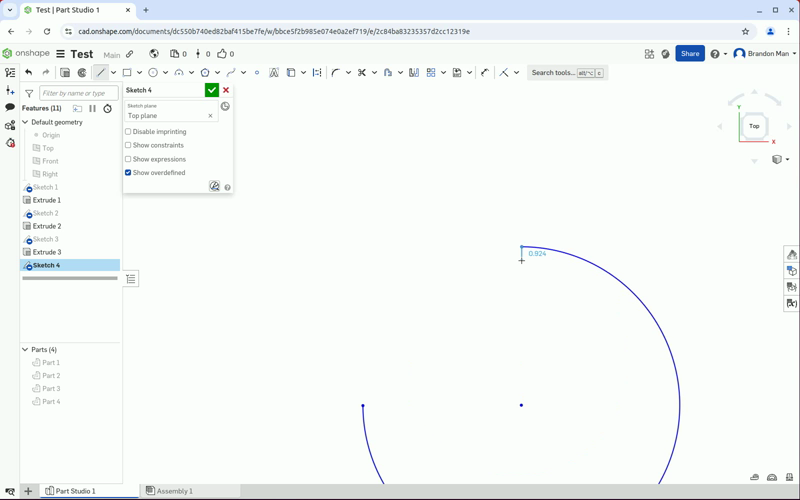
scroll(6)
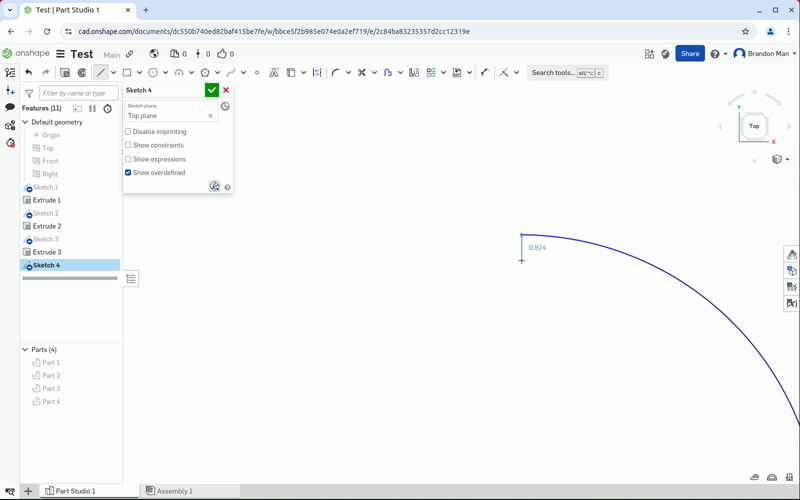
scroll(6)
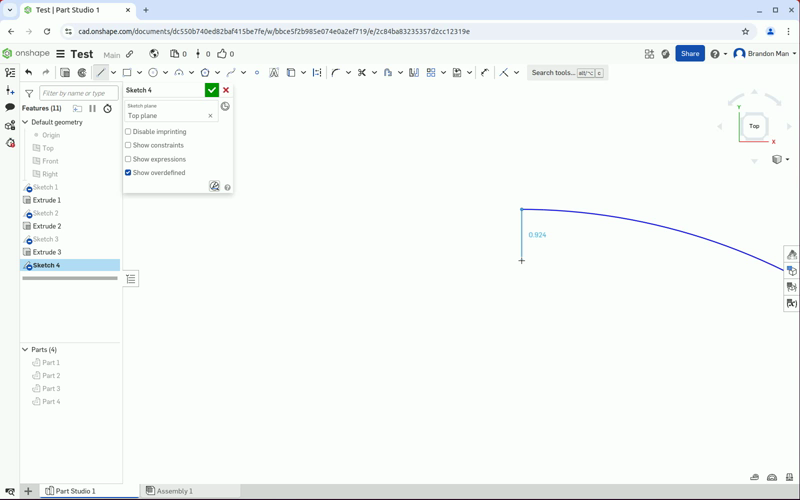
click(521, 260)
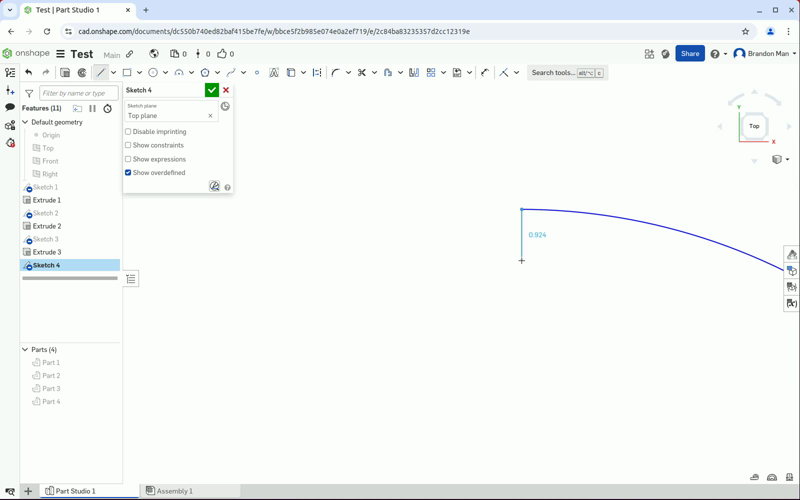
scroll(-6)
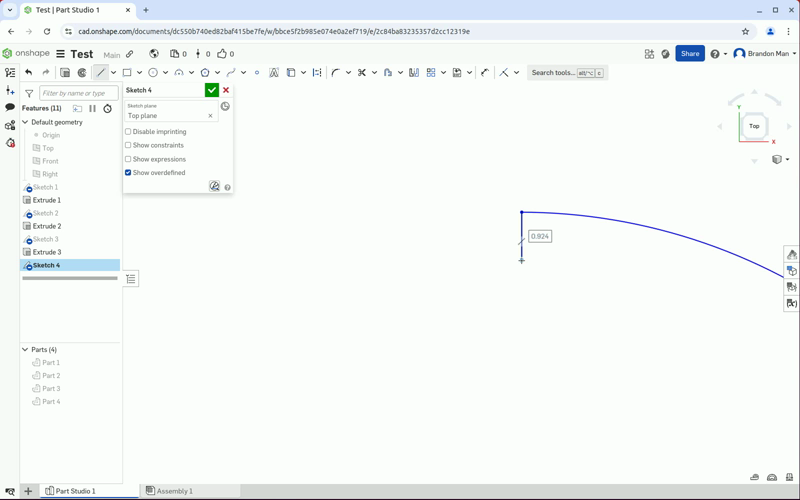
scroll(-6)
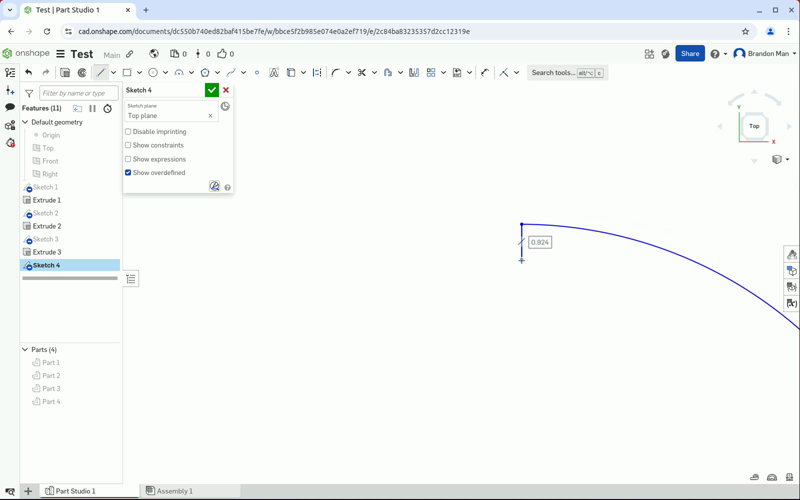
scroll(-6)
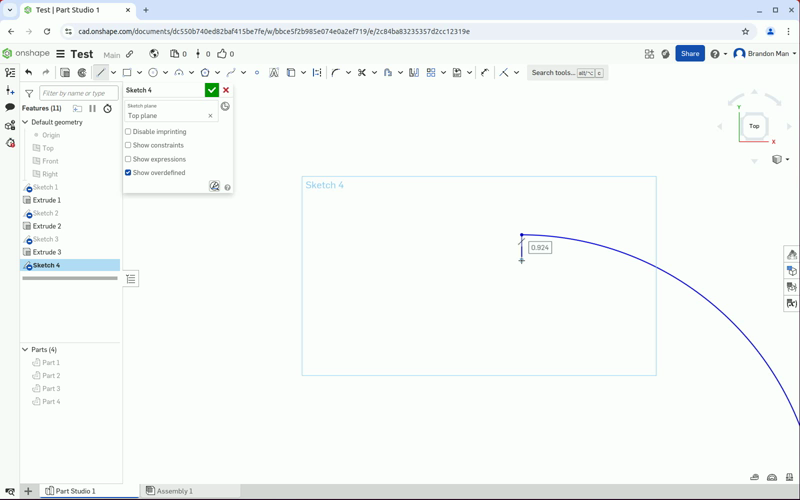
scroll(-6)
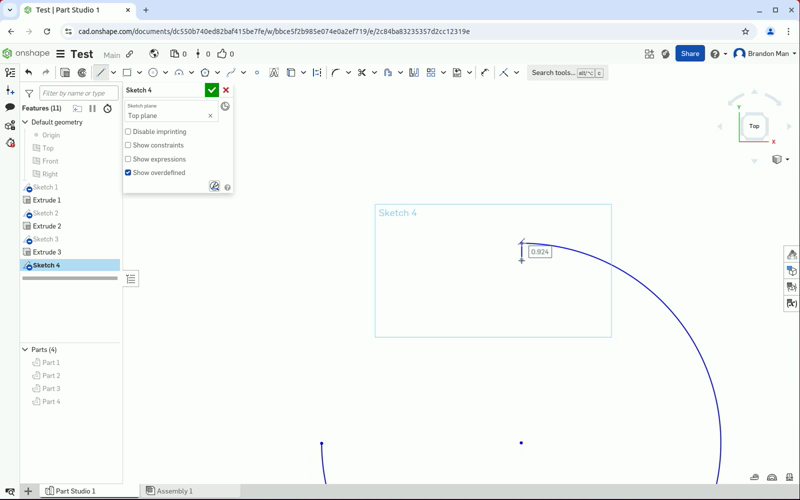
scroll(-6)
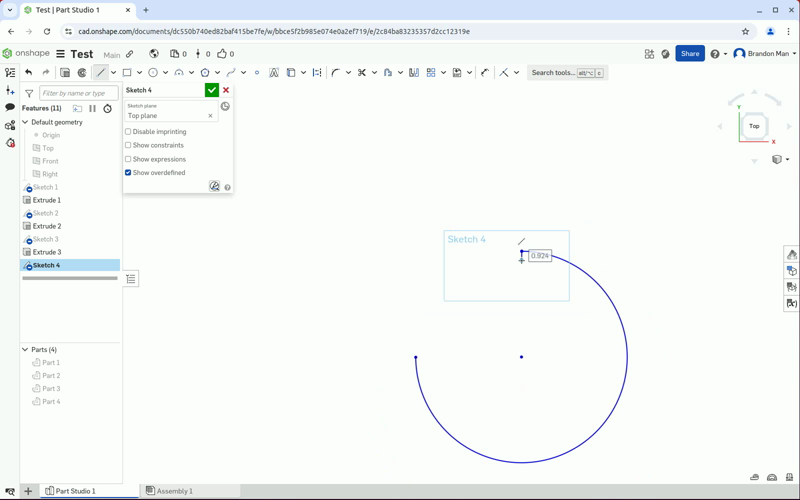
scroll(-6)
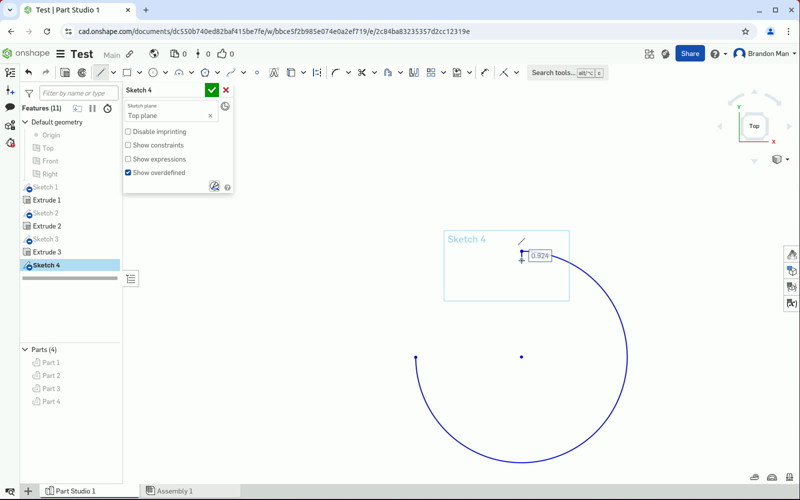
scroll(-6)
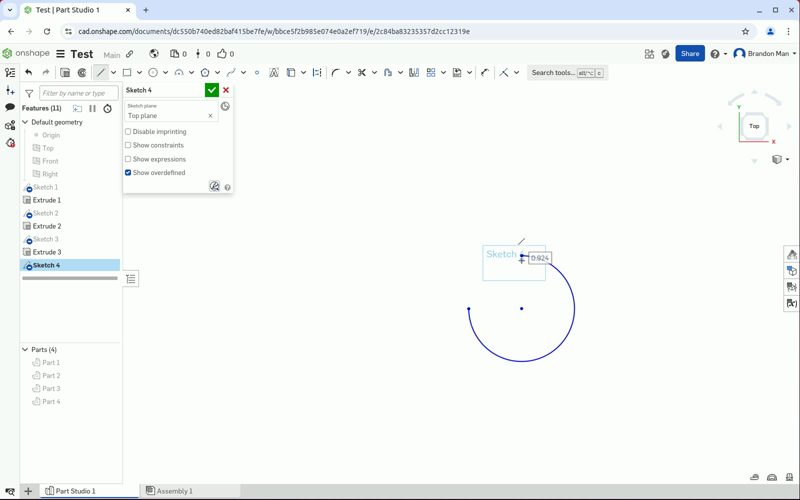
key_up(shift)
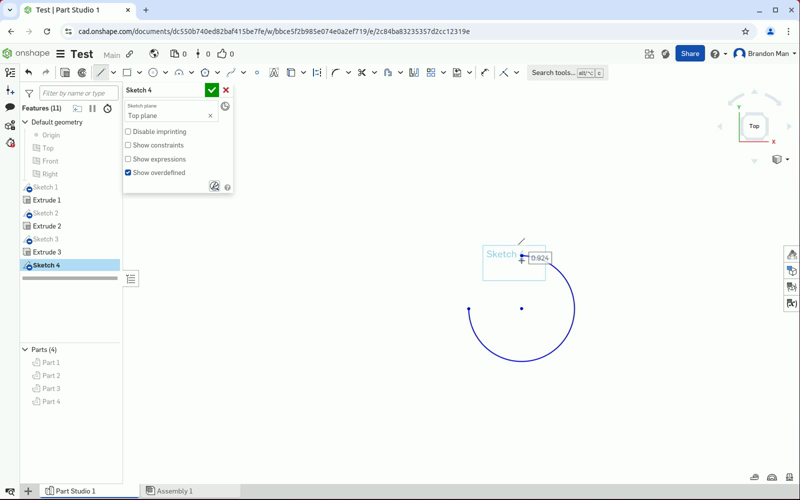
key(esc)
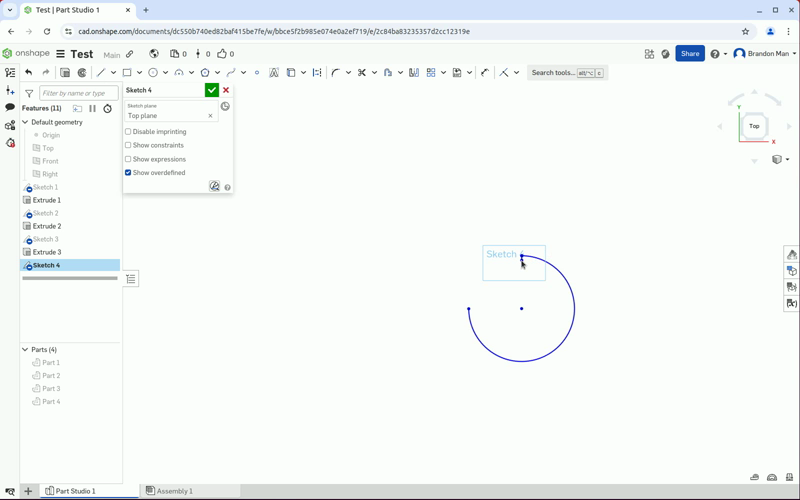
key(a)
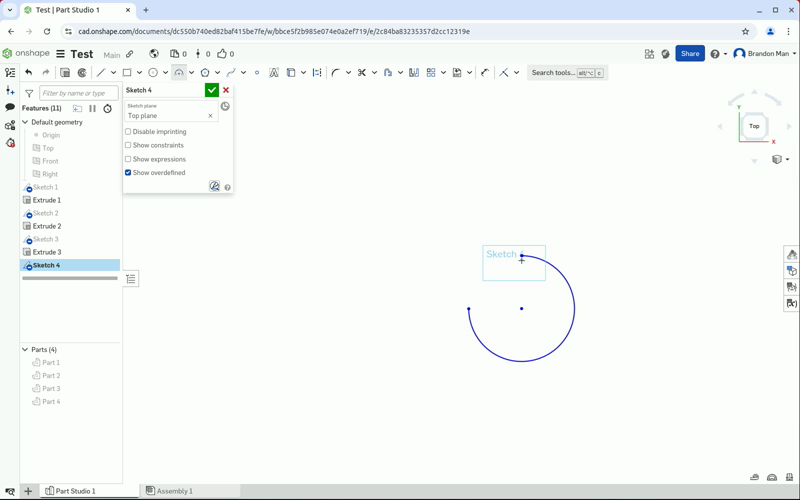
mouse_move(521, 260)
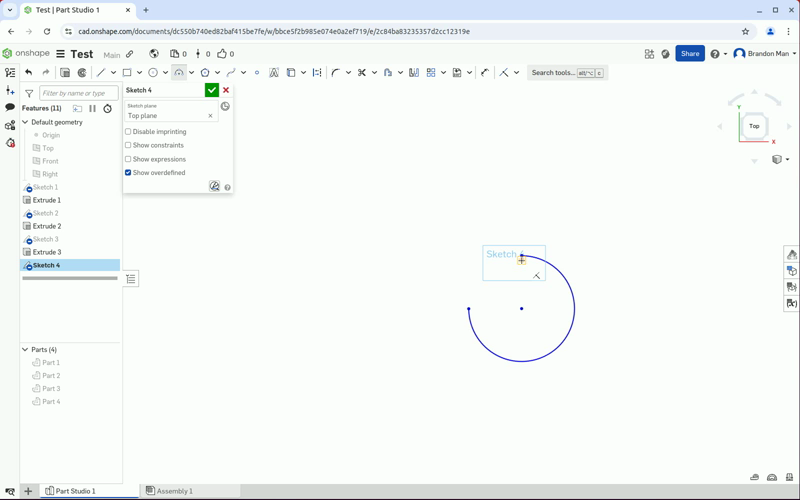
click(521, 260)
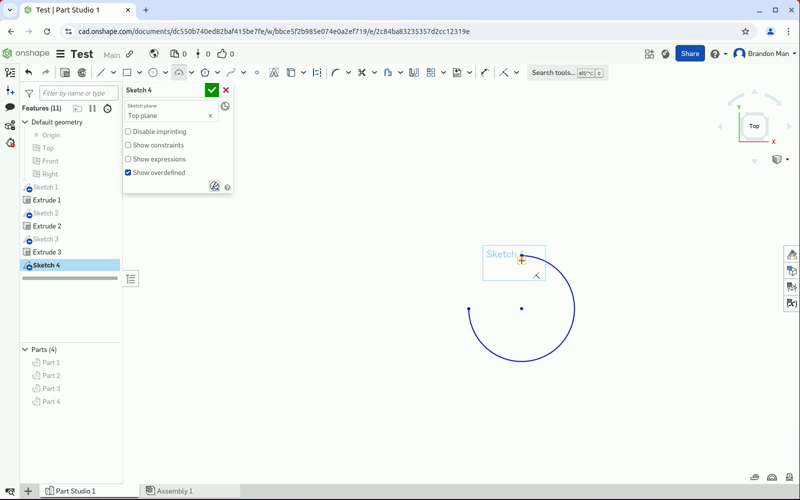
key_down(shift)
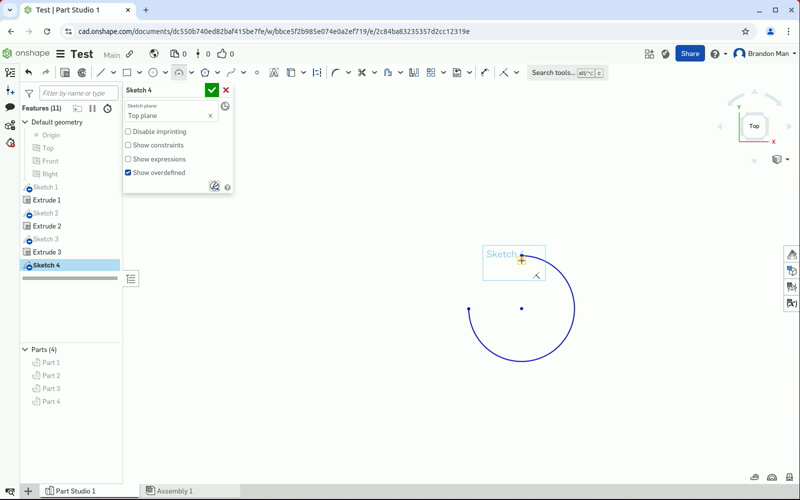
mouse_move(473, 308)
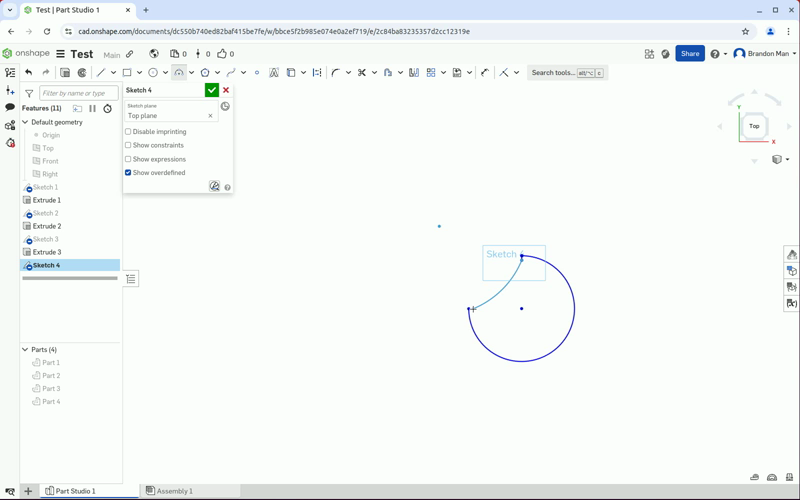
click(473, 308)
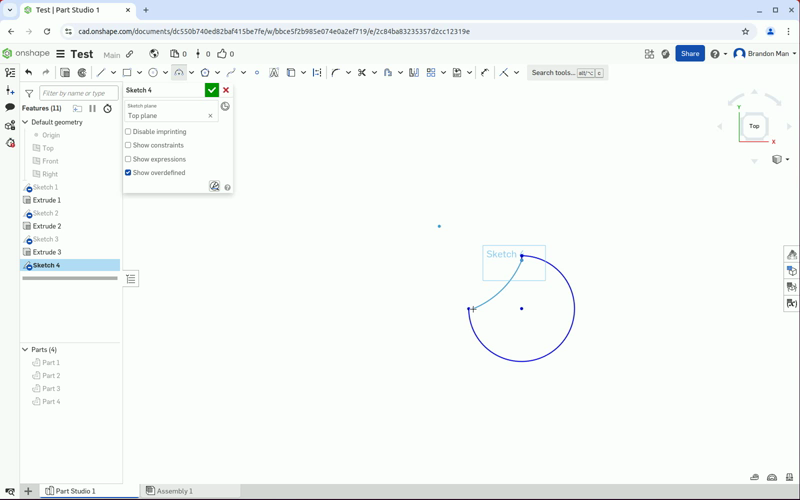
mouse_move(555, 342)
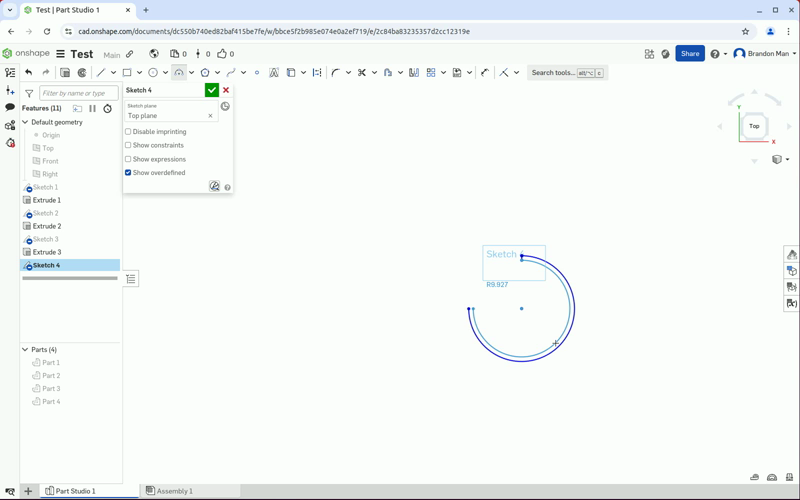
scroll(6)
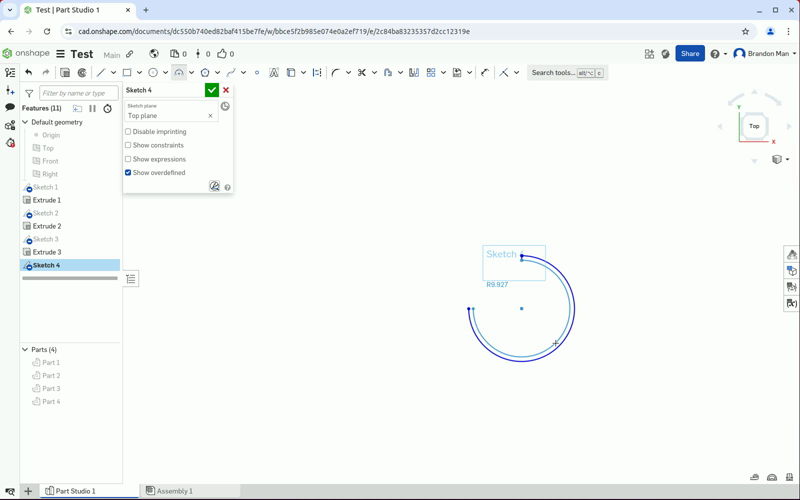
scroll(6)
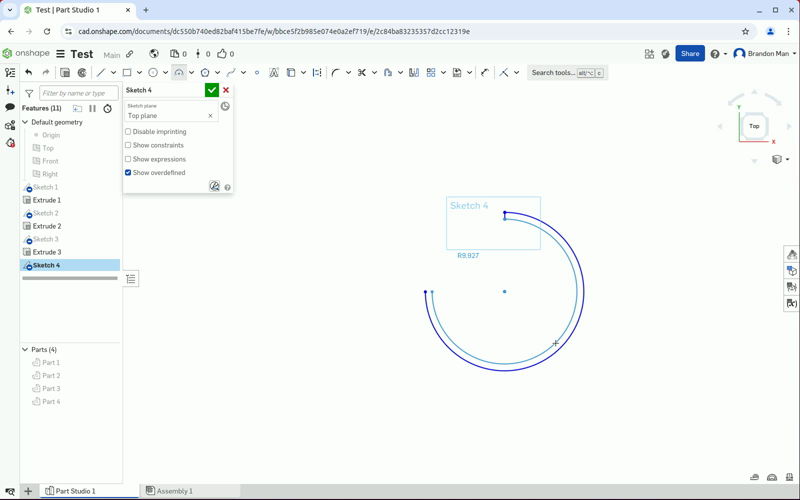
scroll(6)
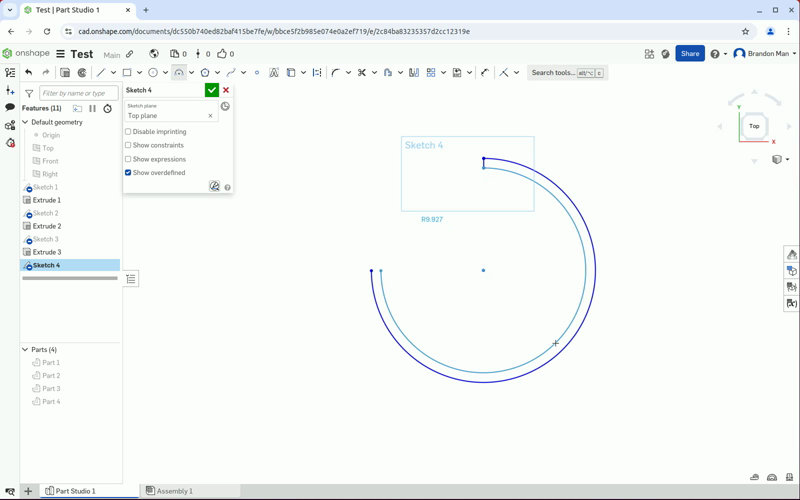
scroll(6)
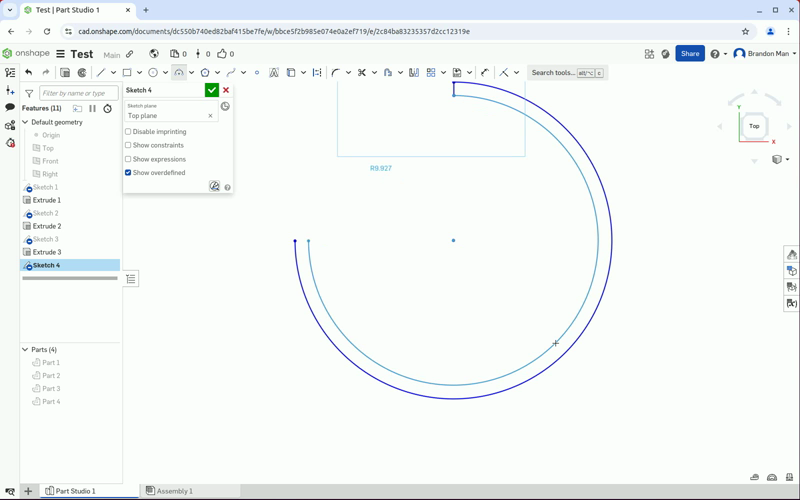
scroll(6)
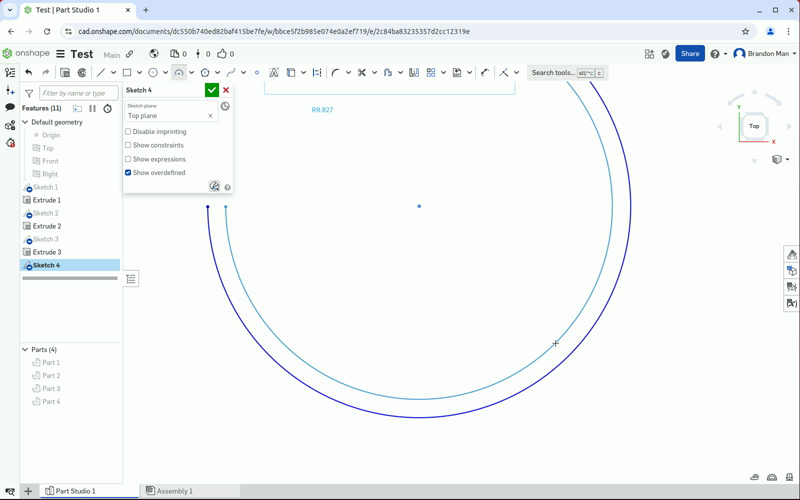
scroll(6)
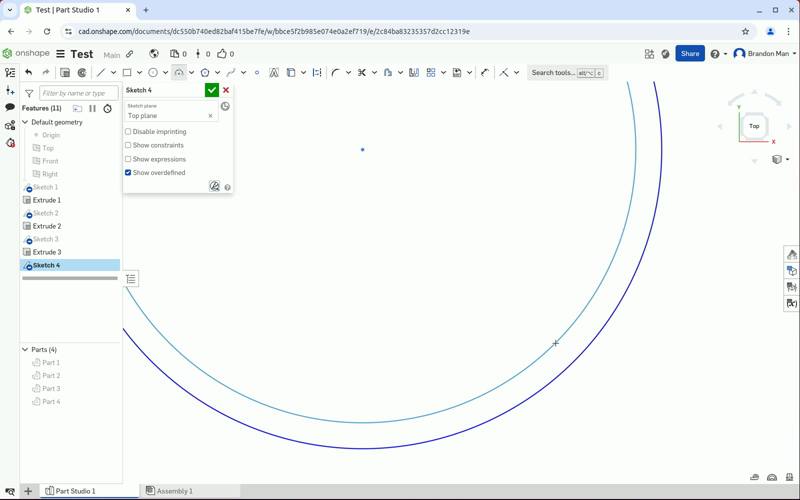
scroll(6)
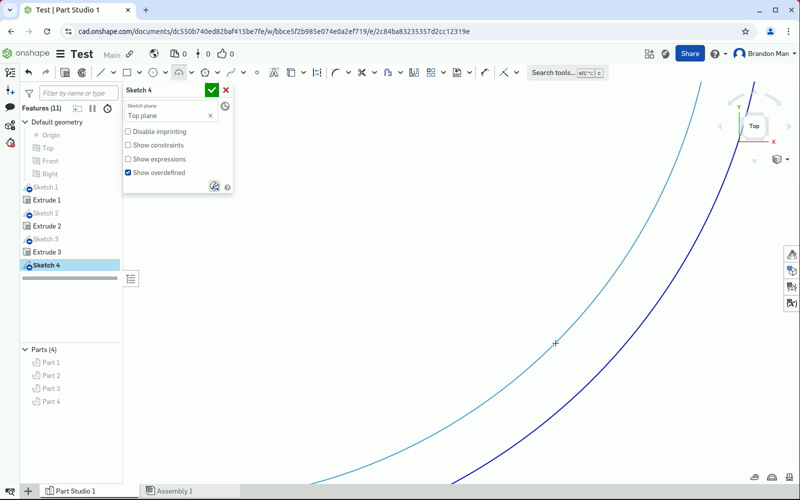
click(555, 342)
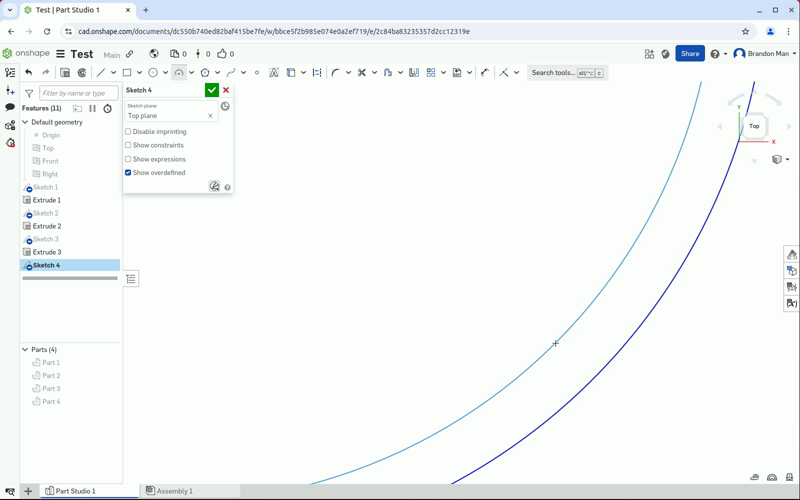
scroll(-6)
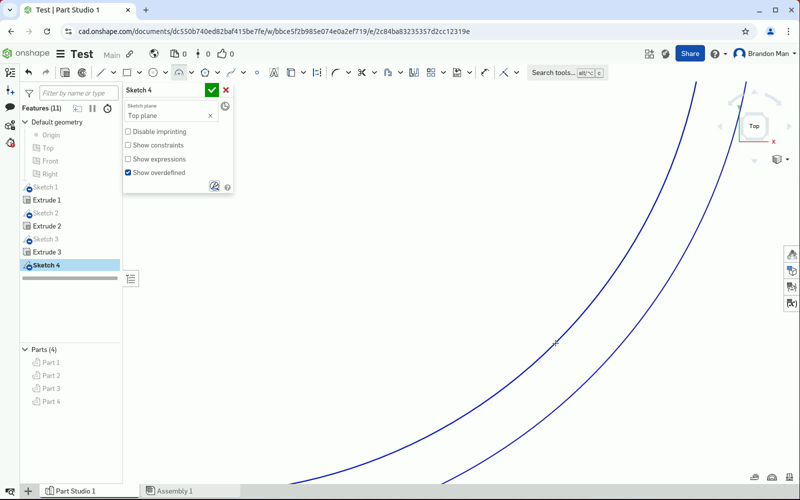
scroll(-6)
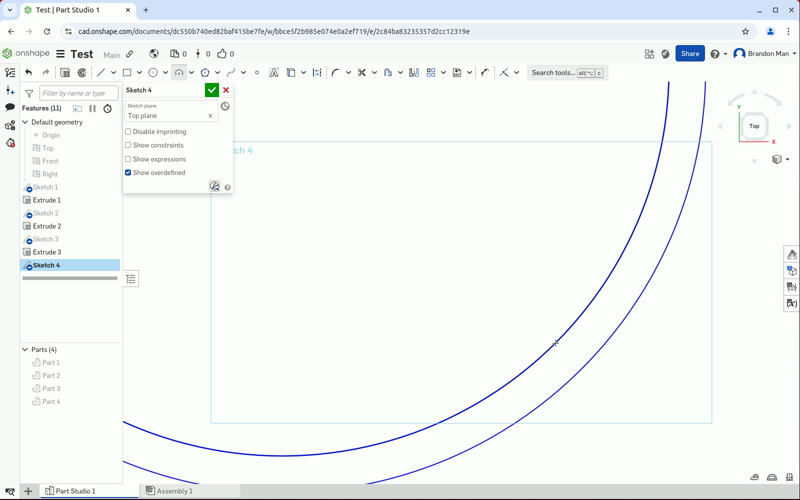
scroll(-6)
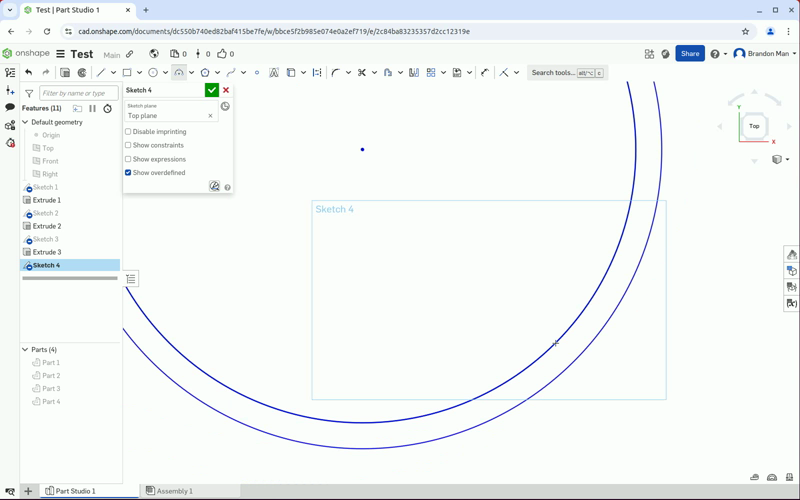
scroll(-6)
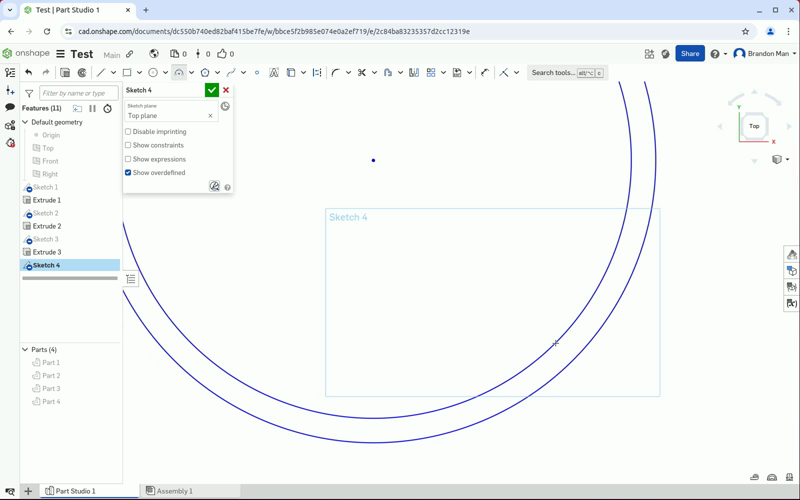
scroll(-6)
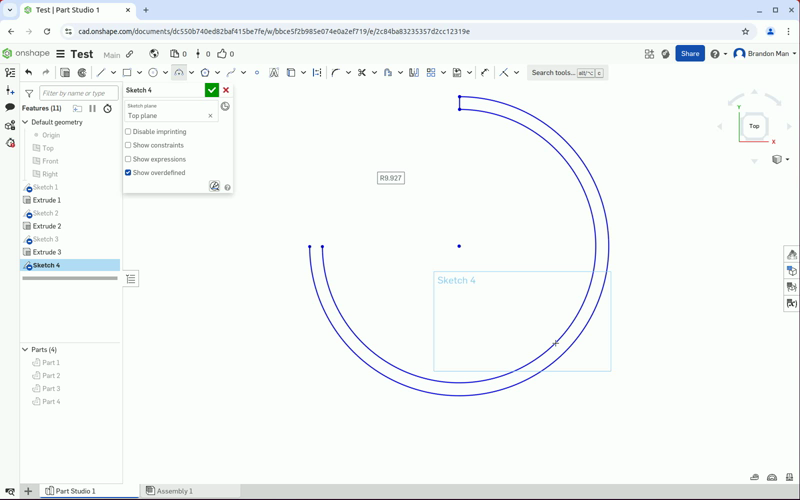
scroll(-6)
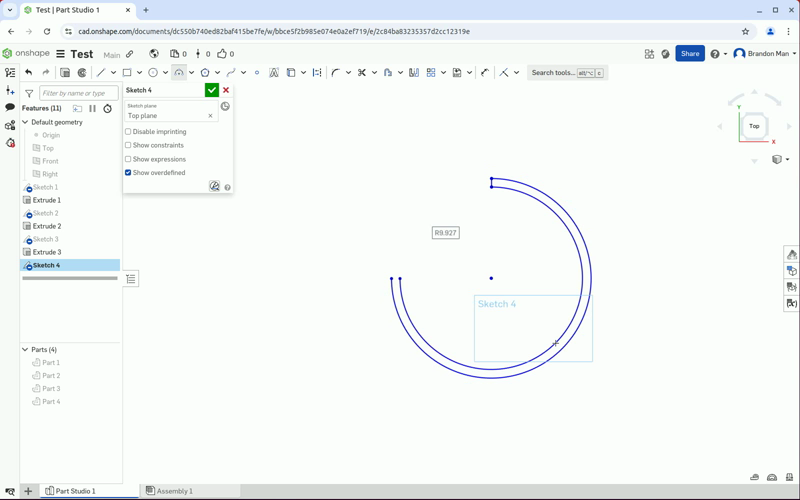
scroll(-6)
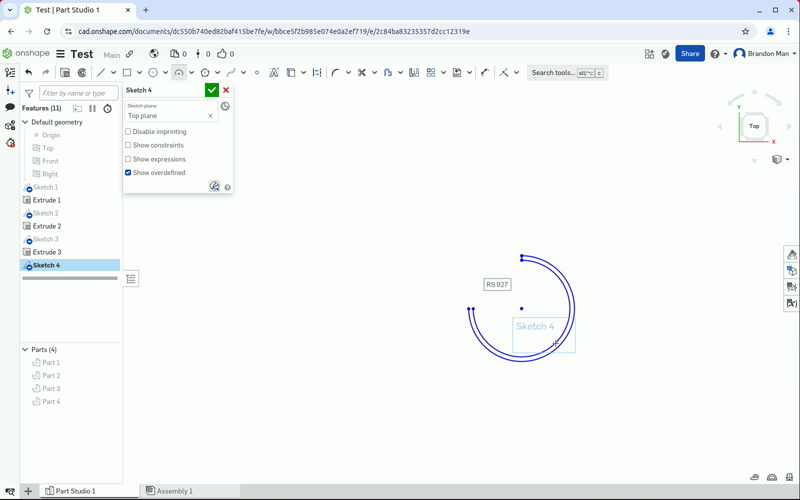
key_up(shift)
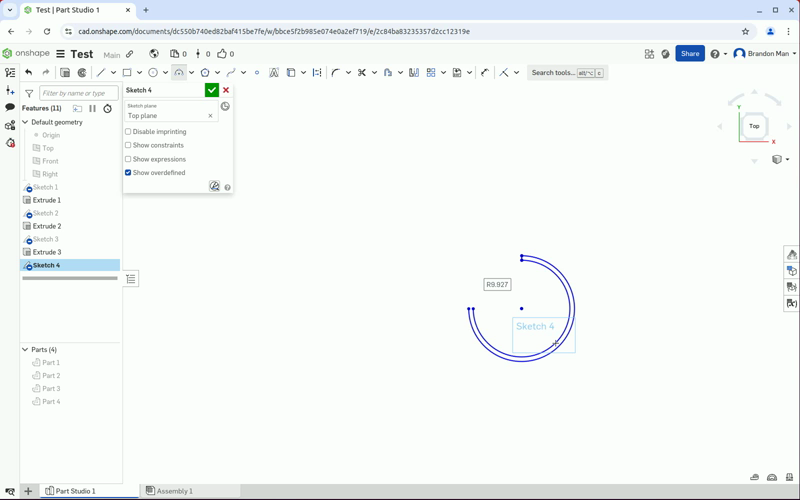
key(esc)
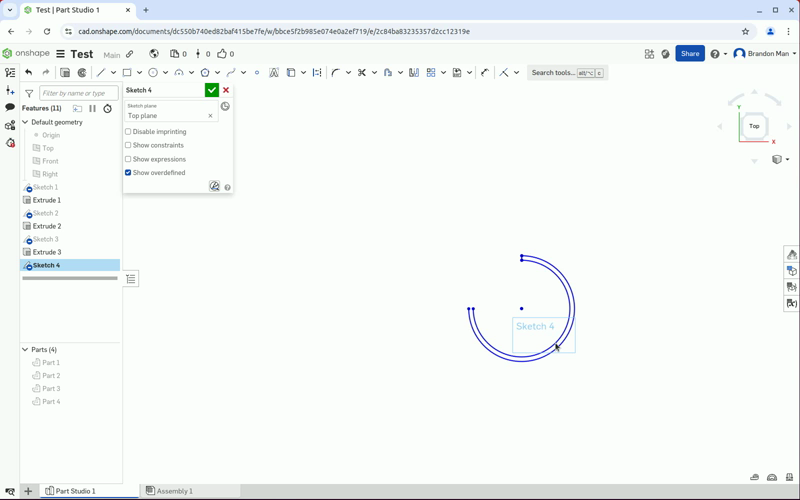
key(l)
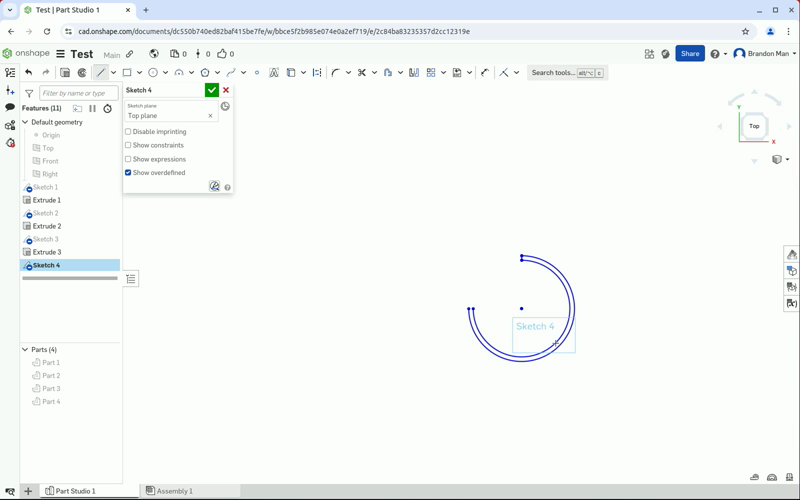
mouse_move(473, 308)
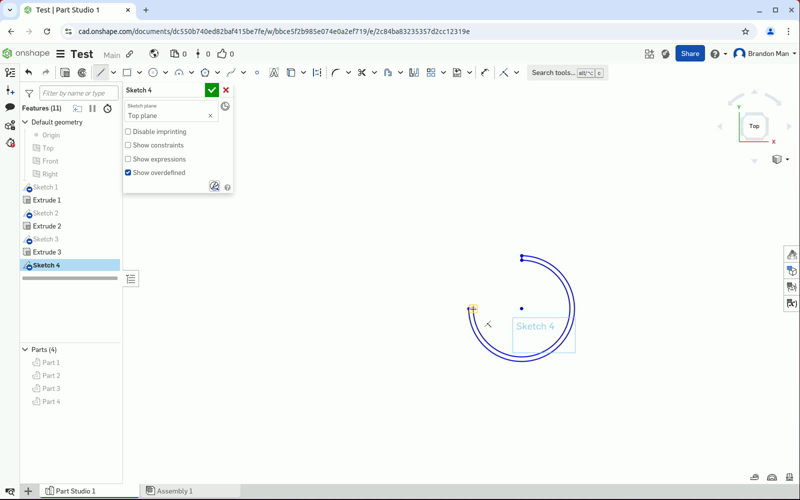
click(473, 308)
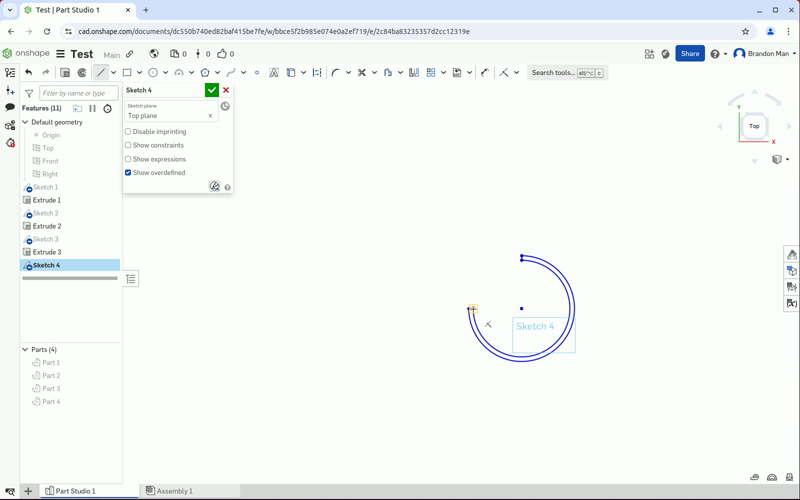
mouse_move(503, 308)
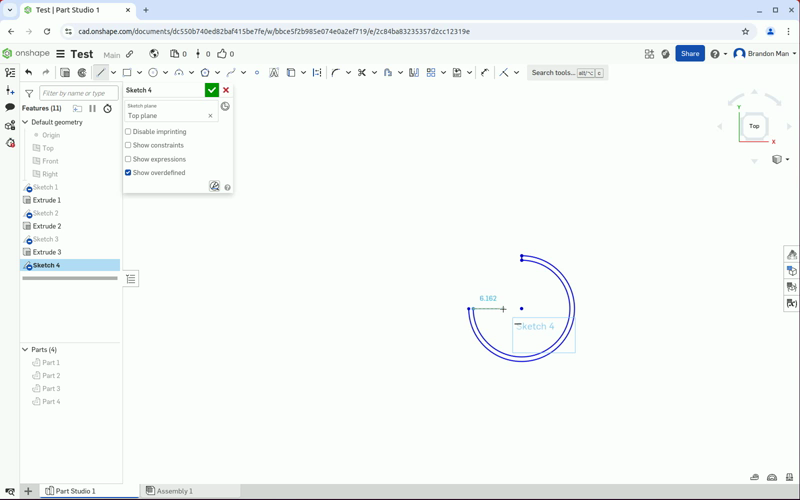
key_down(shift)
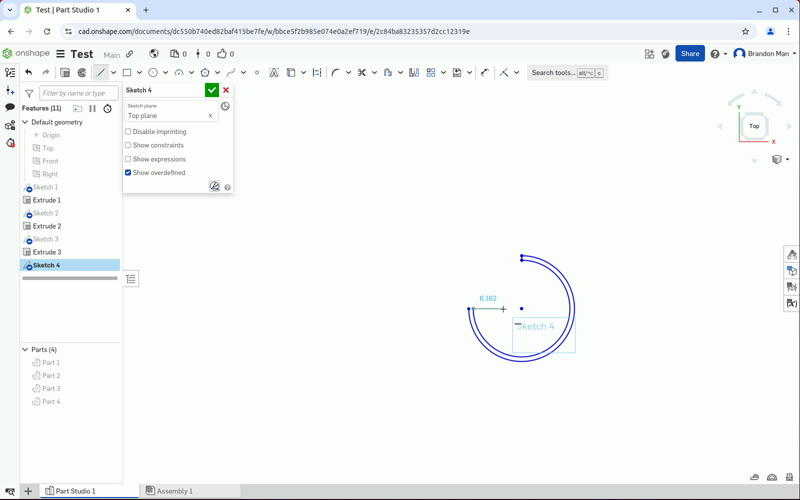
mouse_move(468, 308)
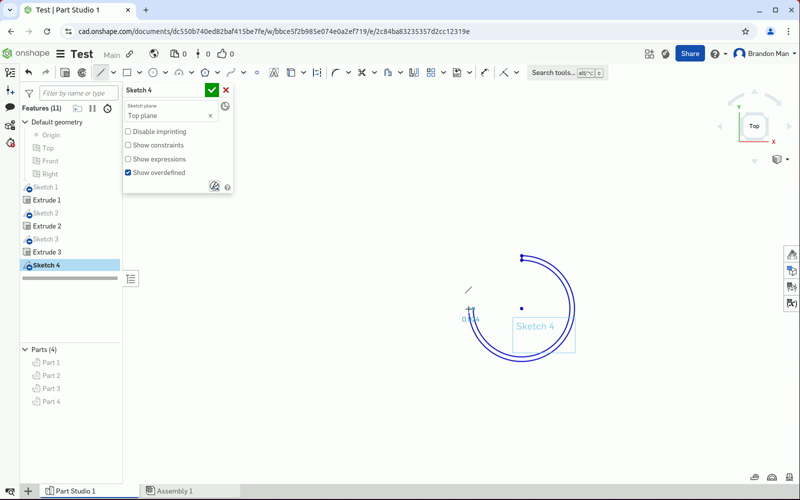
scroll(6)
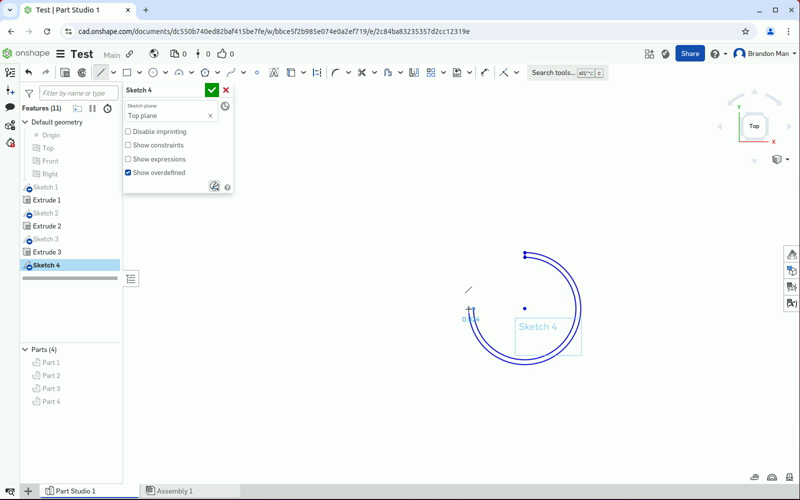
scroll(6)
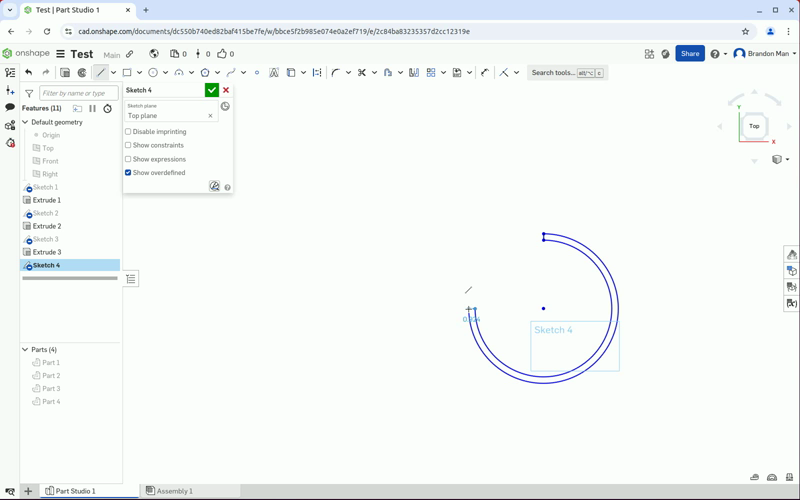
scroll(6)
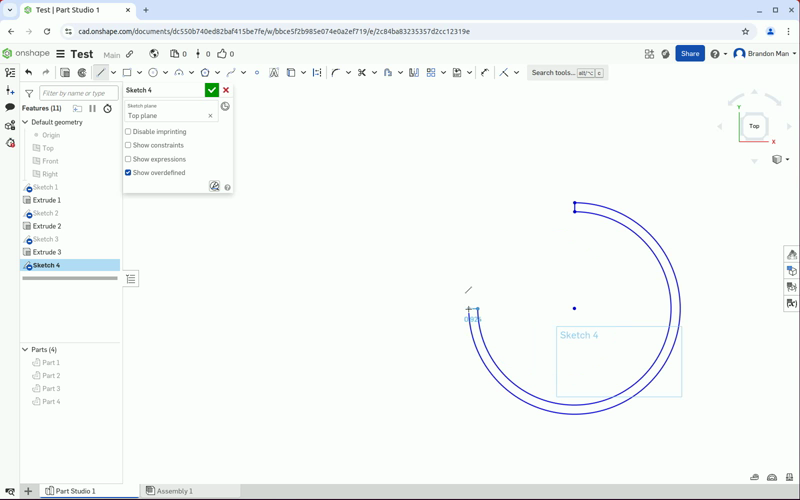
scroll(6)
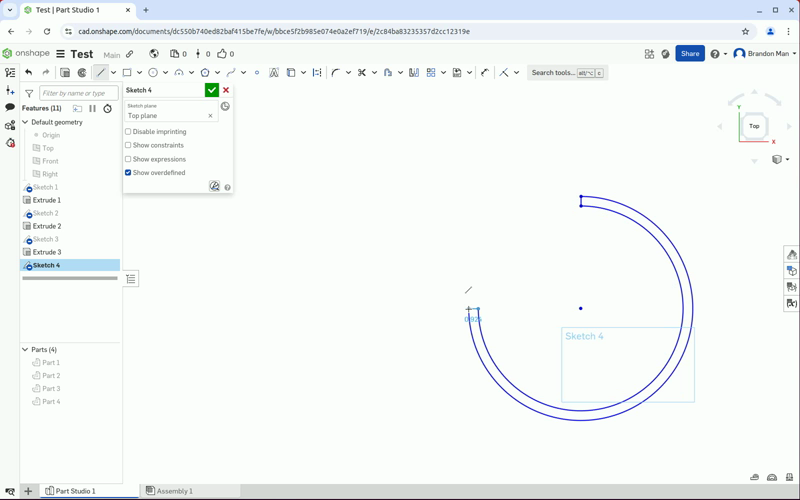
scroll(6)
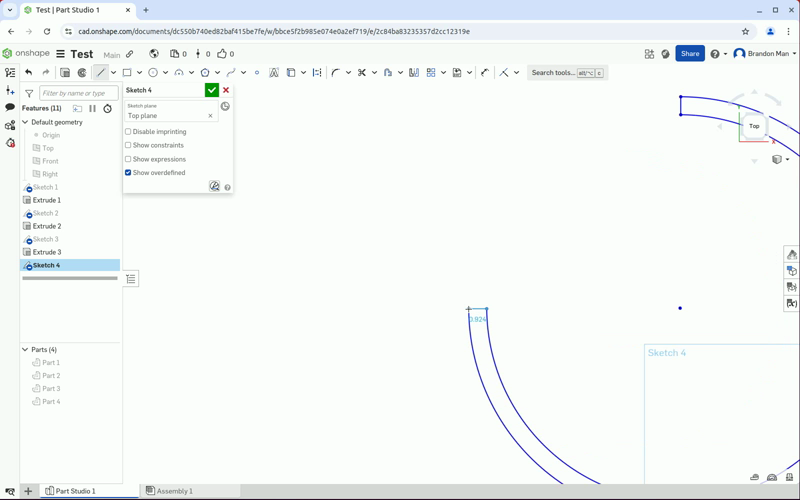
scroll(6)
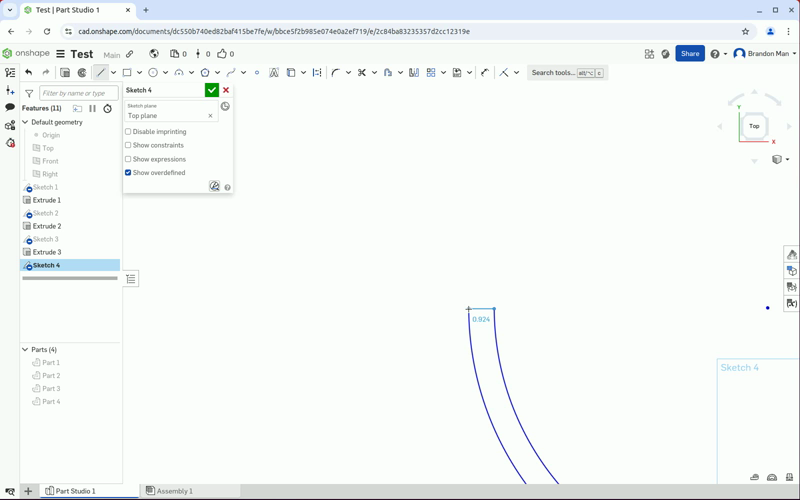
scroll(6)
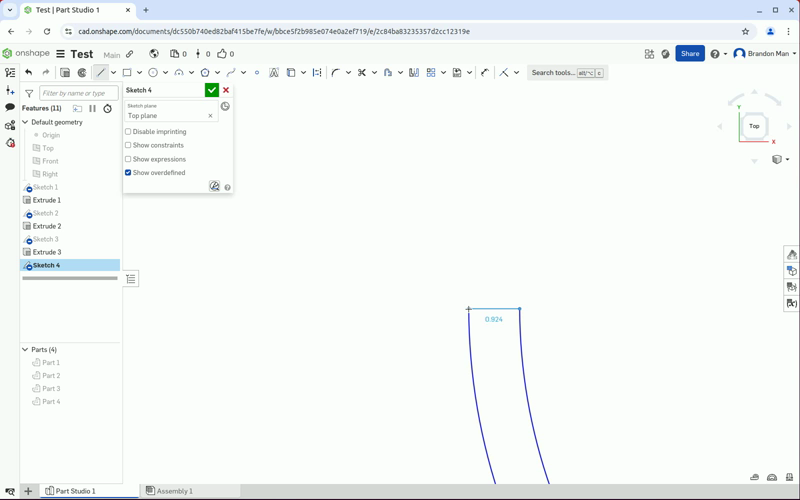
key_up(shift)
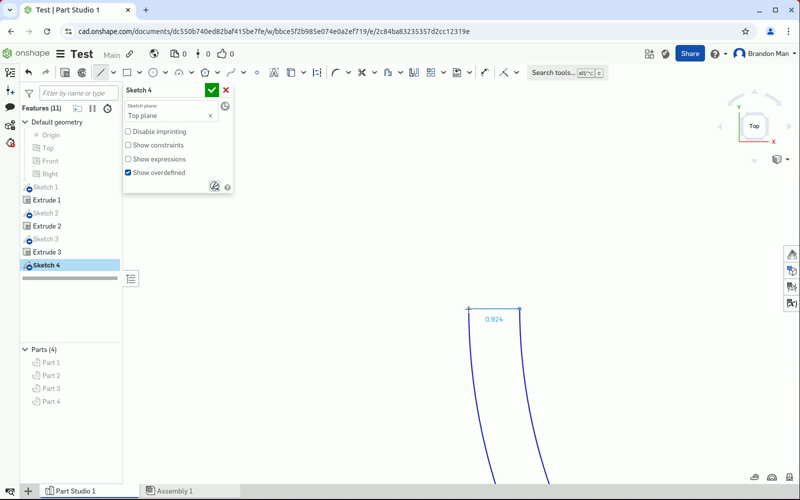
click(468, 308)
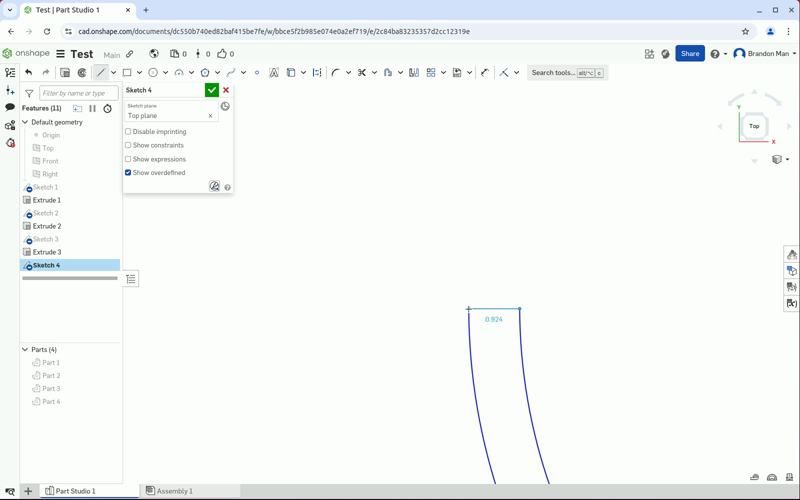
scroll(-6)
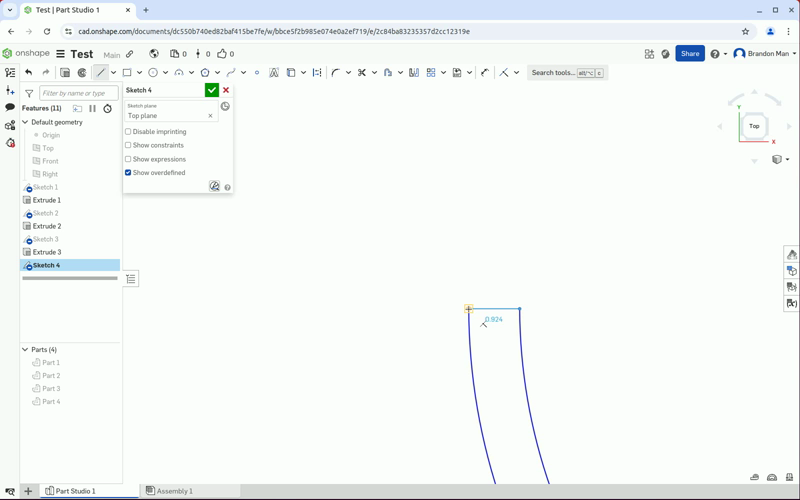
scroll(-6)
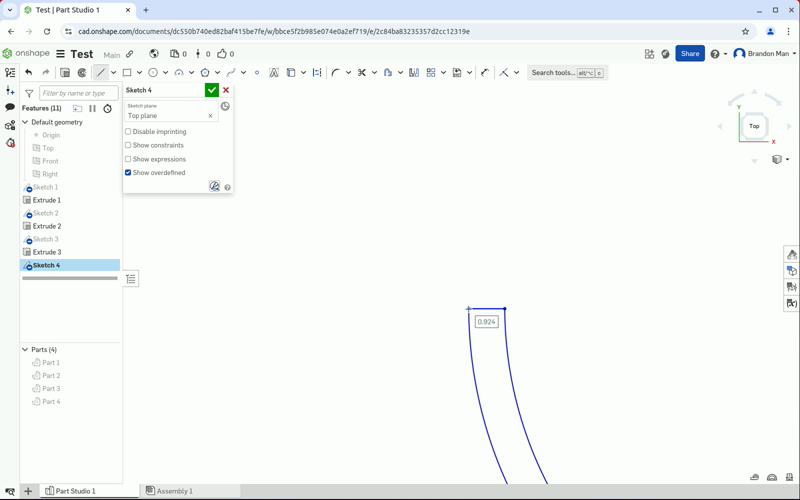
scroll(-6)
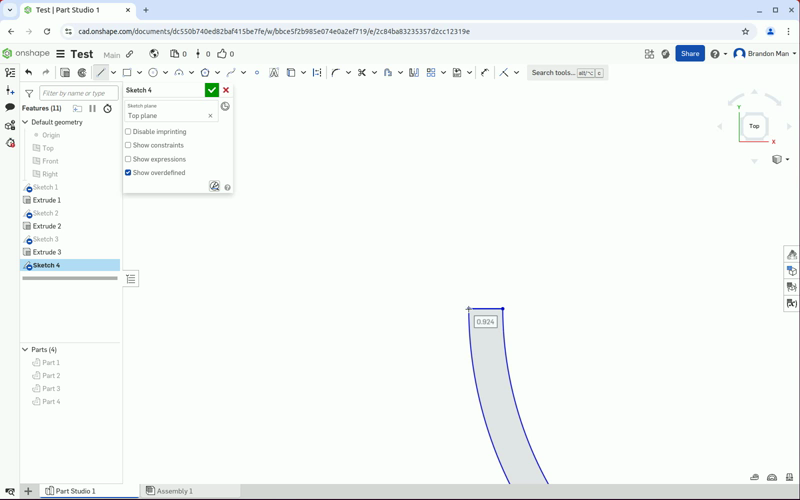
scroll(-6)
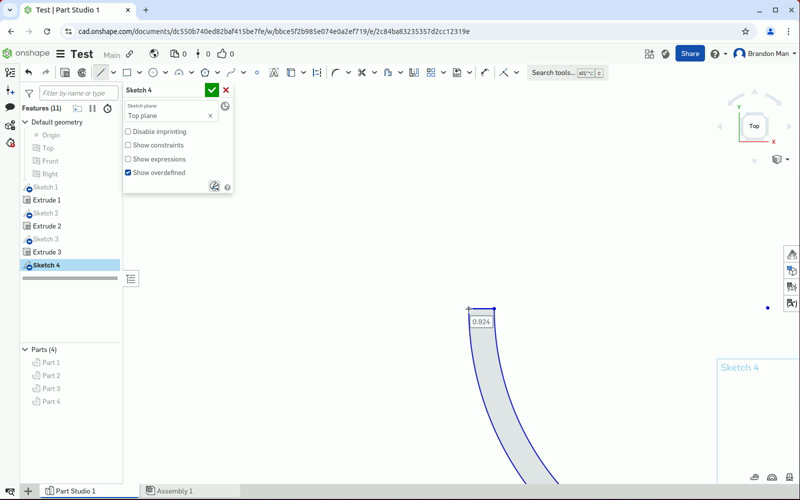
scroll(-6)
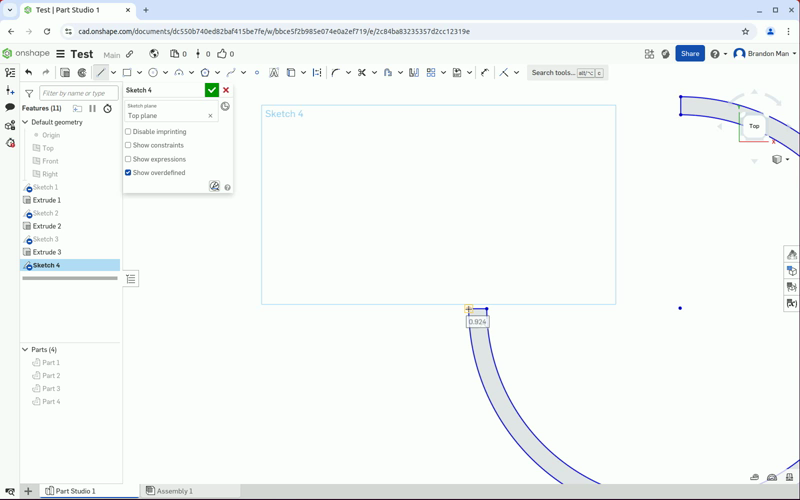
scroll(-6)
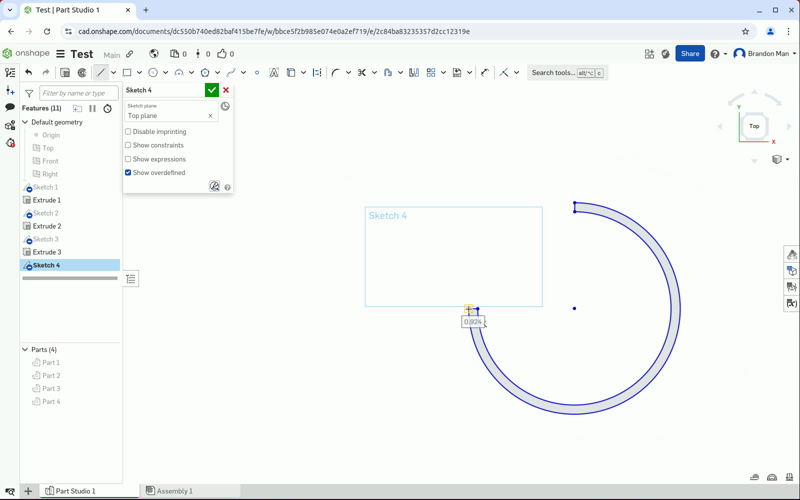
scroll(-6)
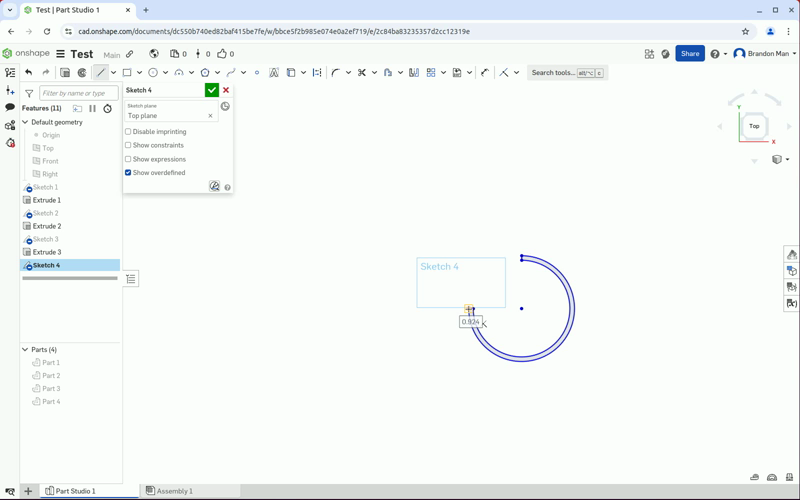
key(esc)
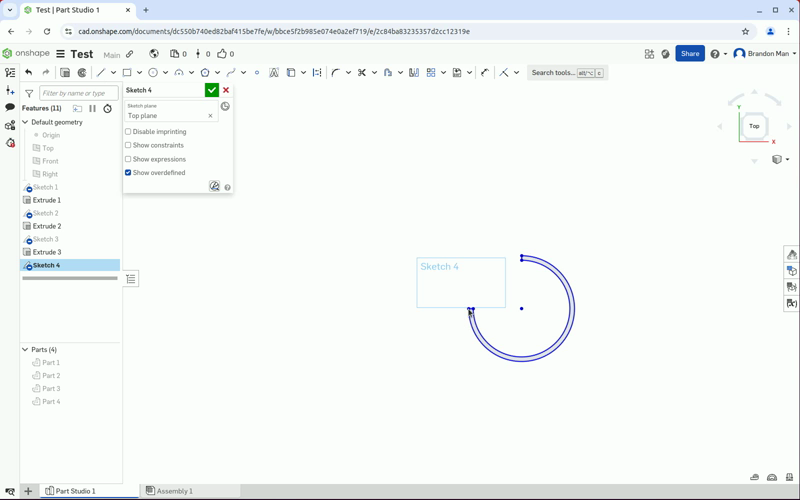
mouse_move(558, 272)
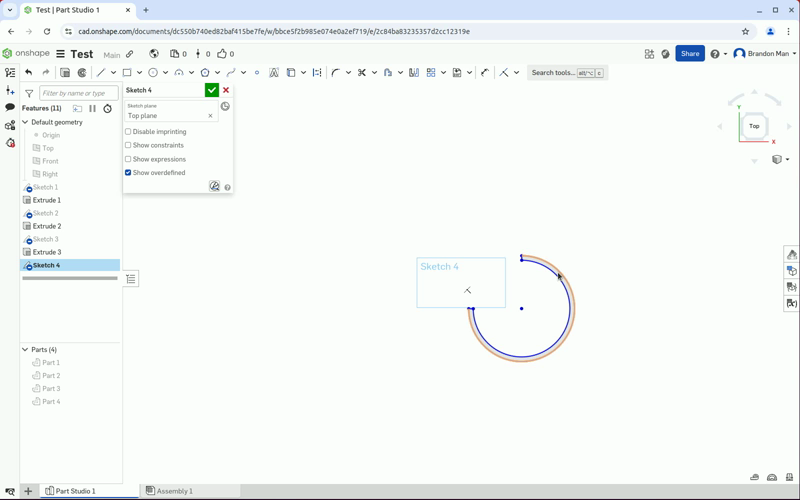
scroll(6)
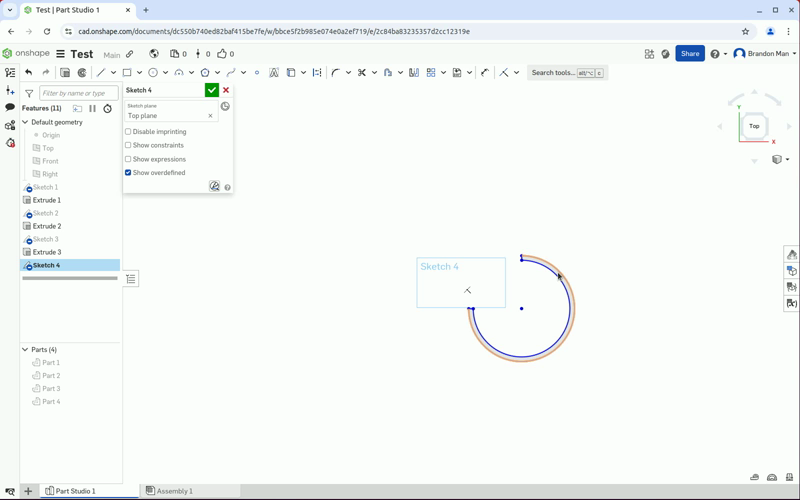
scroll(6)
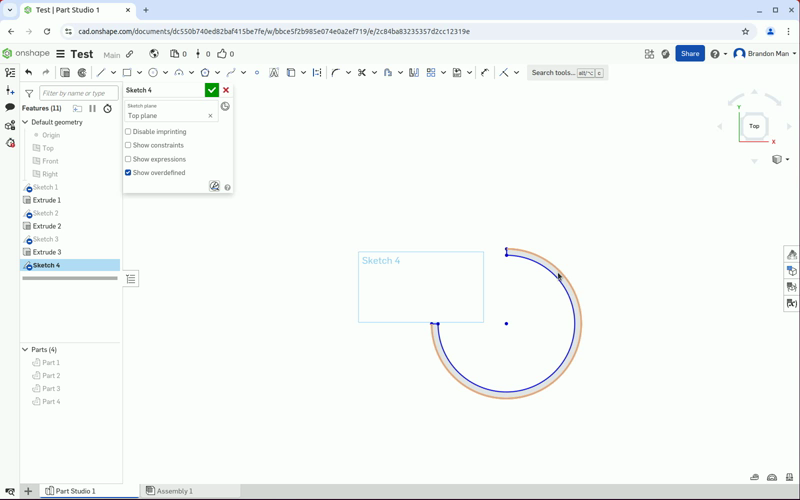
scroll(6)
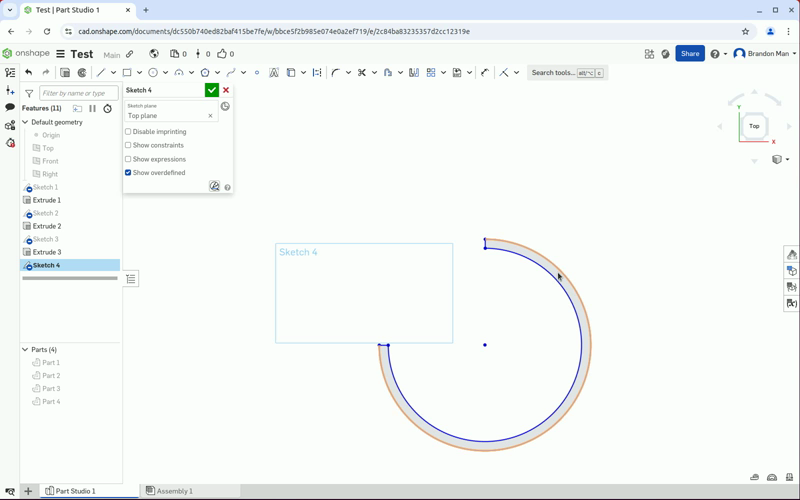
scroll(6)
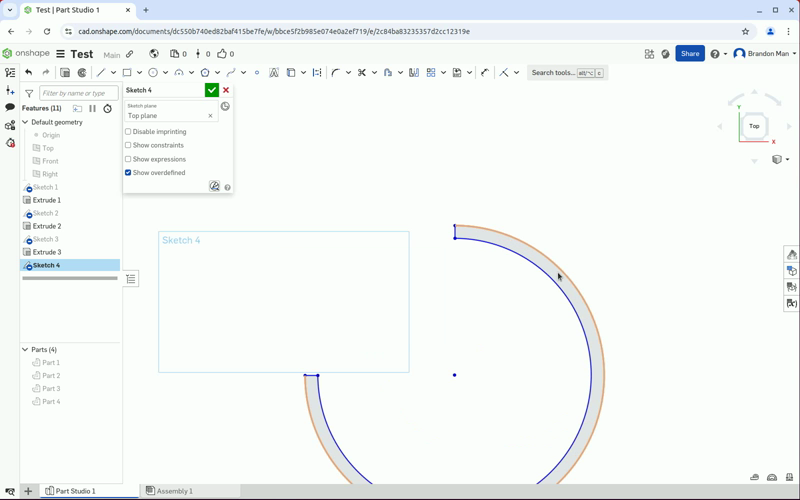
scroll(6)
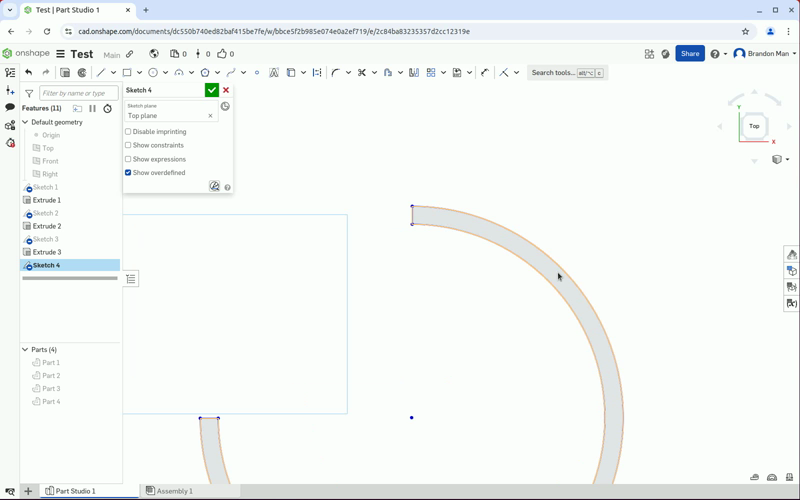
scroll(6)
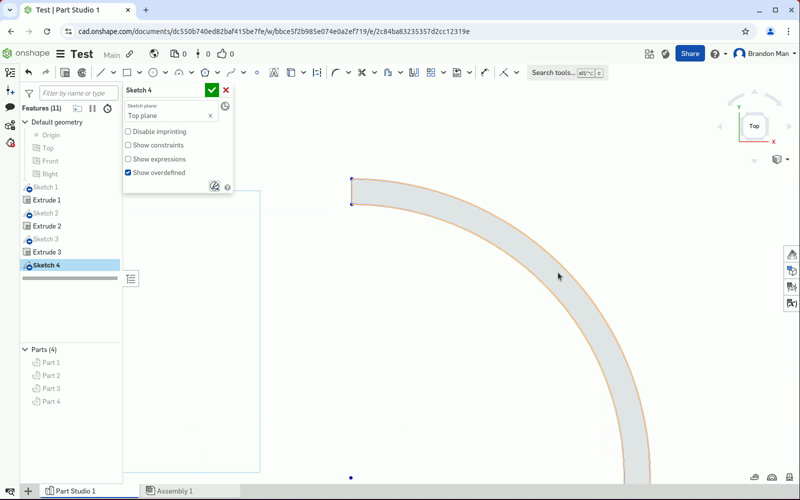
scroll(6)
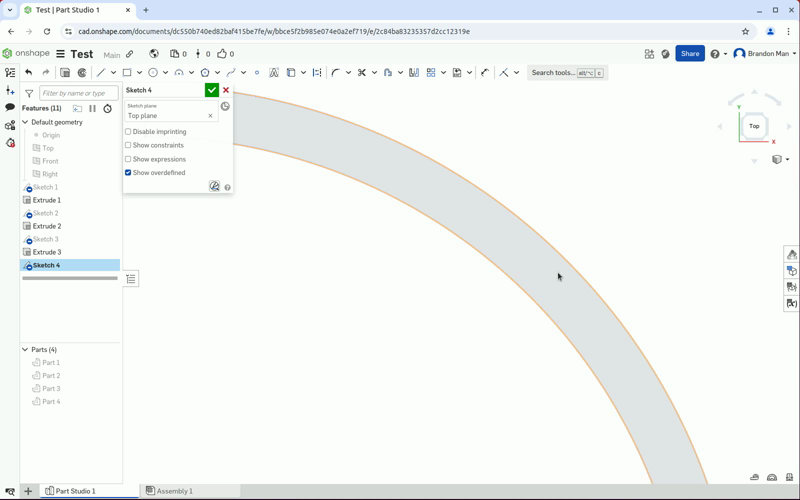
click(558, 272)
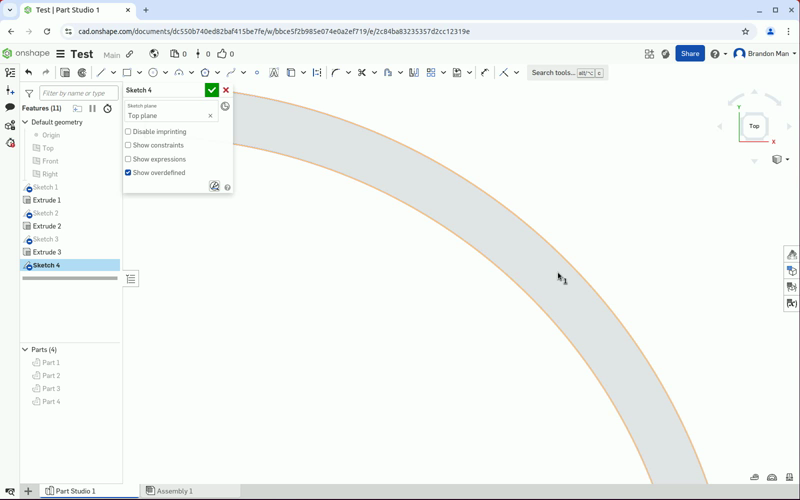
scroll(-6)
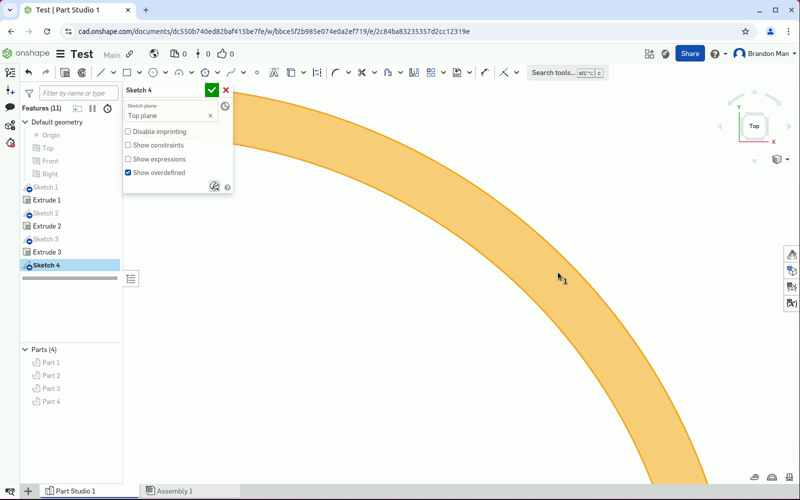
scroll(-6)
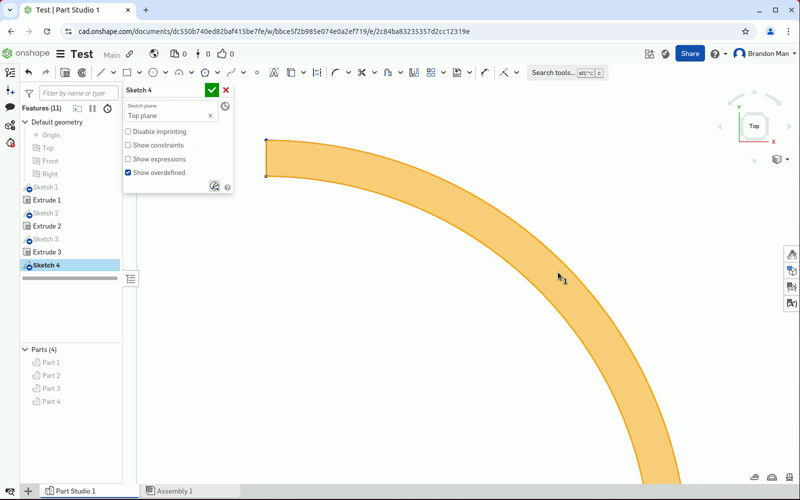
scroll(-6)
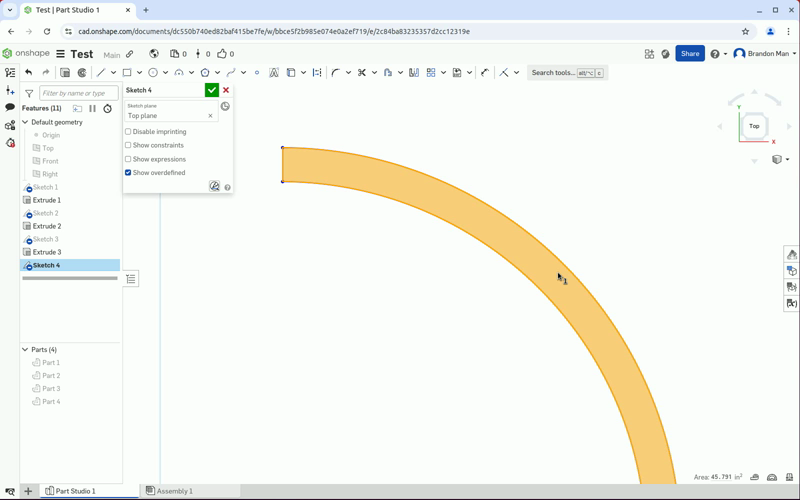
scroll(-6)
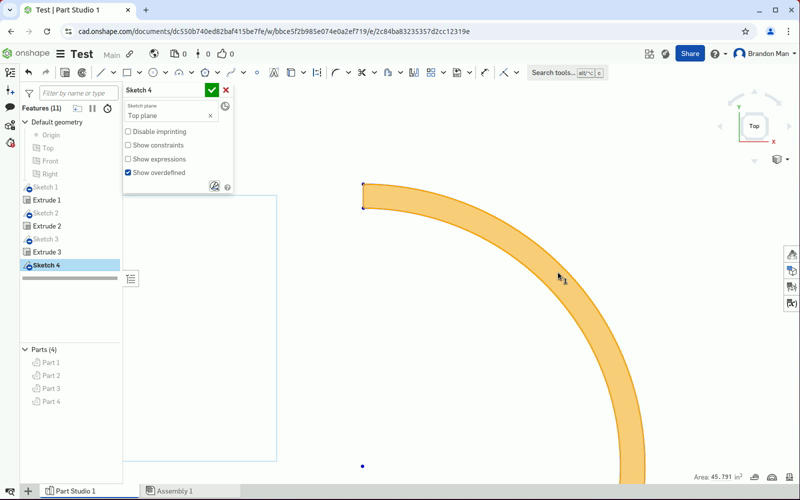
scroll(-6)
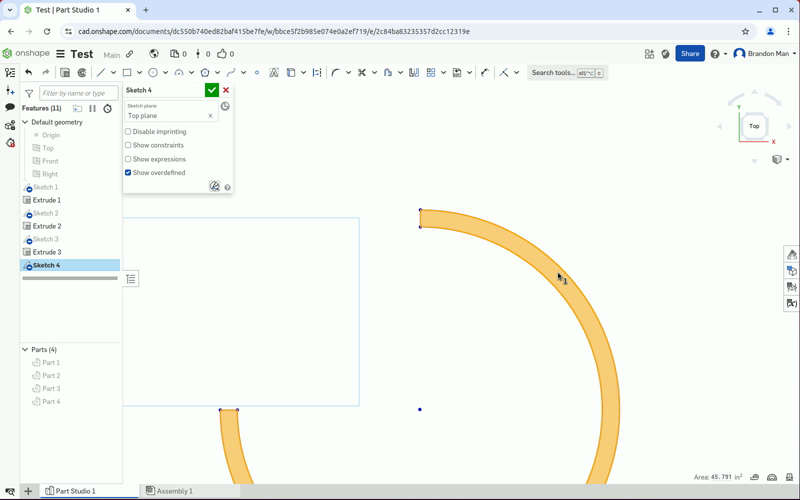
scroll(-6)
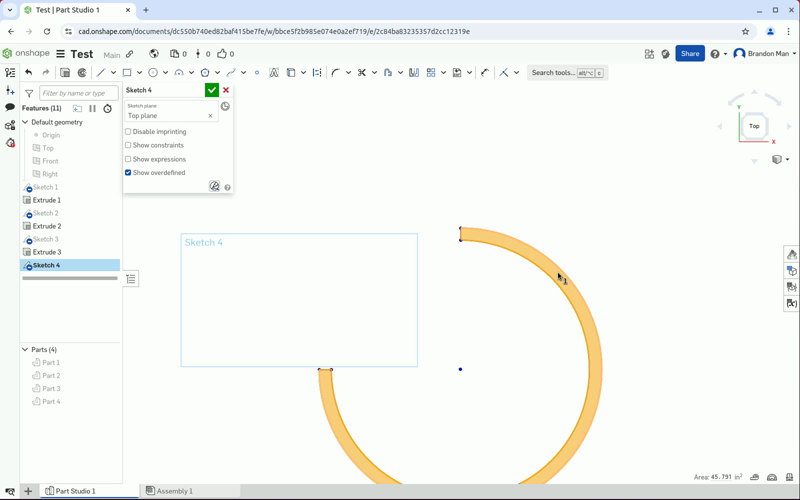
scroll(-6)
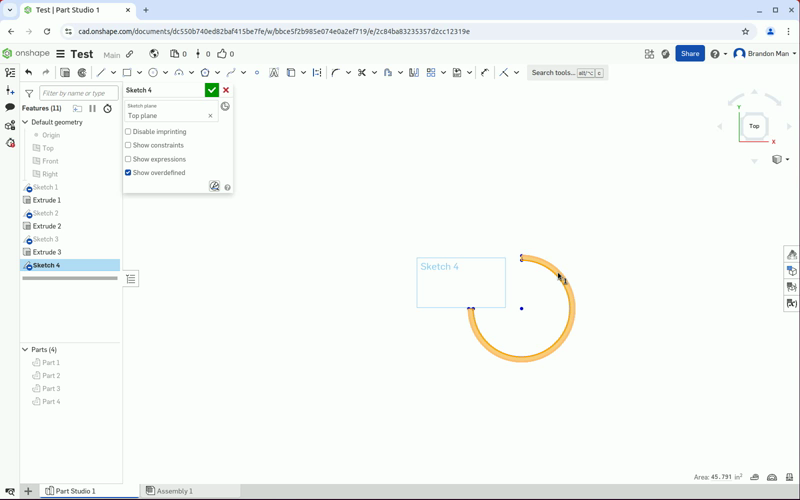
mouse_move(73, 352)
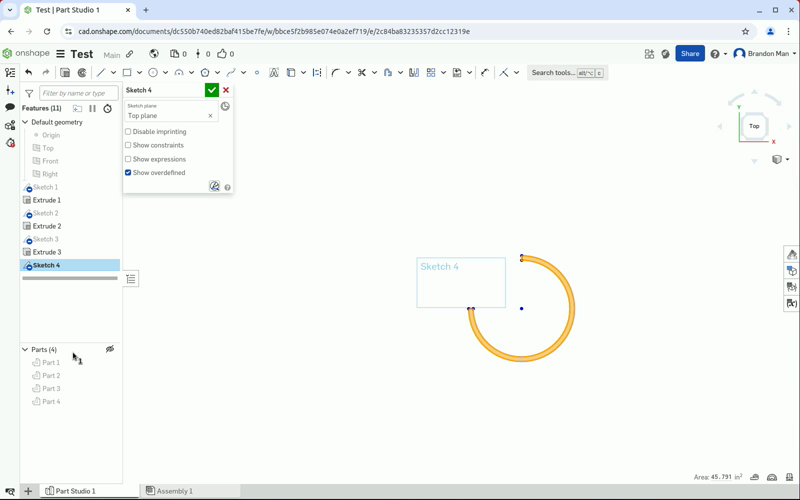
key(shift+y)
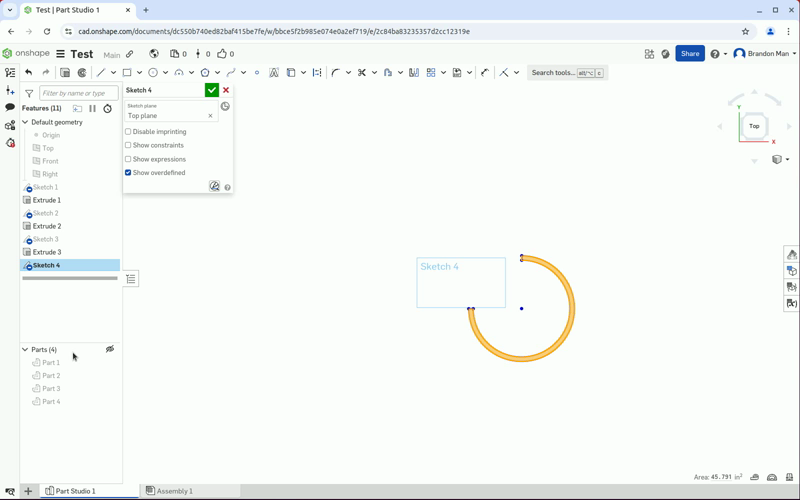
key(shift+e)
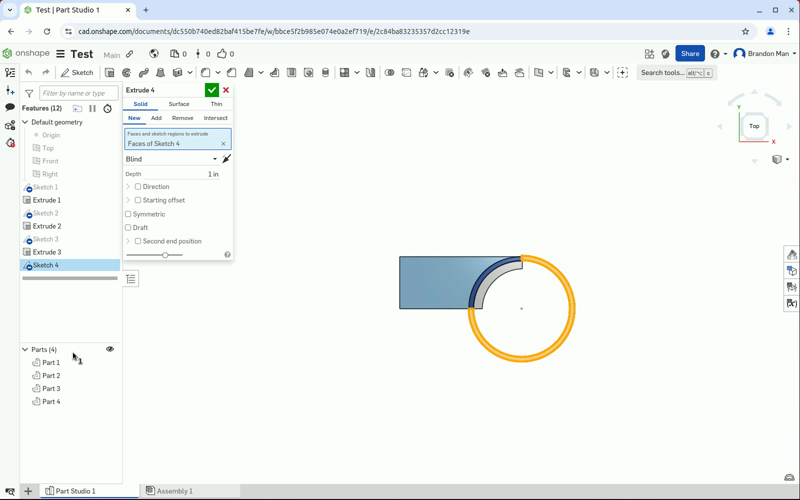
mouse_move(143, 106)
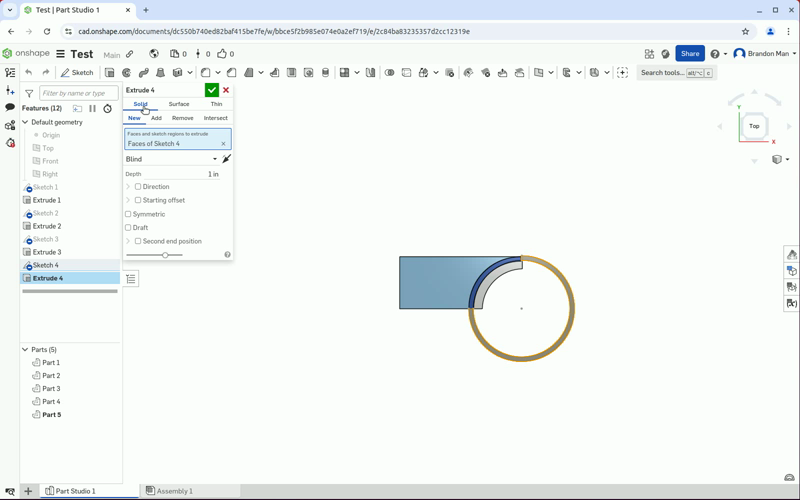
click(143, 106)
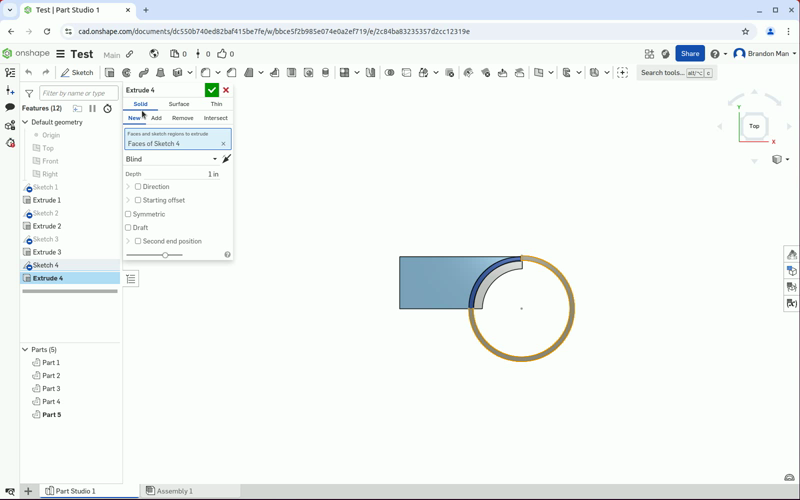
mouse_move(137, 120)
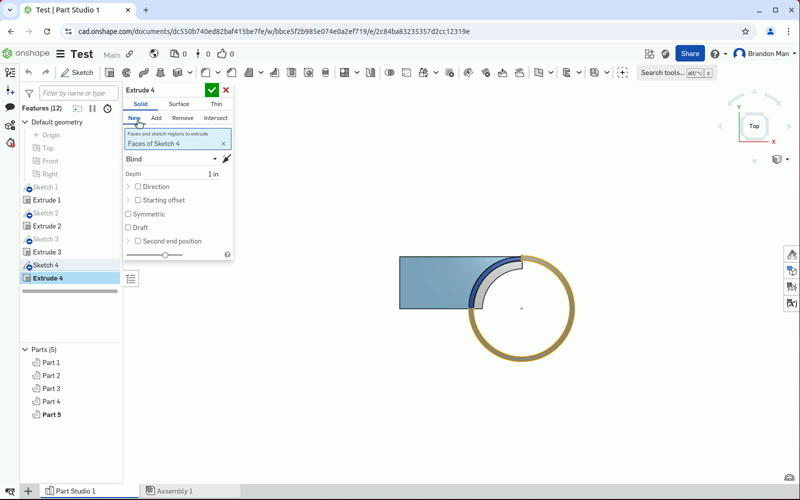
click(137, 120)
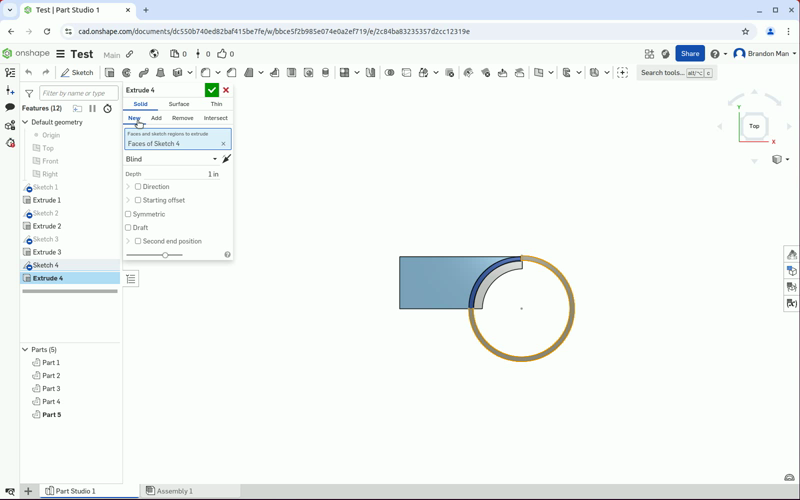
key(tab, 4)
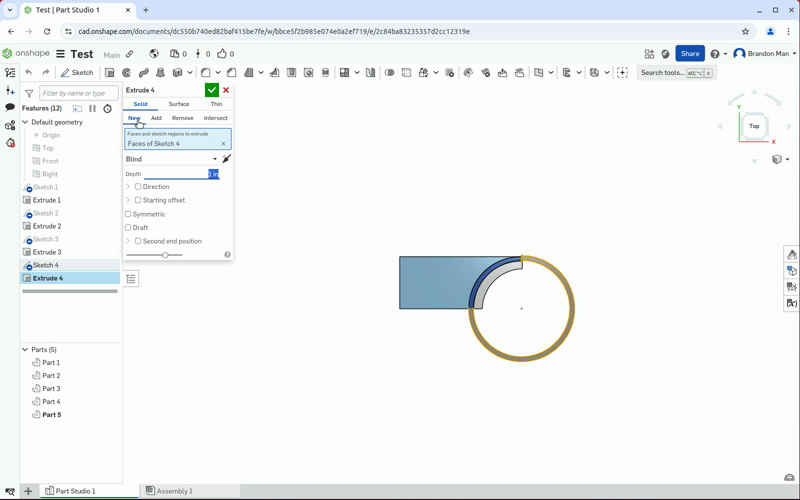
text(1.685)
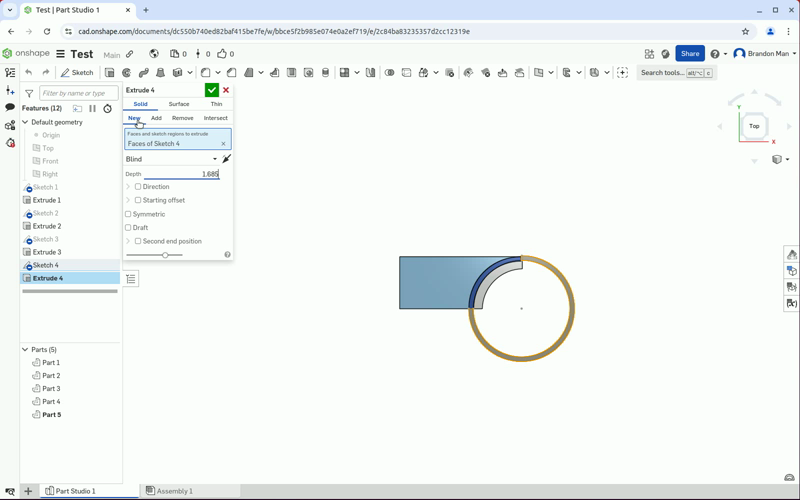
key(enter)
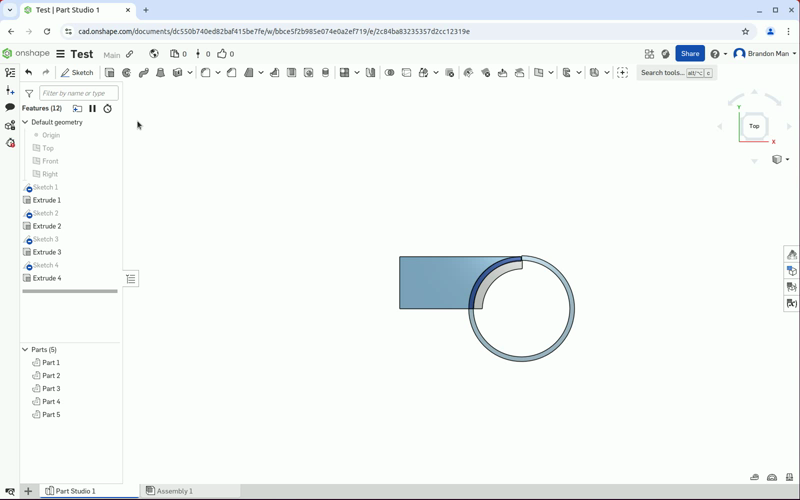
key(shift+h)
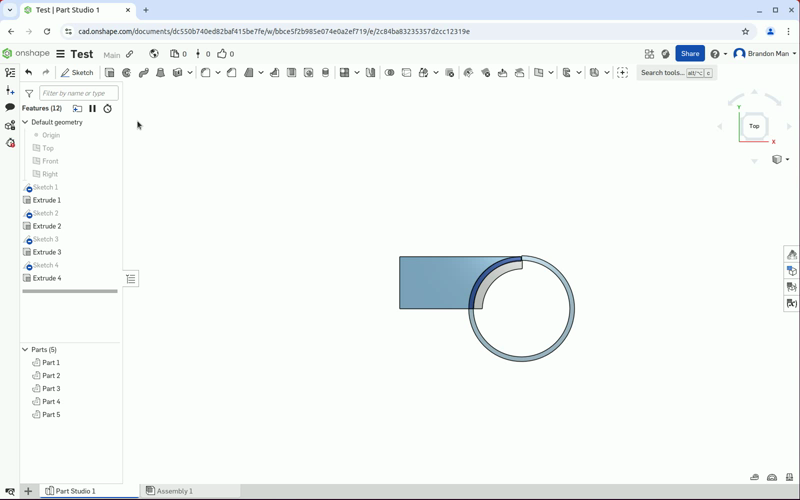
key(shift+h)
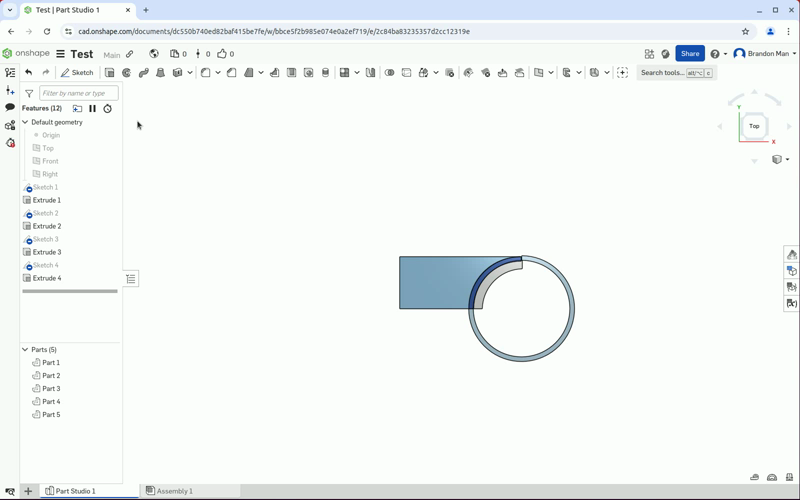
mouse_move(73, 189)
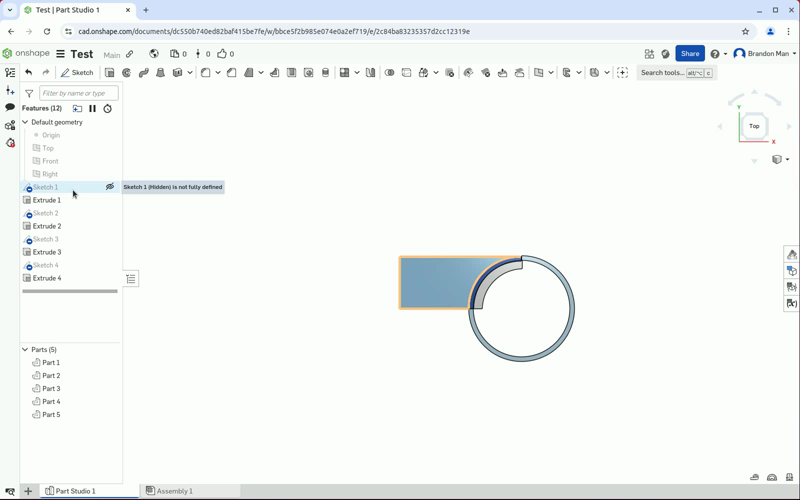
click(73, 189)
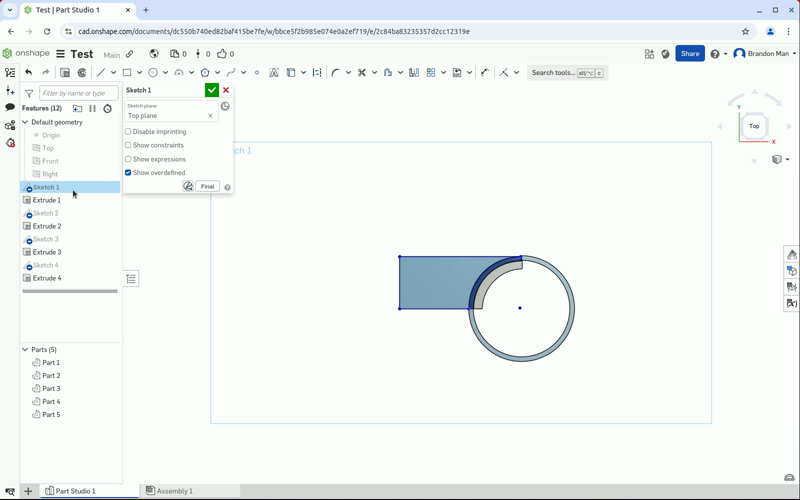
mouse_move(229, 92)
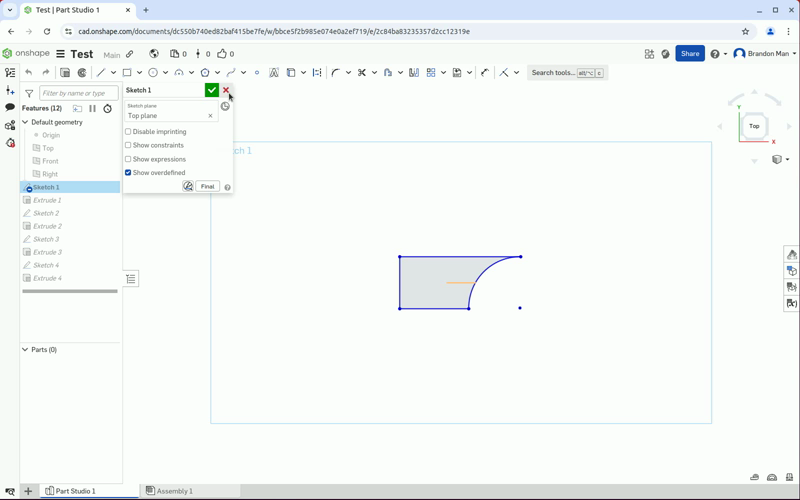
click(229, 92)
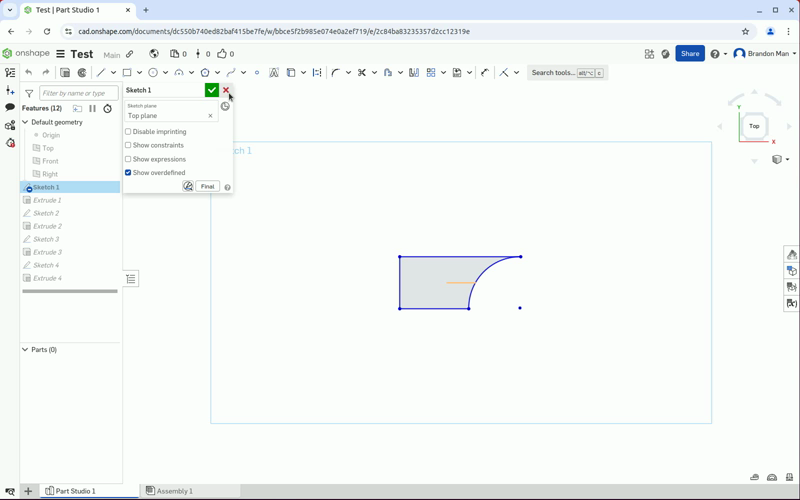
key(shift+s)
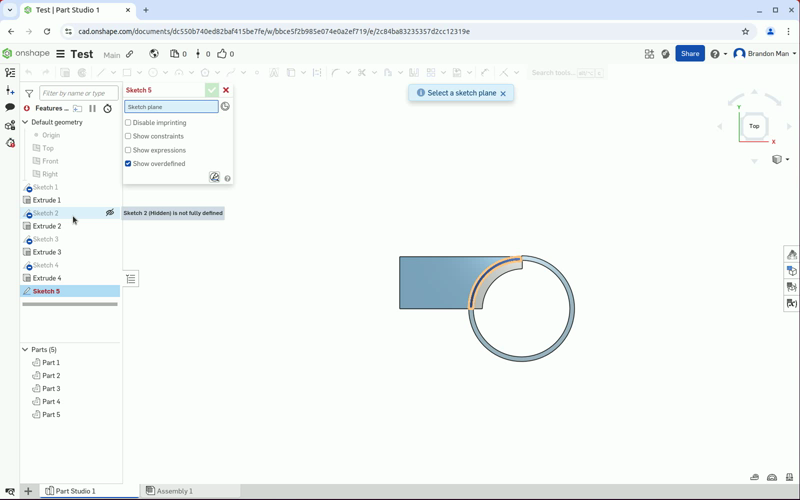
scroll(3)
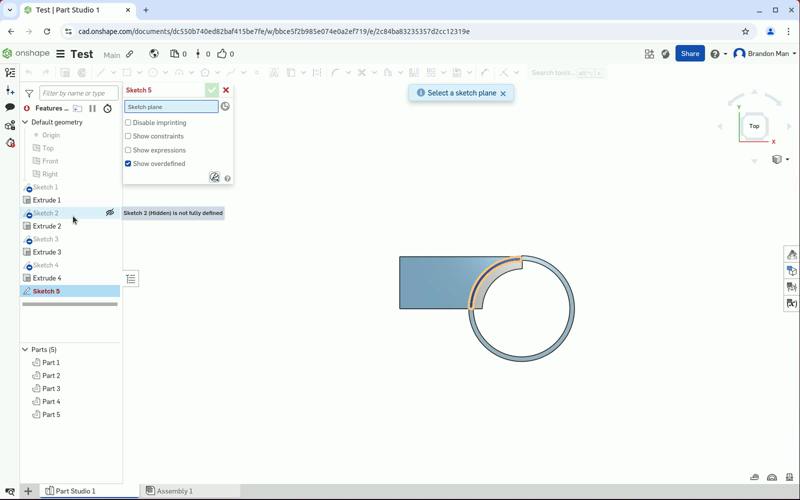
mouse_move(73, 150)
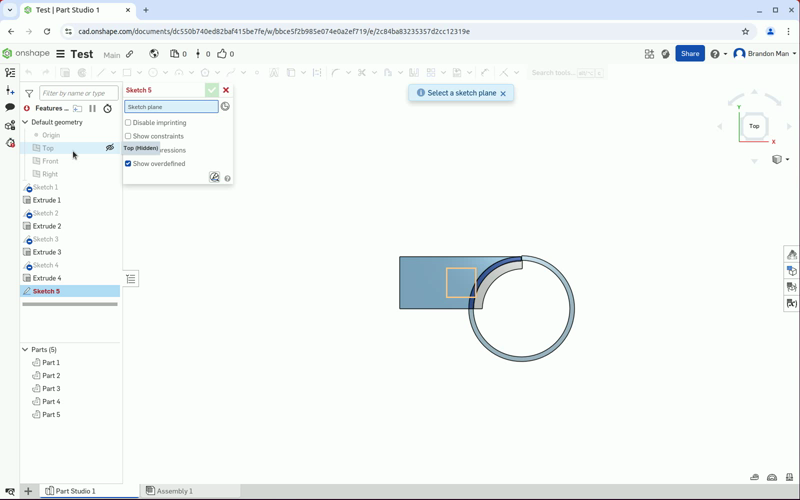
click(73, 150)
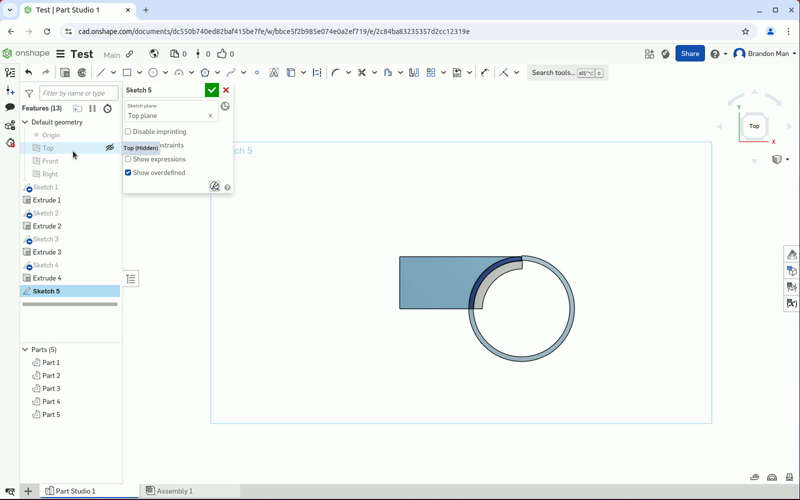
mouse_move(73, 352)
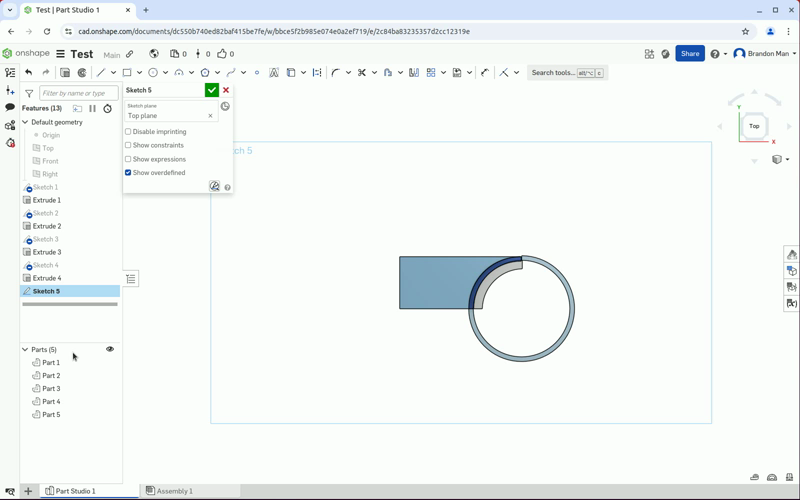
key(y)
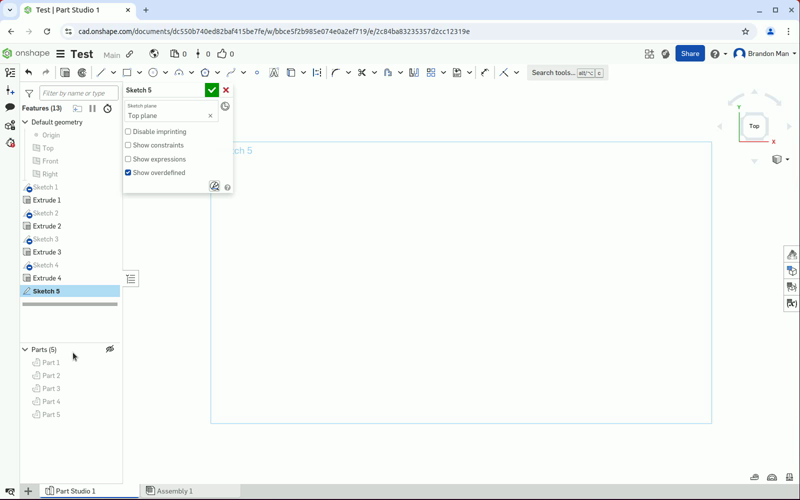
key(a)
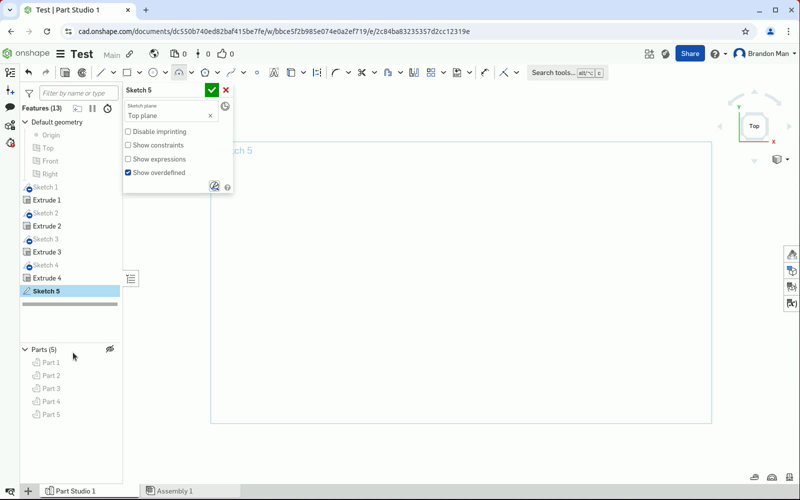
key_down(shift)
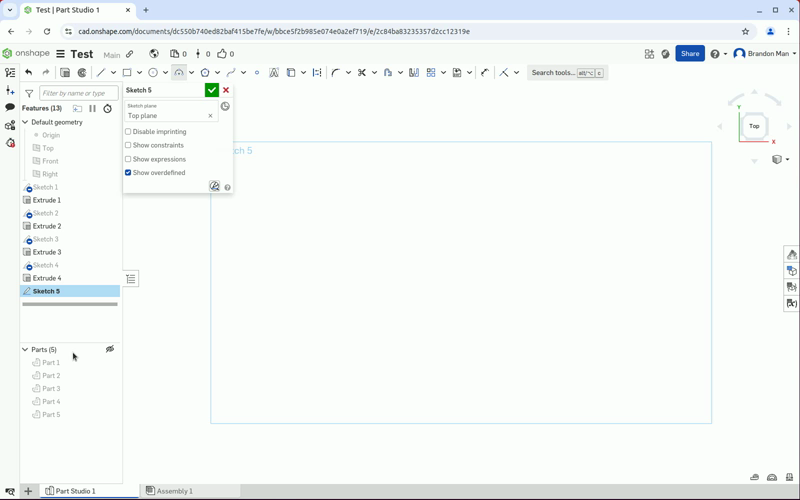
mouse_move(473, 308)
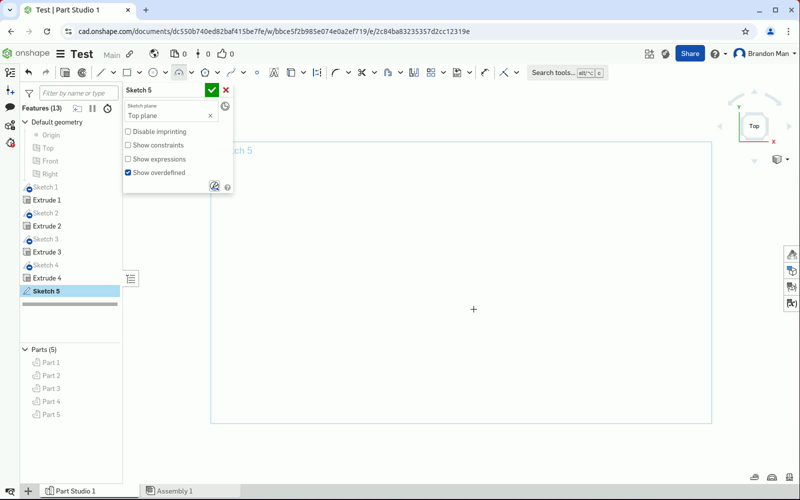
click(473, 308)
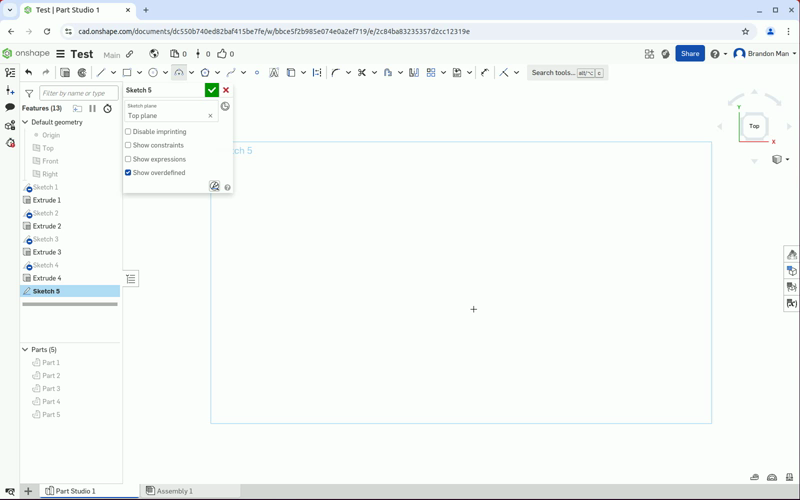
key_up(shift)
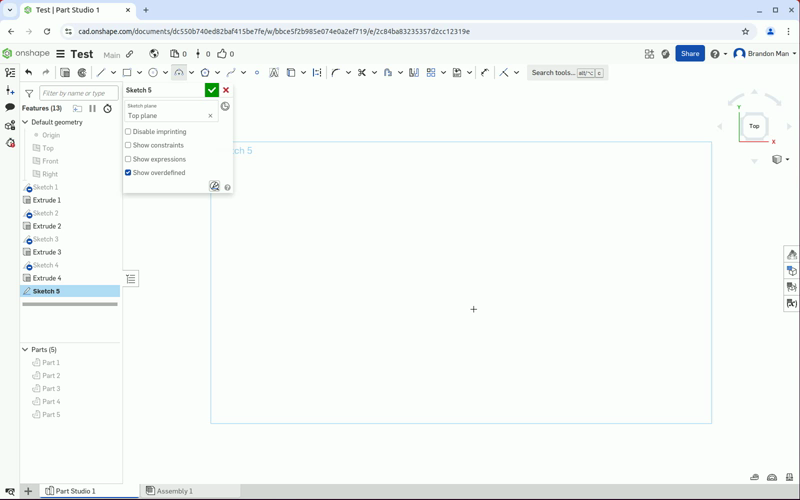
key_down(shift)
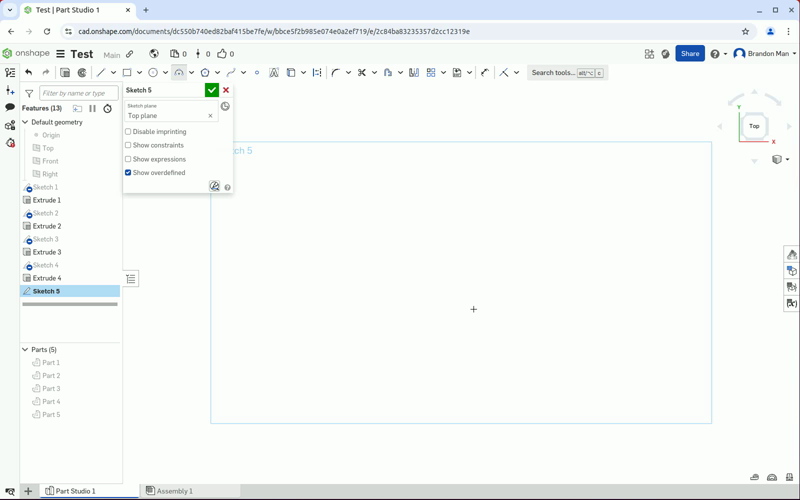
mouse_move(521, 260)
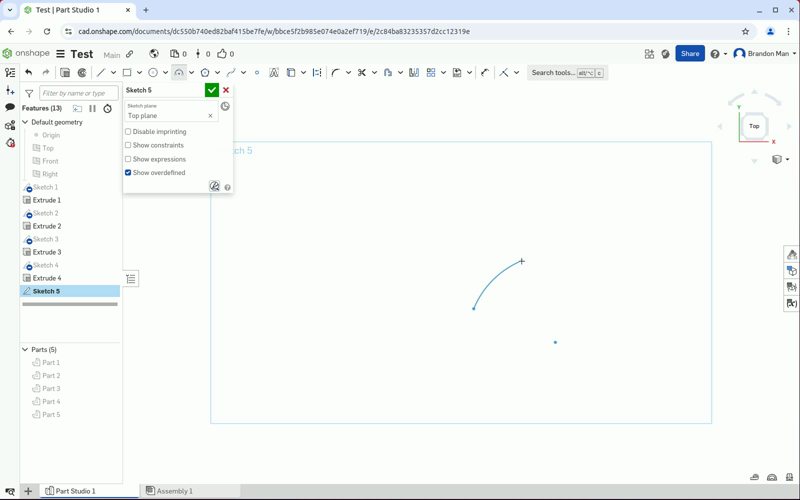
click(521, 260)
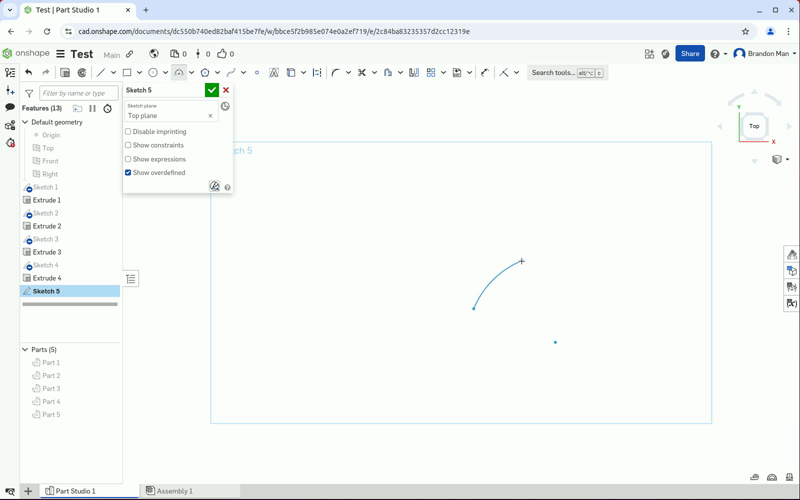
mouse_move(555, 342)
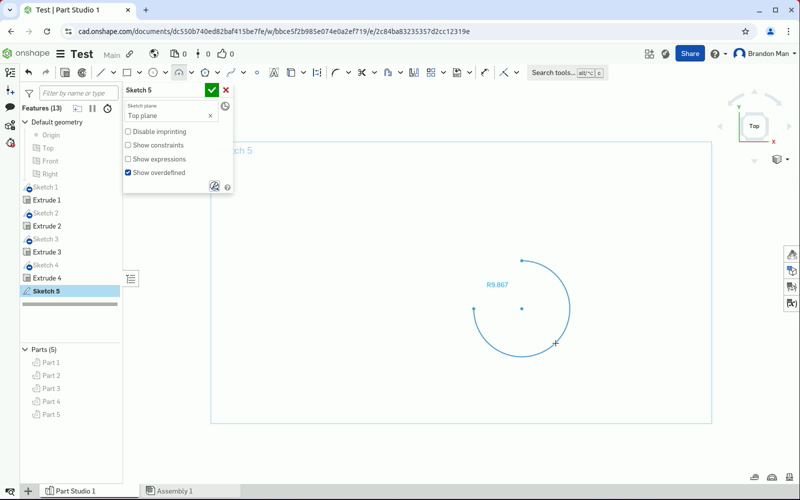
click(555, 342)
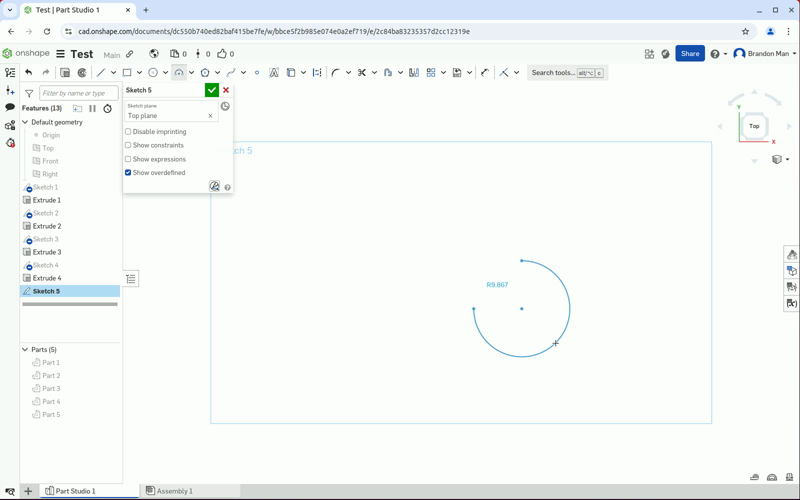
key_up(shift)
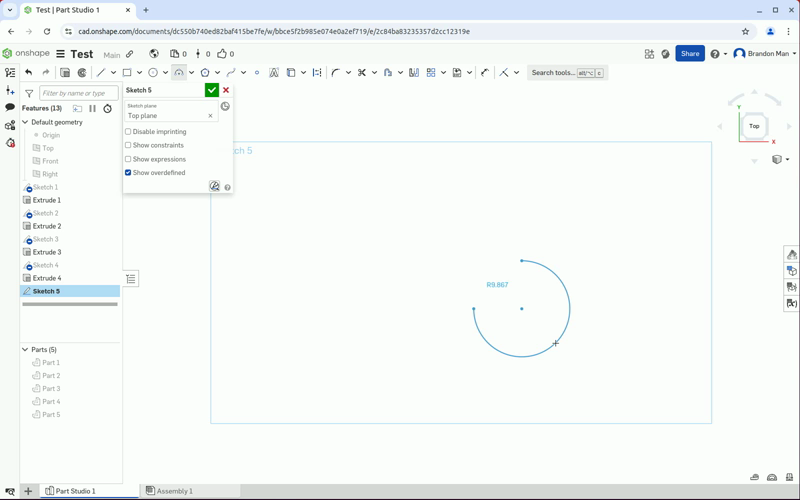
key(esc)
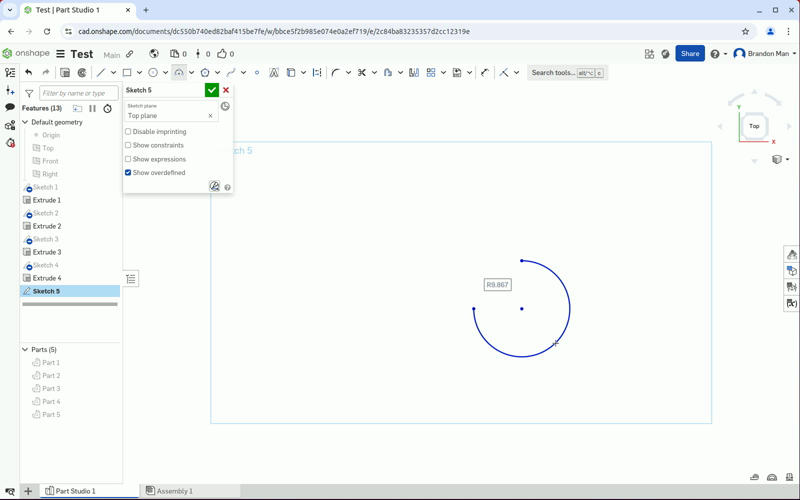
key(l)
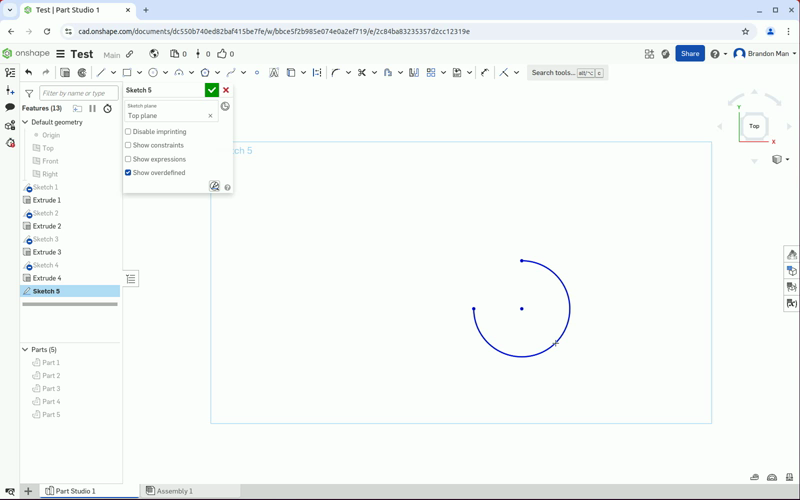
mouse_move(521, 260)
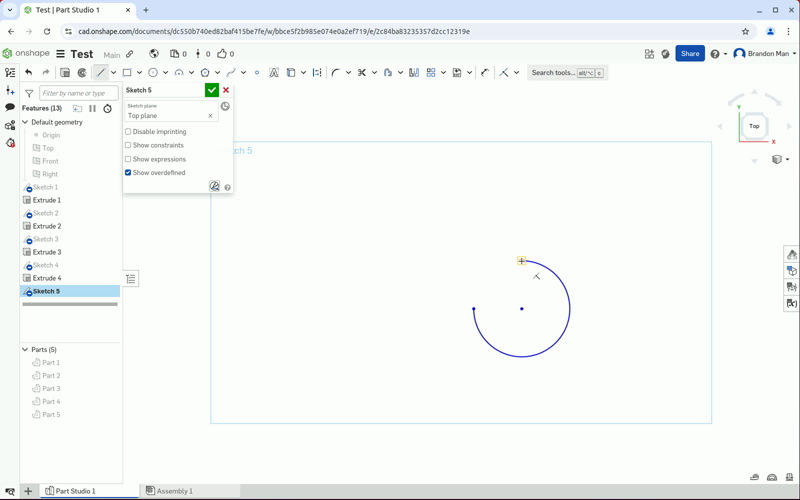
click(521, 260)
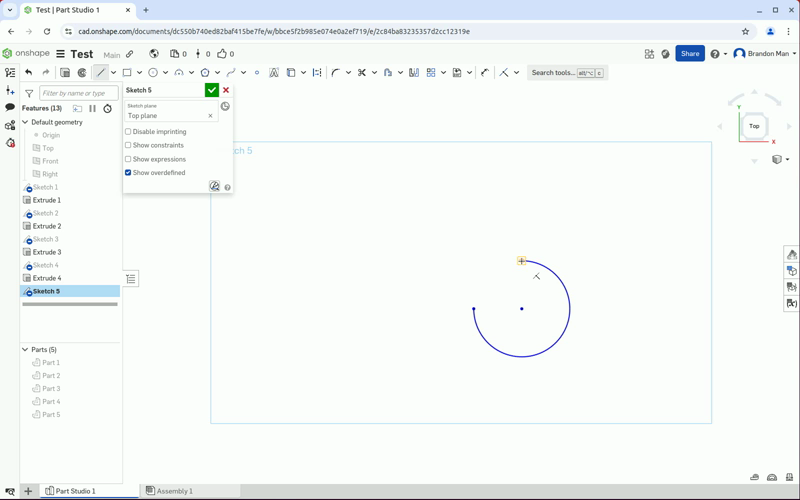
key_down(shift)
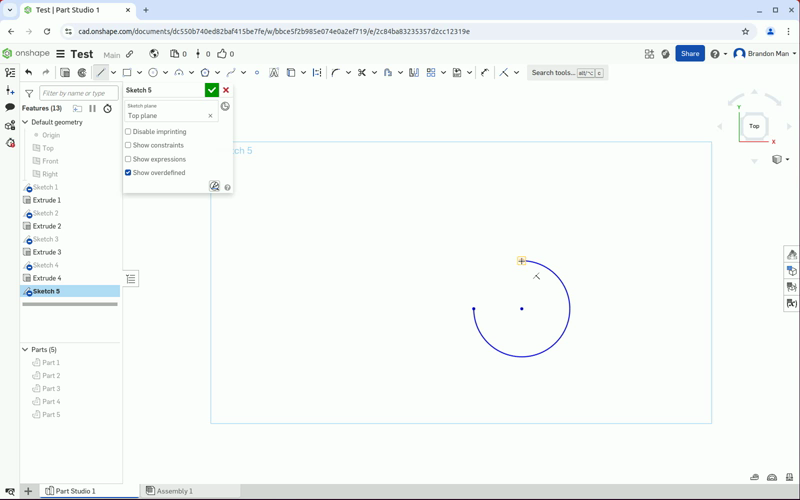
mouse_move(551, 260)
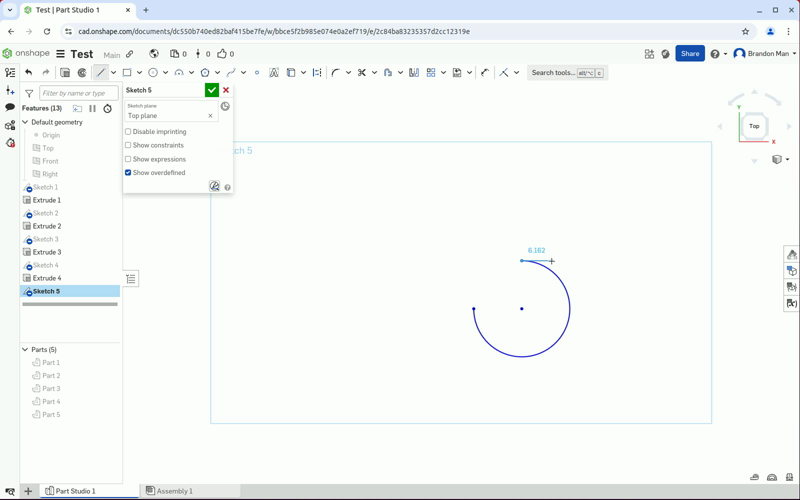
mouse_move(521, 269)
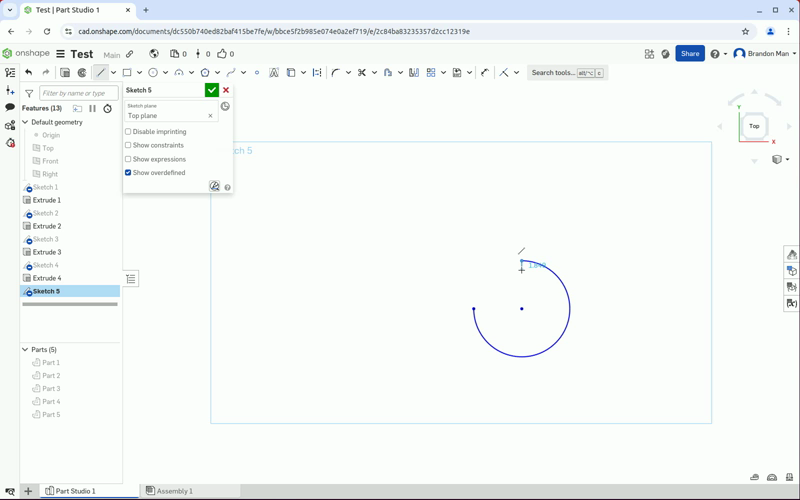
click(521, 269)
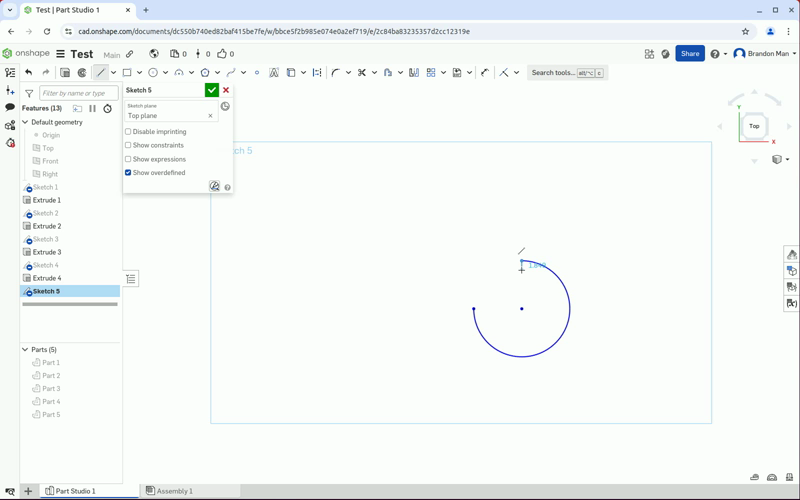
key_up(shift)
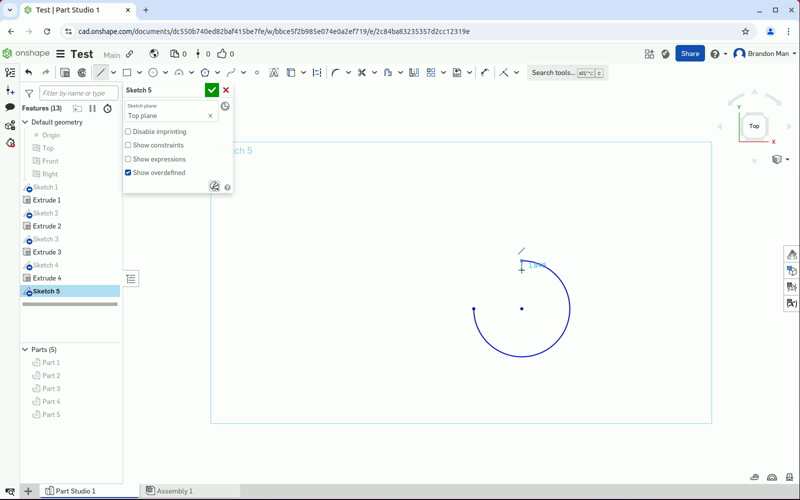
key(esc)
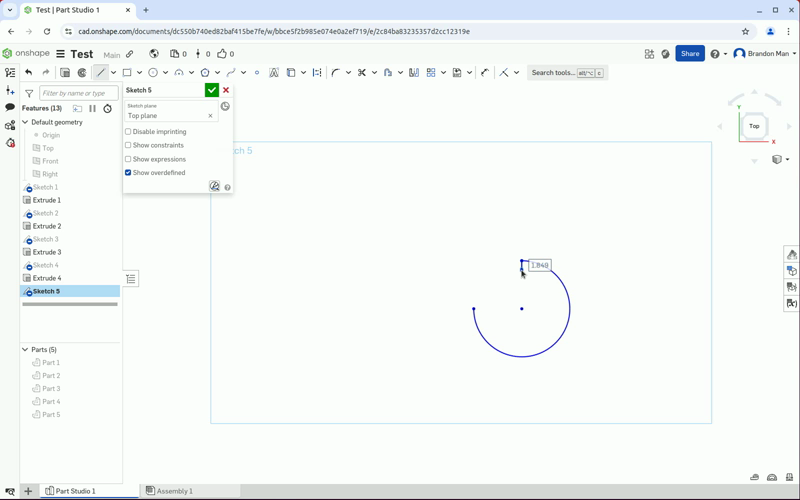
key(a)
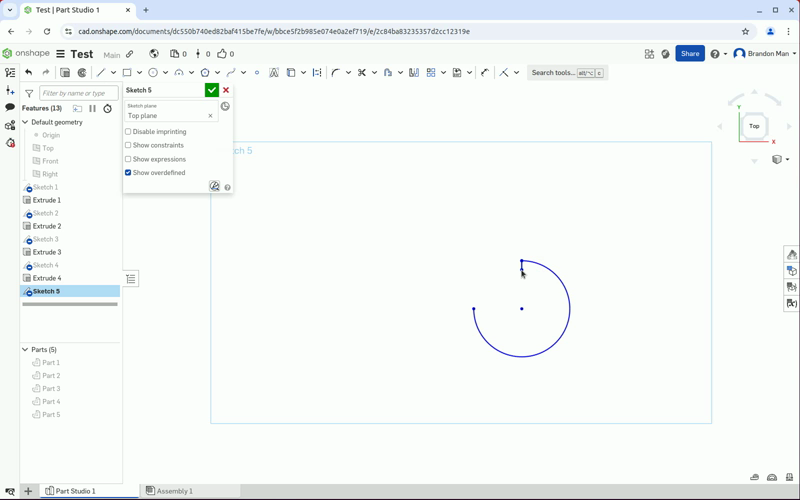
mouse_move(521, 269)
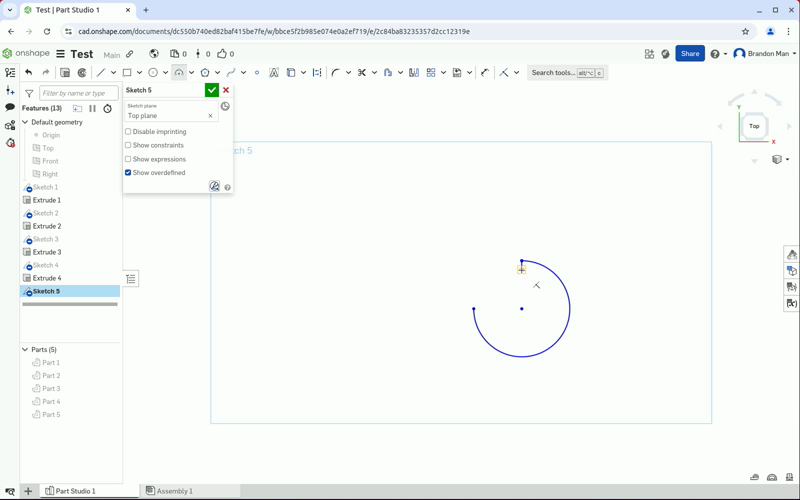
click(521, 269)
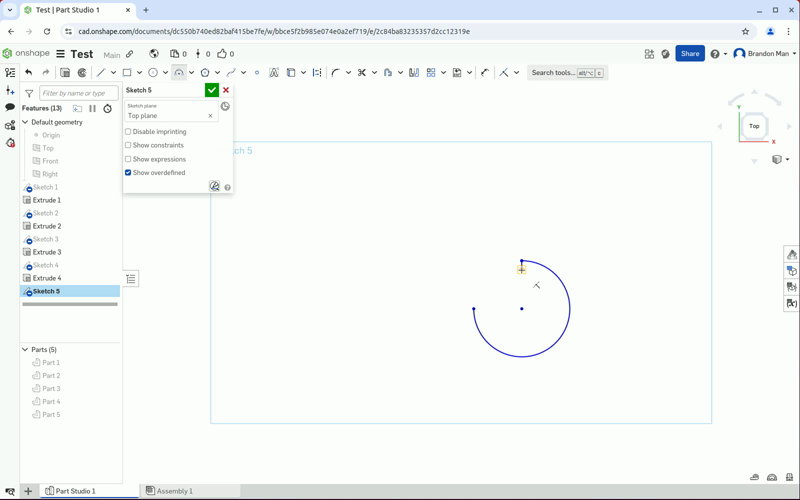
key_down(shift)
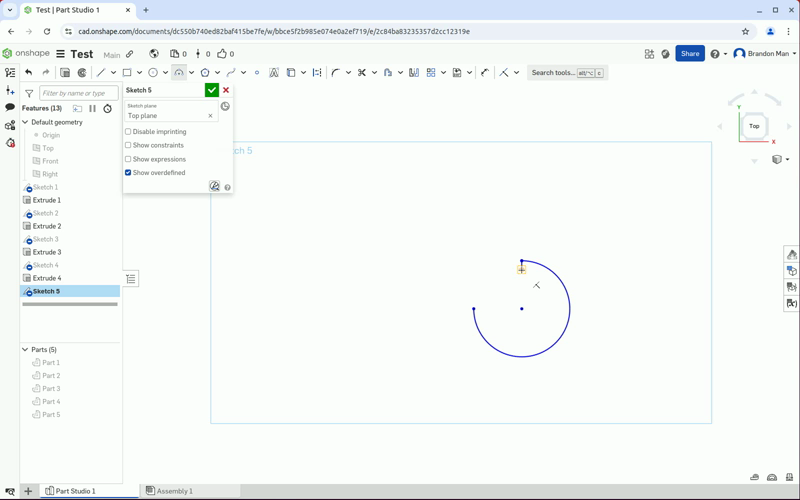
mouse_move(482, 308)
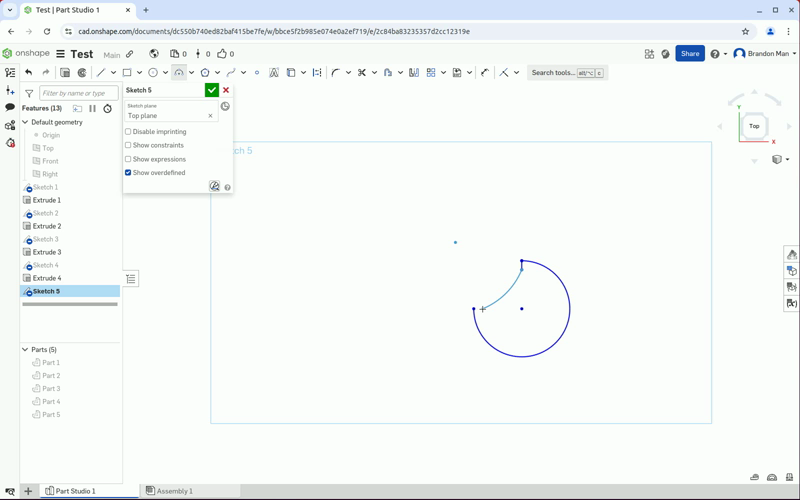
click(482, 308)
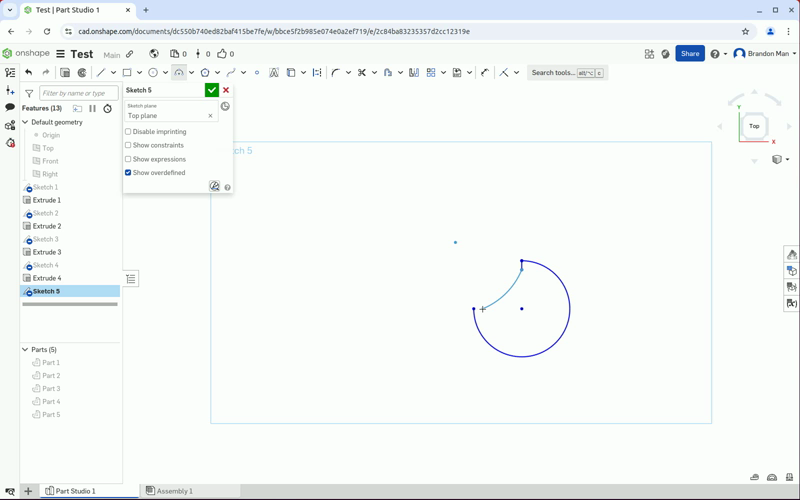
mouse_move(549, 336)
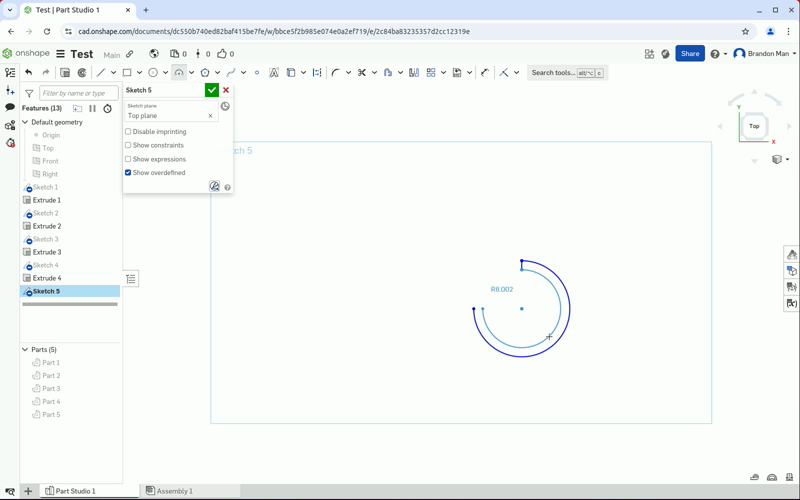
click(549, 336)
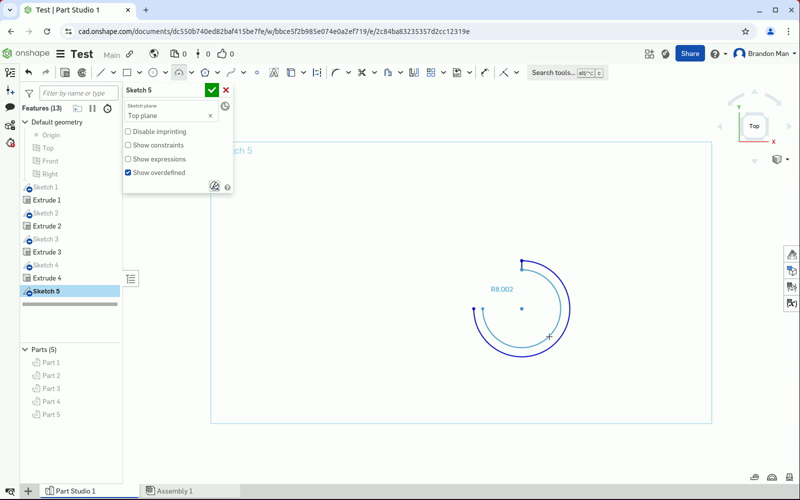
key_up(shift)
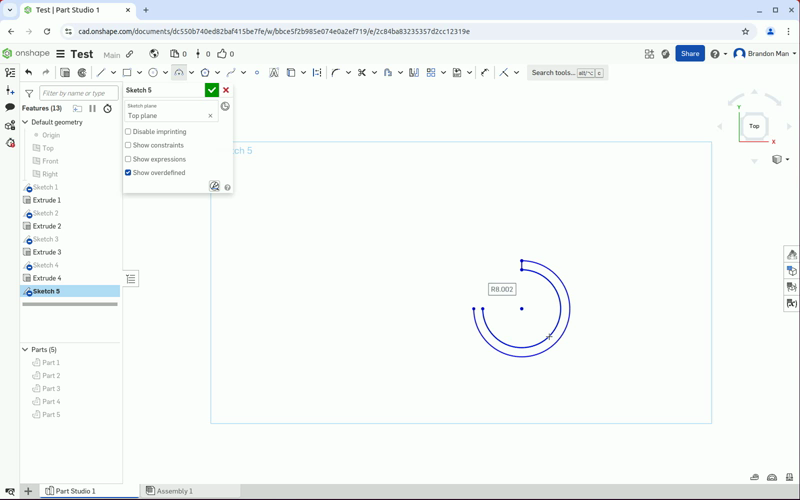
key(esc)
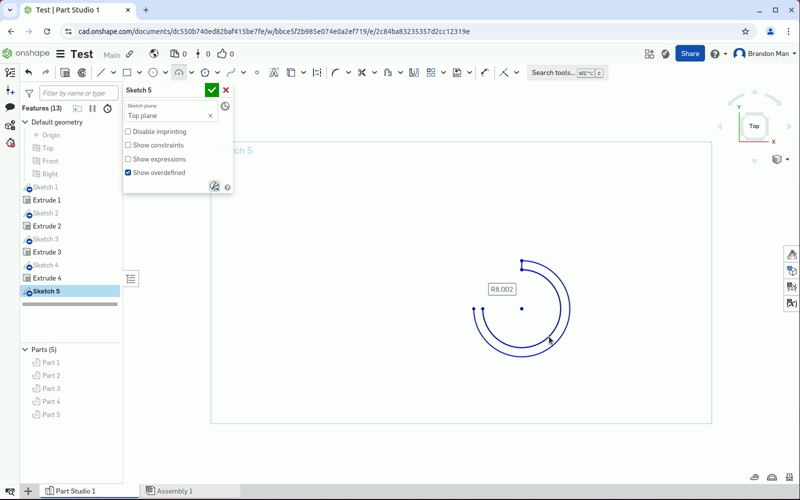
key(l)
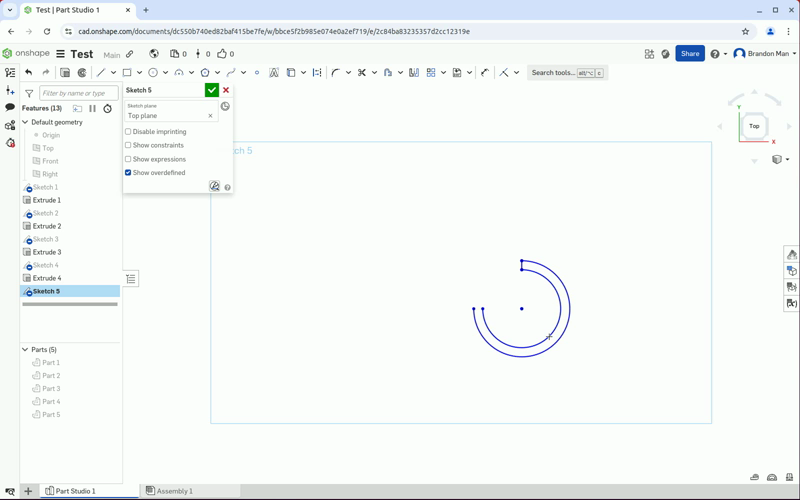
mouse_move(482, 308)
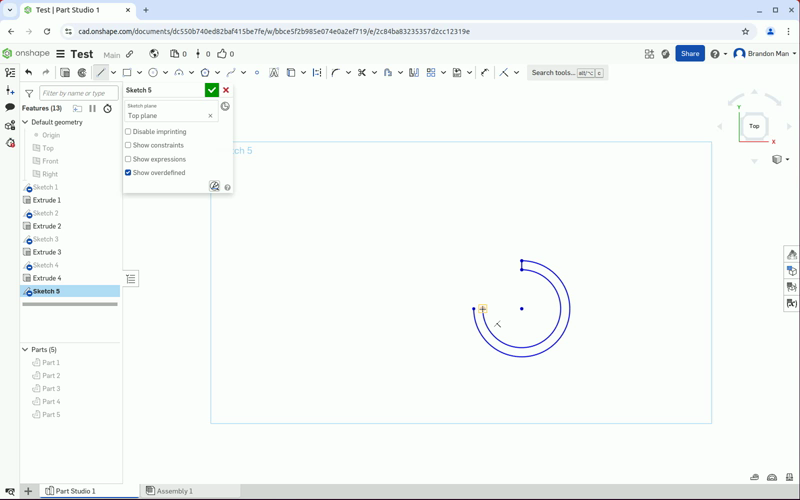
click(482, 308)
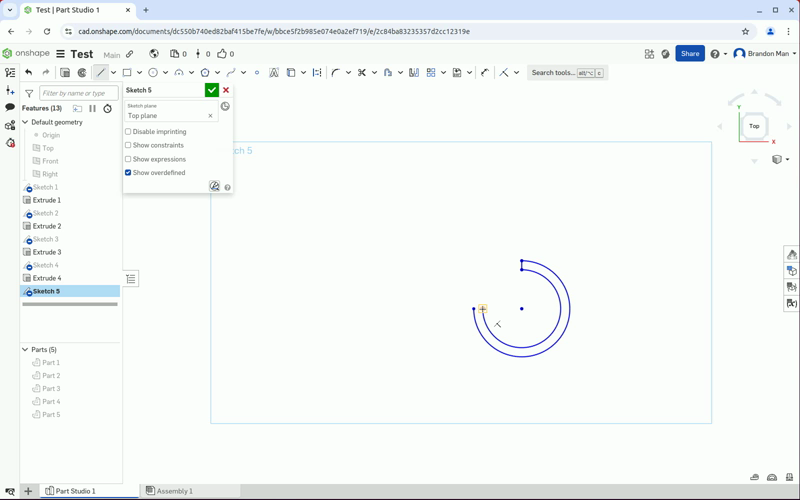
mouse_move(512, 308)
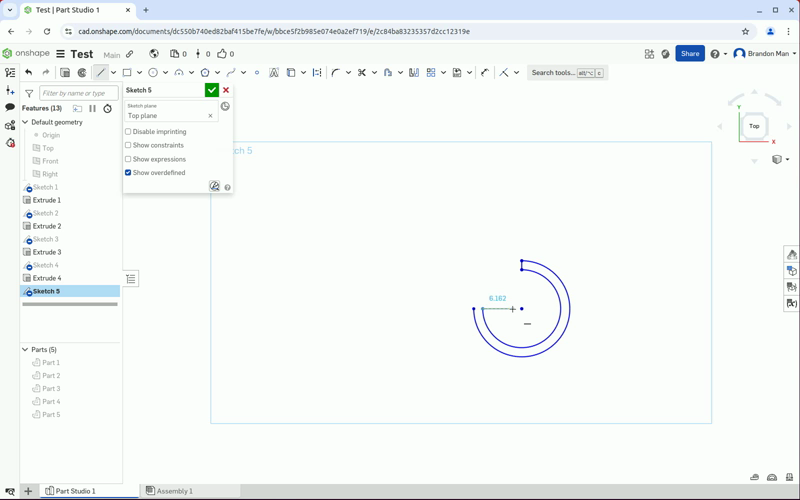
key_down(shift)
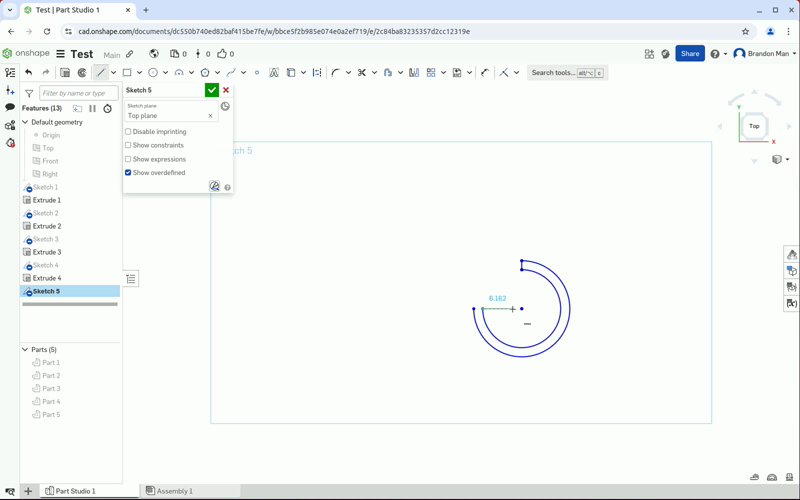
mouse_move(473, 308)
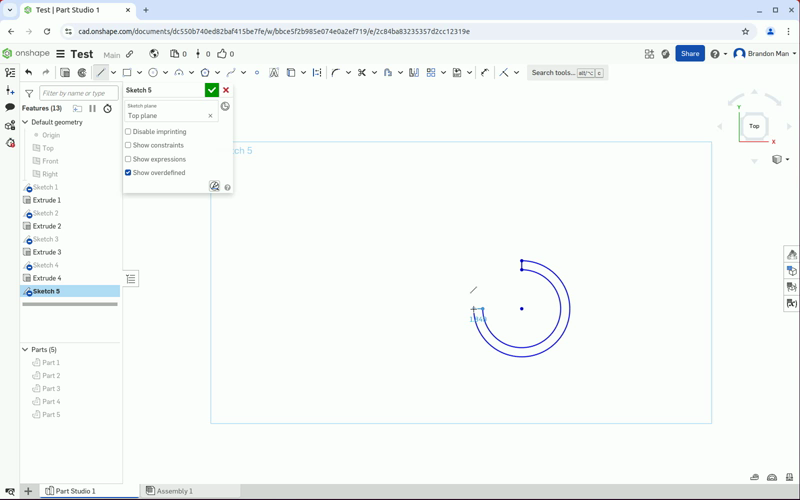
key_up(shift)
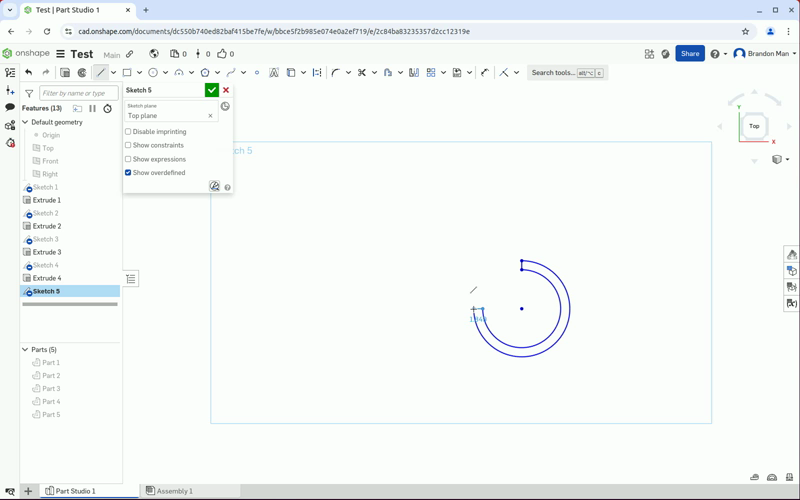
click(473, 308)
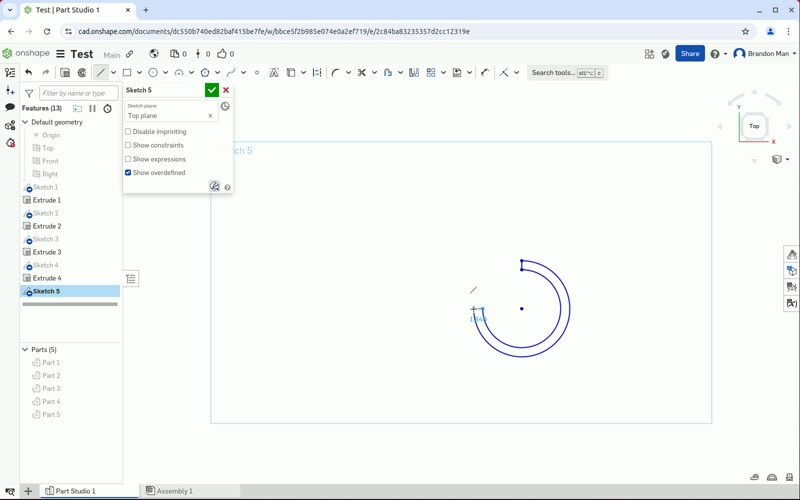
key(esc)
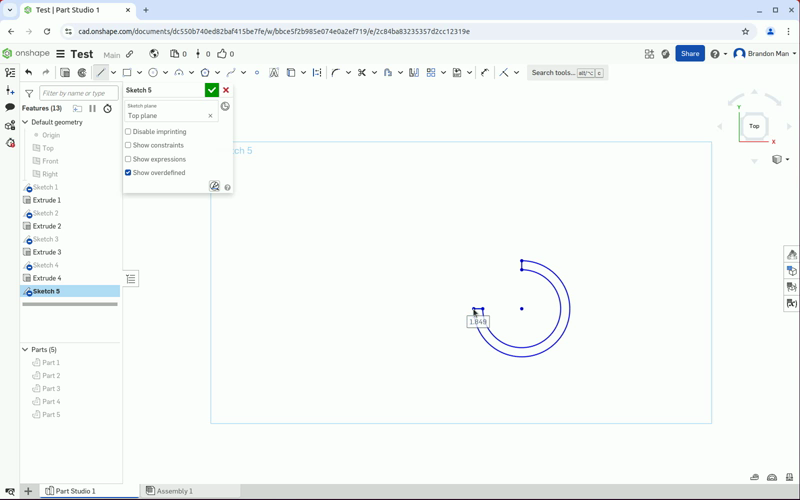
mouse_move(485, 327)
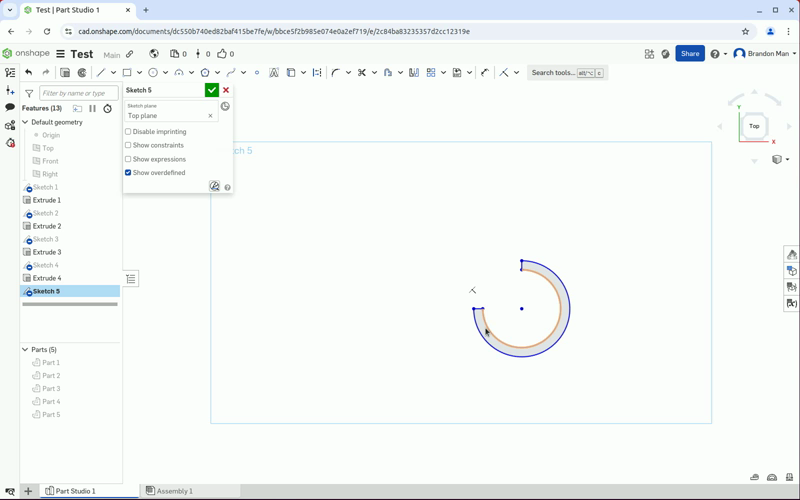
click(485, 327)
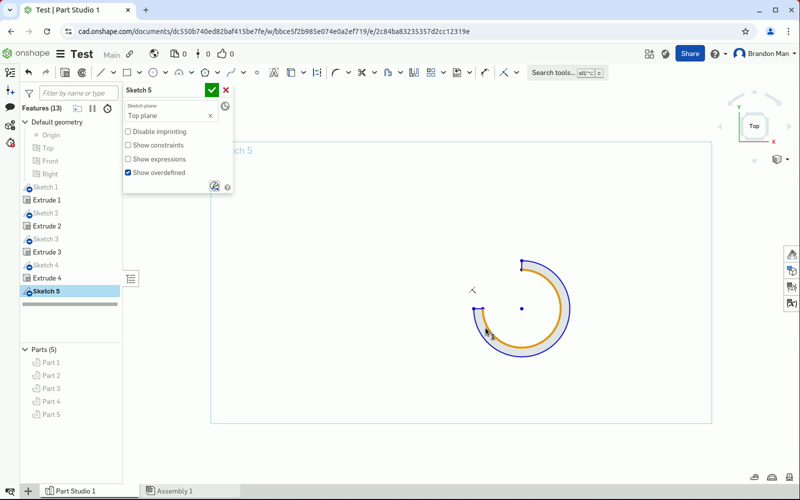
mouse_move(73, 352)
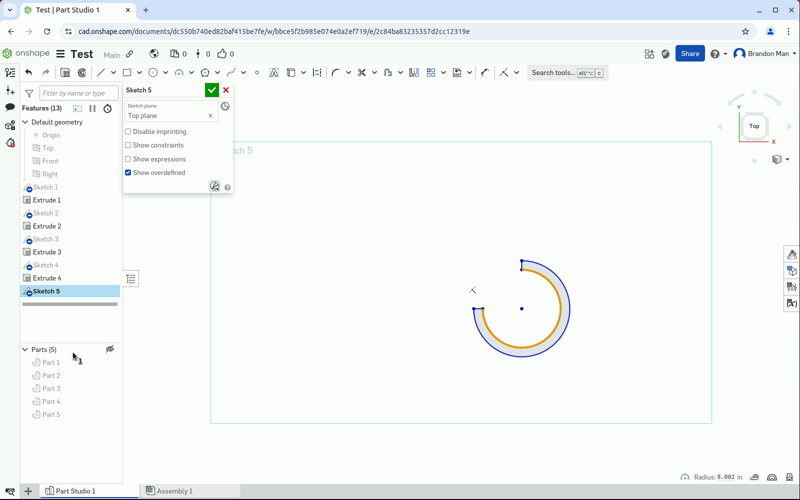
key(shift+y)
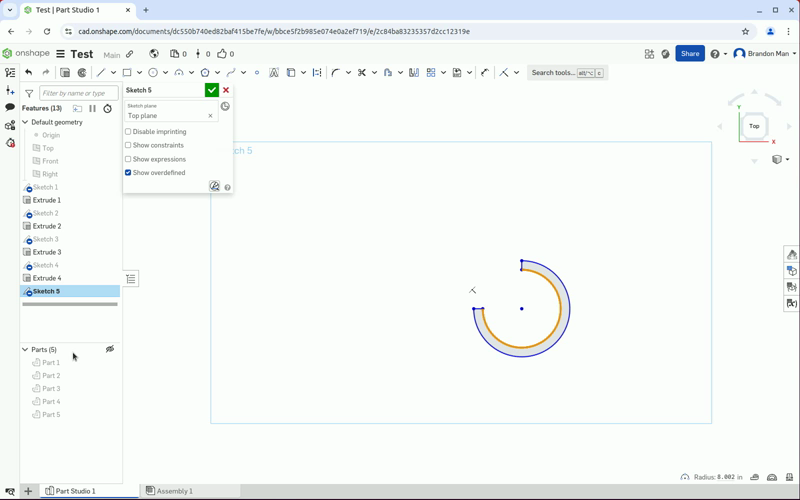
key(shift+e)
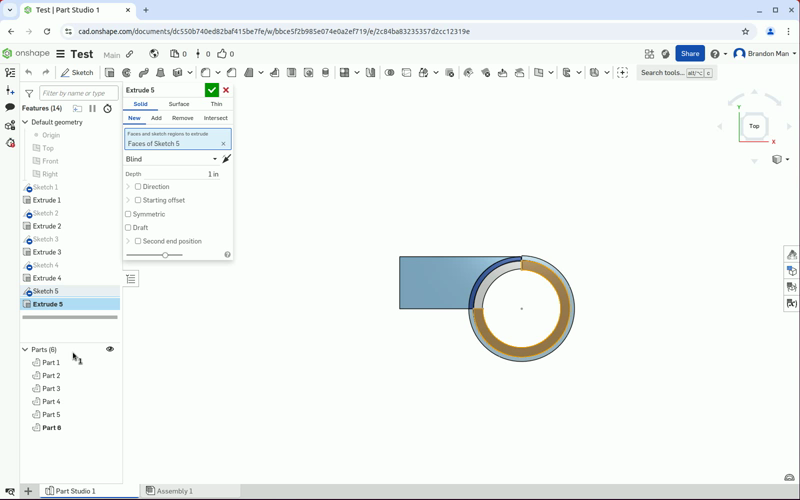
mouse_move(143, 106)
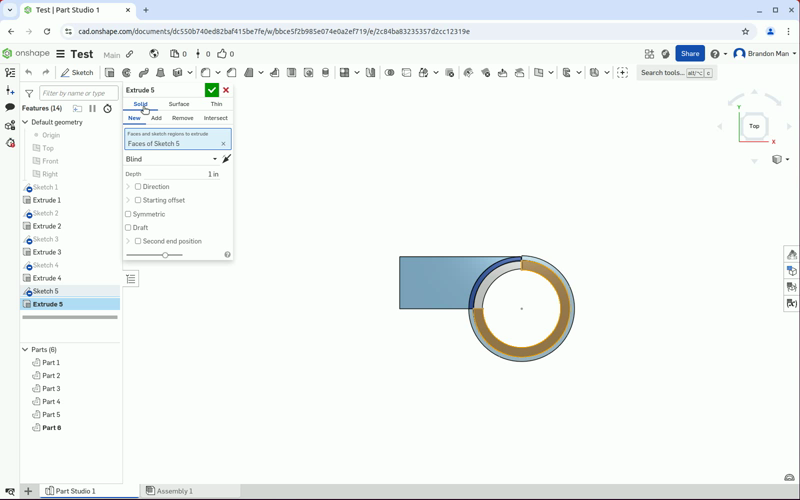
click(143, 106)
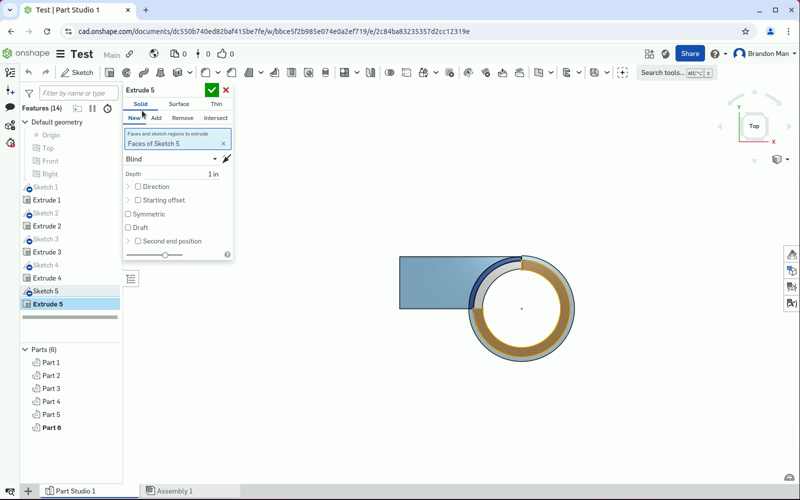
mouse_move(137, 120)
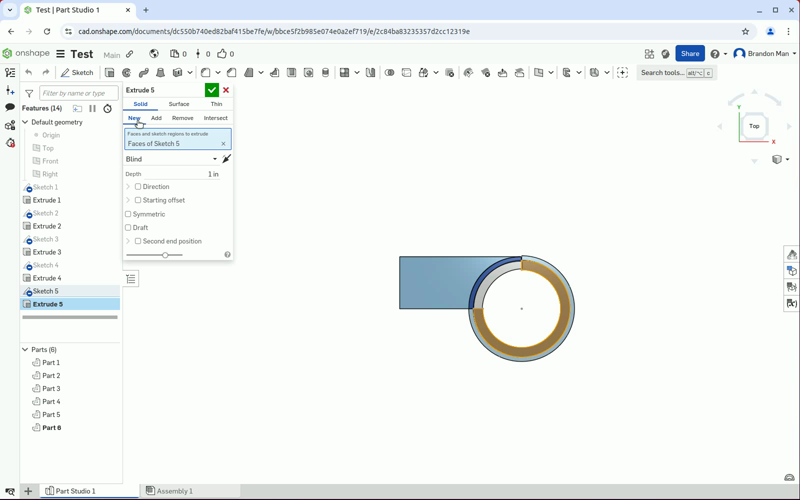
click(137, 120)
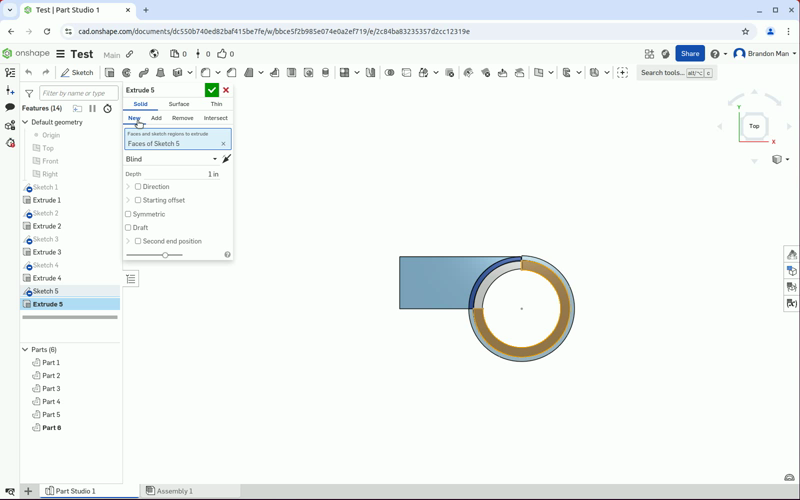
key(tab, 4)
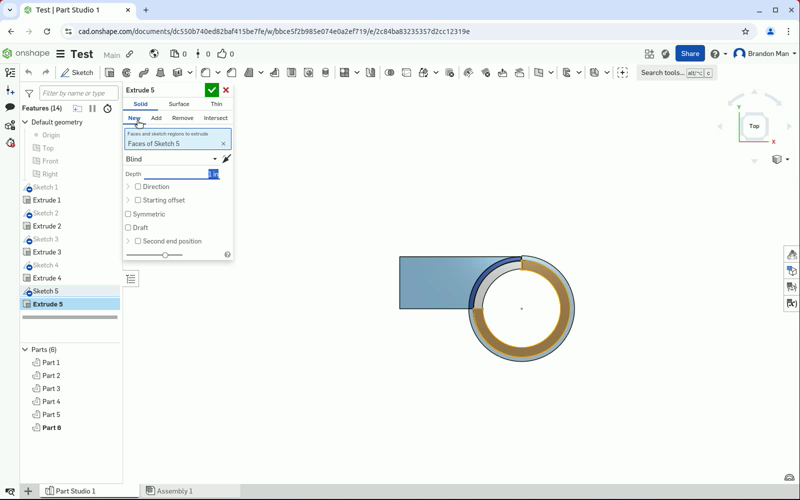
text(1.685)
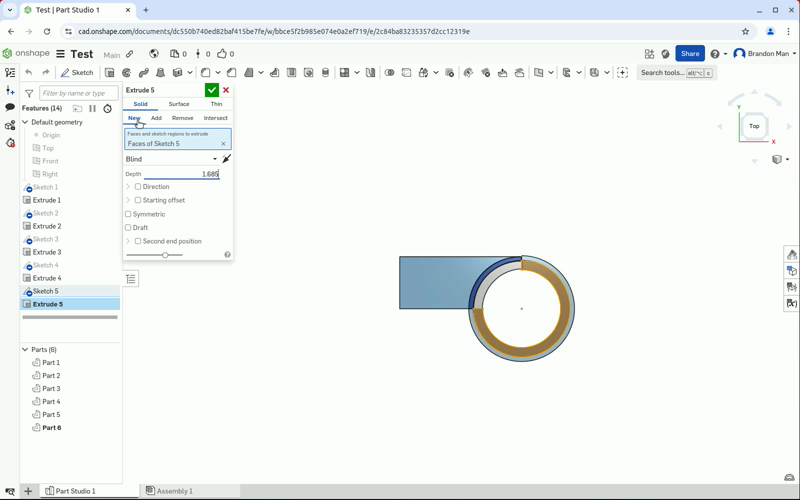
key(enter)
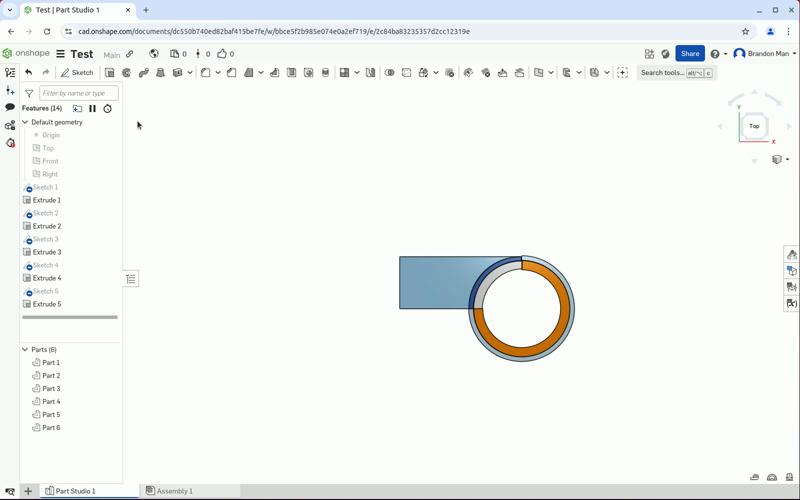
key(shift+h)
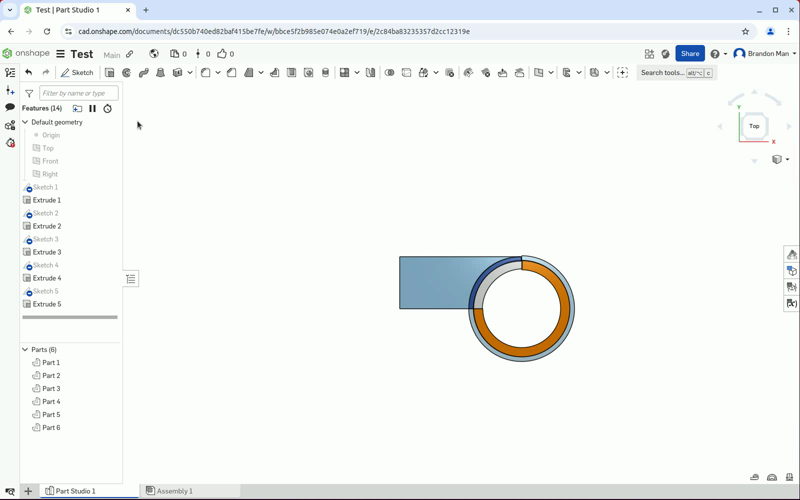
key(shift+h)
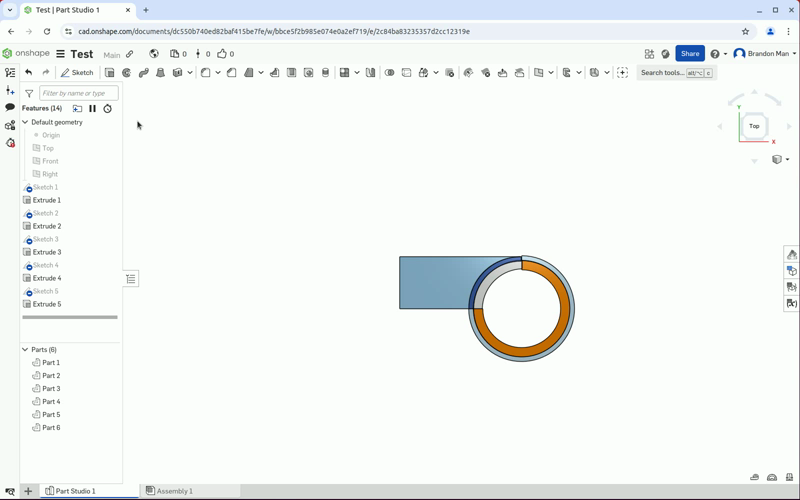
mouse_move(73, 189)
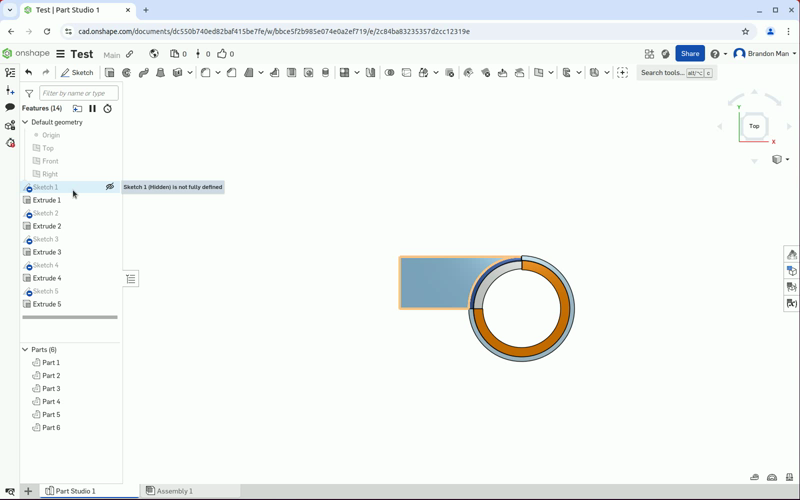
click(73, 189)
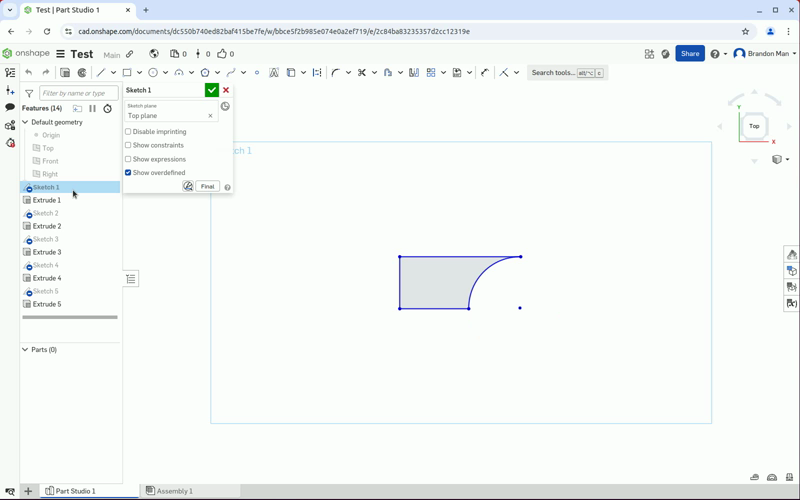
mouse_move(229, 92)
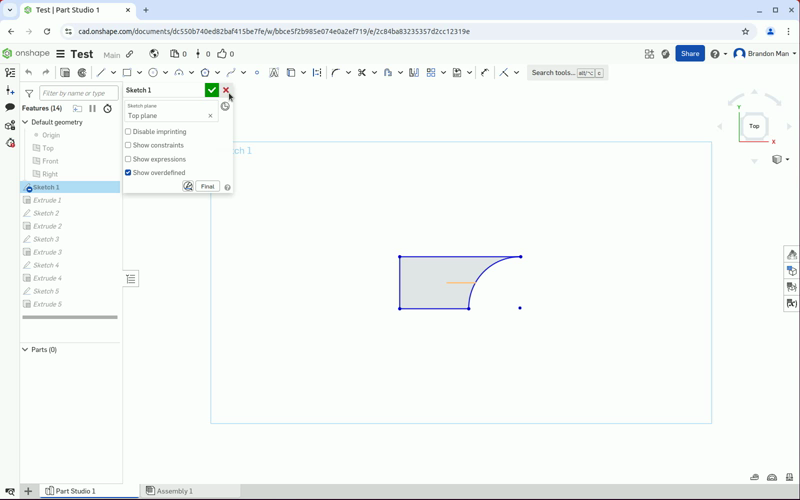
click(229, 92)
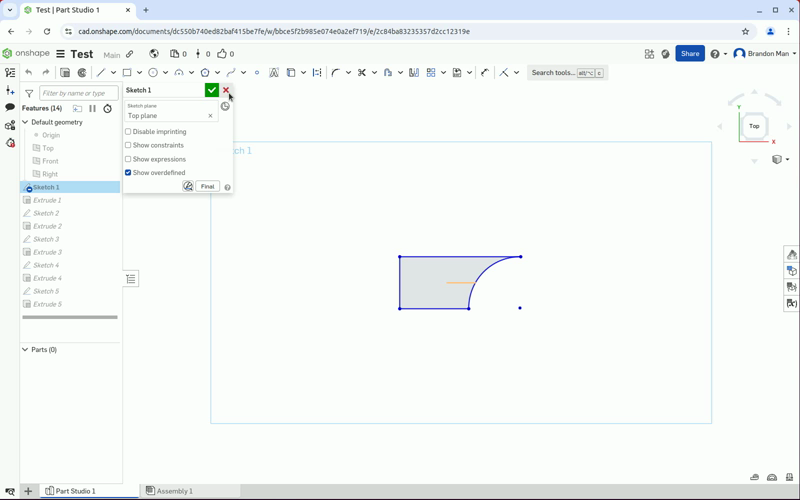
key(shift+s)
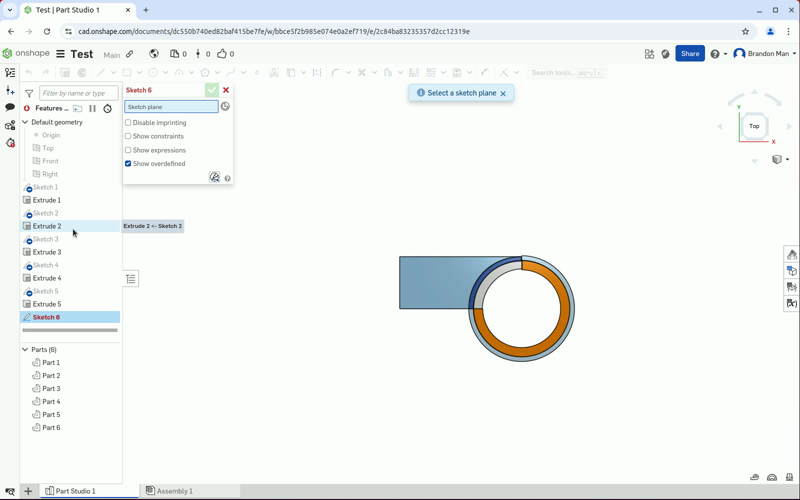
scroll(3)
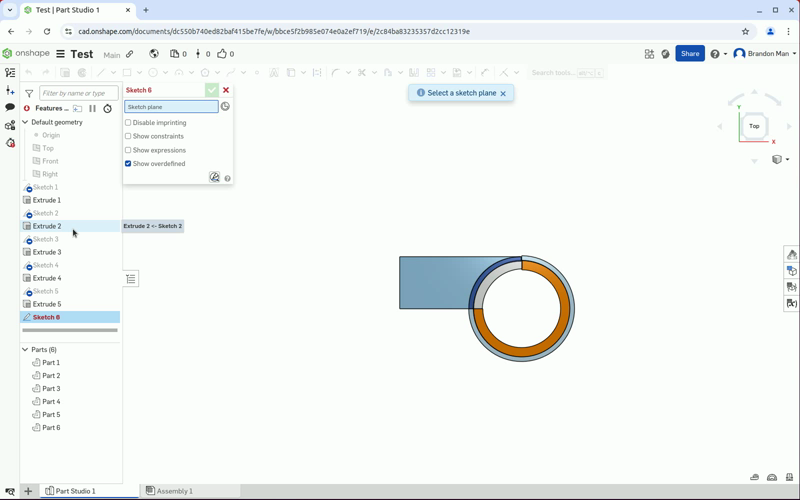
mouse_move(73, 150)
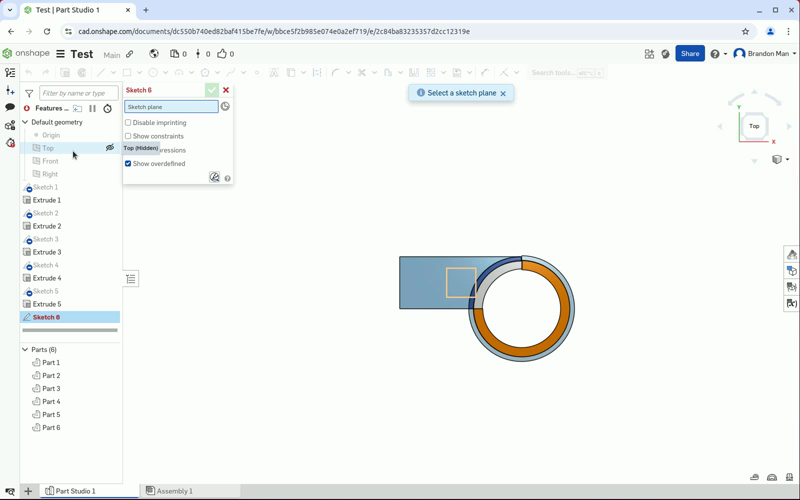
click(73, 150)
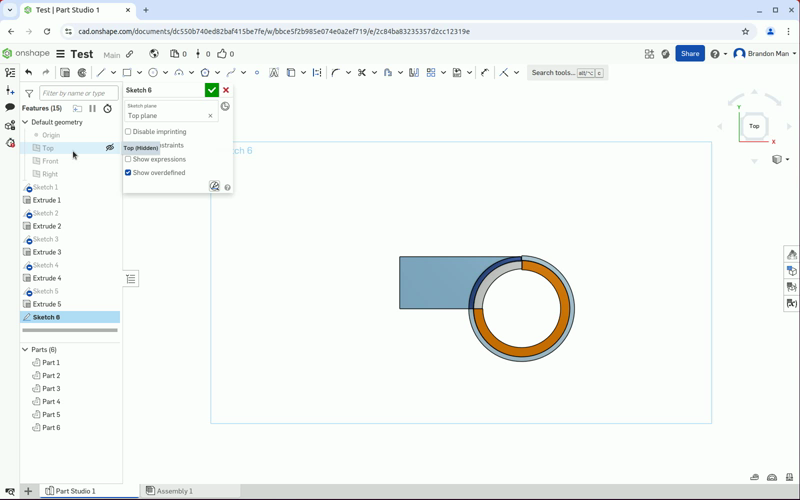
mouse_move(73, 352)
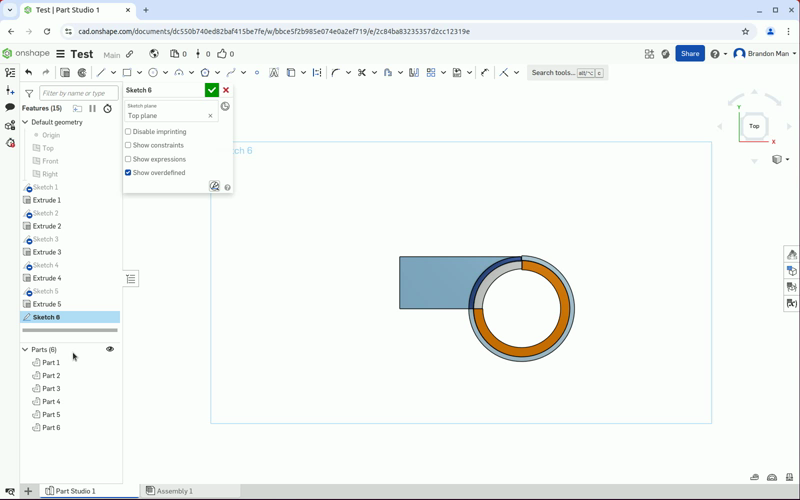
key(y)
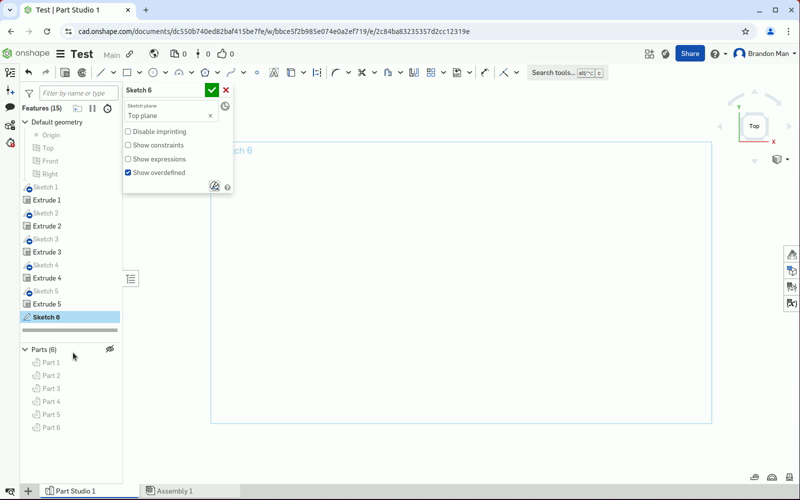
key(l)
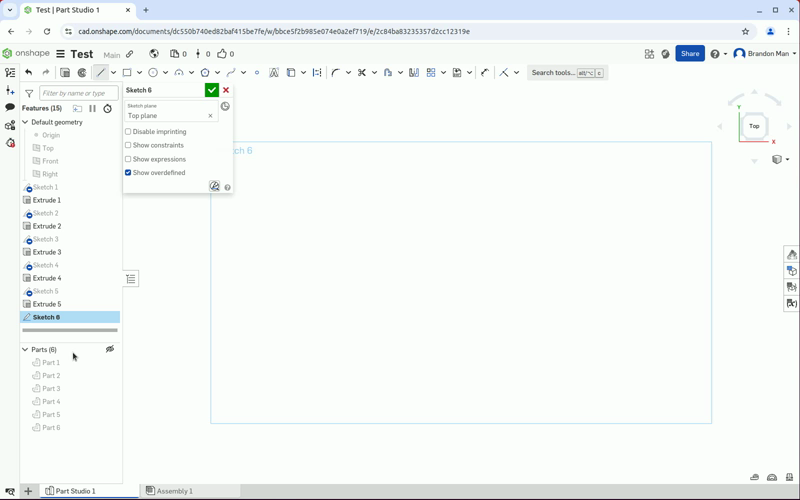
key_down(shift)
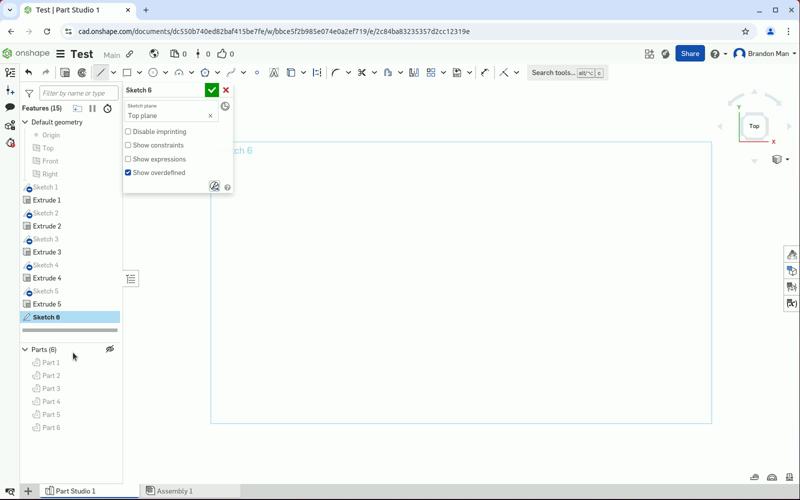
mouse_move(481, 308)
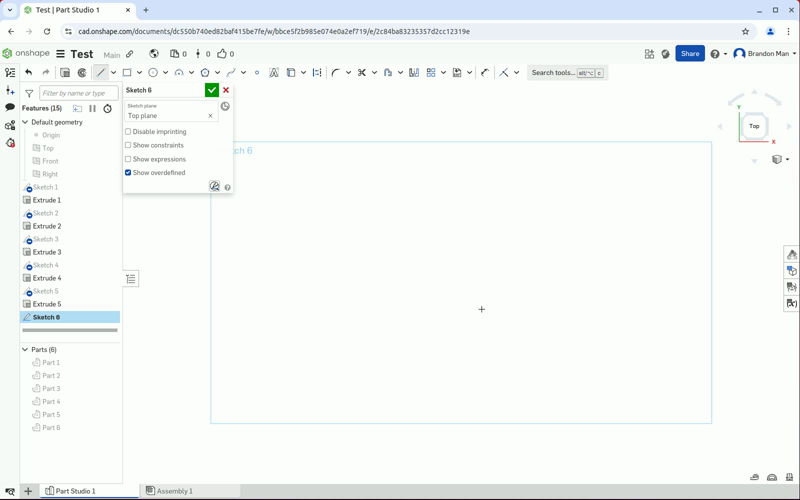
click(481, 308)
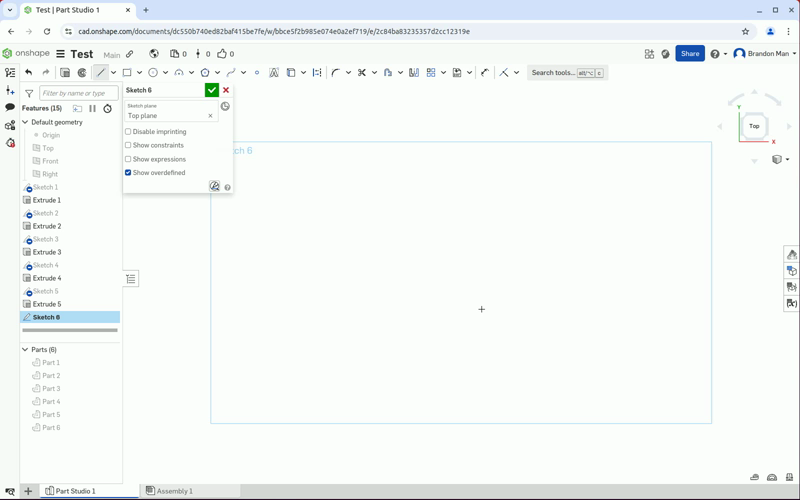
key_up(shift)
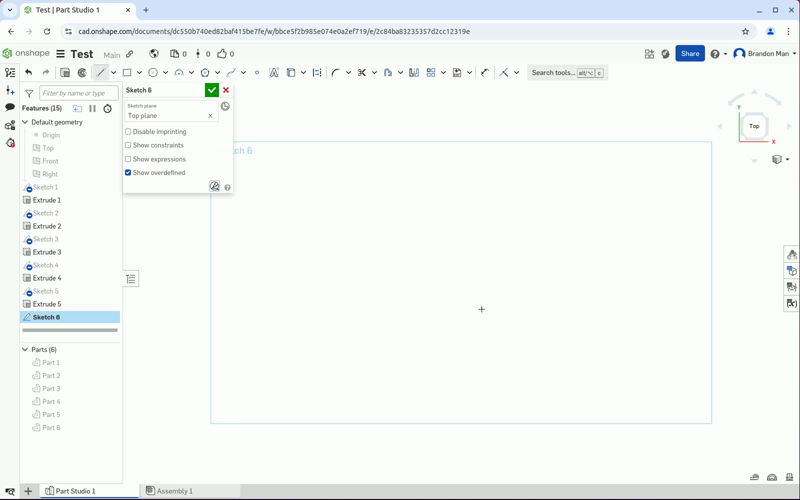
key_down(shift)
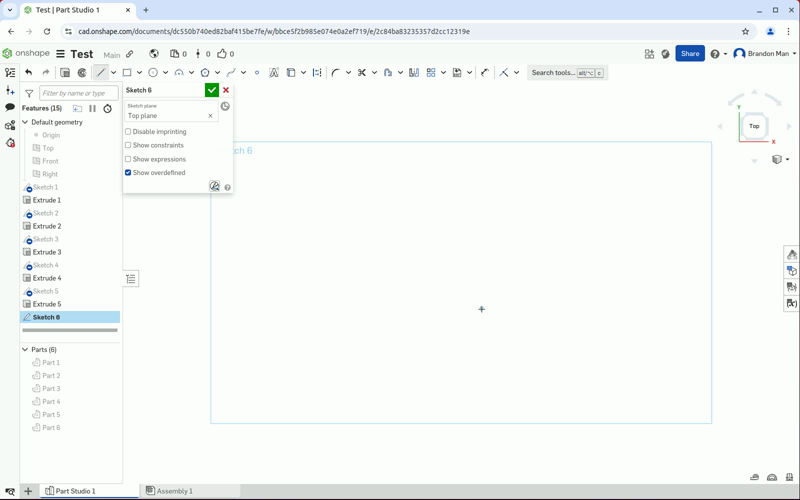
mouse_move(511, 308)
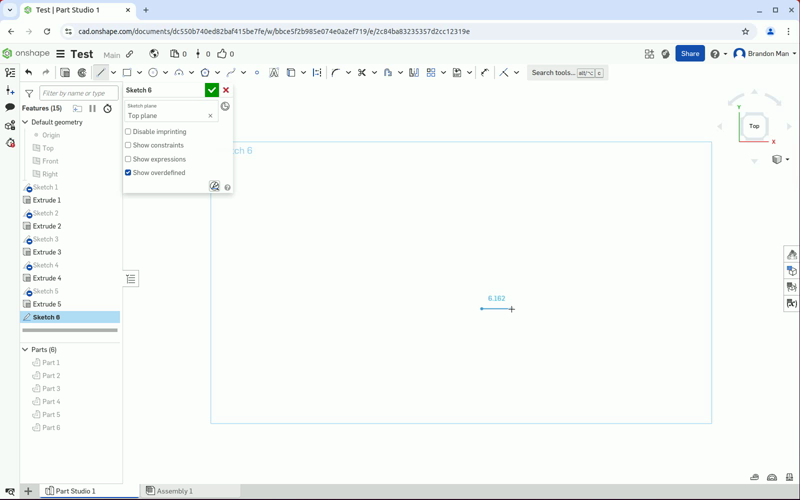
mouse_move(516, 308)
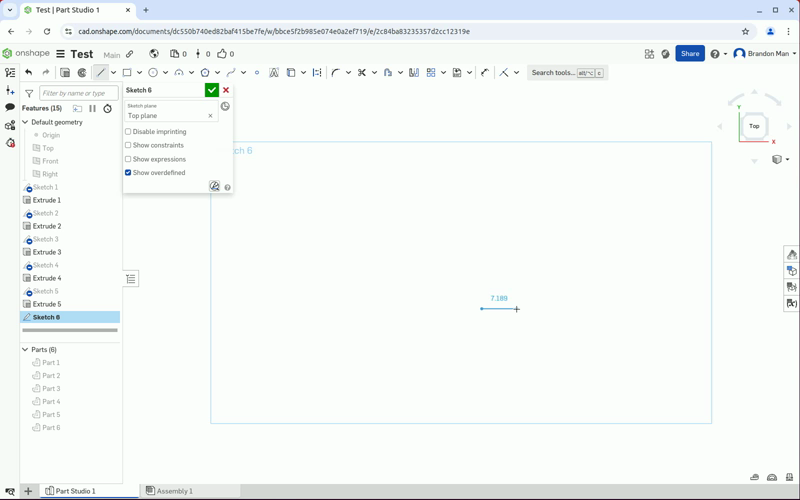
click(516, 308)
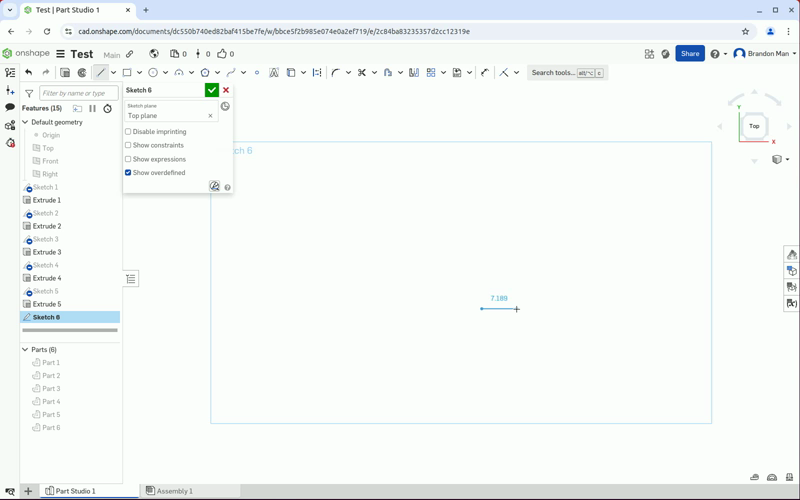
key_up(shift)
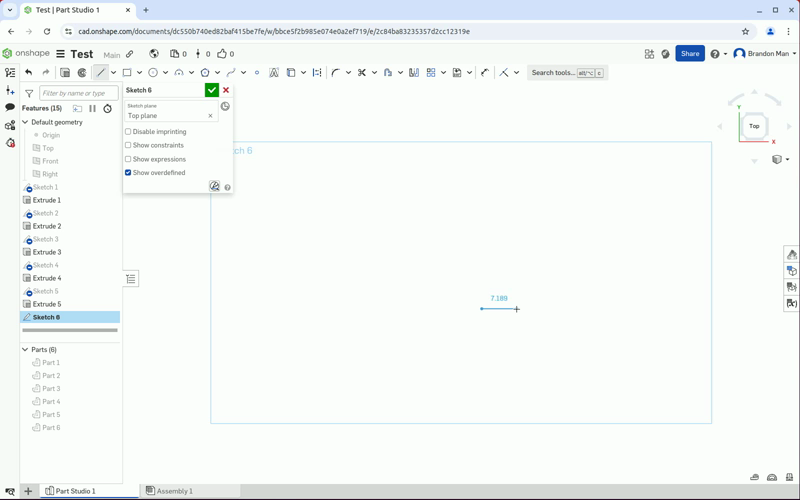
key(esc)
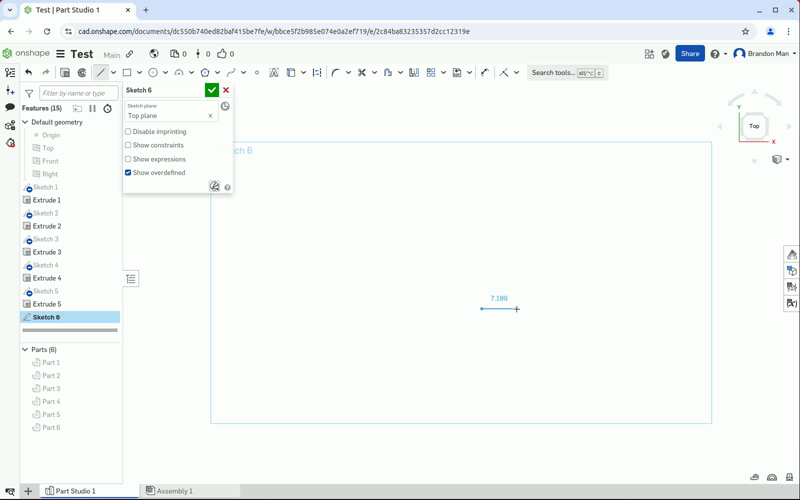
key(a)
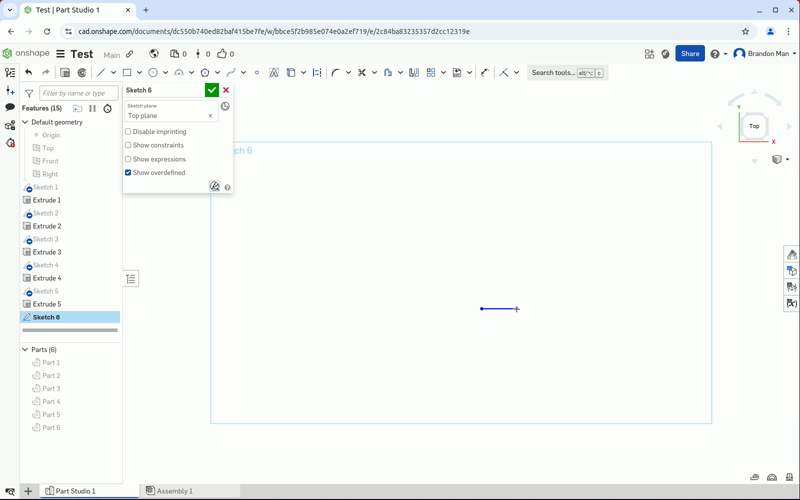
mouse_move(516, 308)
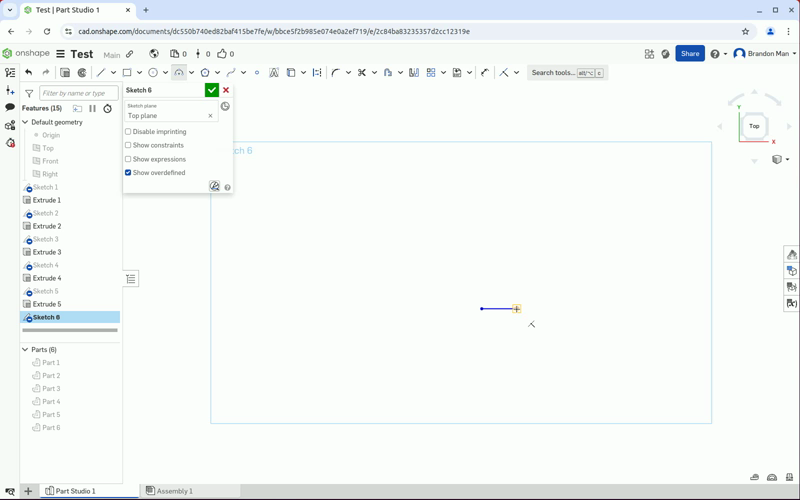
click(516, 308)
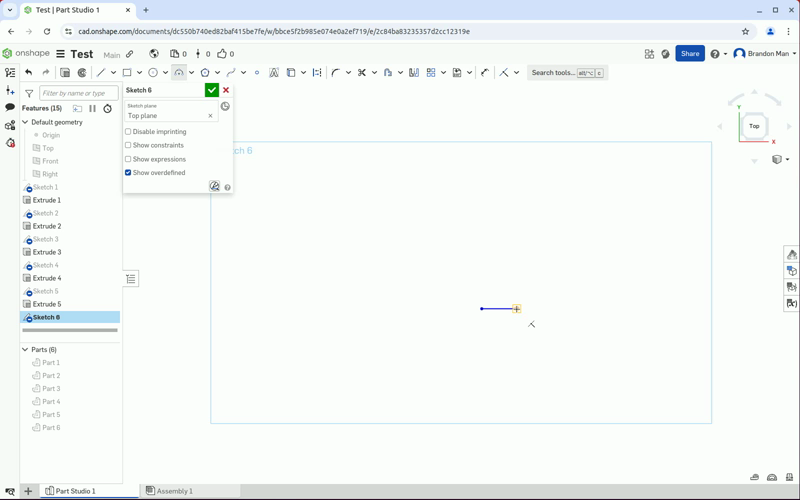
key_down(shift)
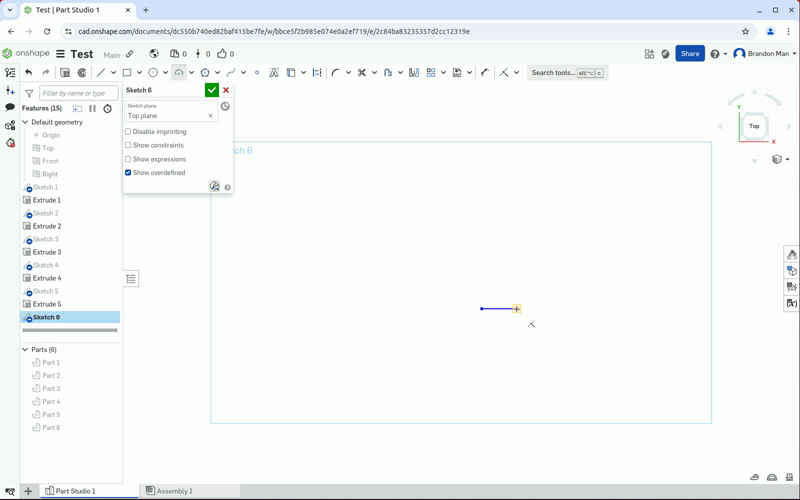
mouse_move(521, 304)
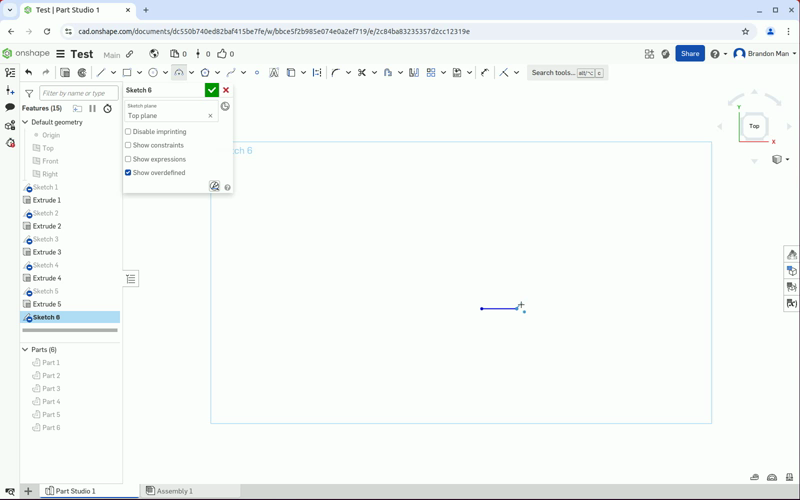
scroll(6)
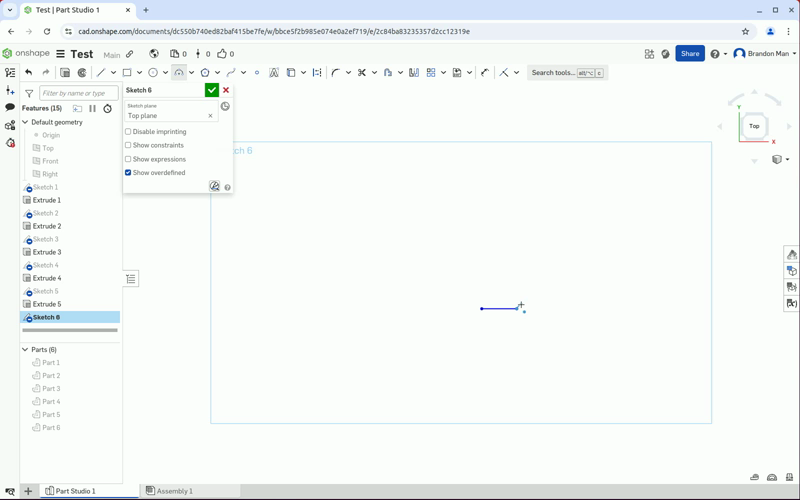
scroll(6)
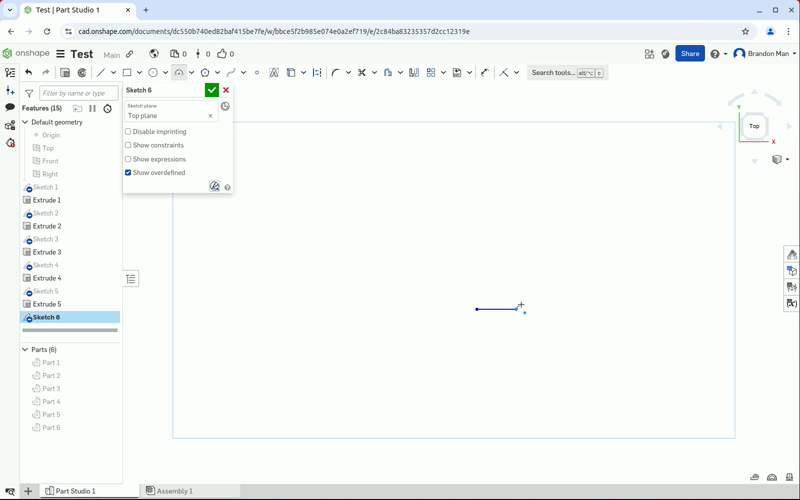
scroll(6)
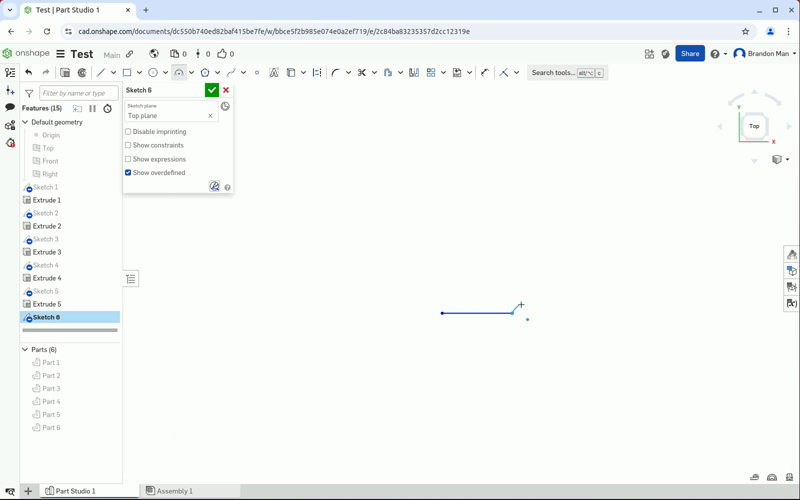
scroll(6)
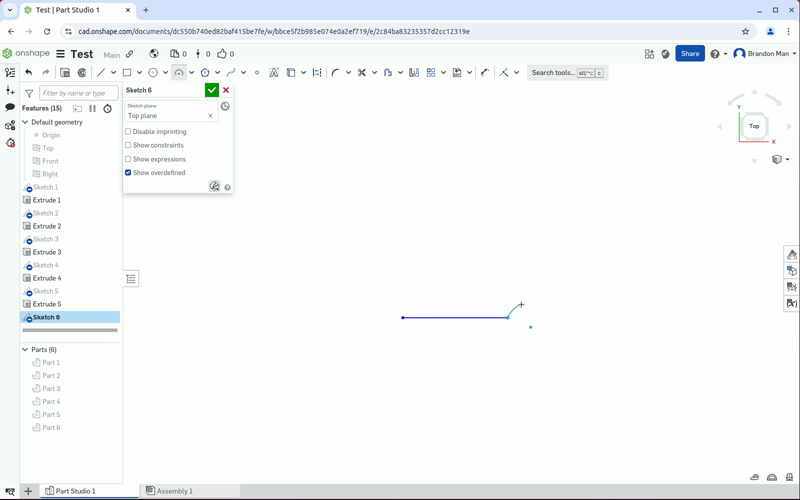
scroll(6)
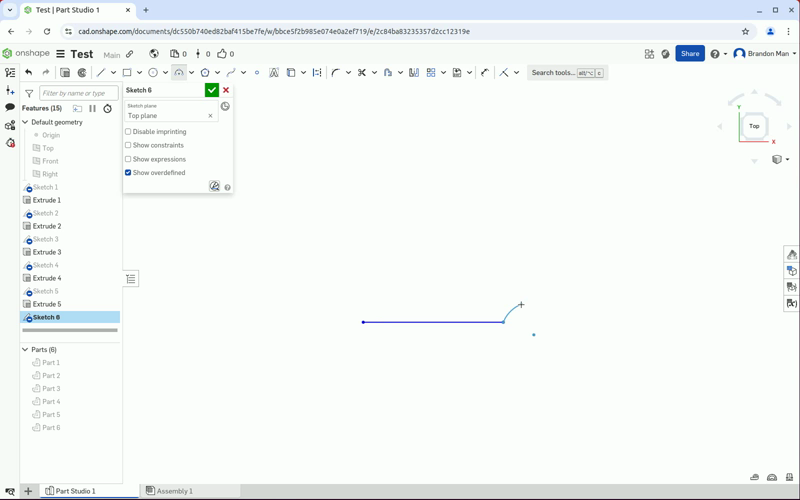
scroll(6)
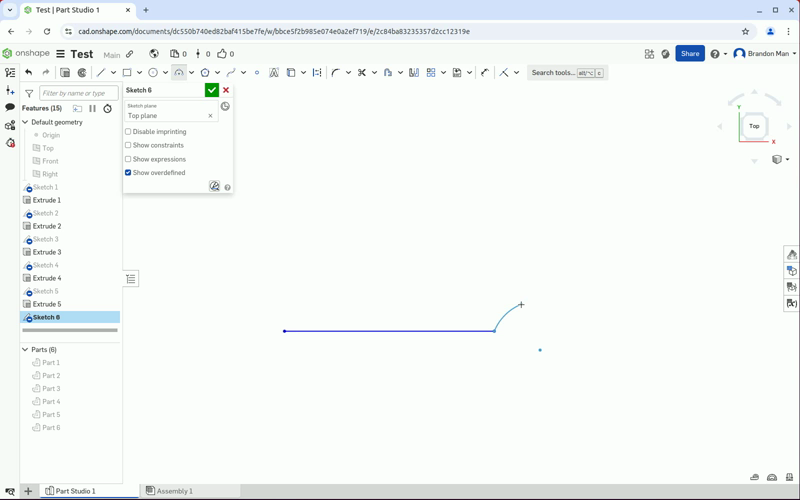
scroll(6)
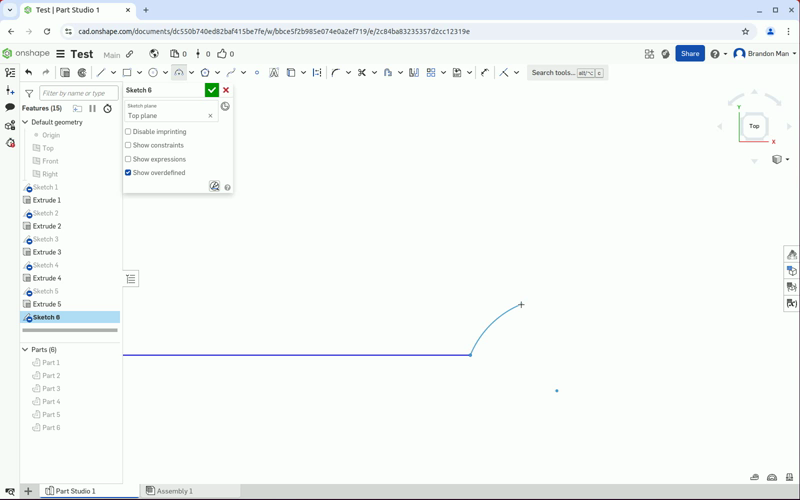
click(521, 304)
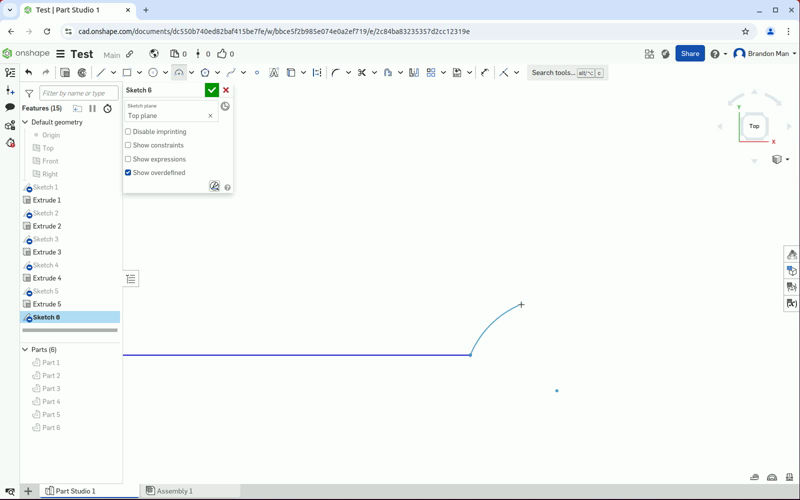
scroll(-6)
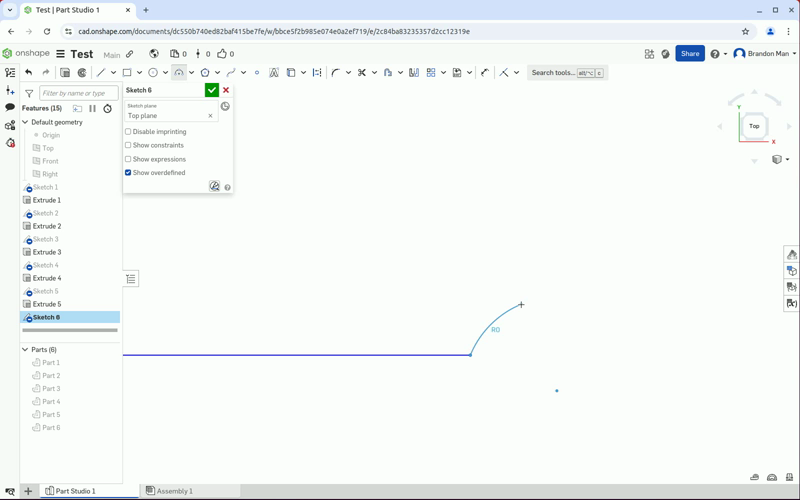
scroll(-6)
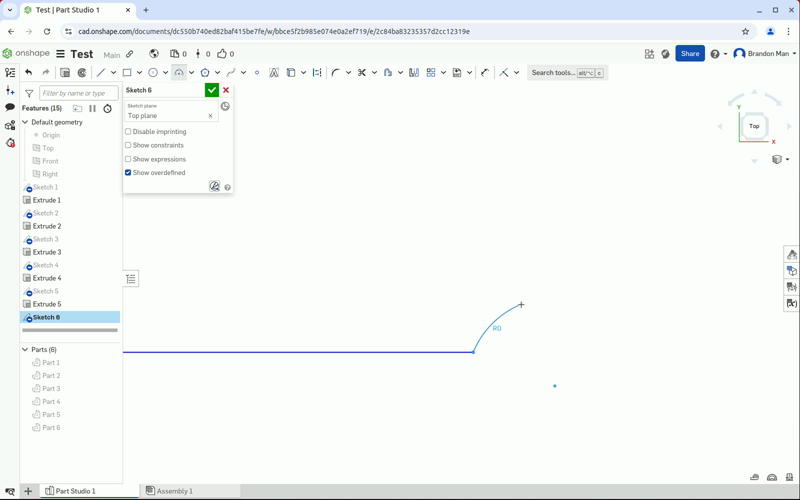
scroll(-6)
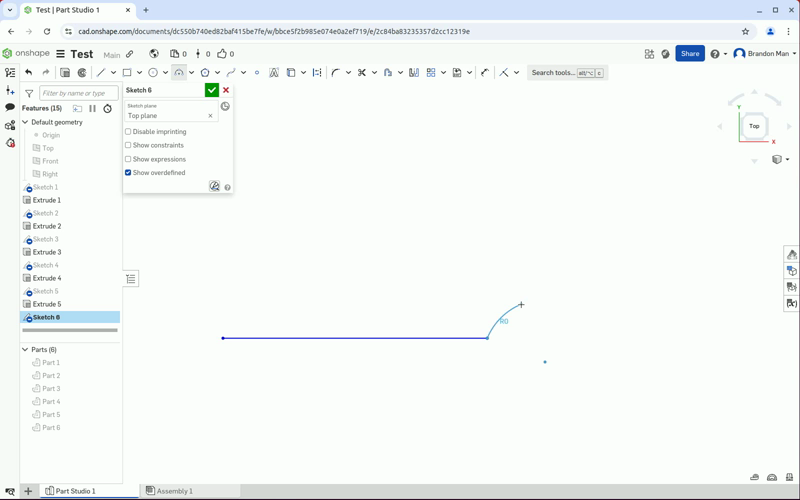
scroll(-6)
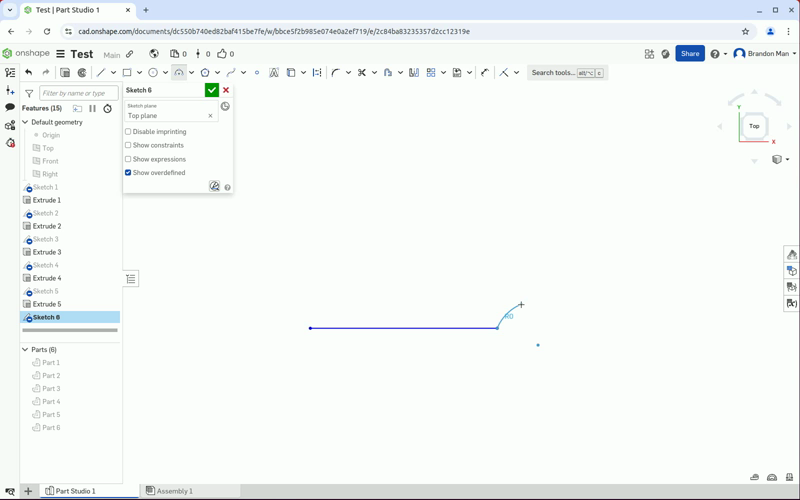
scroll(-6)
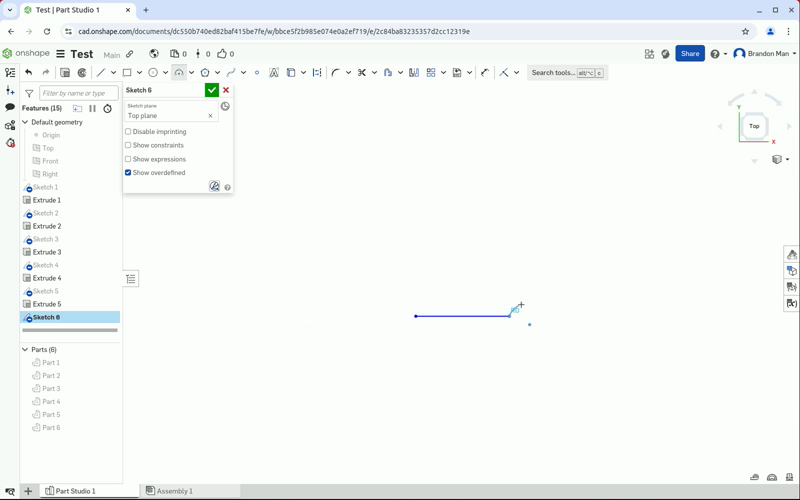
scroll(-6)
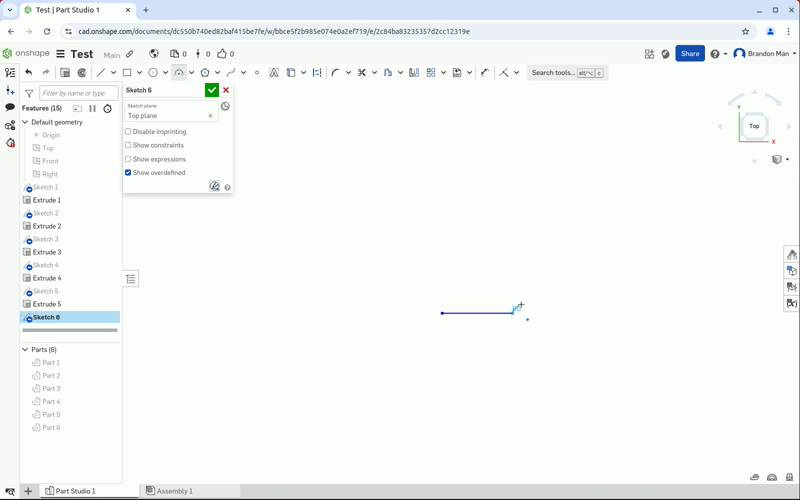
scroll(-6)
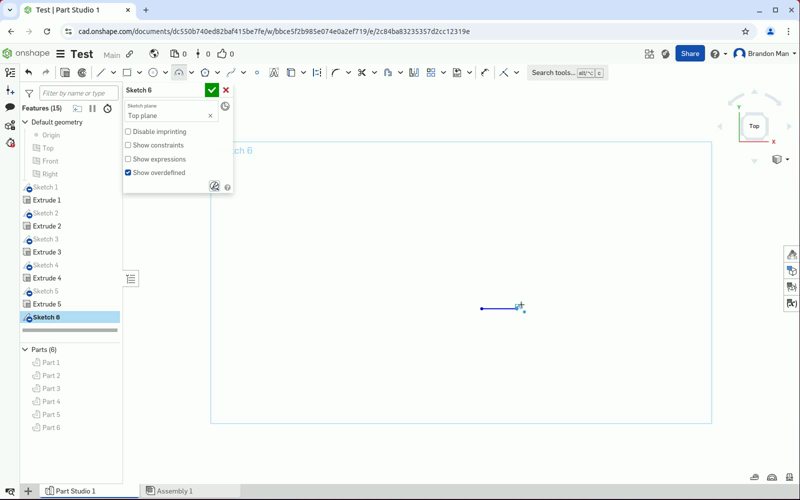
mouse_move(518, 305)
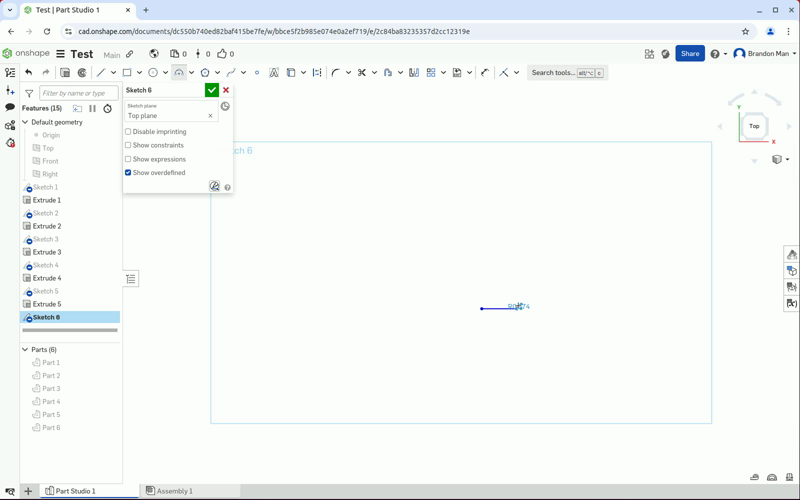
scroll(6)
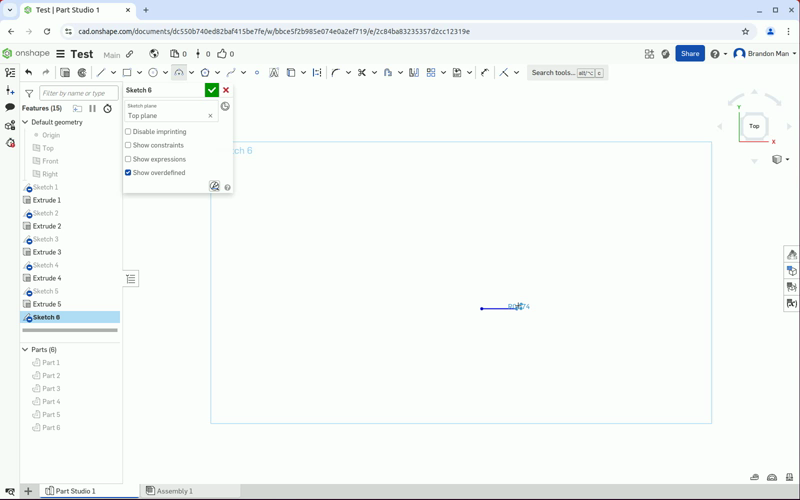
scroll(6)
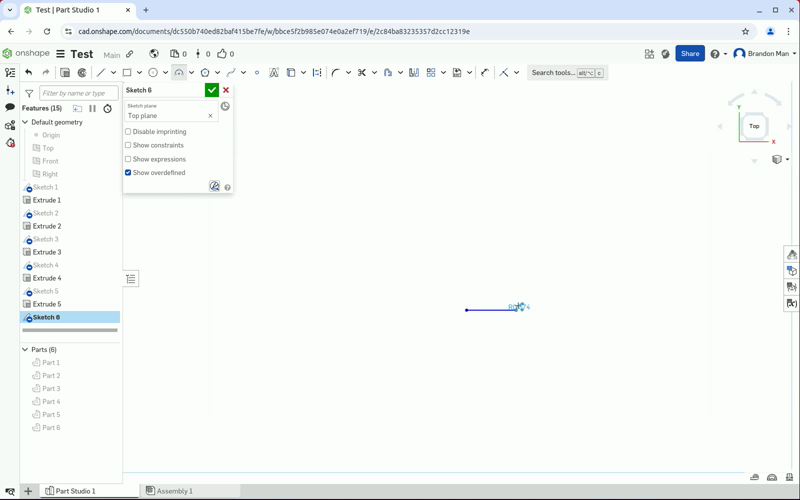
scroll(6)
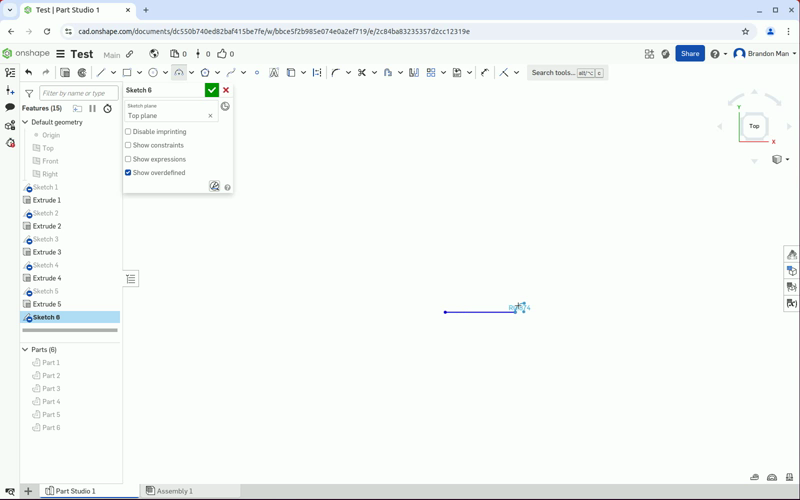
scroll(6)
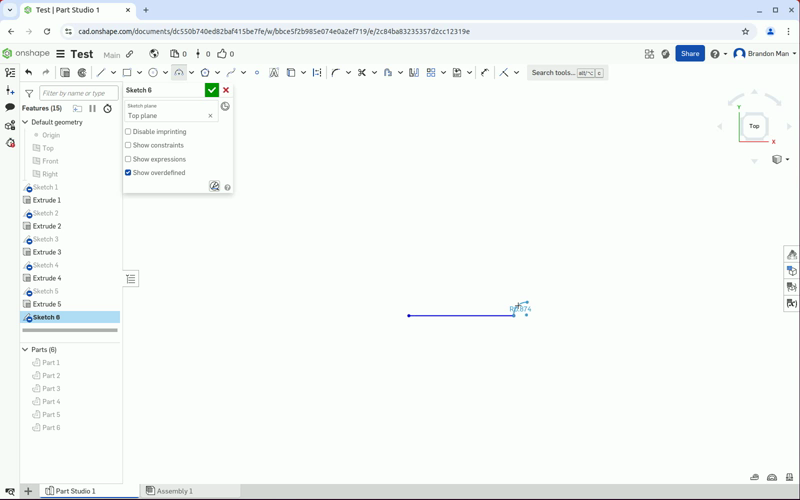
scroll(6)
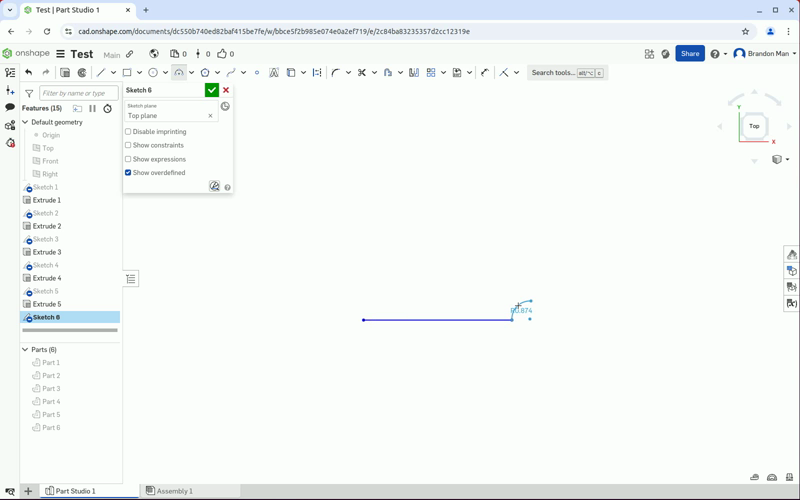
scroll(6)
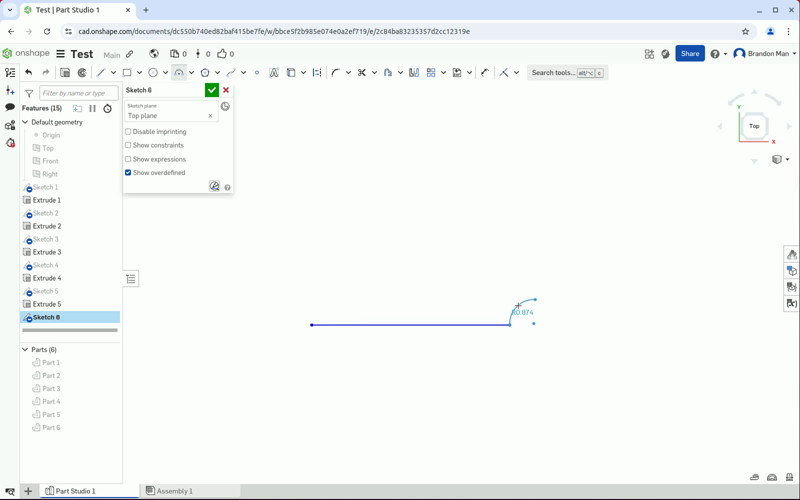
scroll(6)
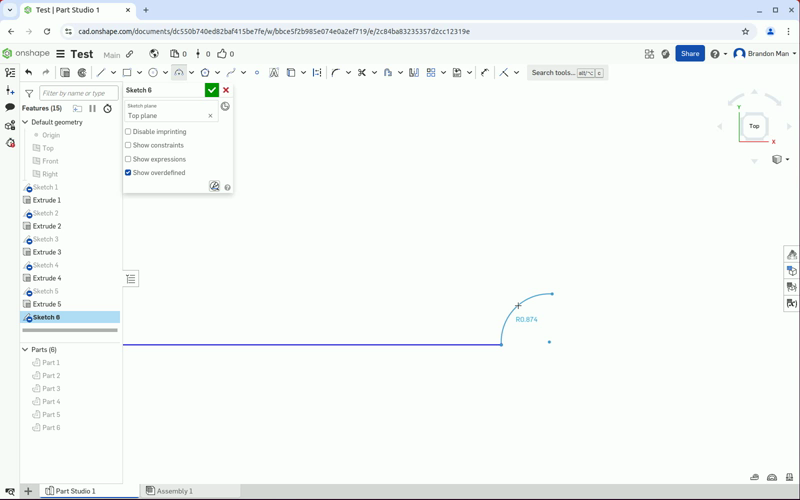
click(518, 305)
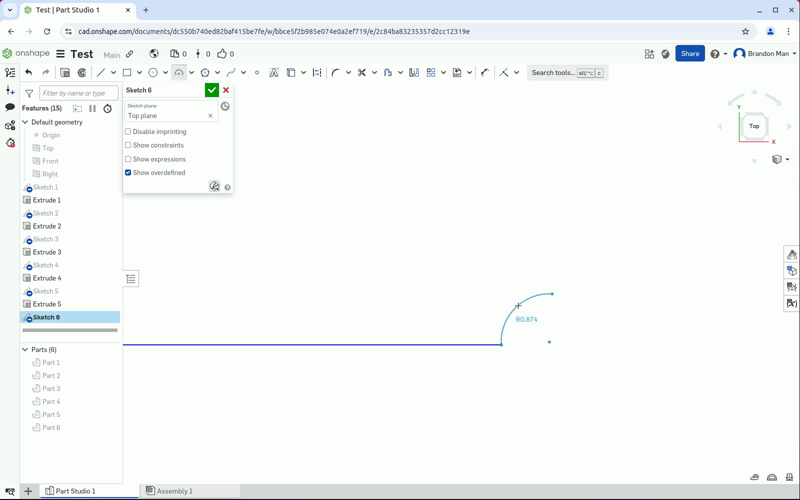
scroll(-6)
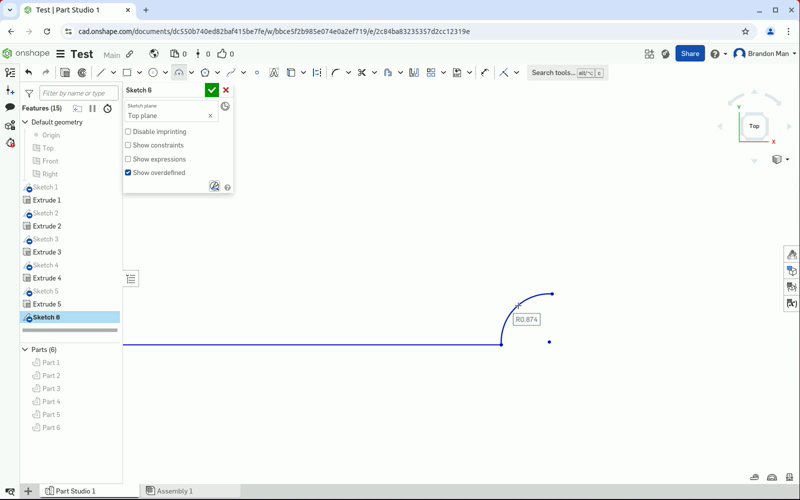
scroll(-6)
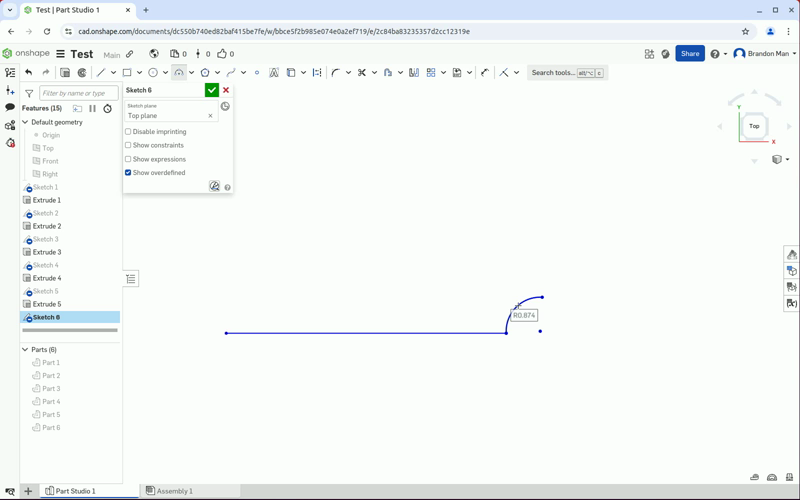
scroll(-6)
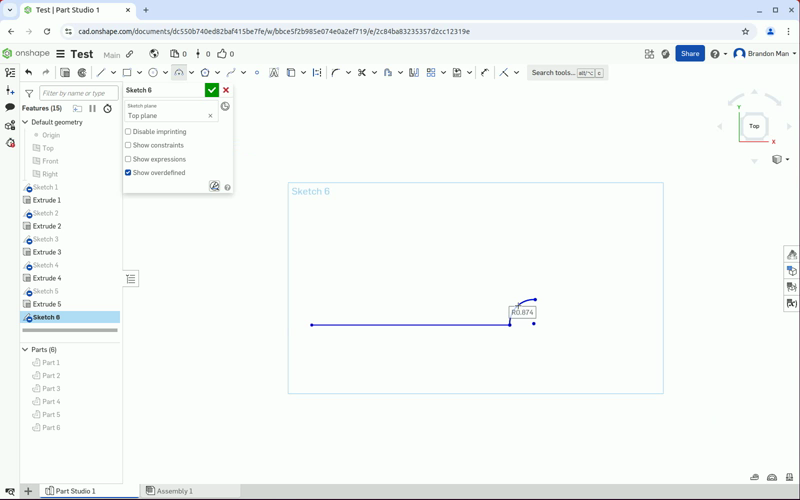
scroll(-6)
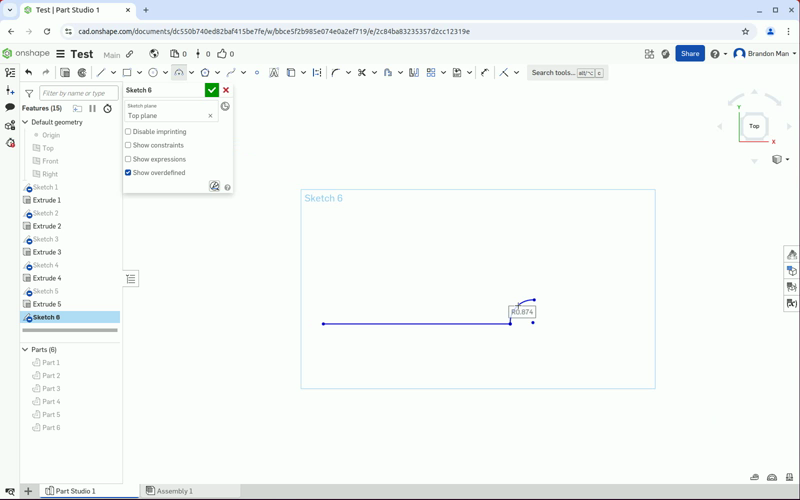
scroll(-6)
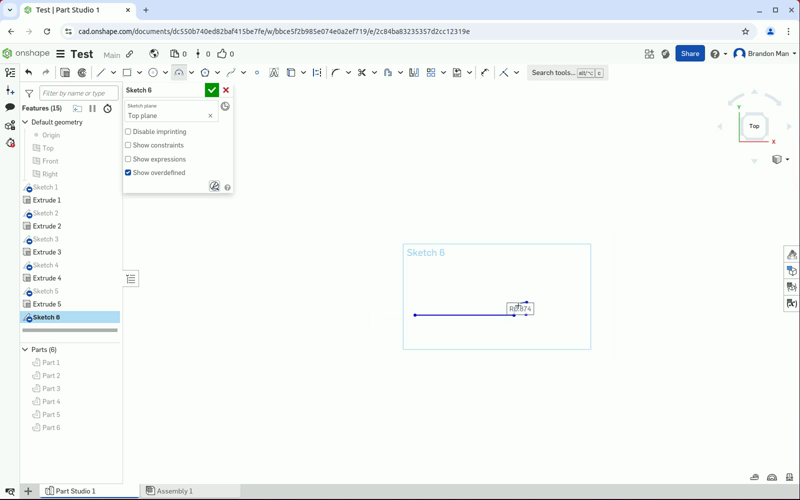
scroll(-6)
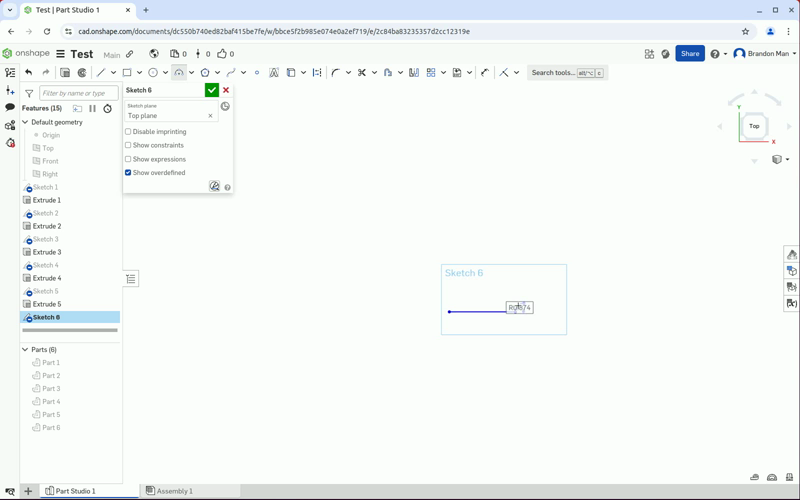
scroll(-6)
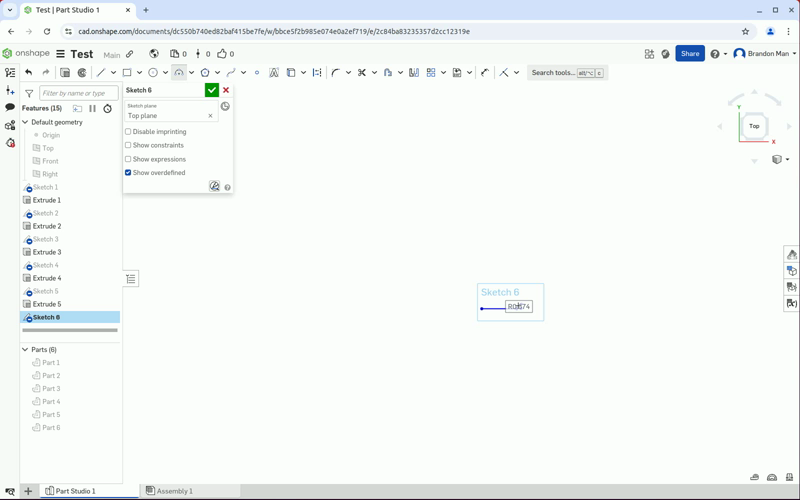
key_up(shift)
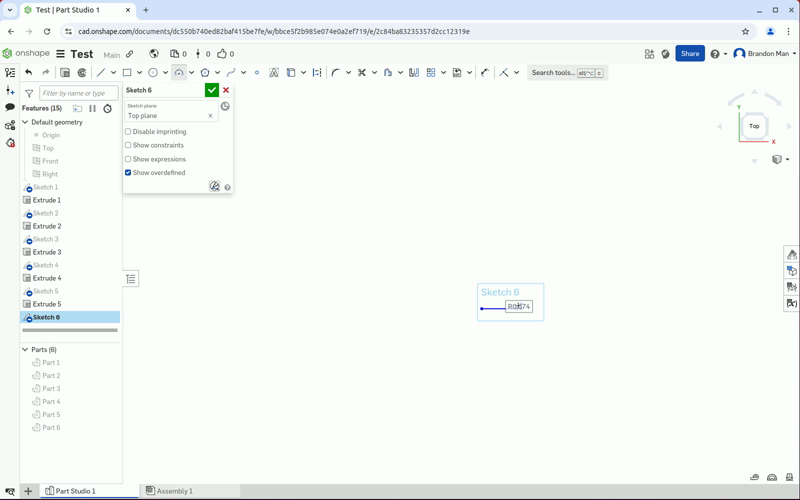
key(esc)
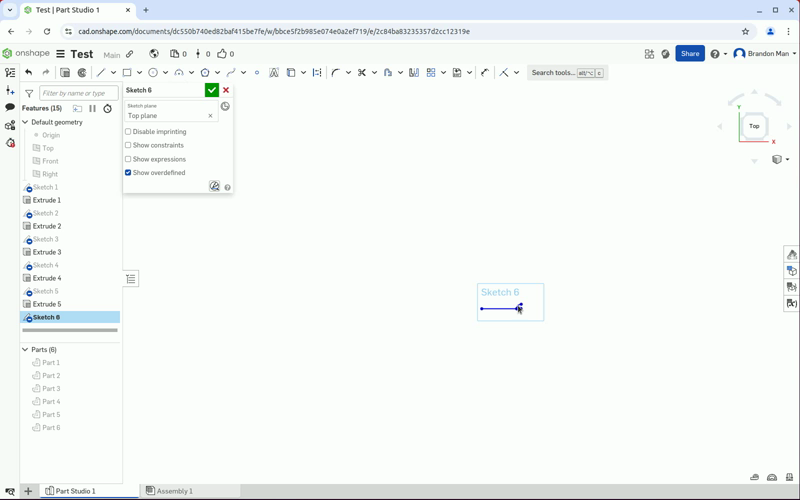
key(l)
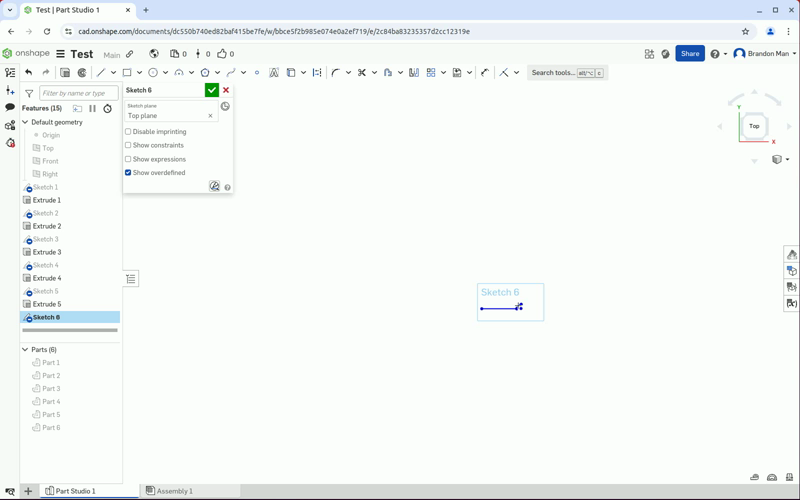
mouse_move(521, 304)
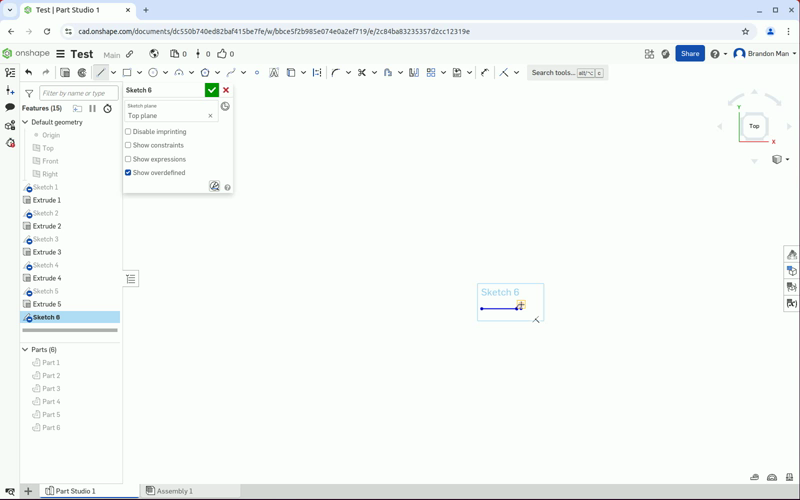
scroll(6)
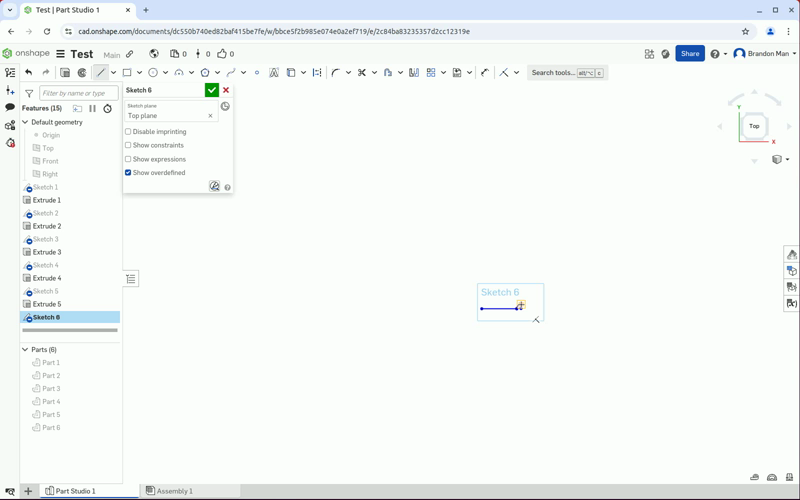
scroll(6)
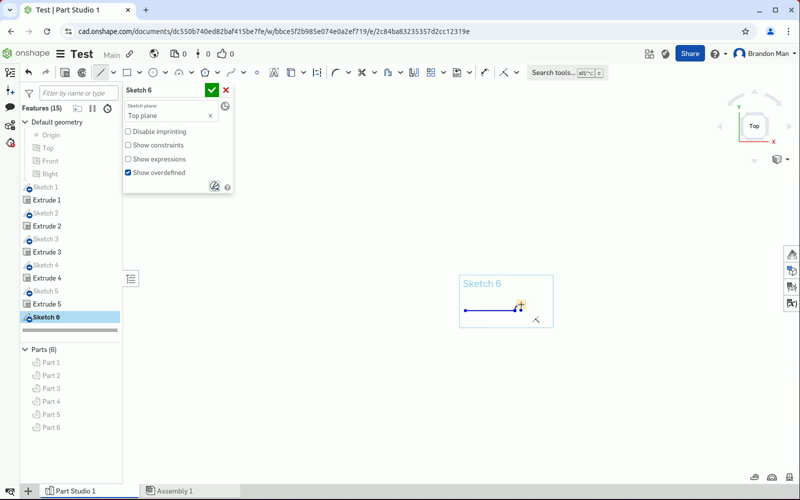
scroll(6)
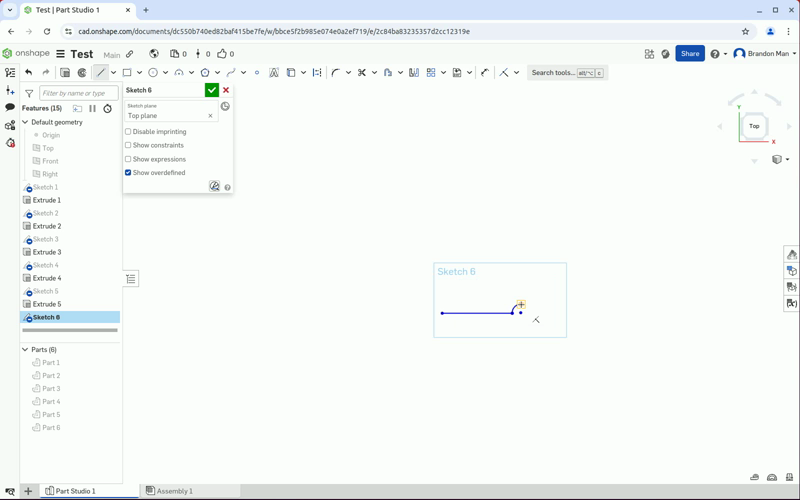
scroll(6)
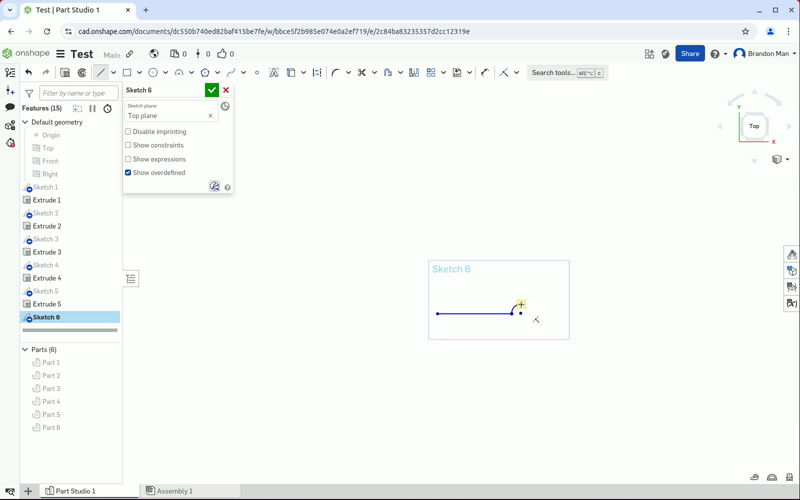
scroll(6)
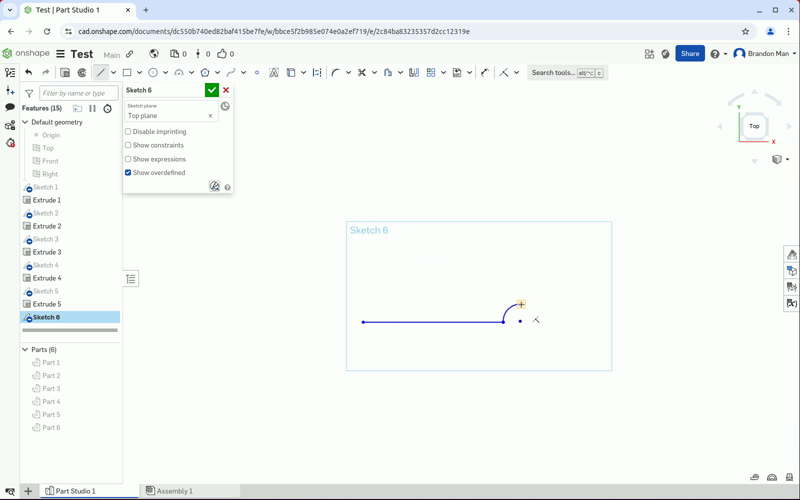
scroll(6)
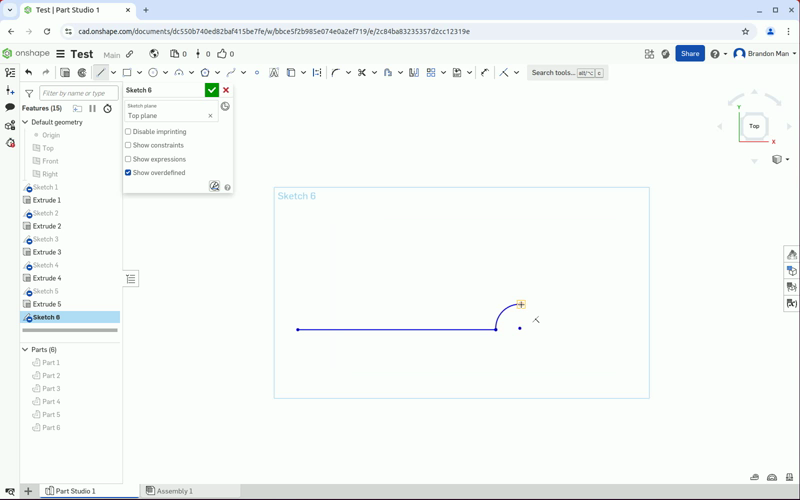
scroll(6)
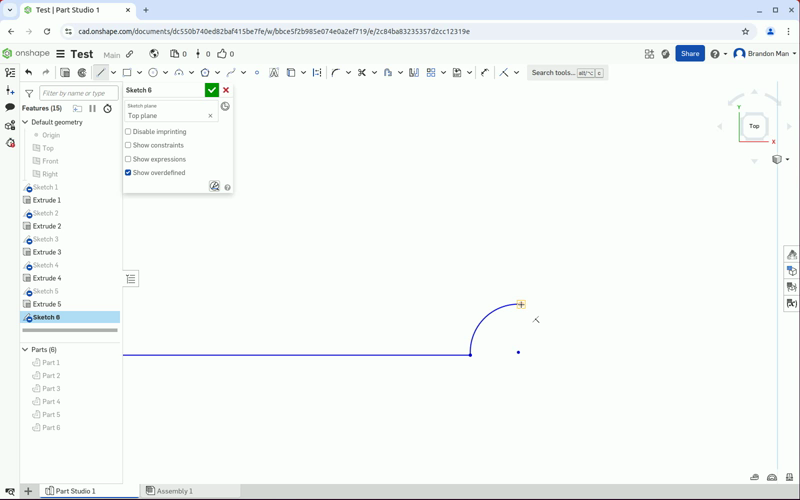
click(521, 304)
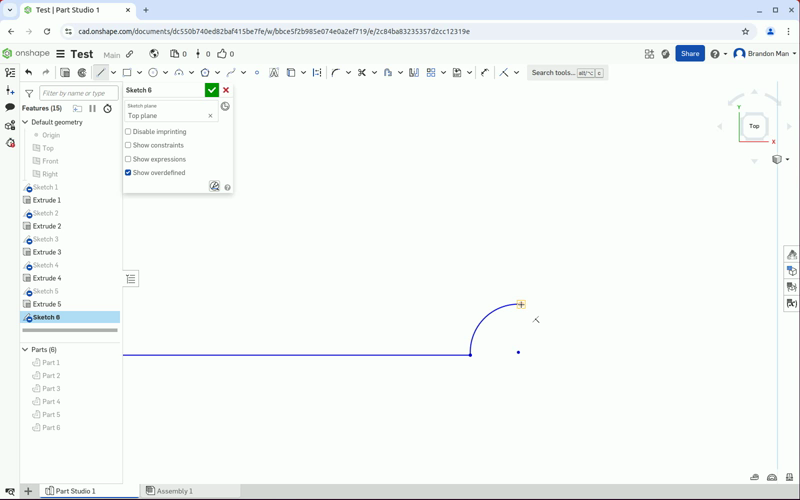
scroll(-6)
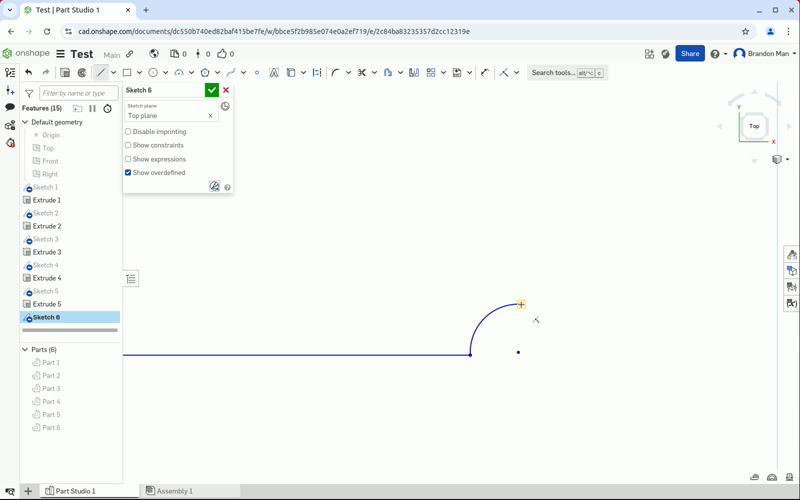
scroll(-6)
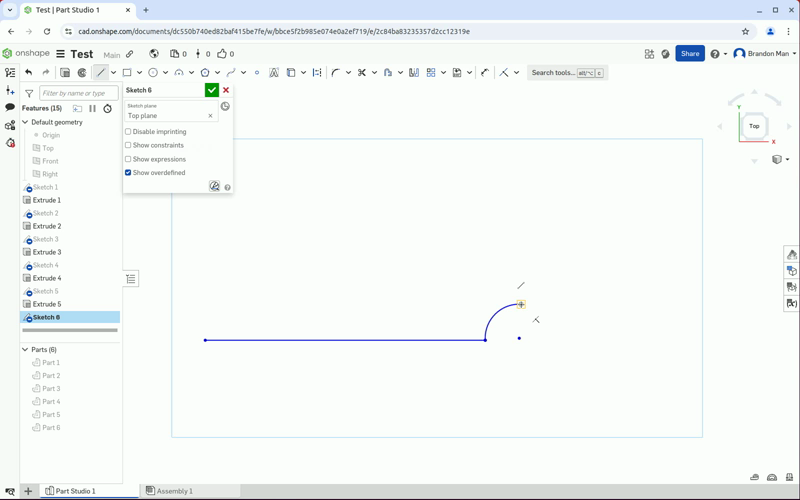
scroll(-6)
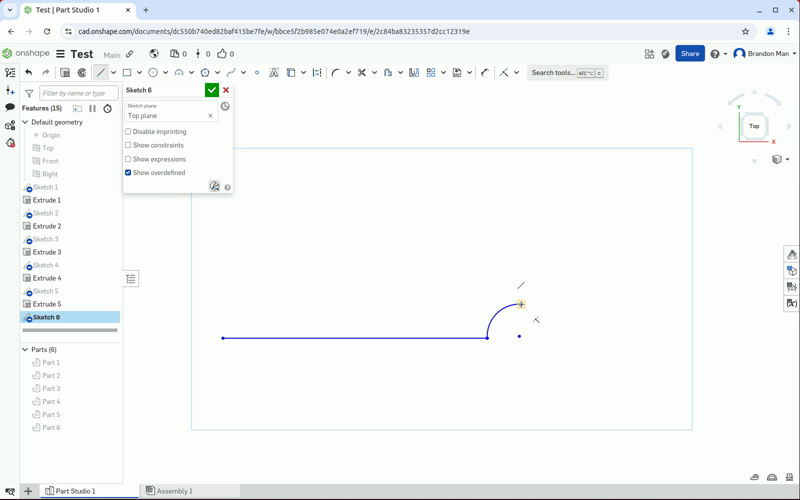
scroll(-6)
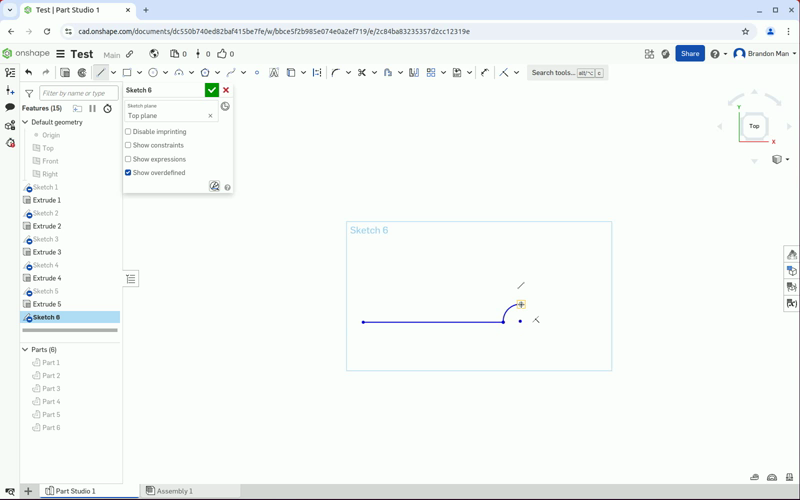
scroll(-6)
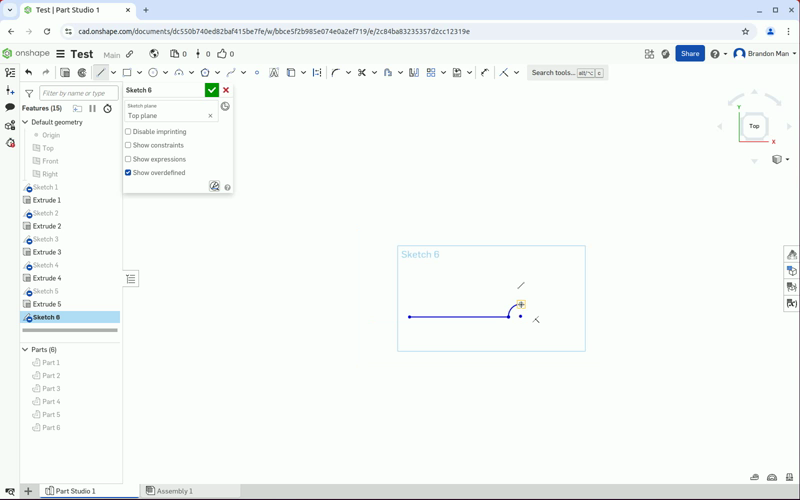
scroll(-6)
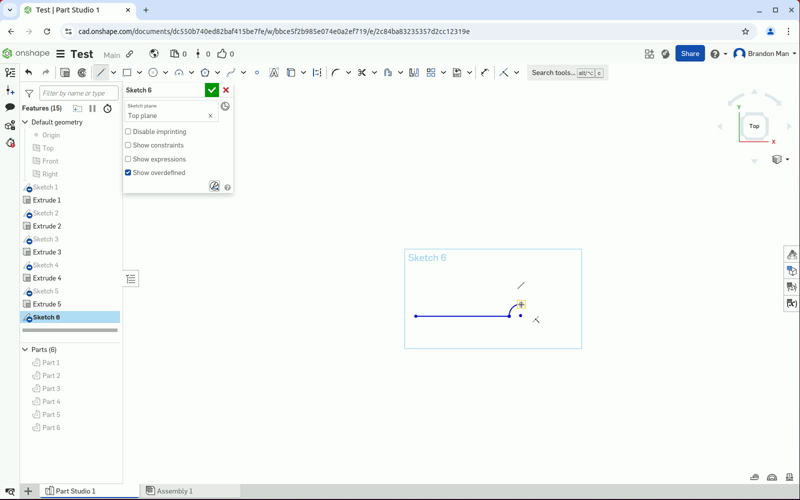
scroll(-6)
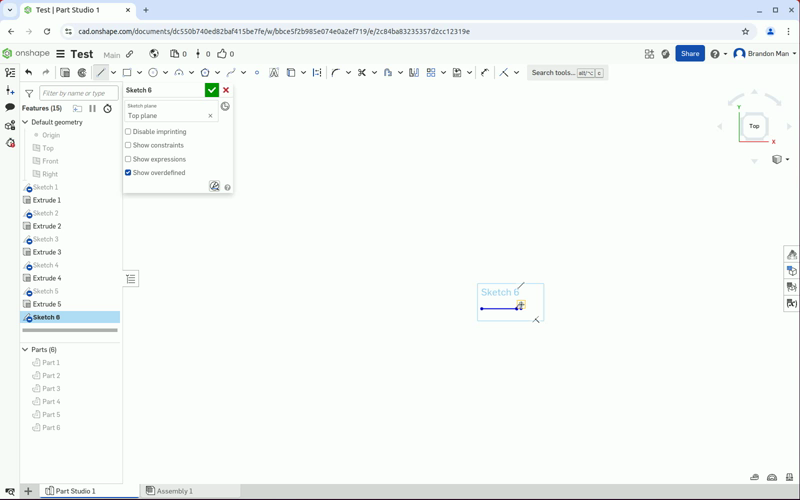
key_down(shift)
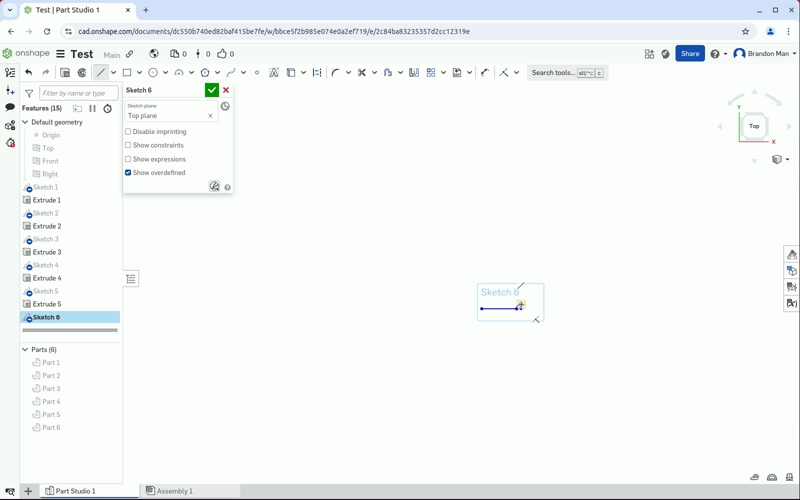
mouse_move(551, 304)
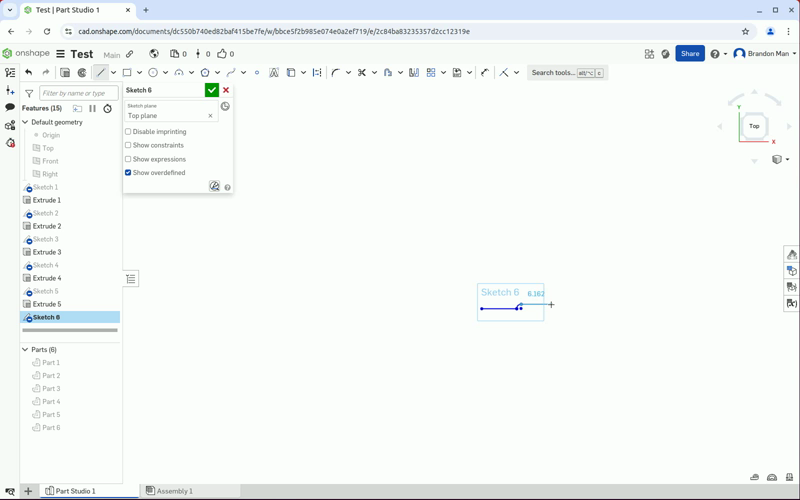
mouse_move(521, 269)
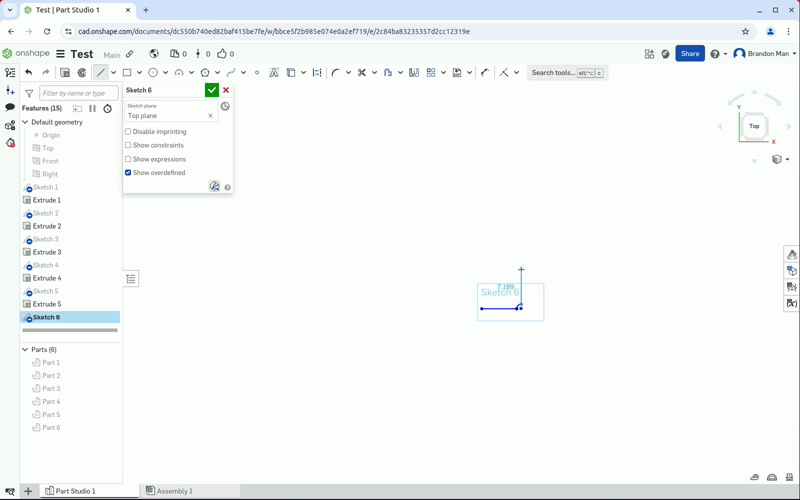
click(521, 269)
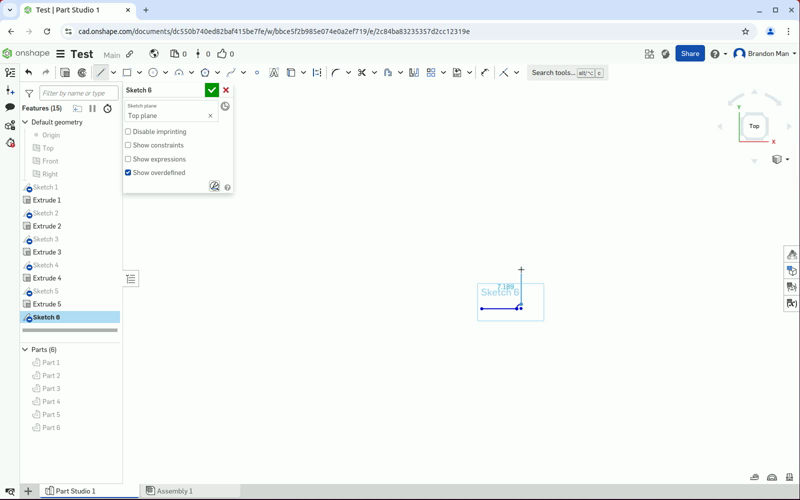
key_up(shift)
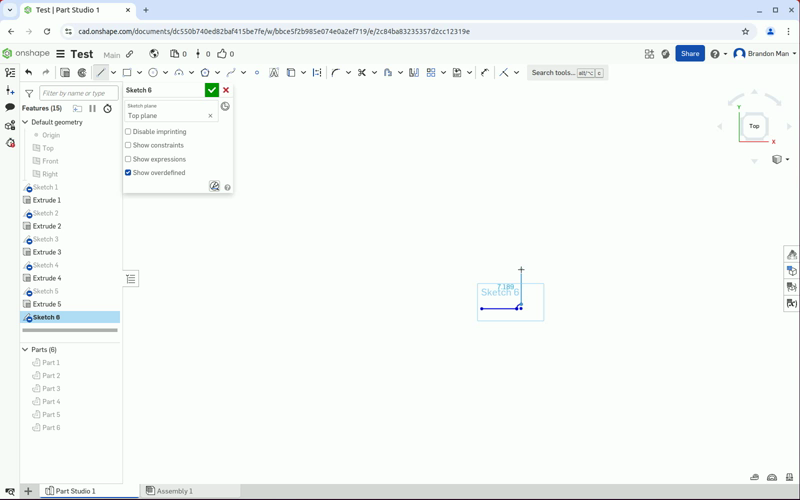
key(esc)
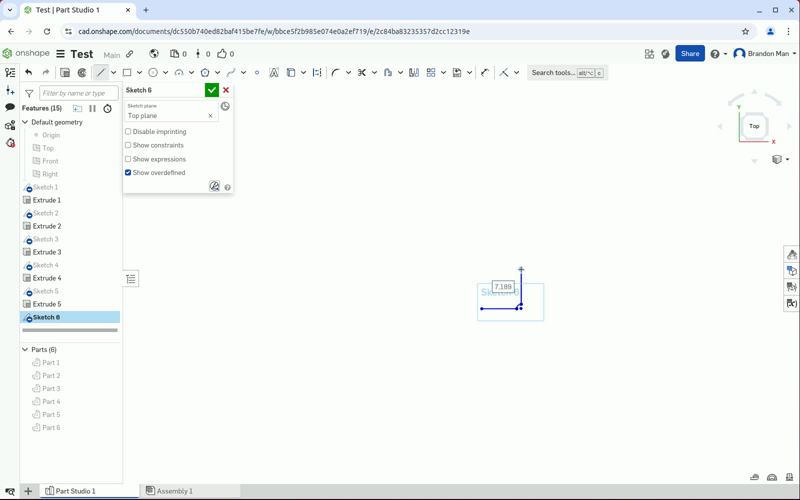
key(a)
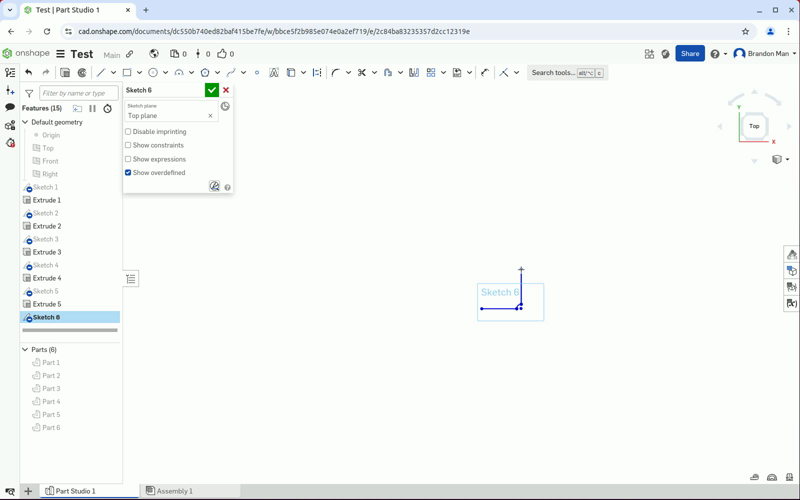
mouse_move(521, 269)
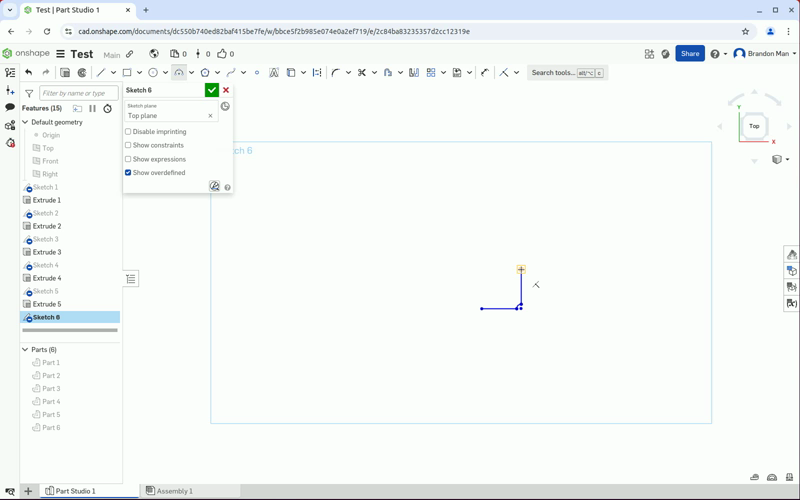
click(521, 269)
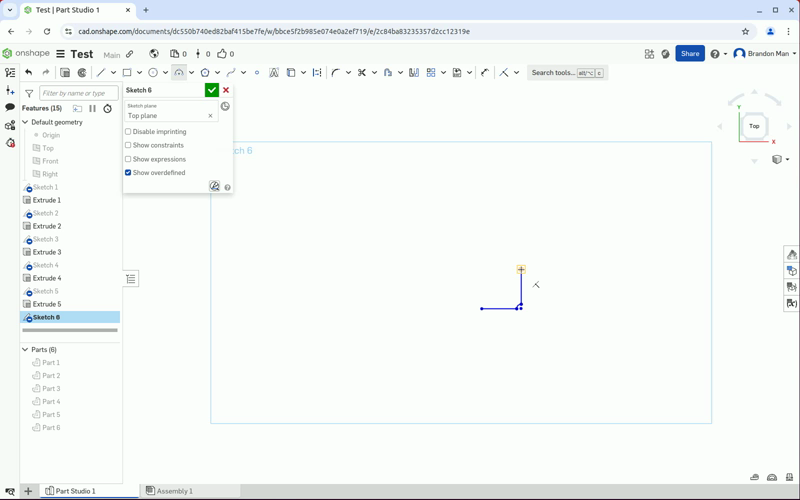
mouse_move(481, 308)
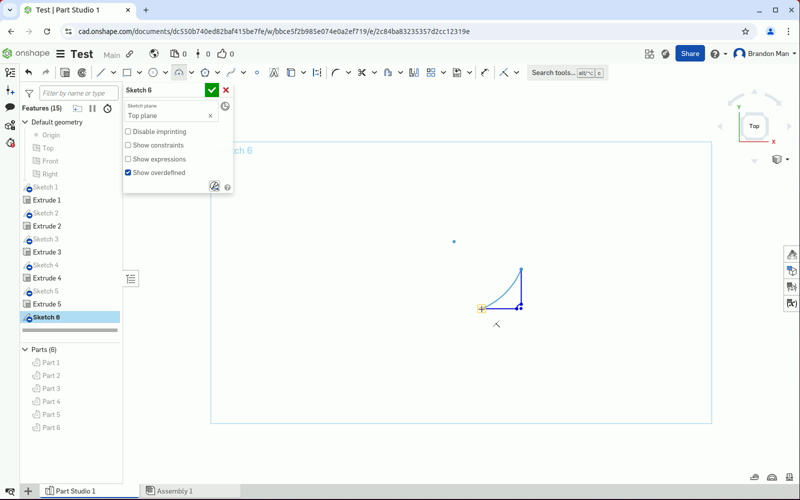
click(481, 308)
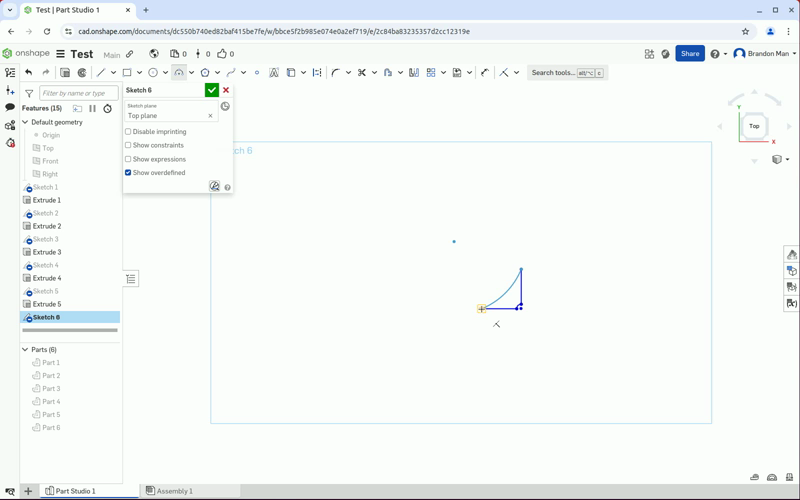
key_down(shift)
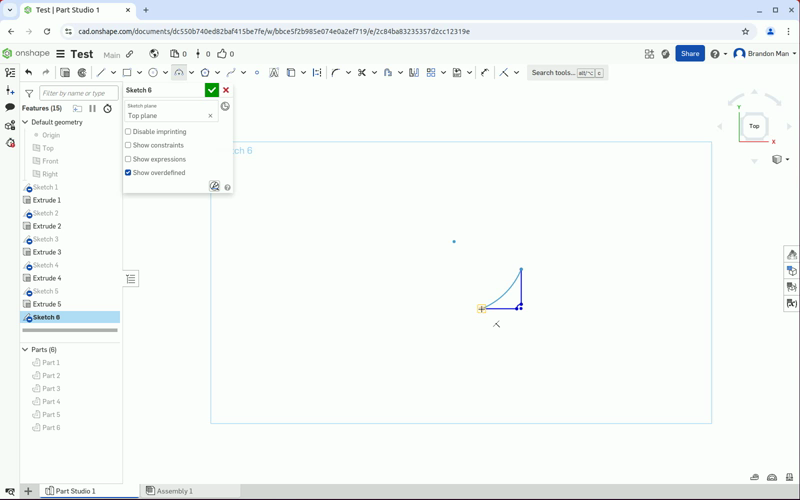
mouse_move(493, 280)
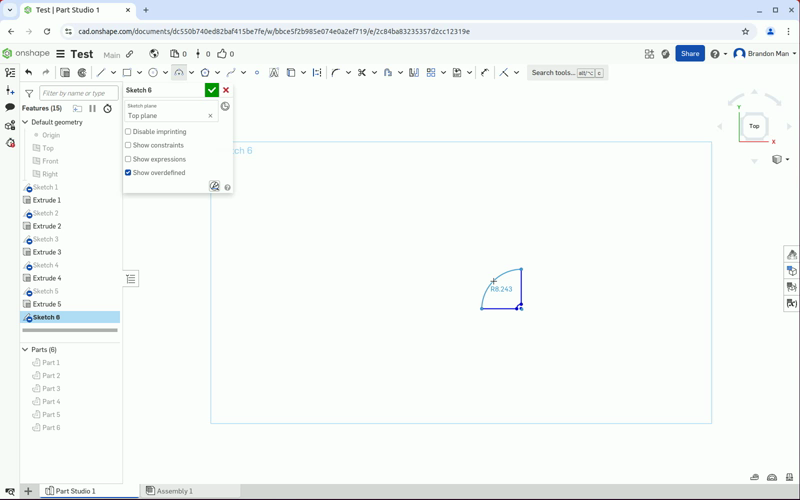
click(493, 280)
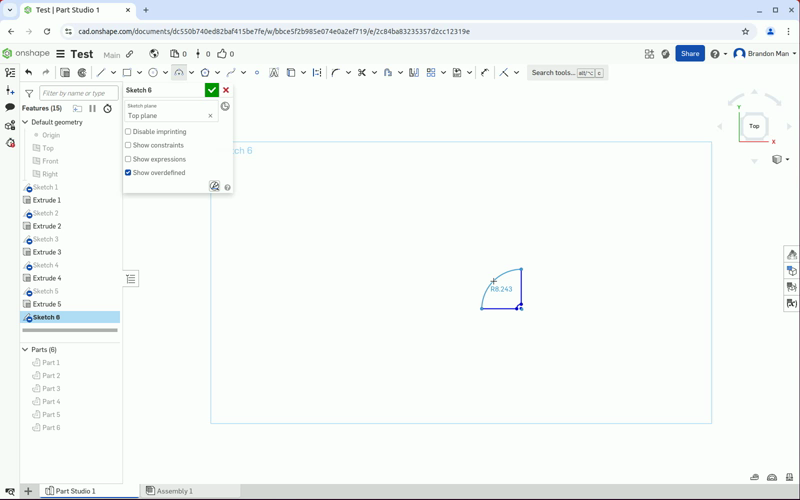
key_up(shift)
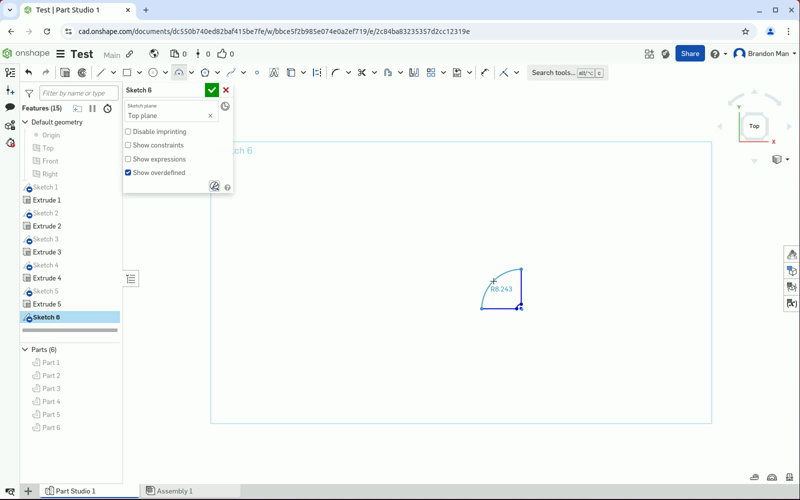
key(esc)
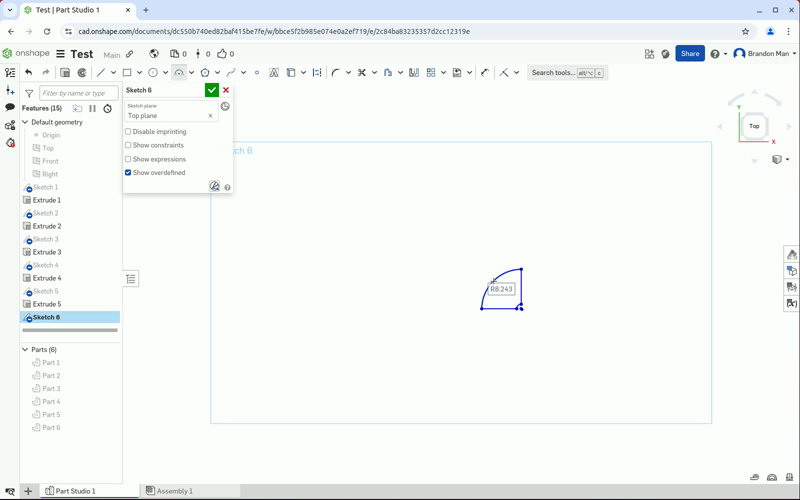
mouse_move(502, 301)
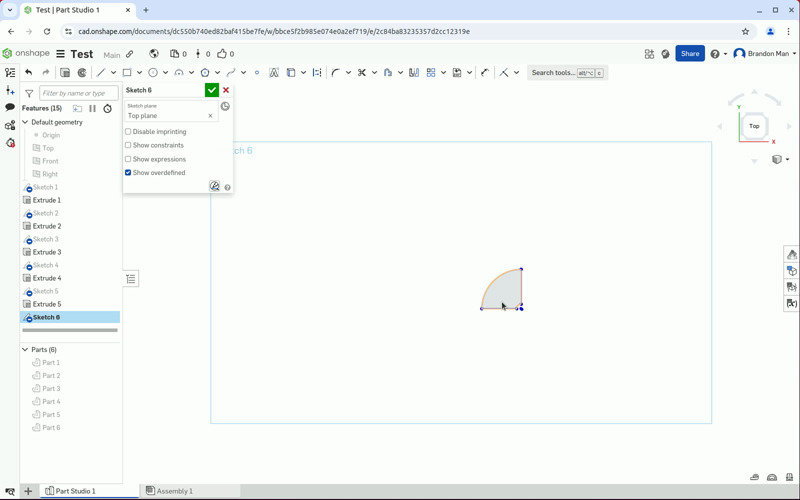
scroll(6)
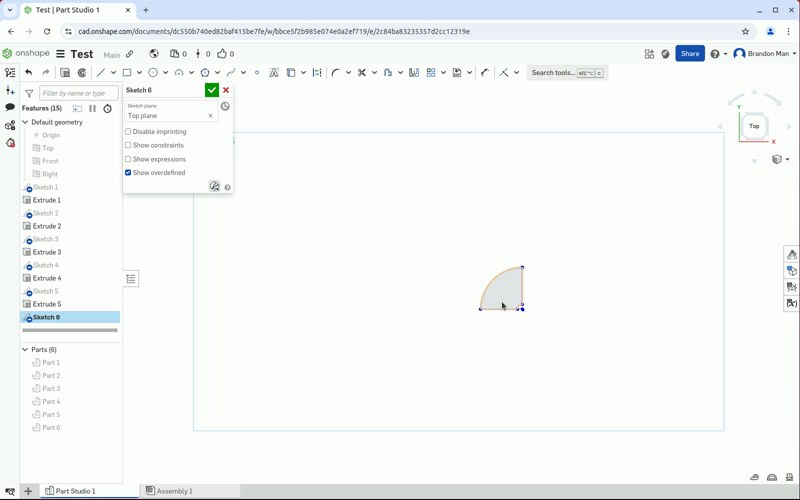
scroll(6)
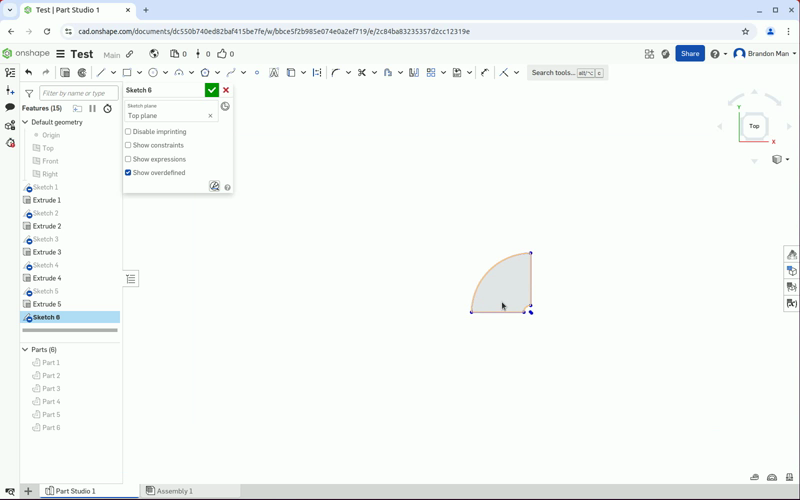
scroll(6)
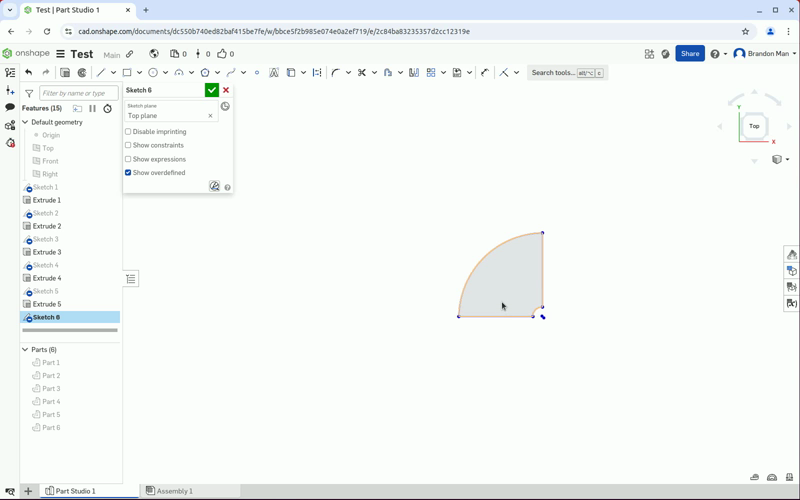
scroll(6)
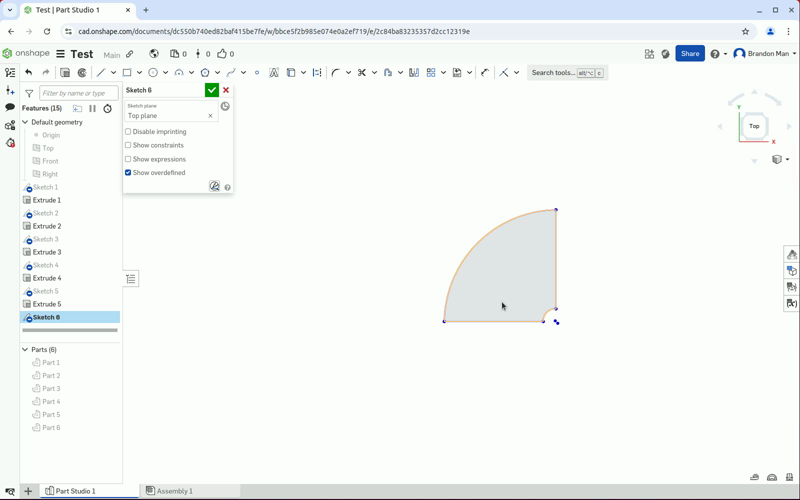
scroll(6)
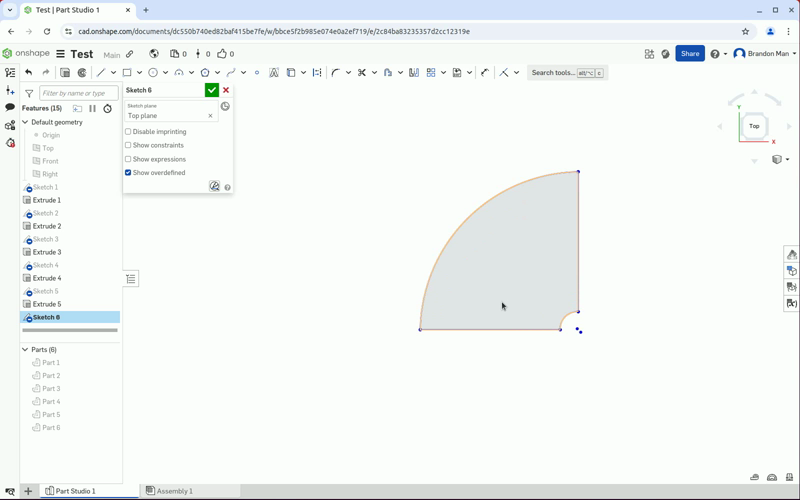
scroll(6)
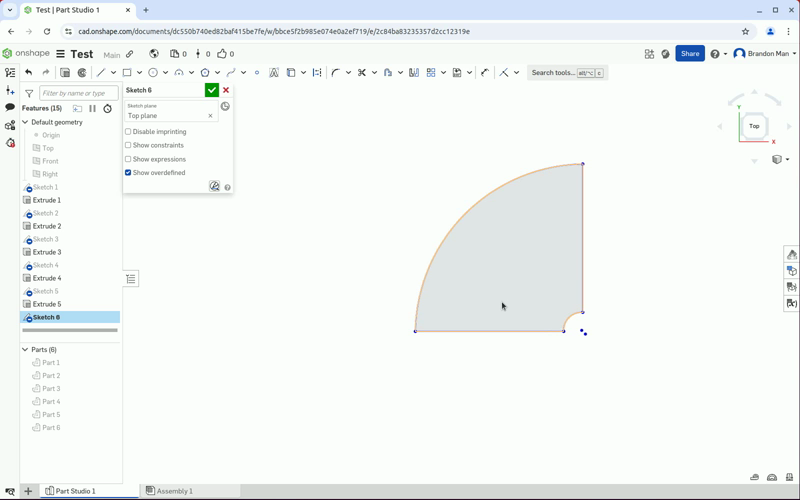
scroll(6)
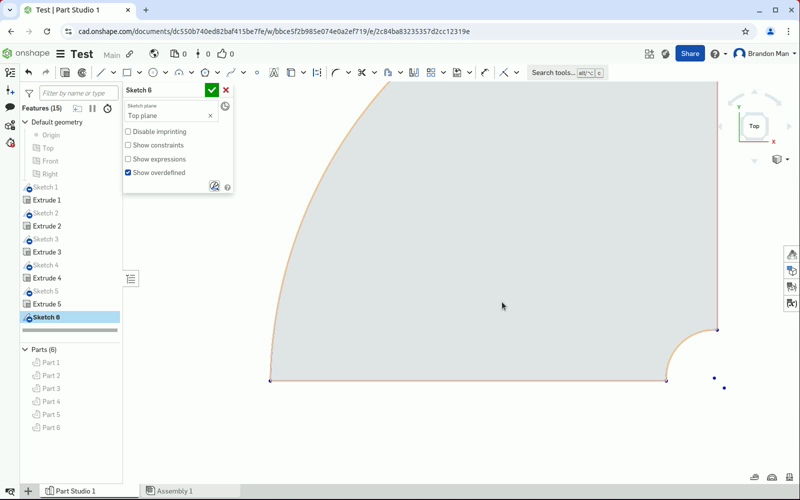
click(502, 301)
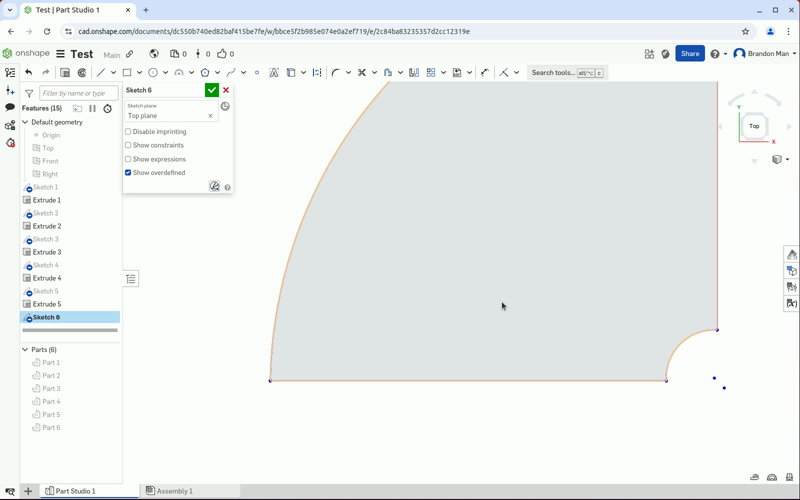
scroll(-6)
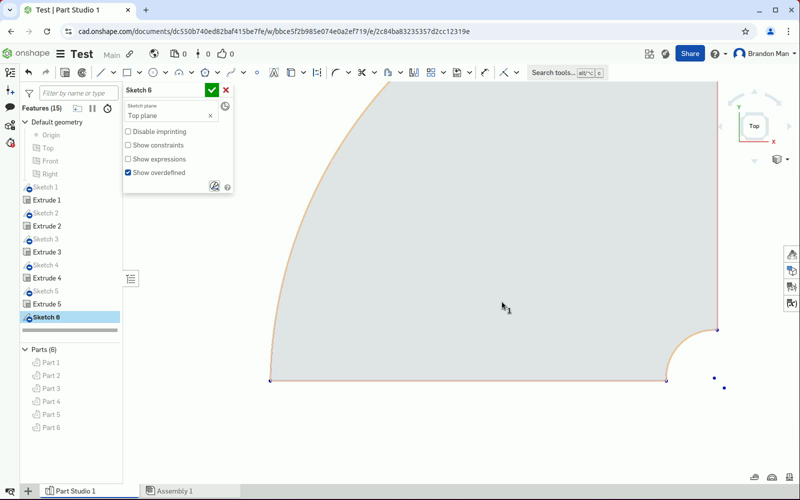
scroll(-6)
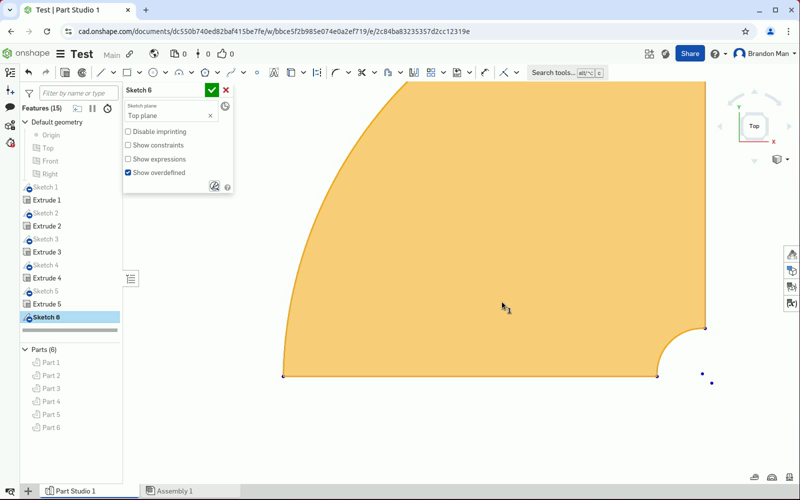
scroll(-6)
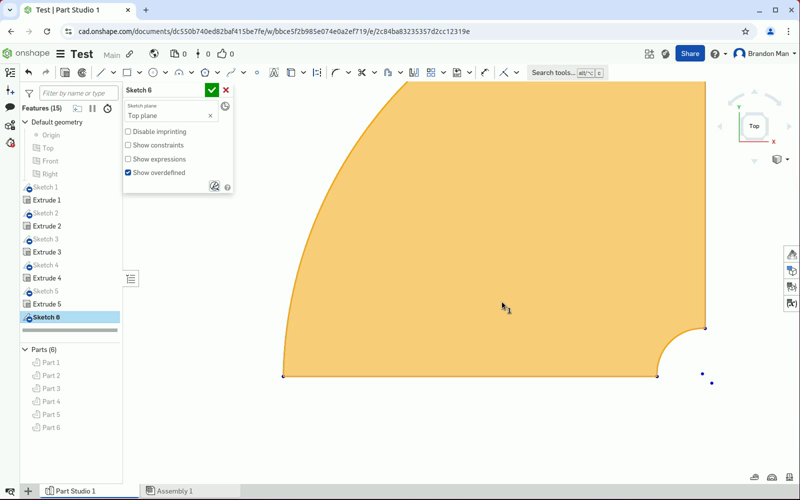
scroll(-6)
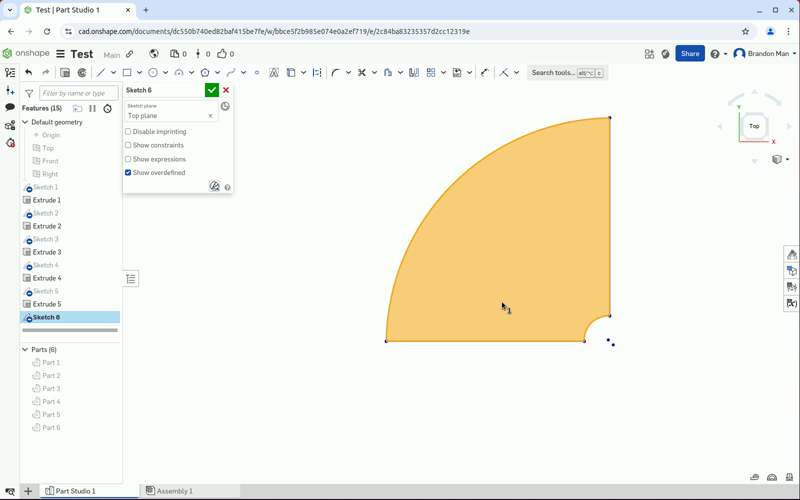
scroll(-6)
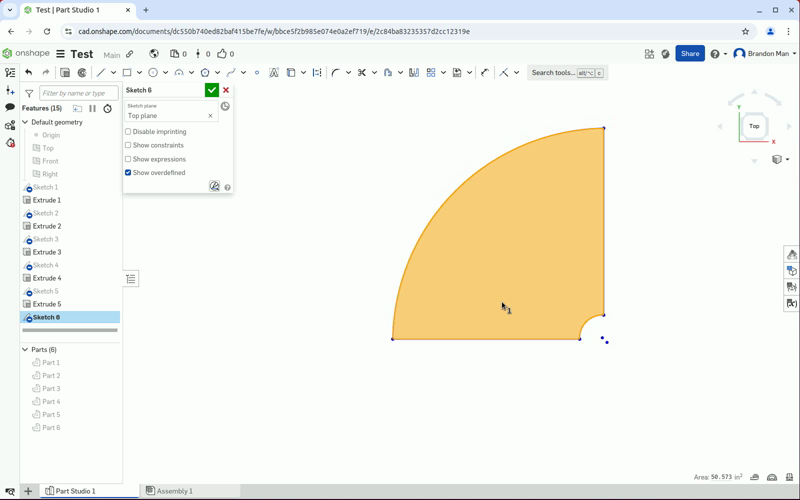
scroll(-6)
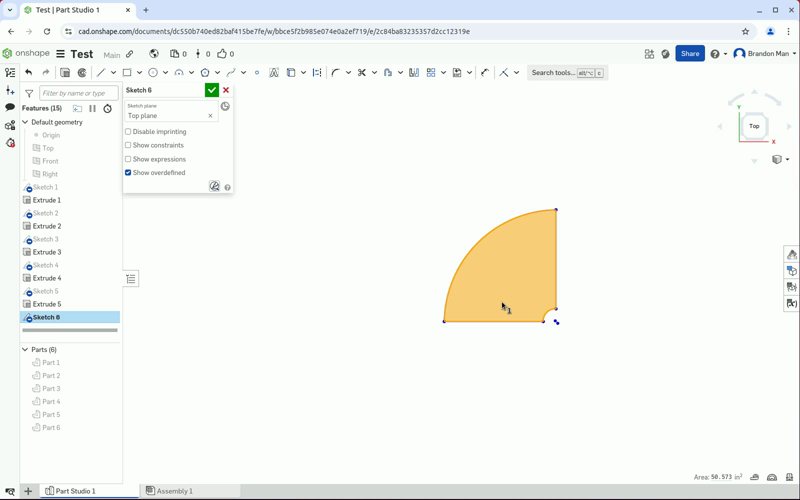
scroll(-6)
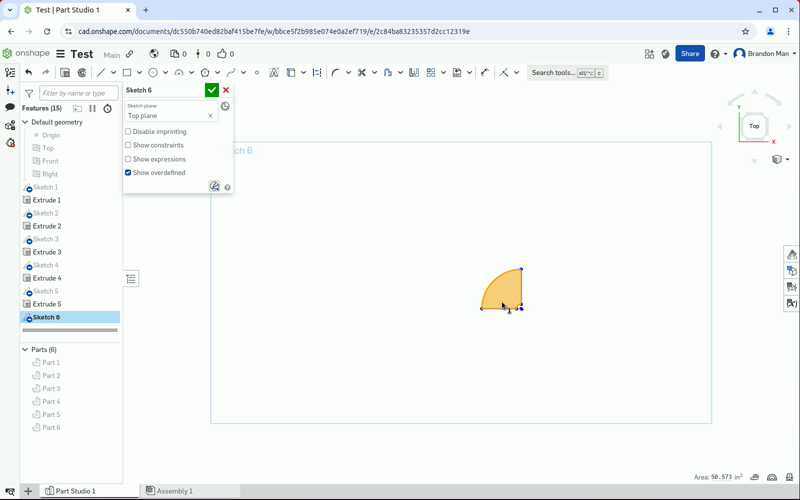
mouse_move(73, 352)
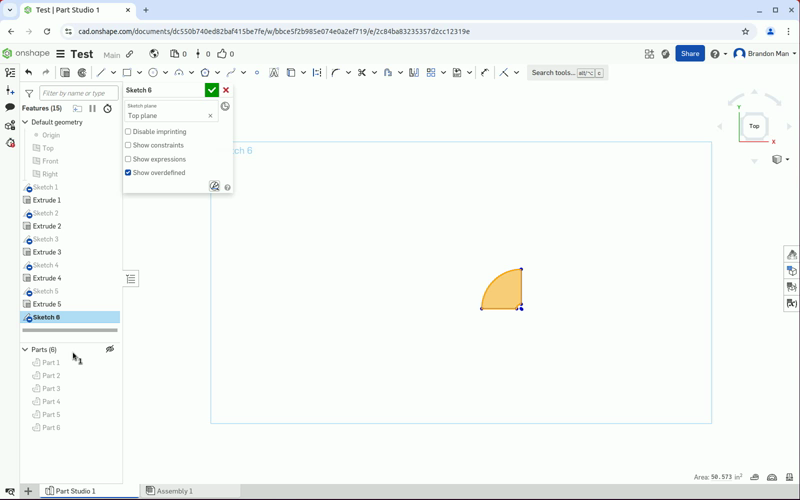
key(shift+y)
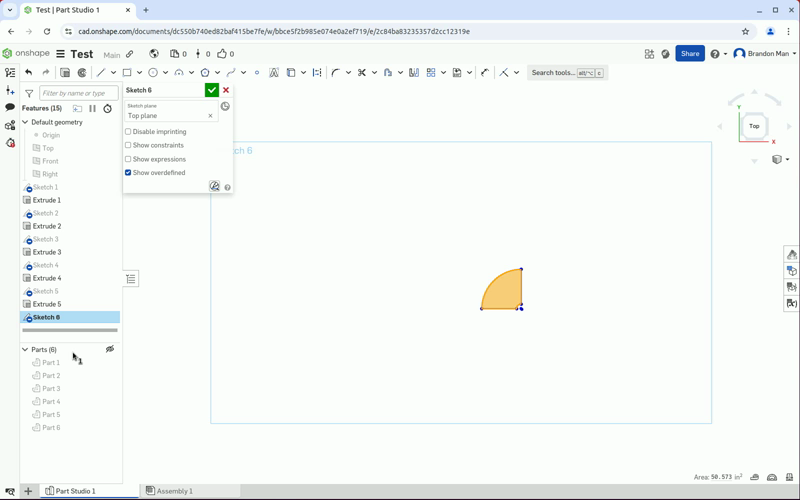
key(shift+e)
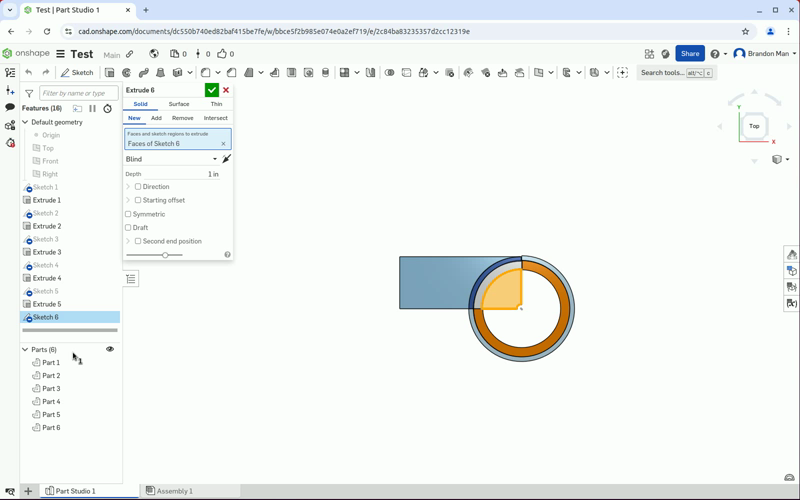
mouse_move(143, 106)
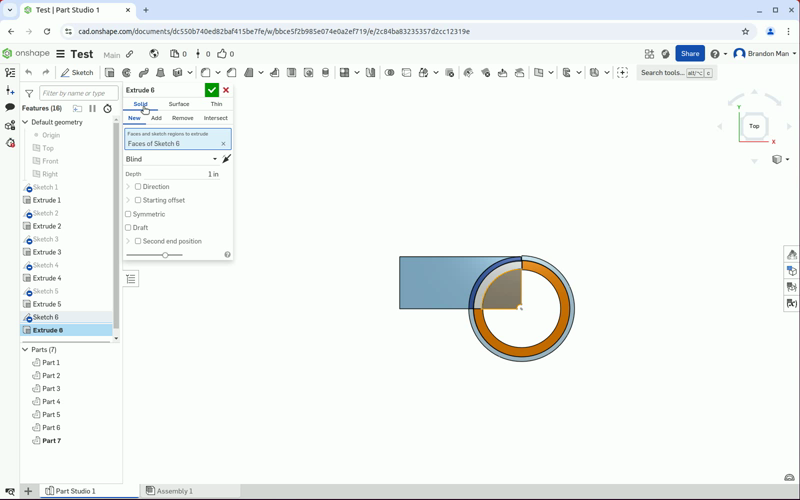
click(143, 106)
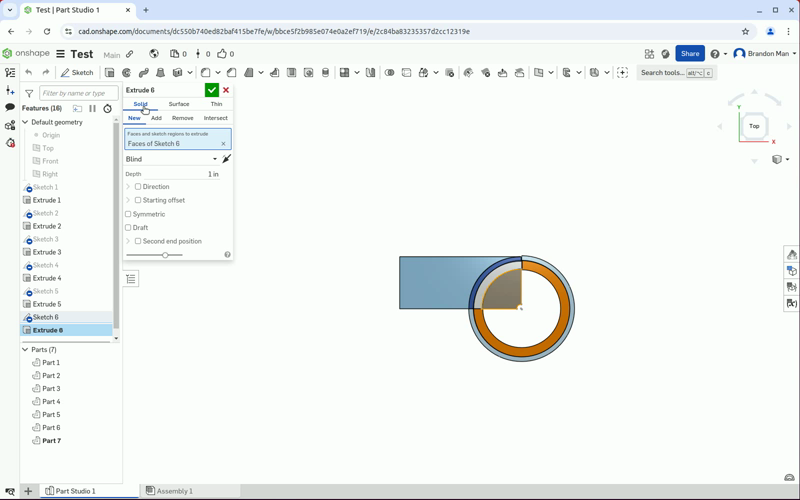
mouse_move(137, 120)
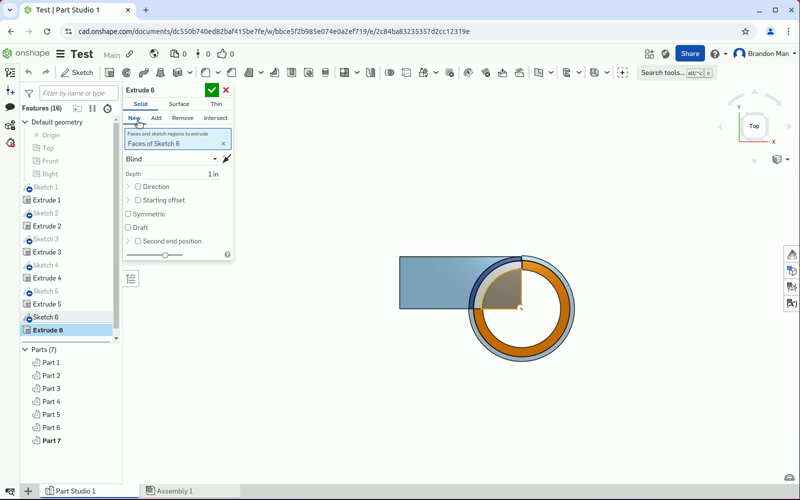
click(137, 120)
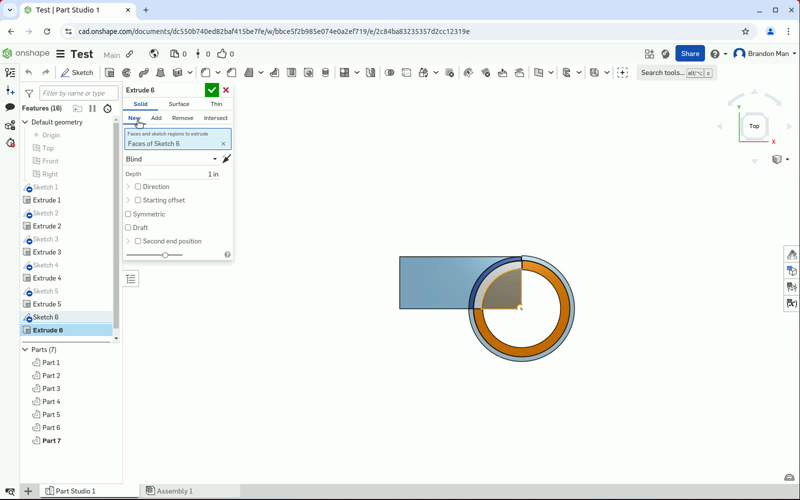
key(tab, 4)
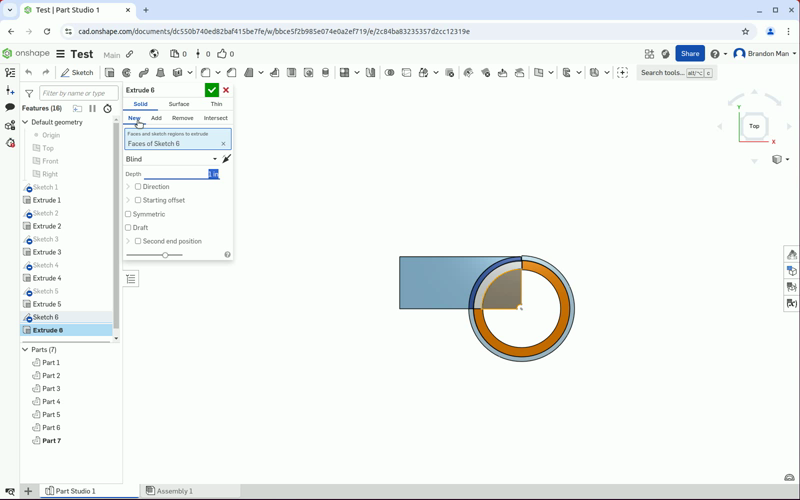
text(1.685)
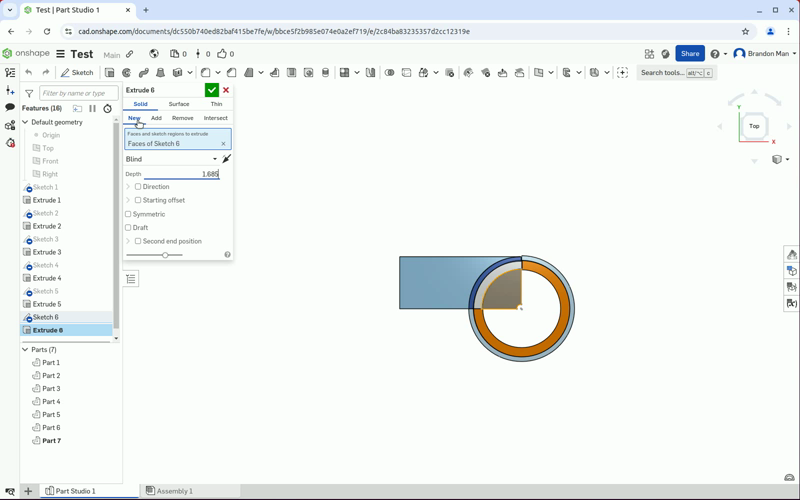
key(enter)
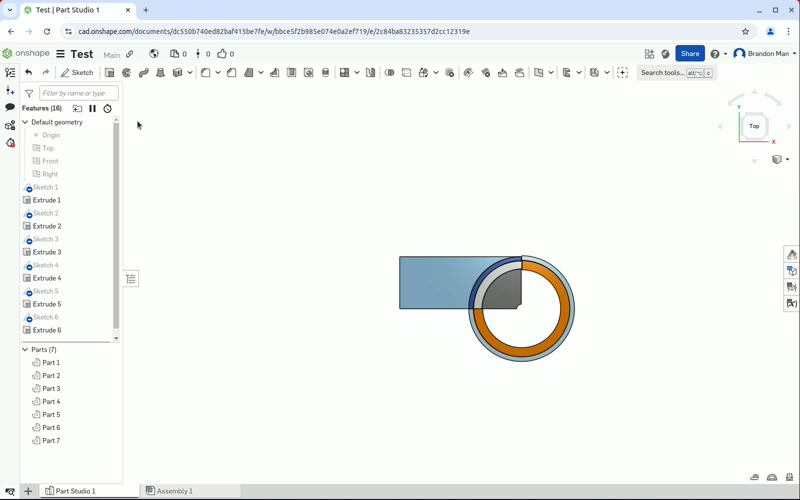
key(shift+h)
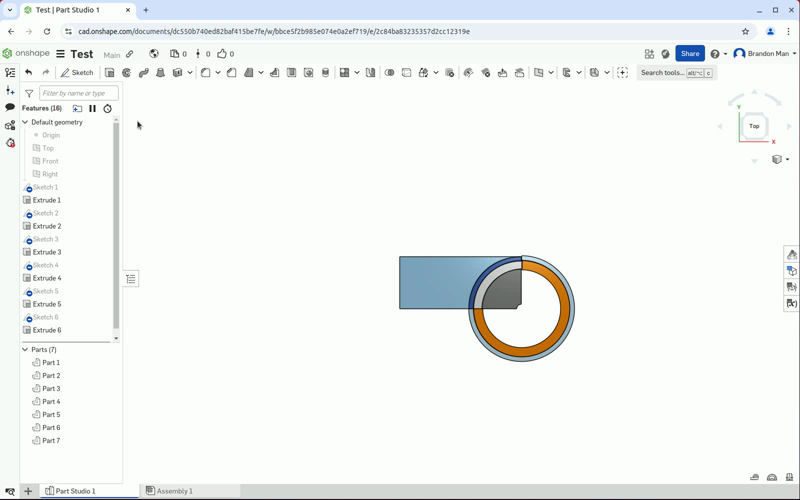
key(shift+h)
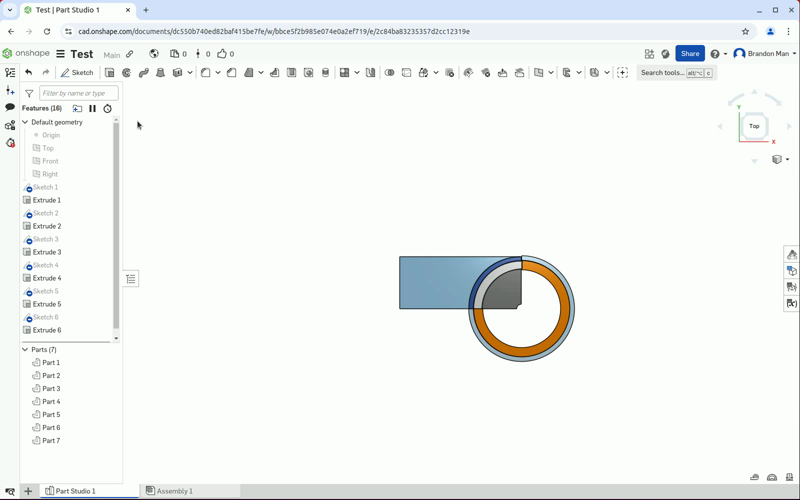
mouse_move(69, 189)
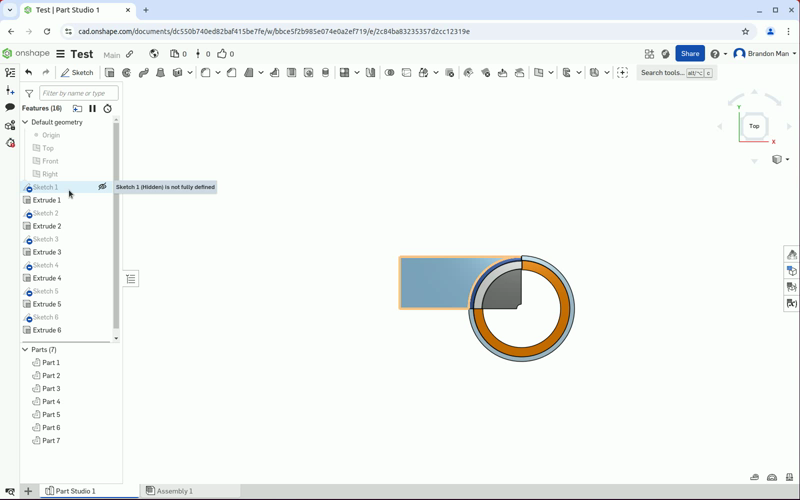
click(69, 189)
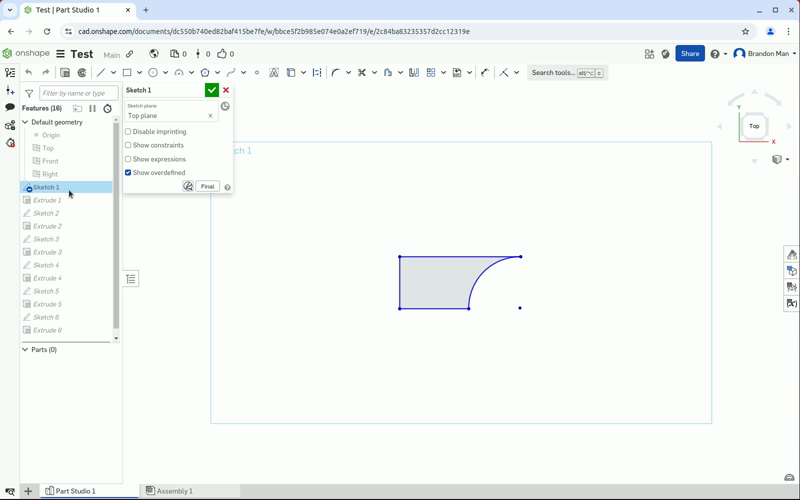
mouse_move(229, 92)
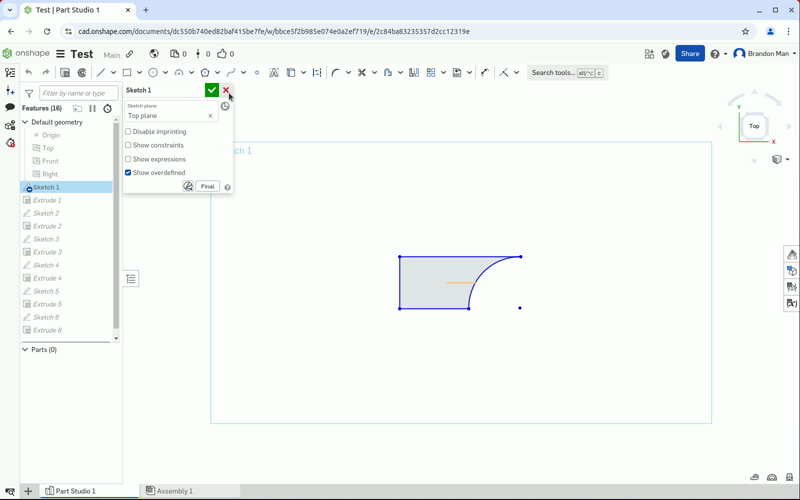
click(229, 92)
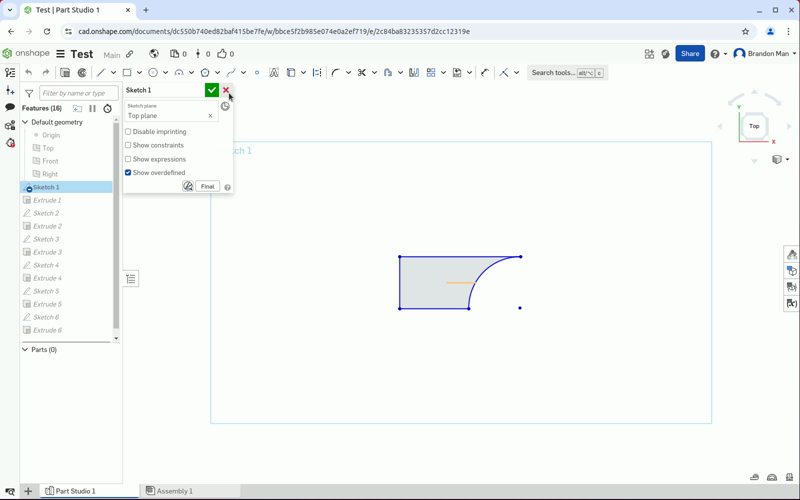
key(shift+s)
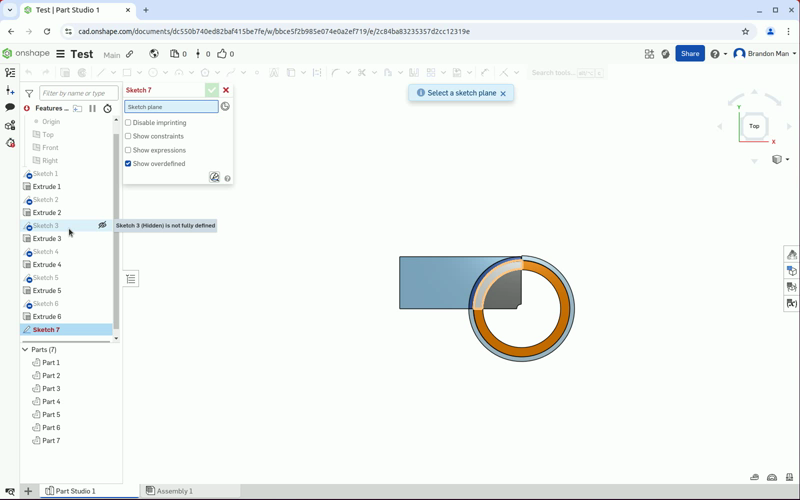
scroll(3)
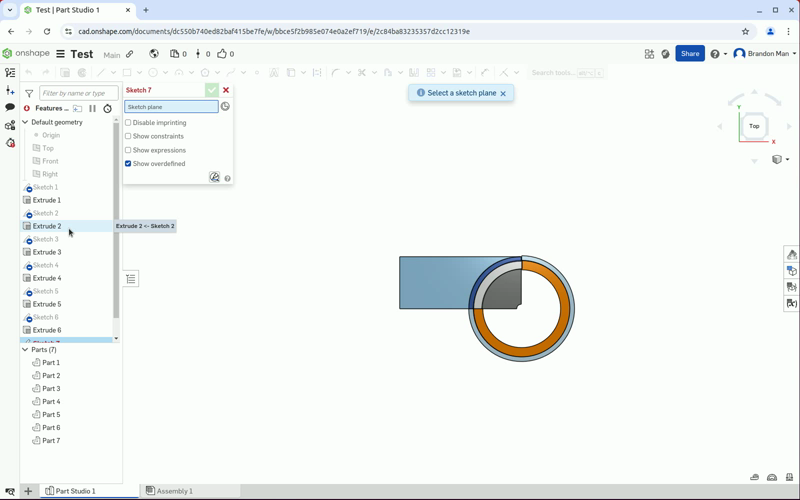
mouse_move(69, 150)
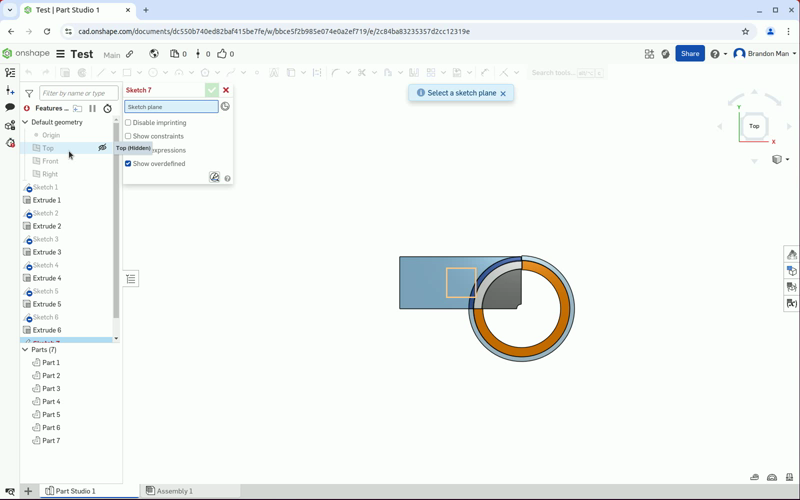
click(69, 150)
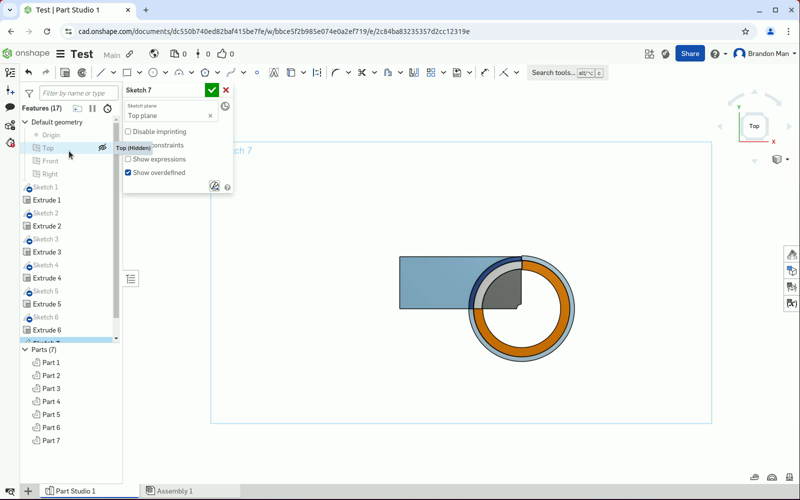
mouse_move(73, 352)
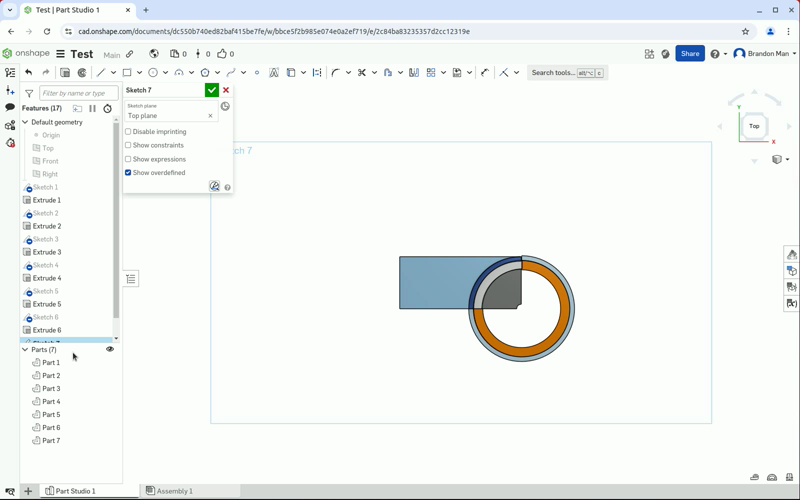
key(y)
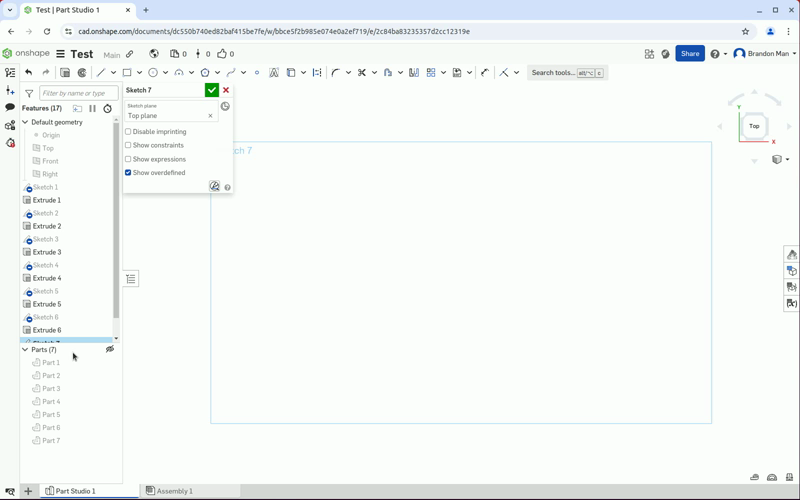
key(a)
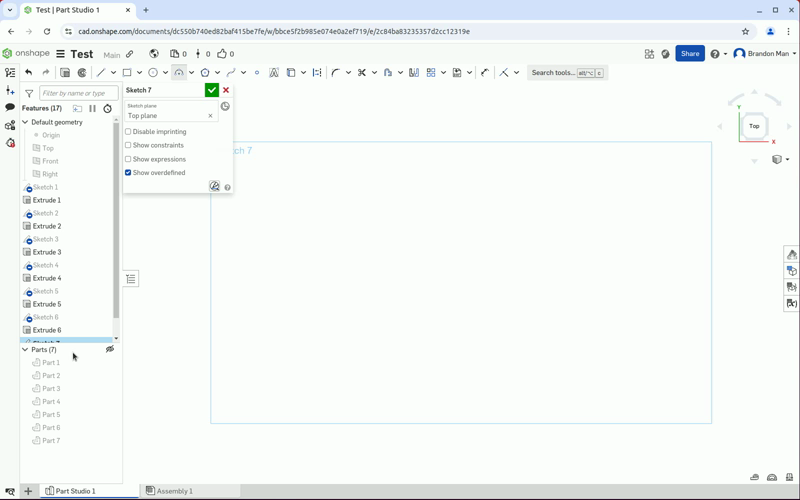
key_down(shift)
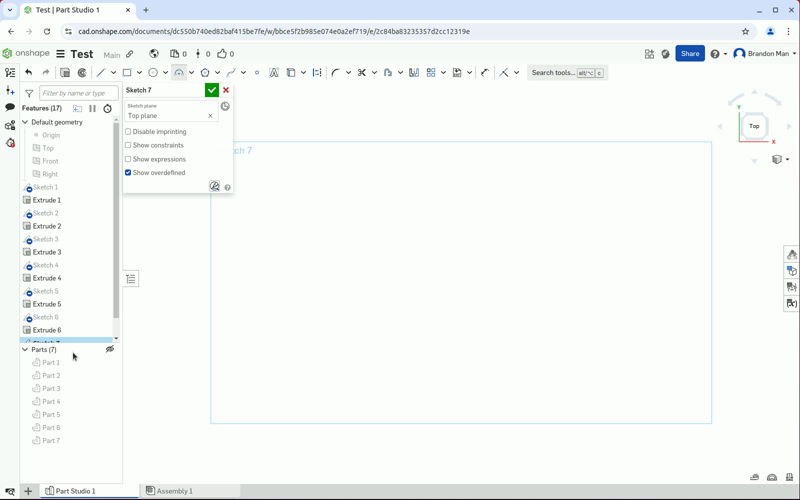
mouse_move(481, 308)
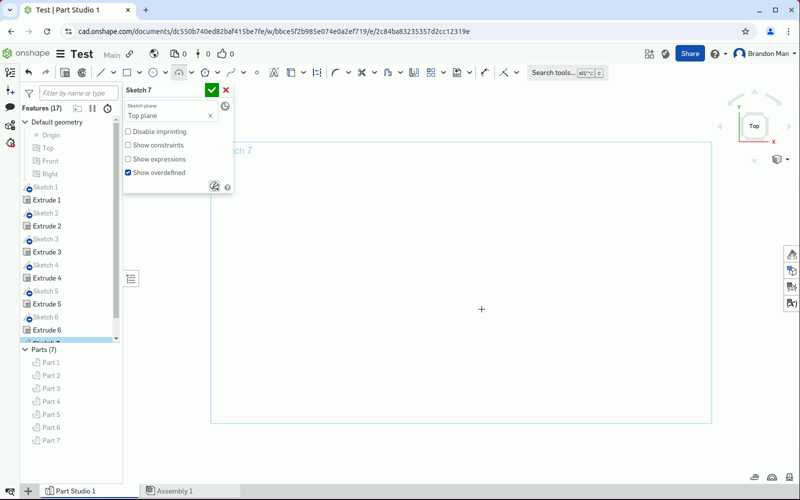
click(481, 308)
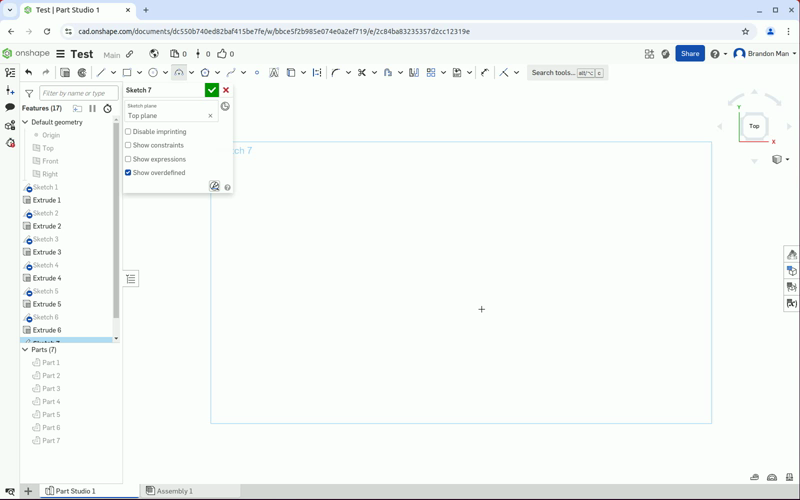
key_up(shift)
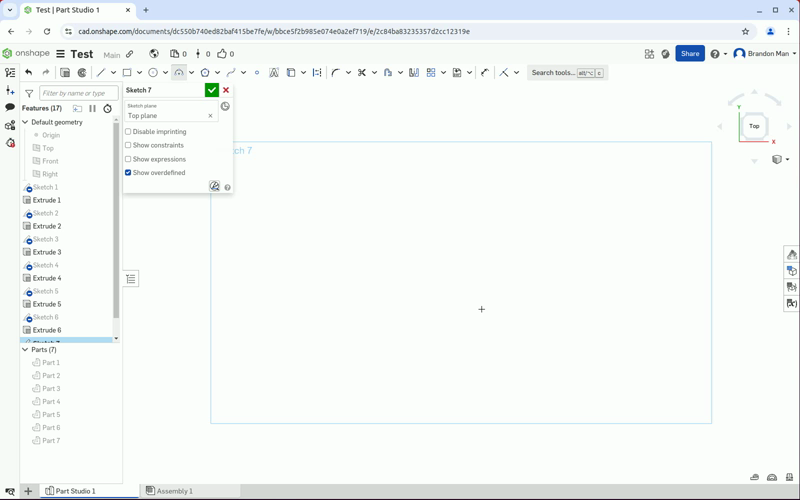
key_down(shift)
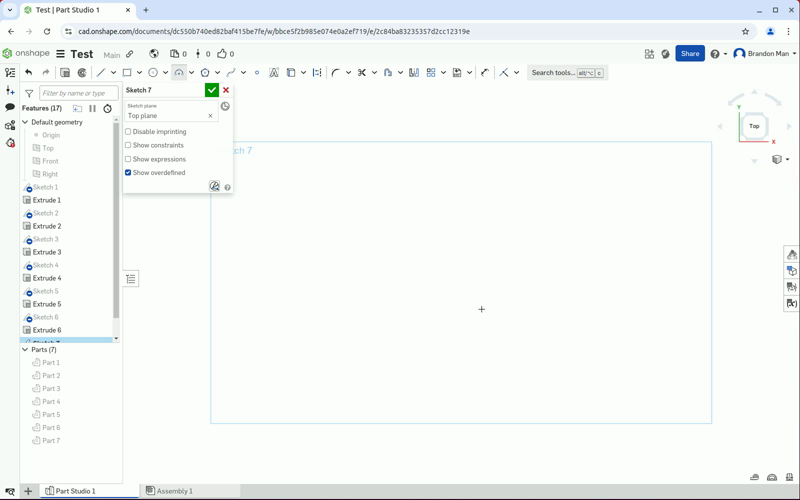
mouse_move(521, 269)
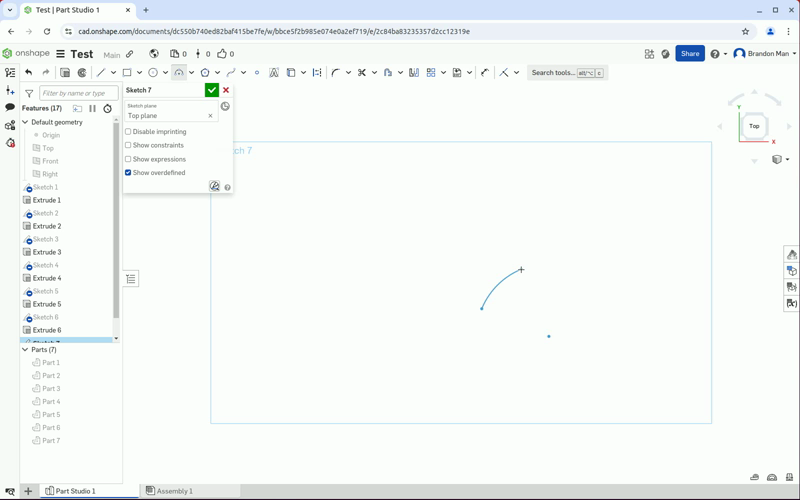
click(521, 269)
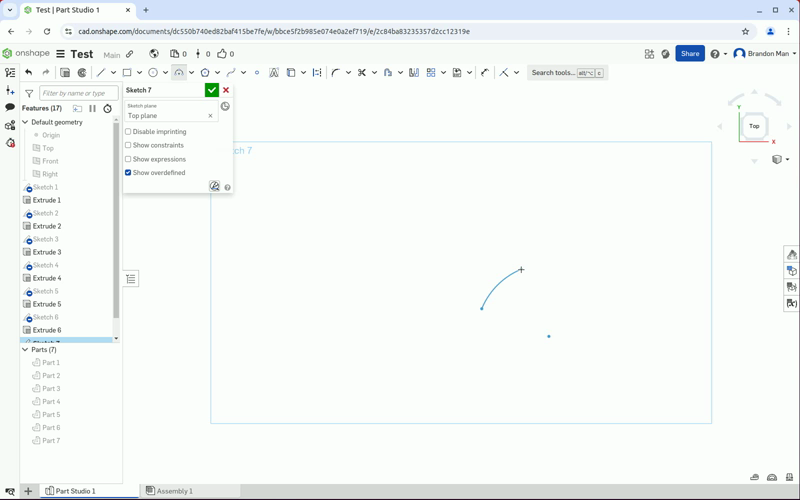
mouse_move(549, 336)
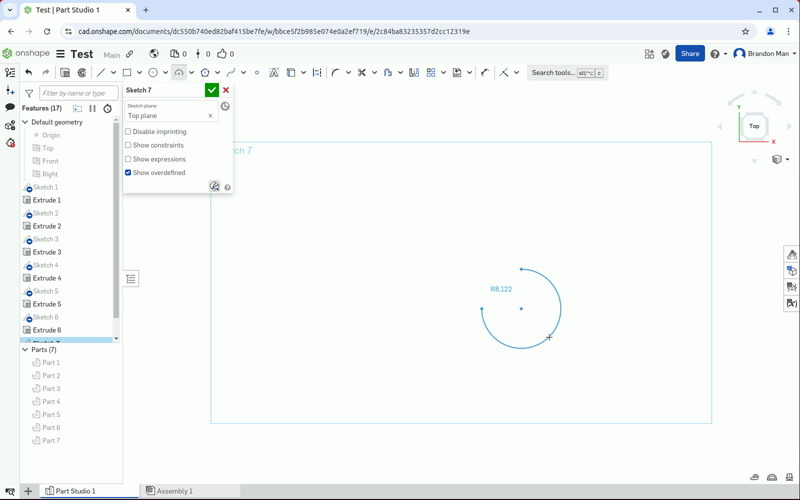
click(549, 336)
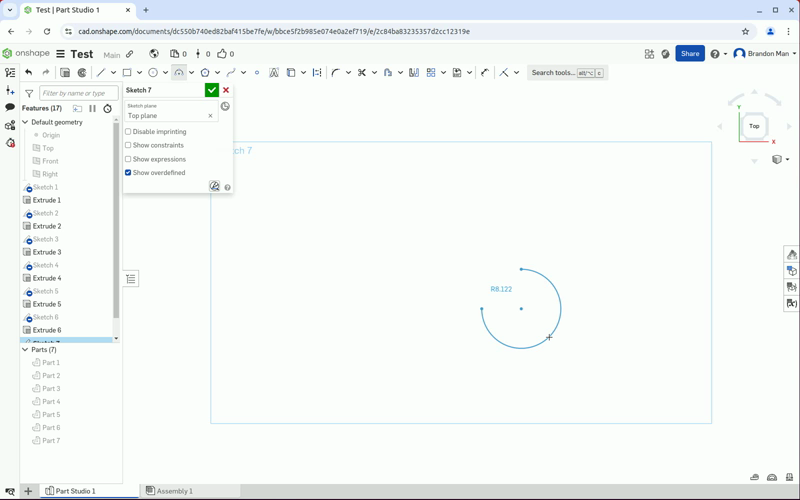
key_up(shift)
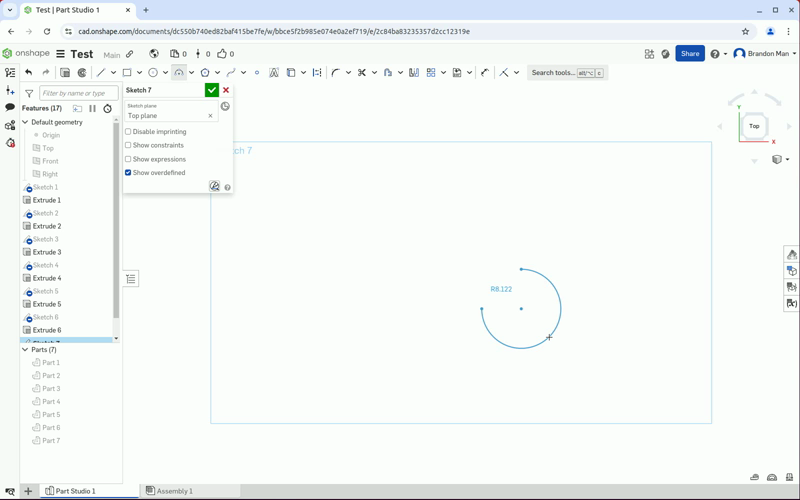
key(esc)
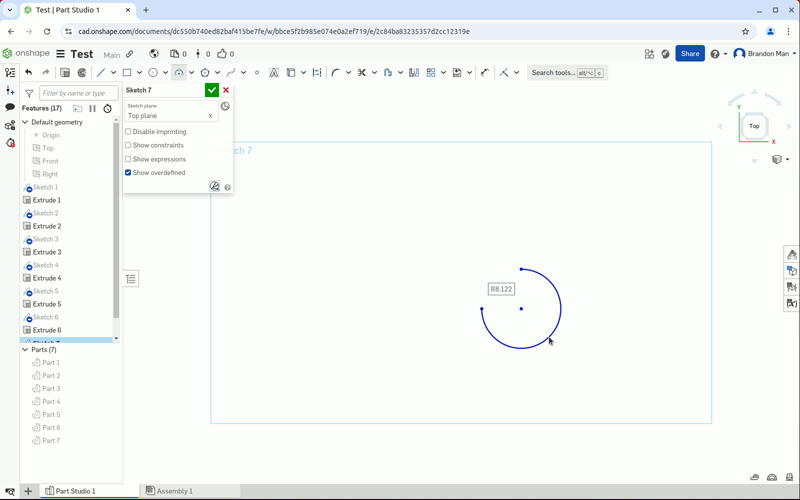
key(l)
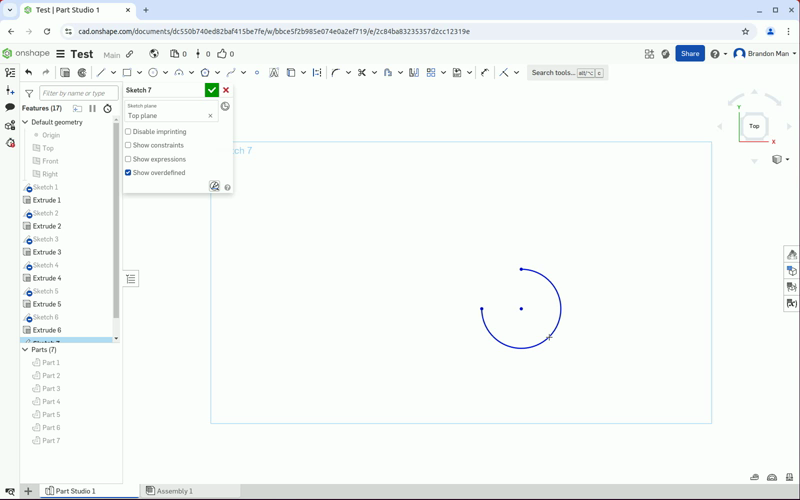
mouse_move(521, 269)
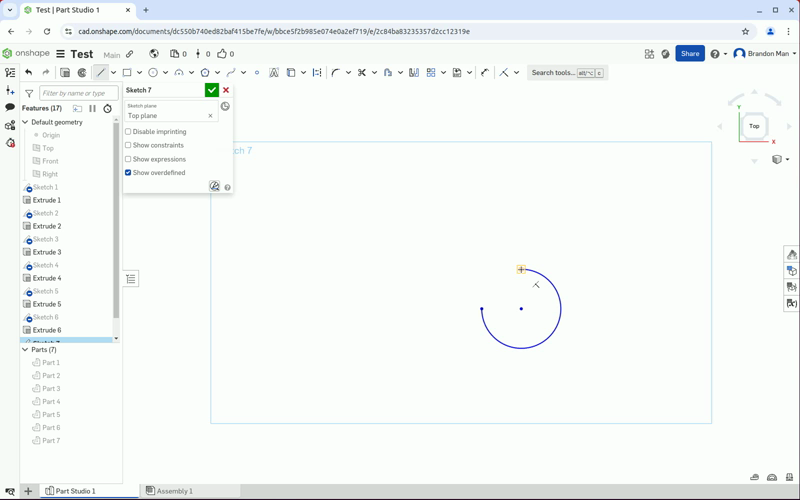
click(521, 269)
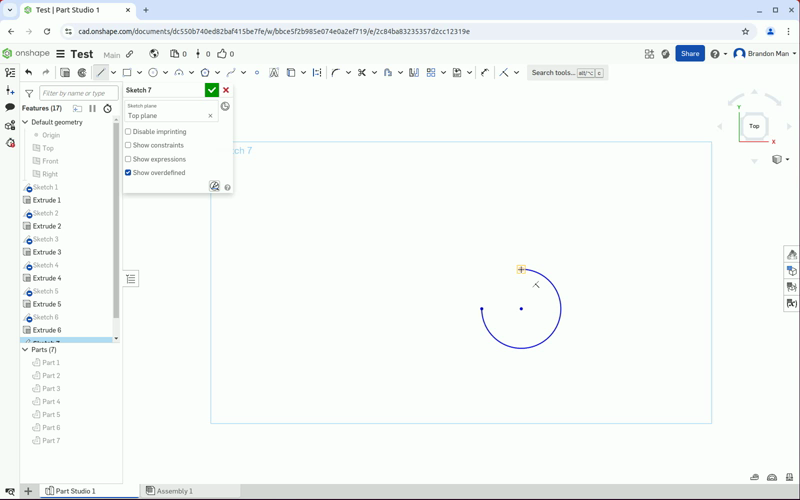
key_down(shift)
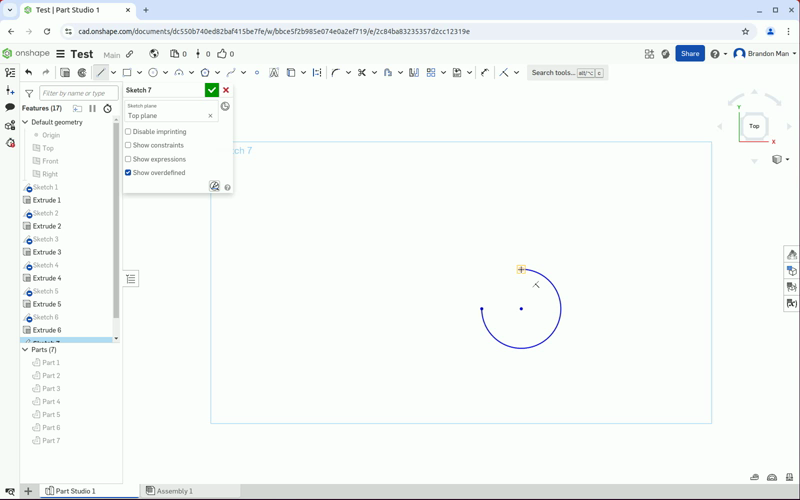
mouse_move(551, 269)
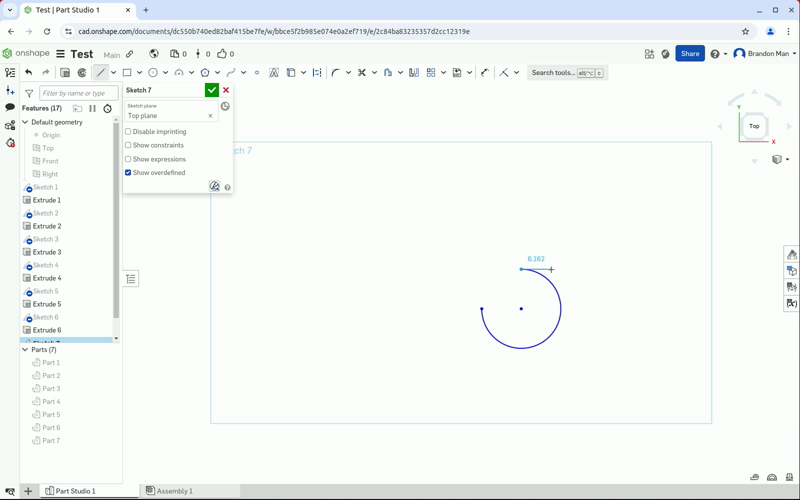
mouse_move(521, 304)
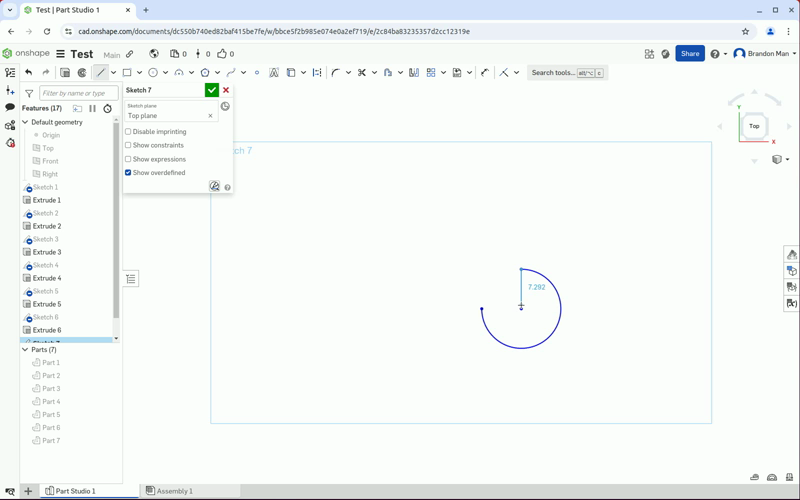
scroll(6)
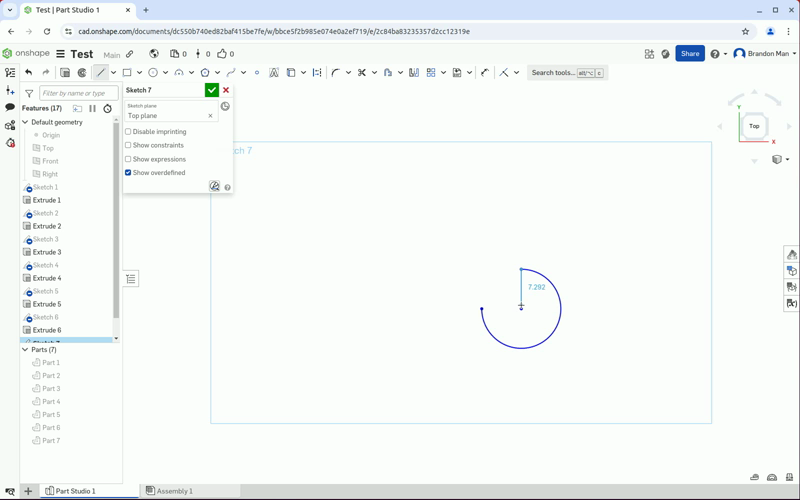
scroll(6)
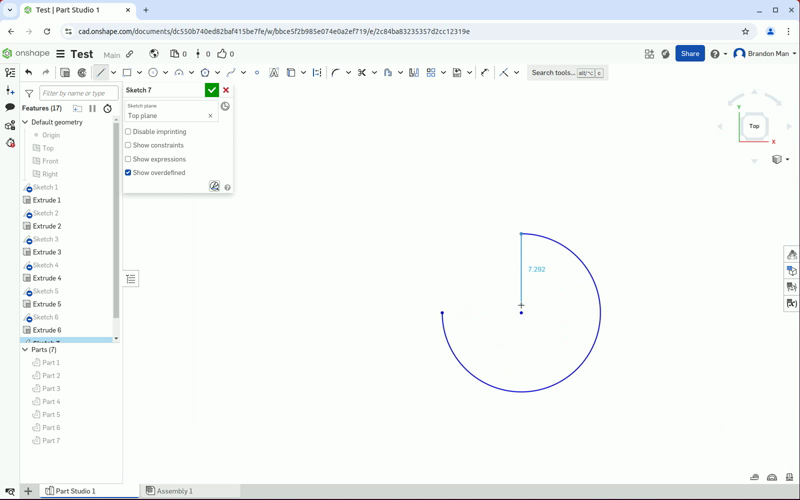
scroll(6)
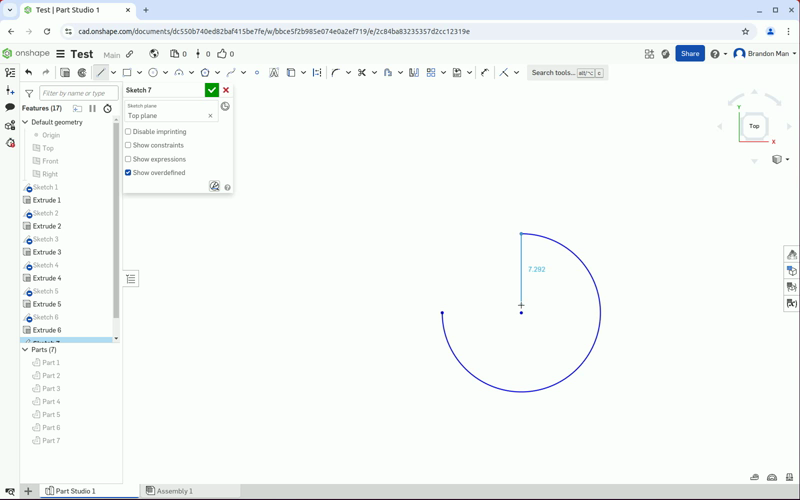
scroll(6)
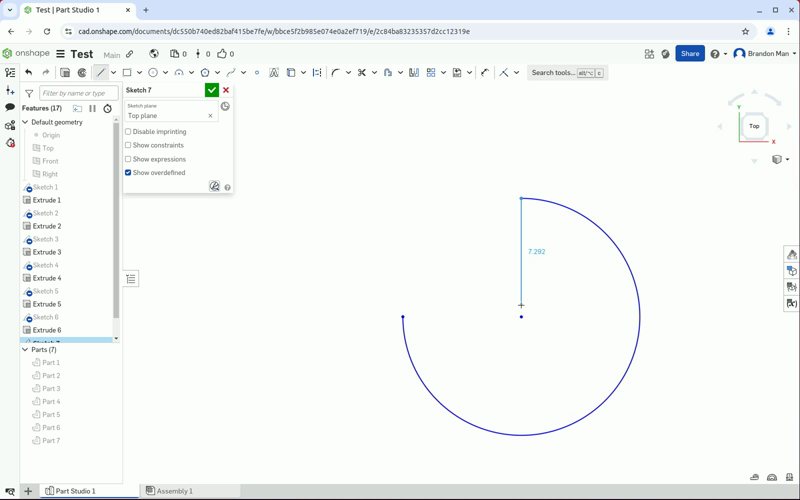
scroll(6)
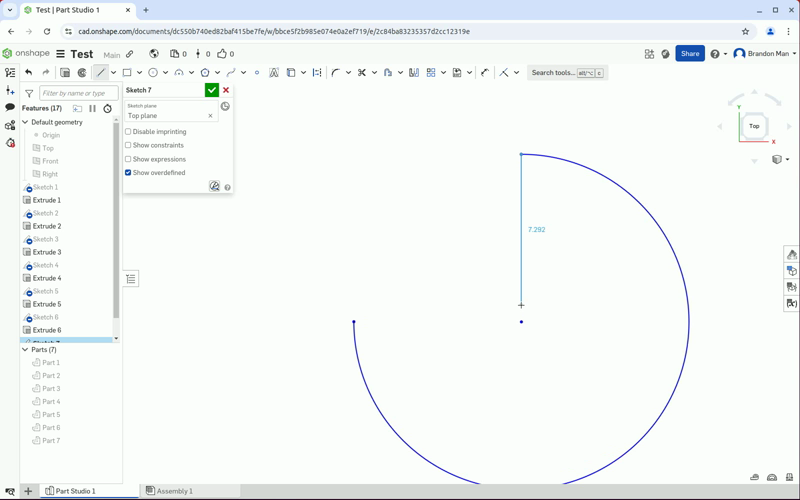
scroll(6)
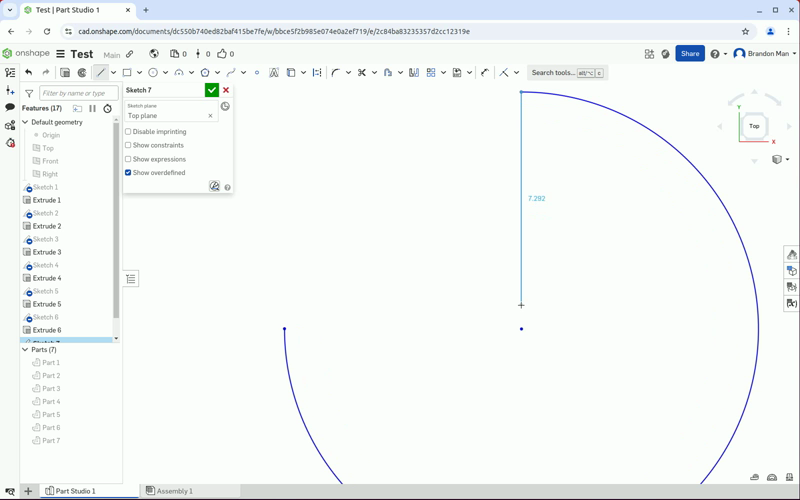
scroll(6)
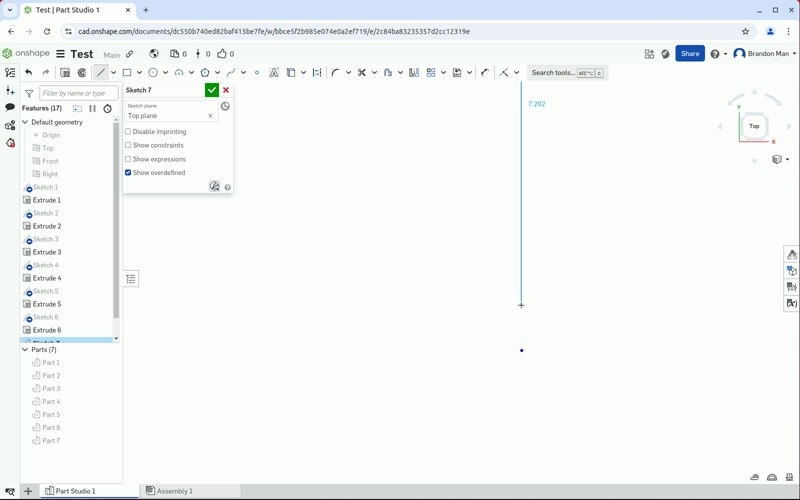
click(521, 304)
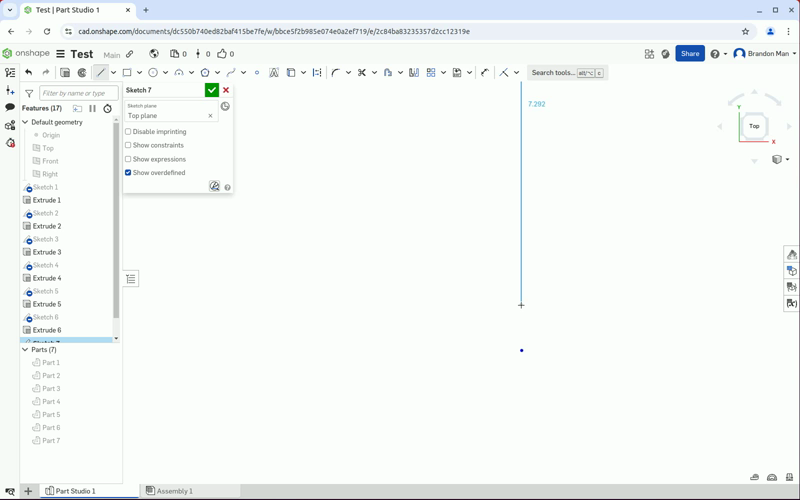
scroll(-6)
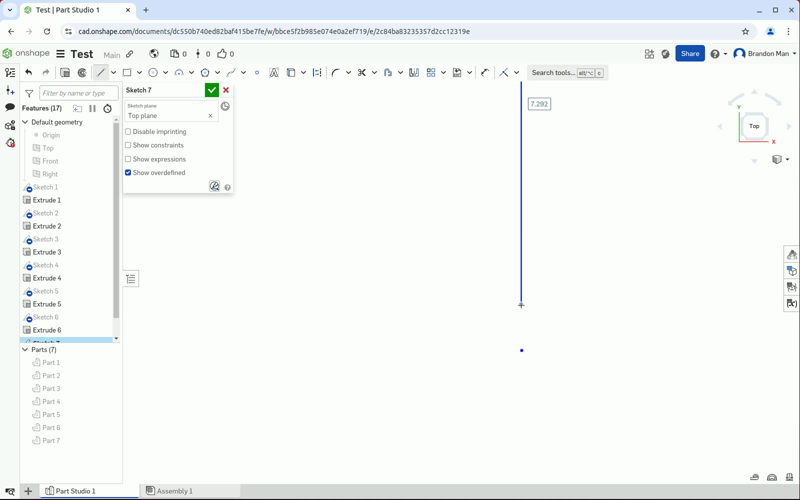
scroll(-6)
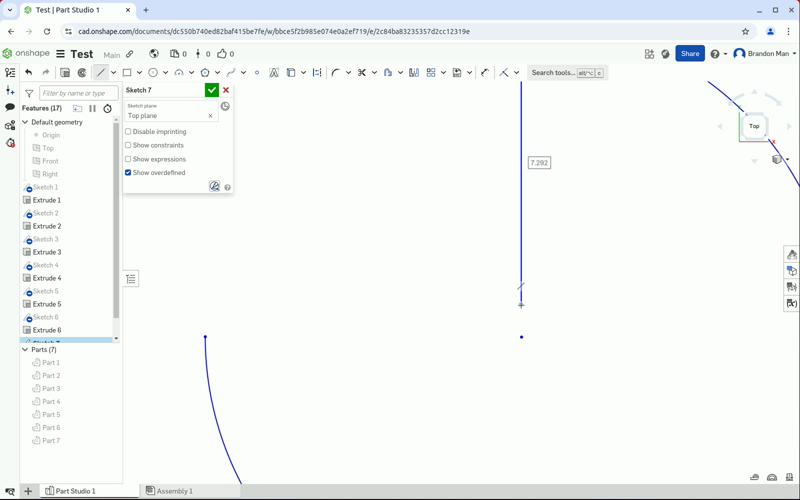
scroll(-6)
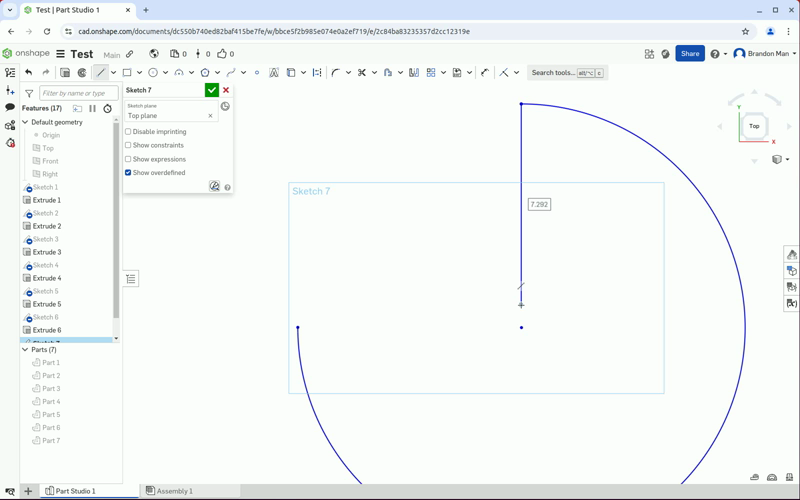
scroll(-6)
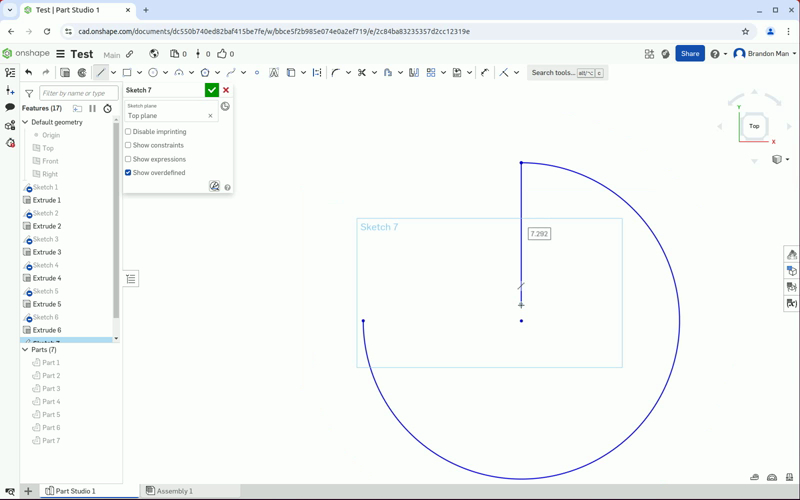
scroll(-6)
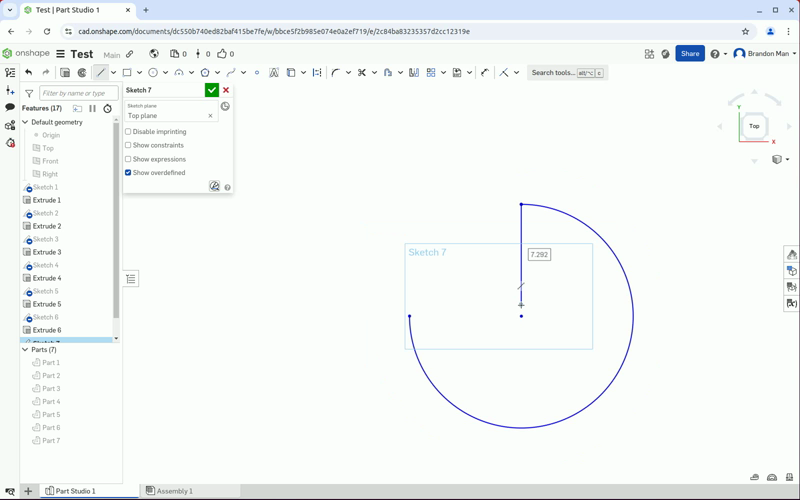
scroll(-6)
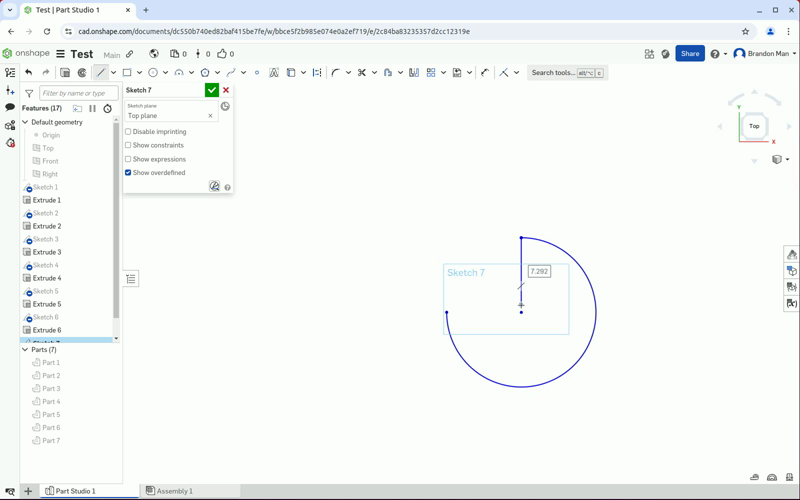
scroll(-6)
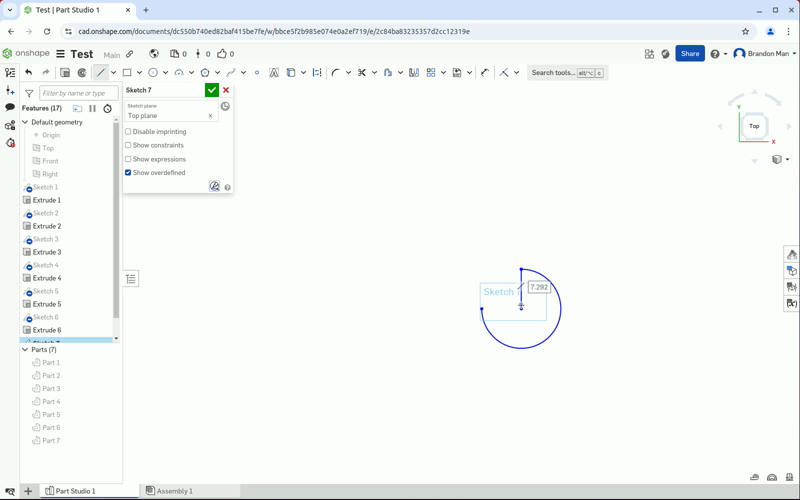
key_up(shift)
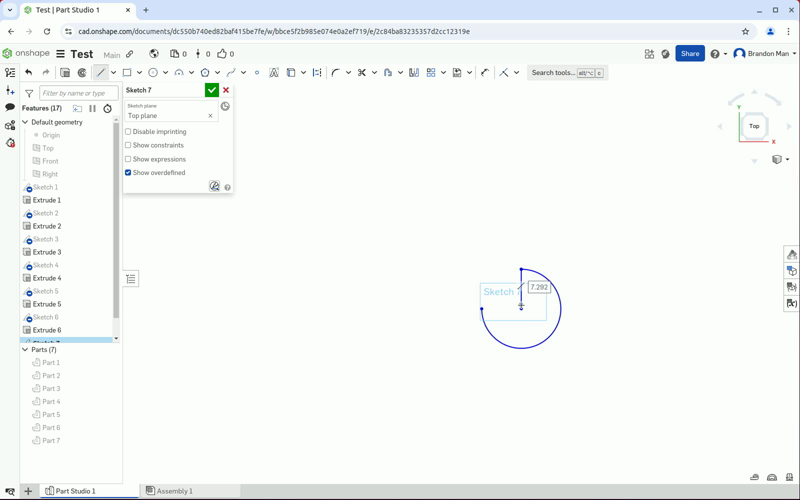
key(esc)
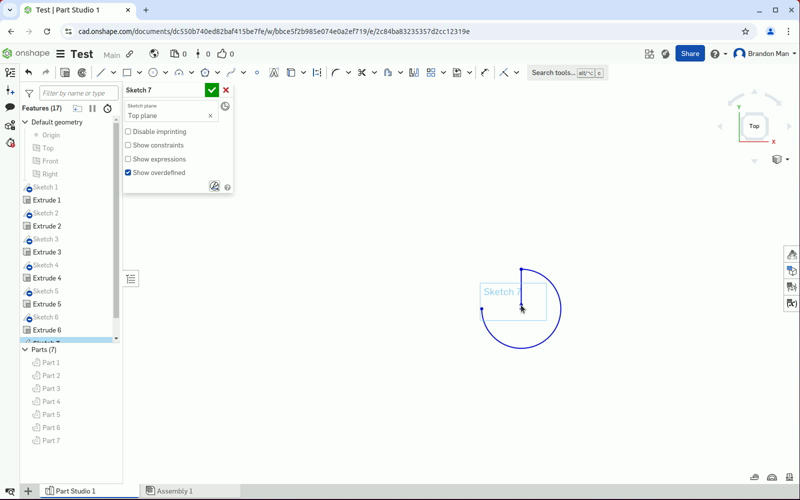
key(a)
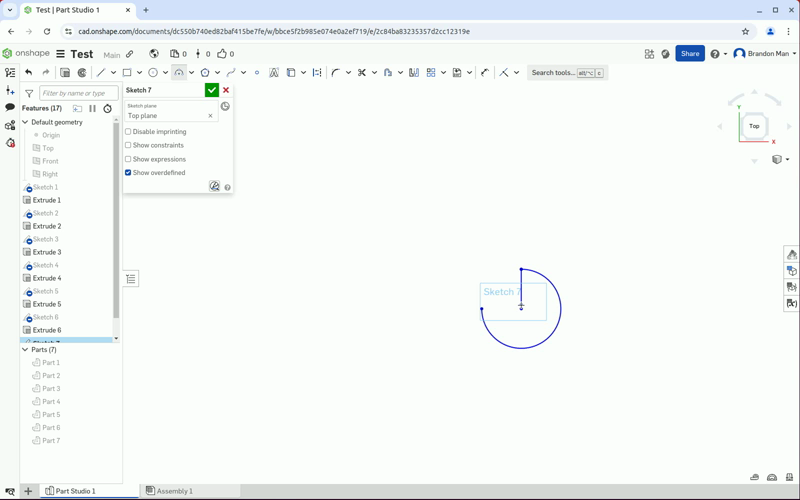
mouse_move(521, 304)
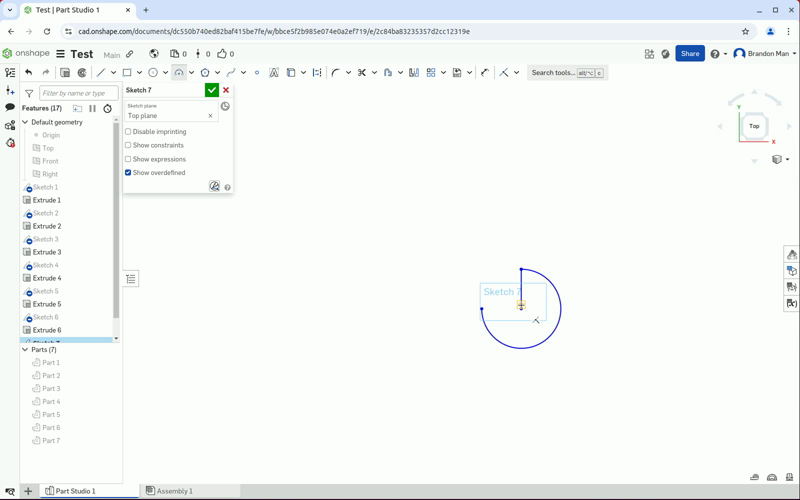
scroll(6)
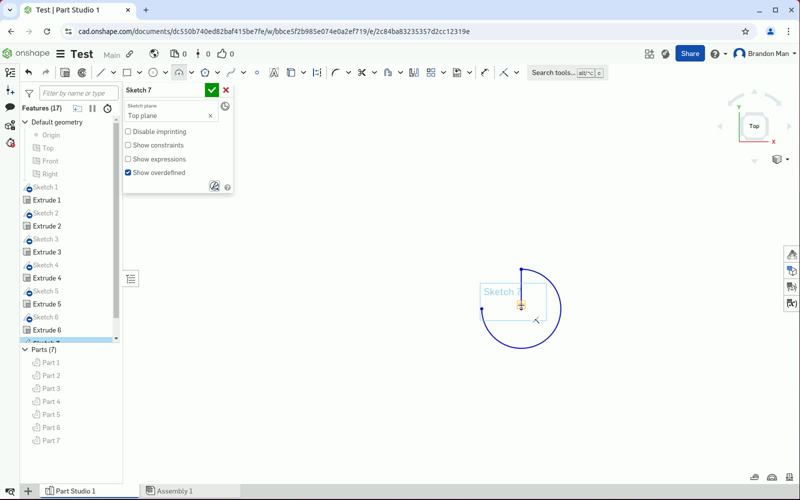
scroll(6)
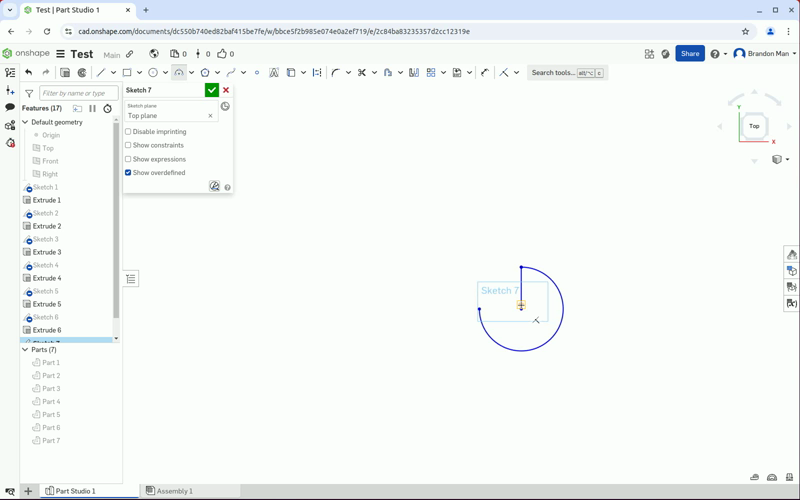
scroll(6)
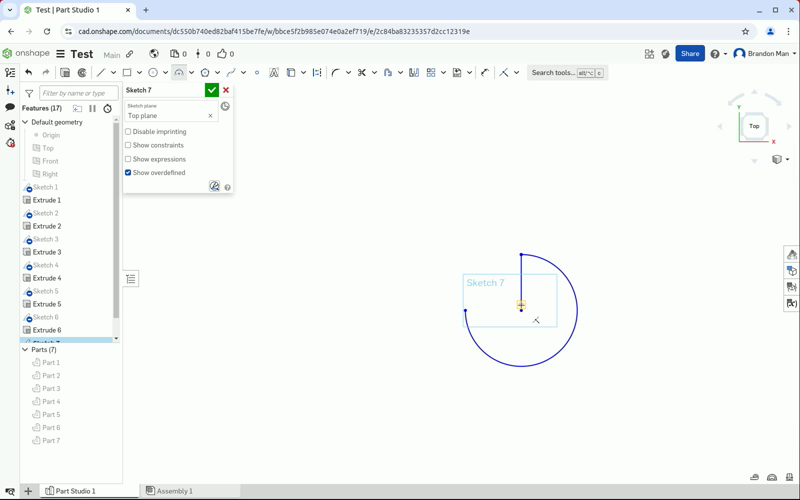
scroll(6)
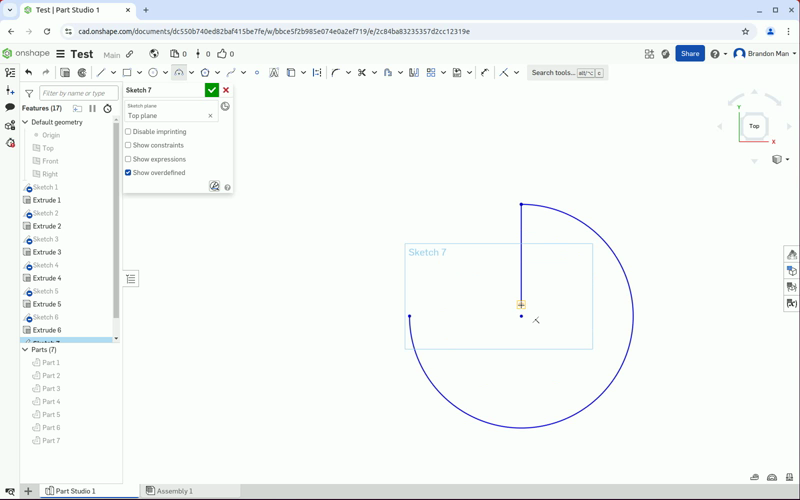
scroll(6)
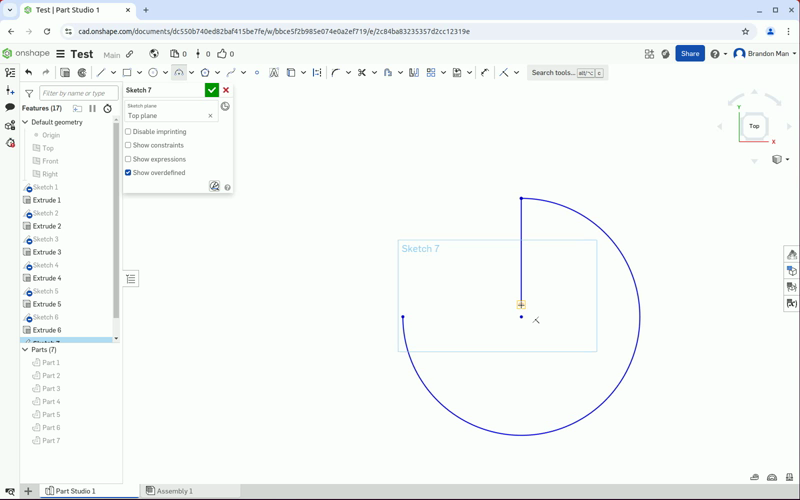
scroll(6)
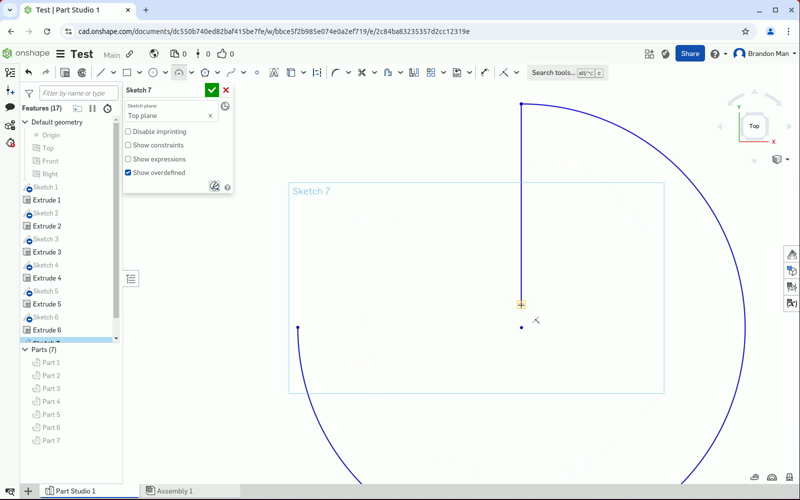
scroll(6)
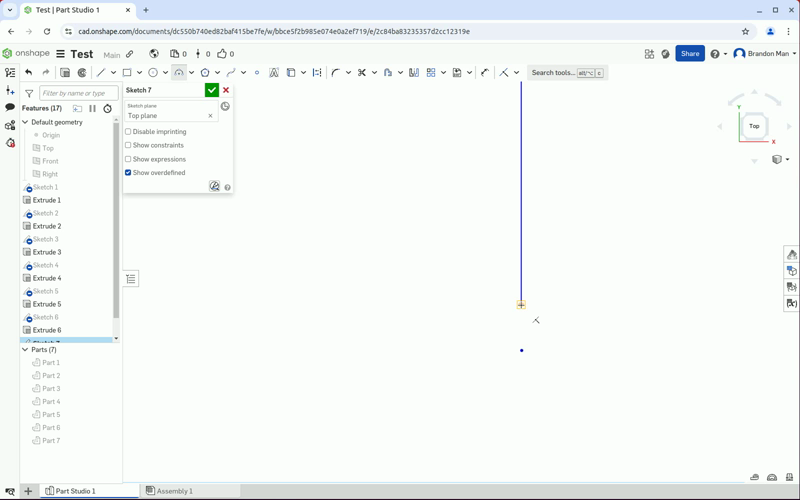
click(521, 304)
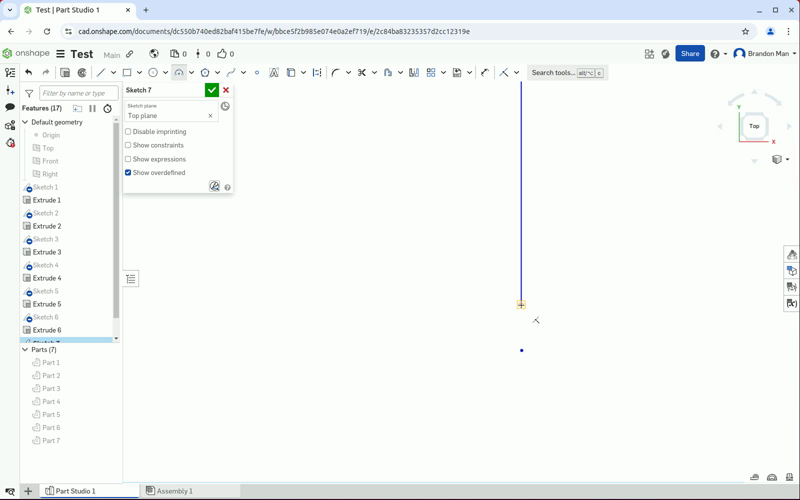
scroll(-6)
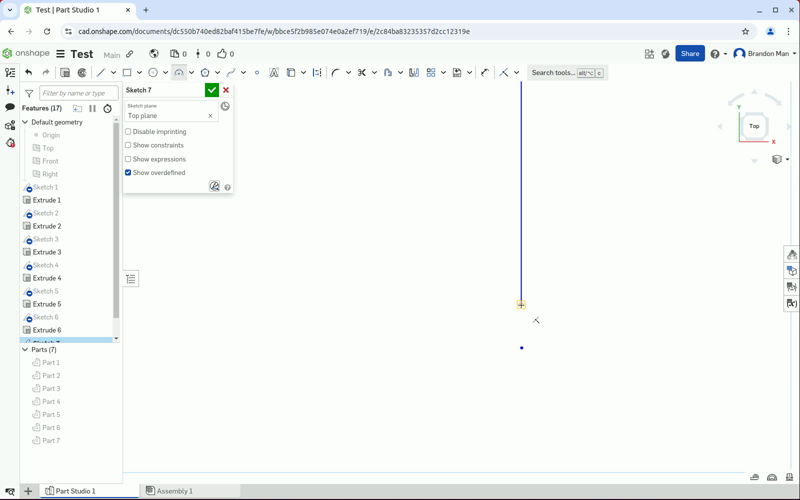
scroll(-6)
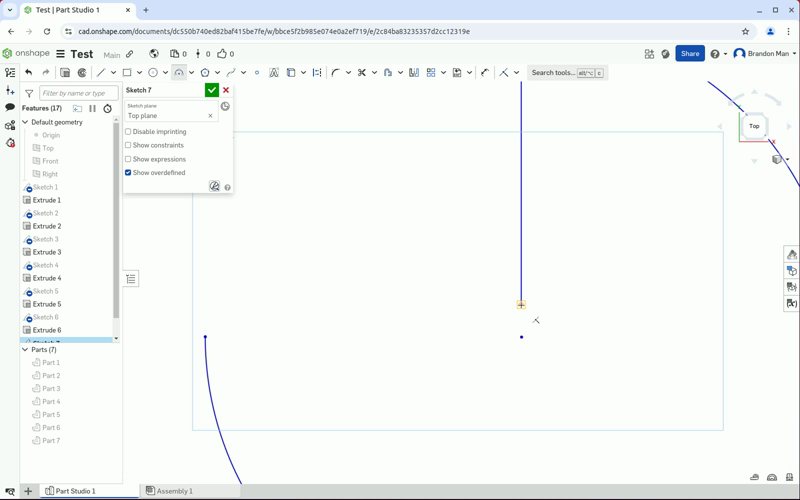
scroll(-6)
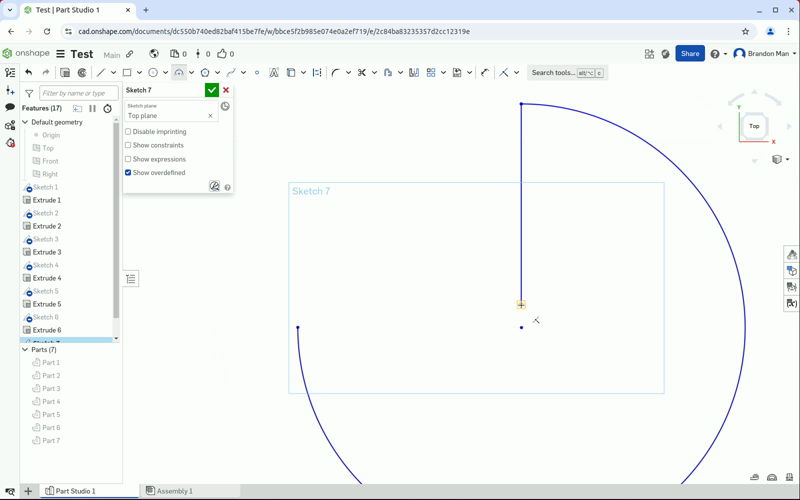
scroll(-6)
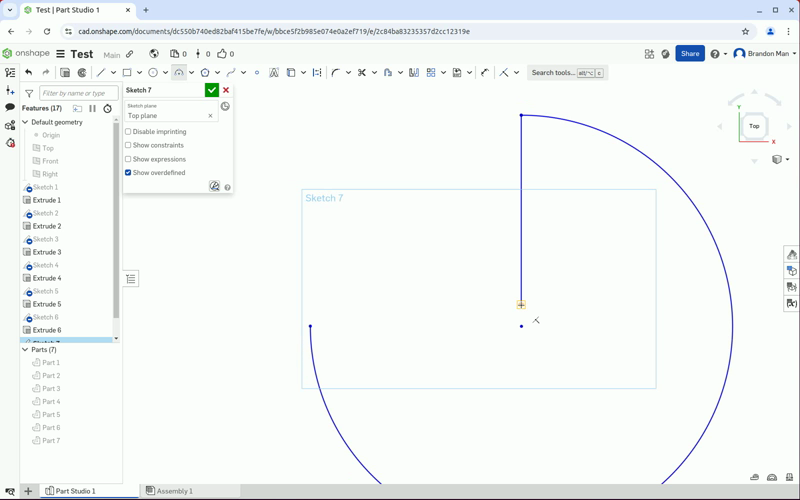
scroll(-6)
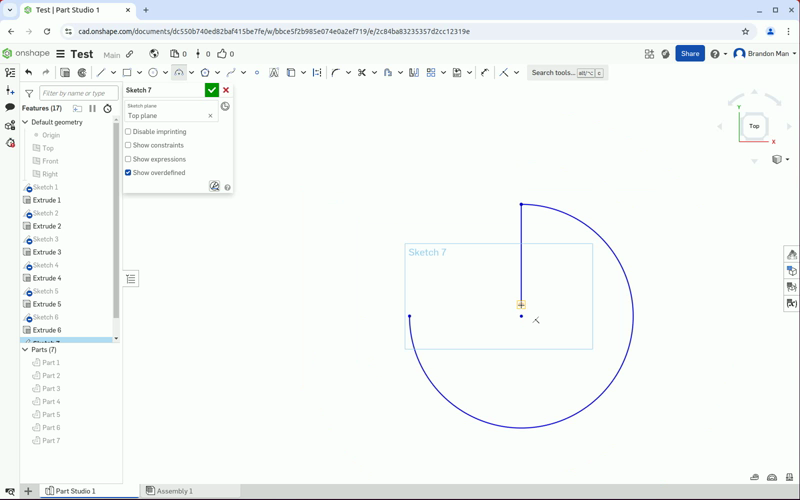
scroll(-6)
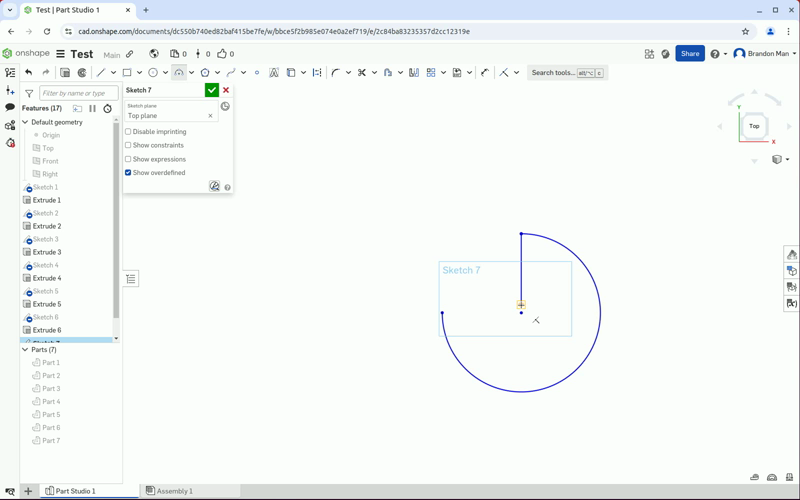
scroll(-6)
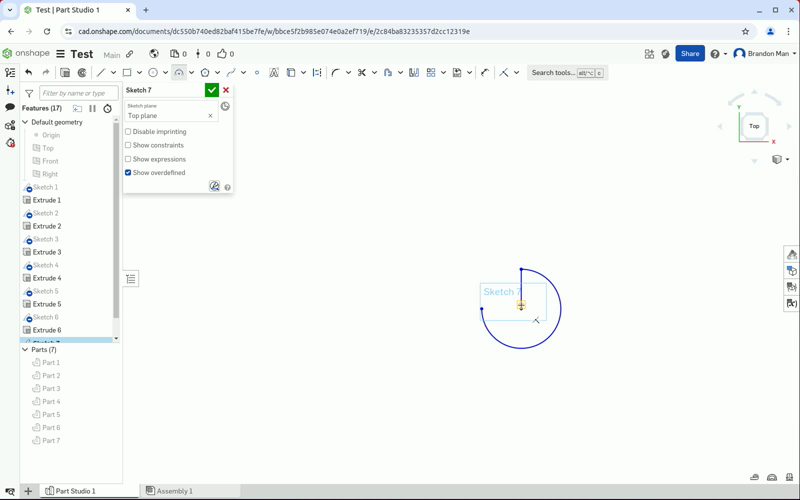
key_down(shift)
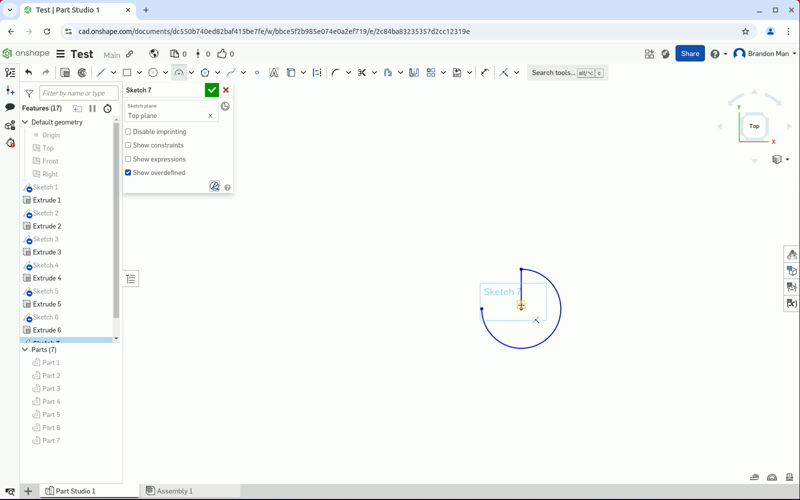
mouse_move(516, 308)
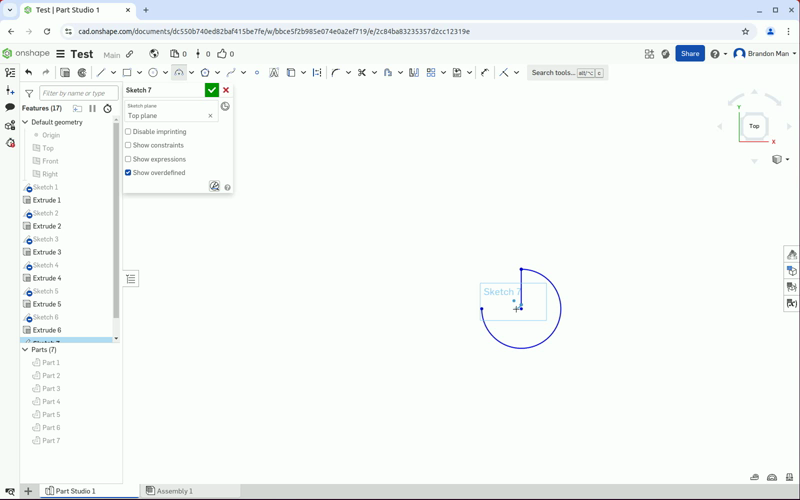
scroll(6)
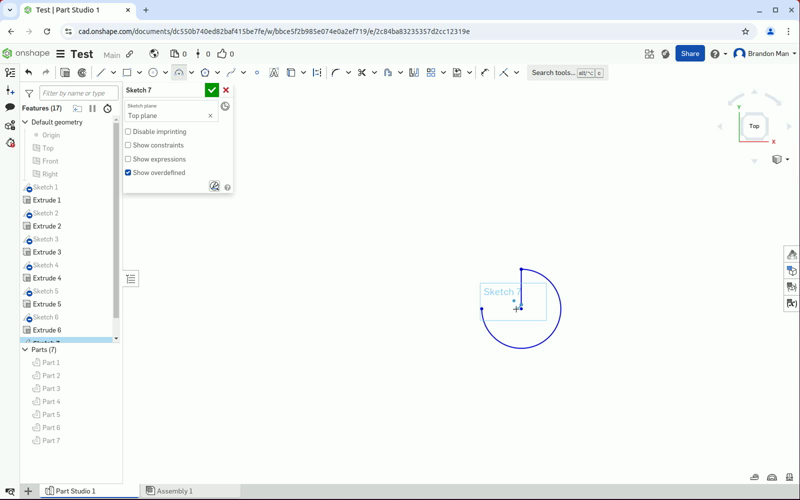
scroll(6)
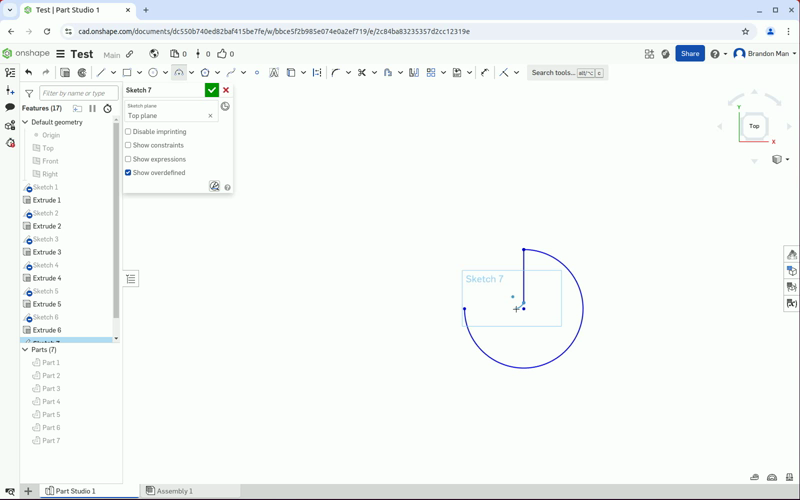
scroll(6)
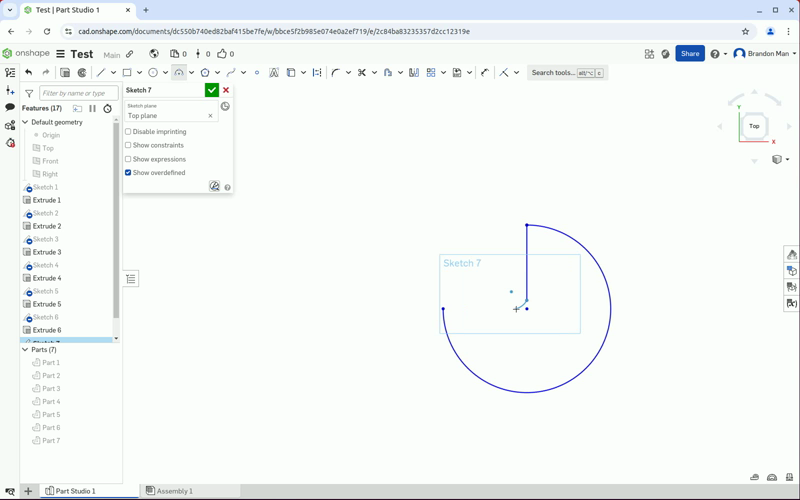
scroll(6)
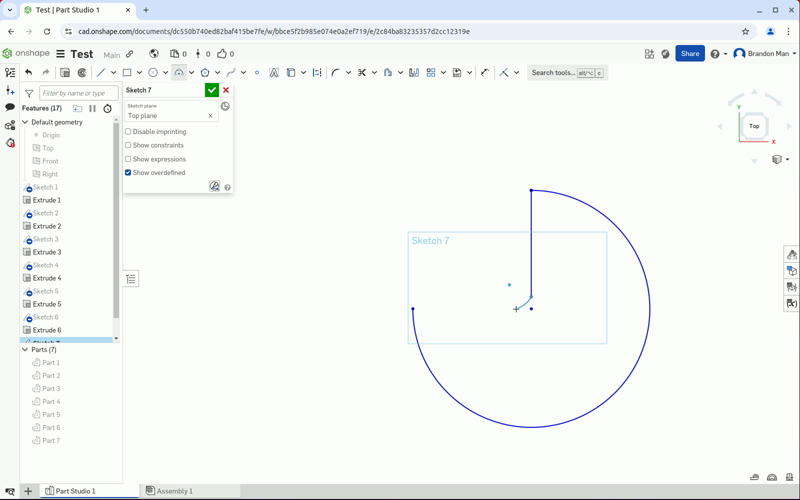
scroll(6)
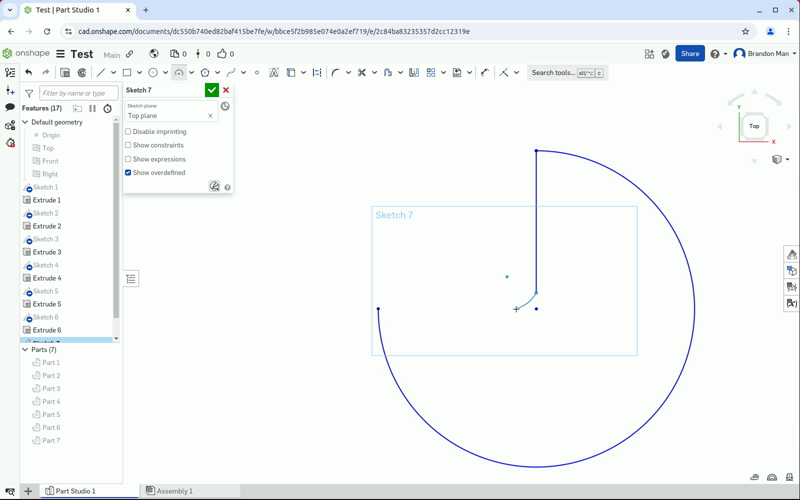
scroll(6)
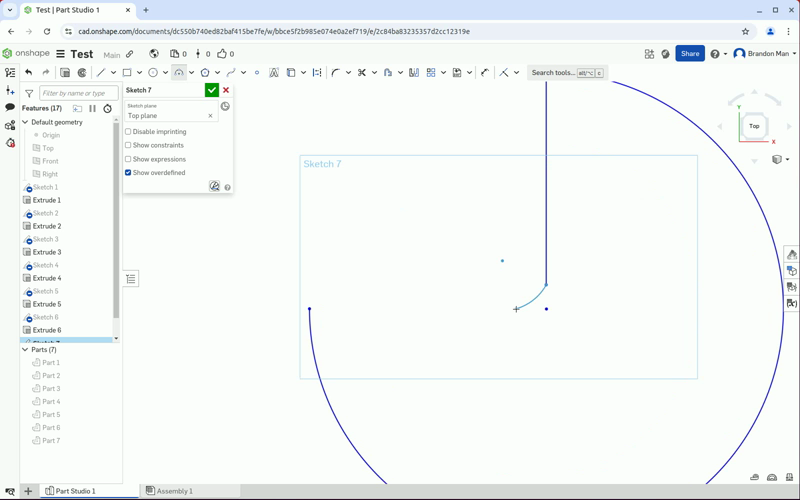
scroll(6)
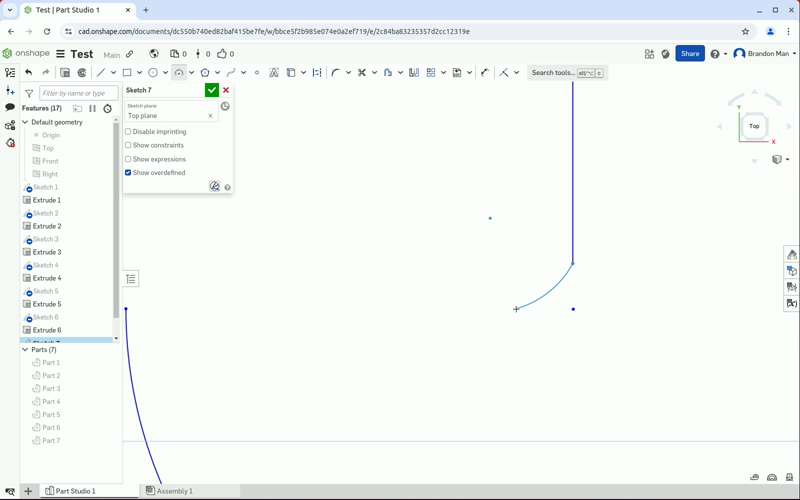
click(516, 308)
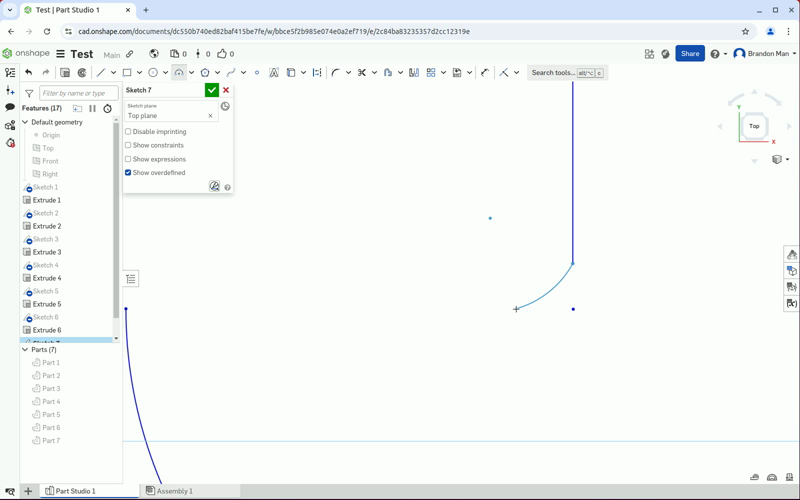
scroll(-6)
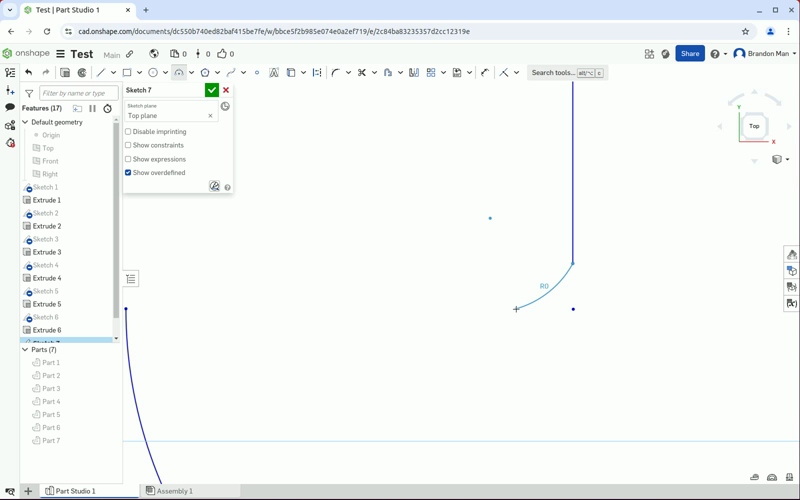
scroll(-6)
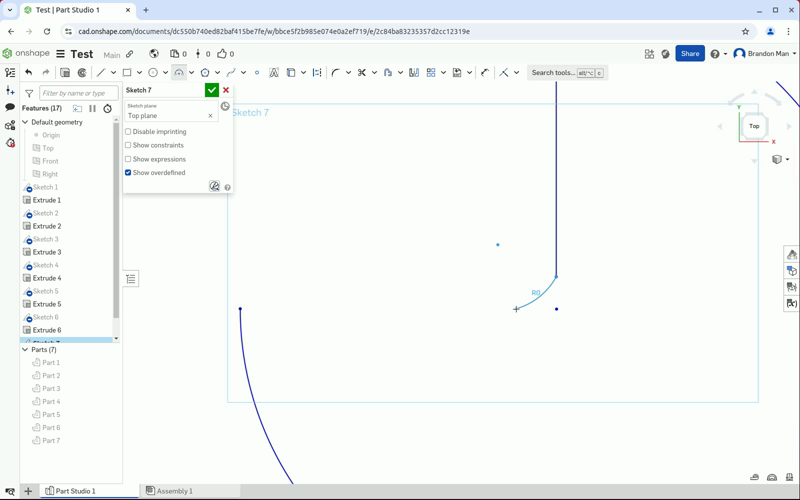
scroll(-6)
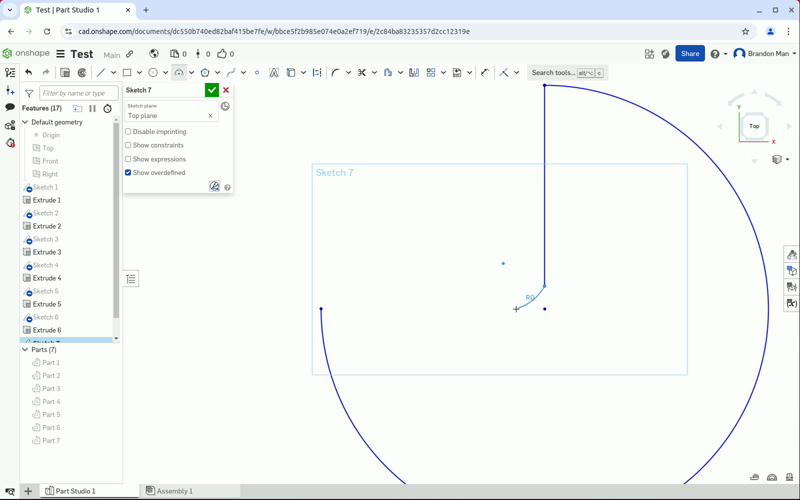
scroll(-6)
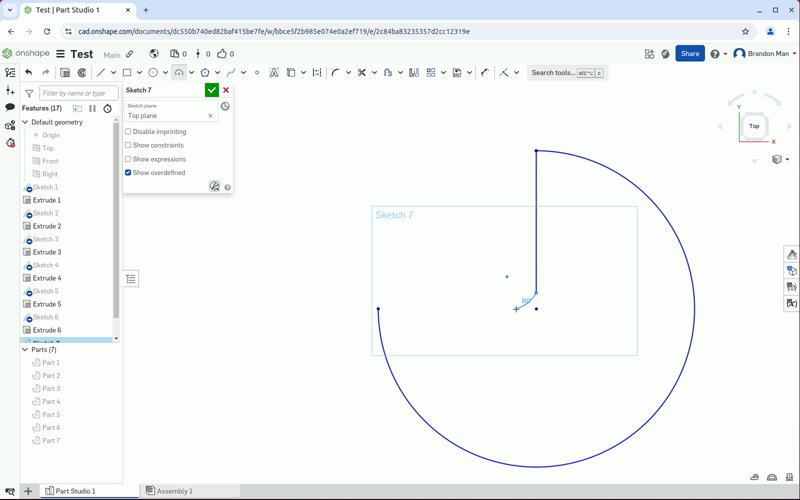
scroll(-6)
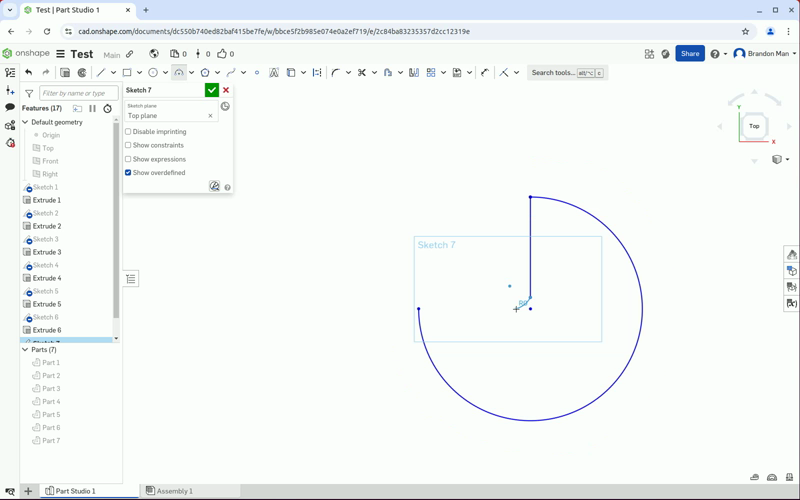
scroll(-6)
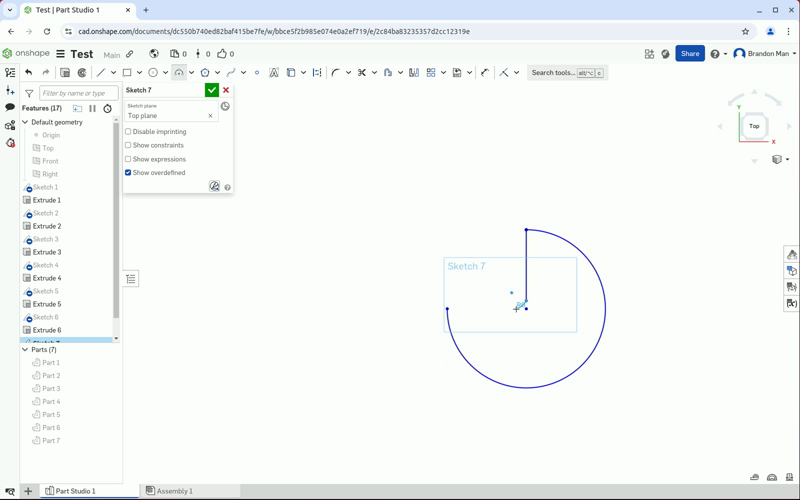
scroll(-6)
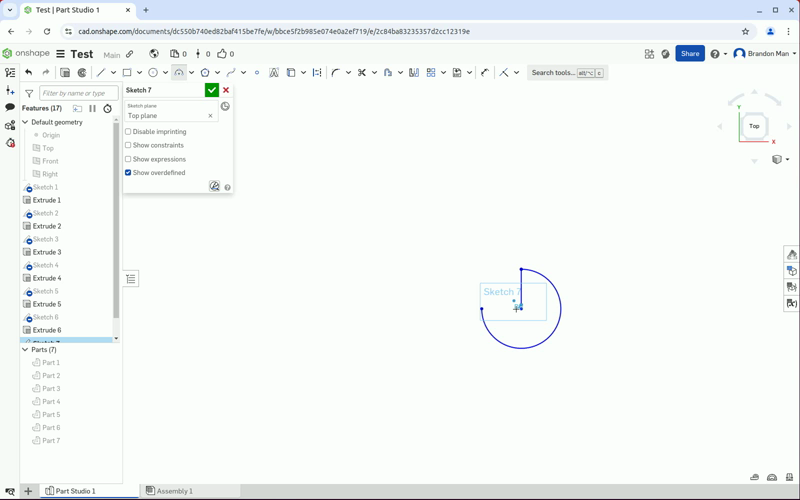
mouse_move(523, 312)
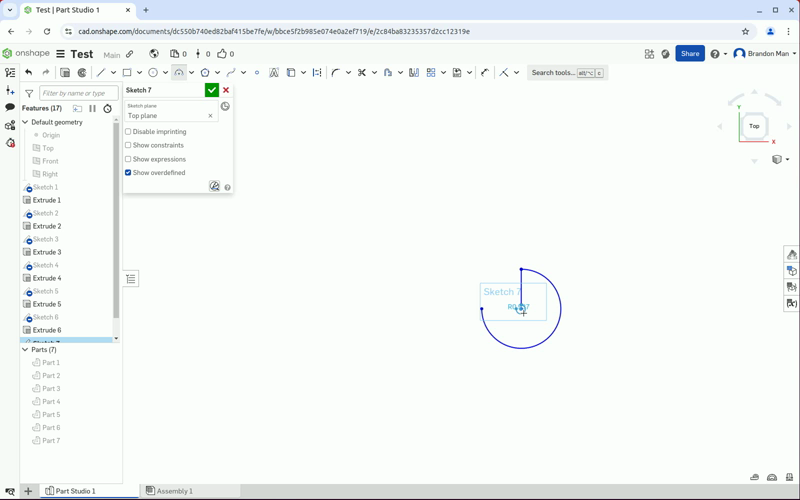
scroll(6)
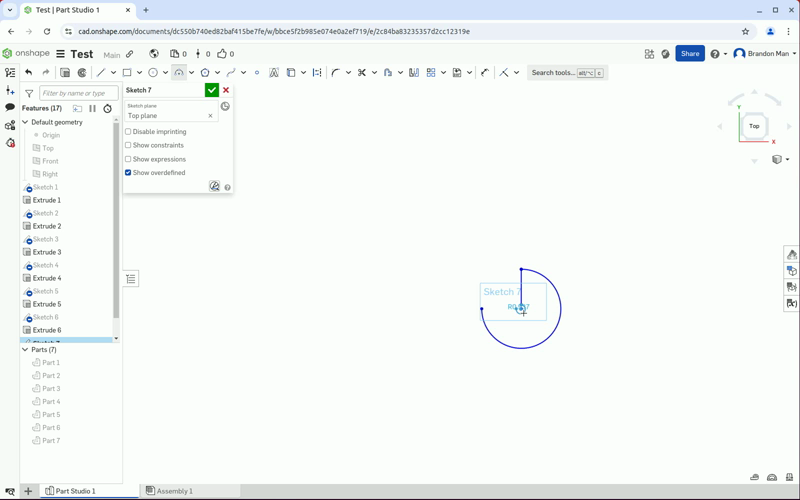
scroll(6)
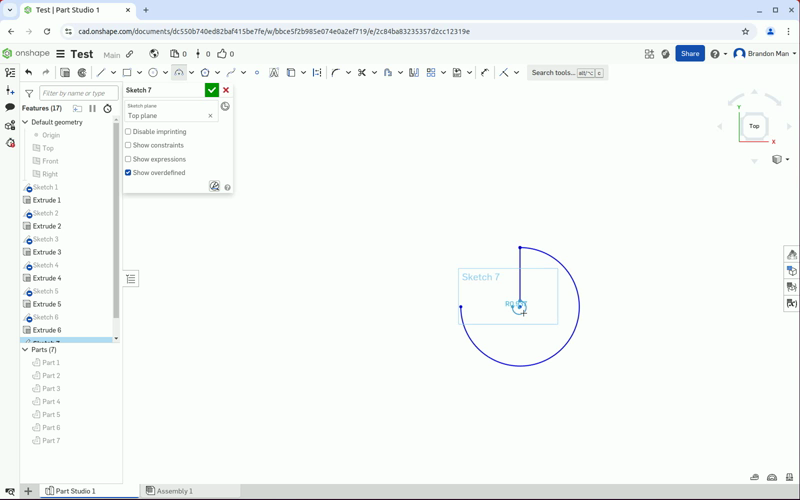
scroll(6)
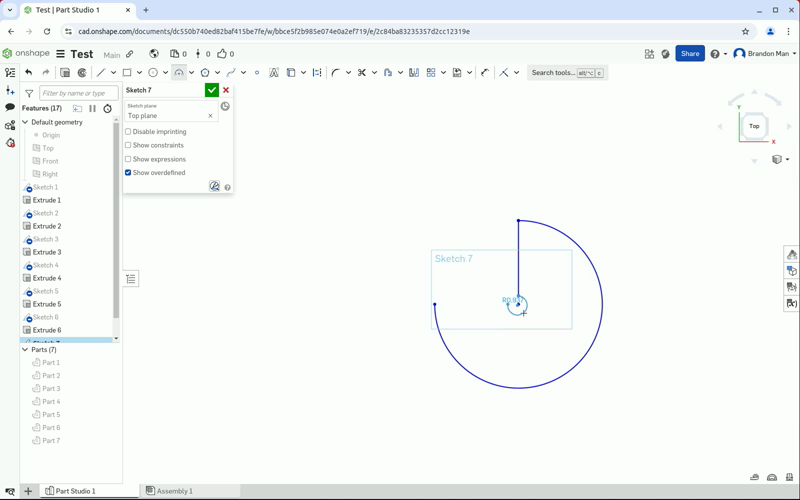
scroll(6)
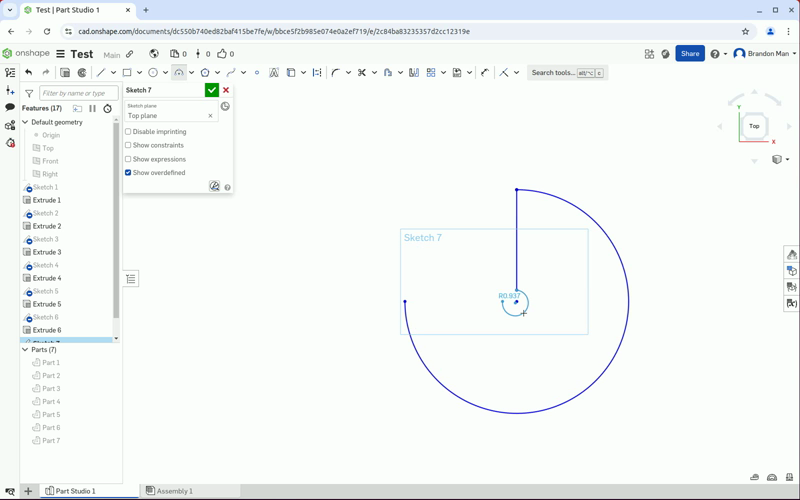
scroll(6)
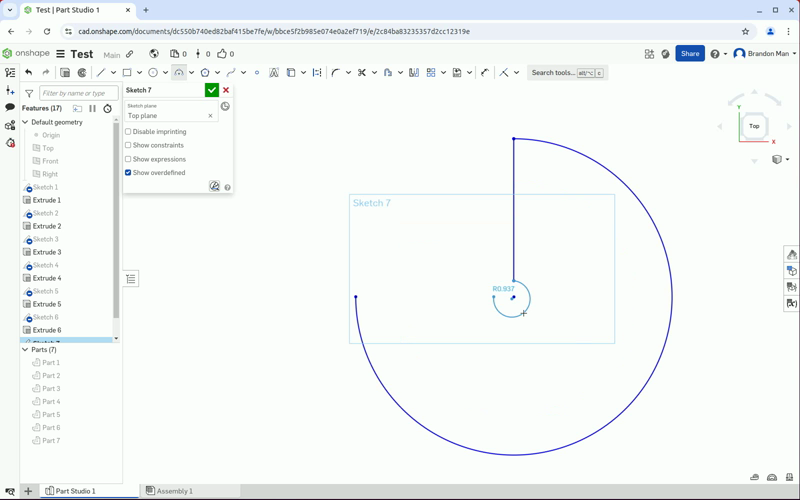
scroll(6)
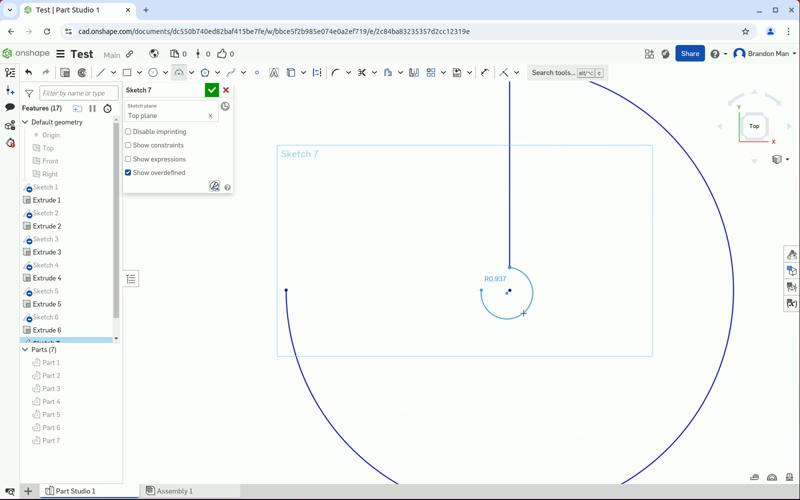
scroll(6)
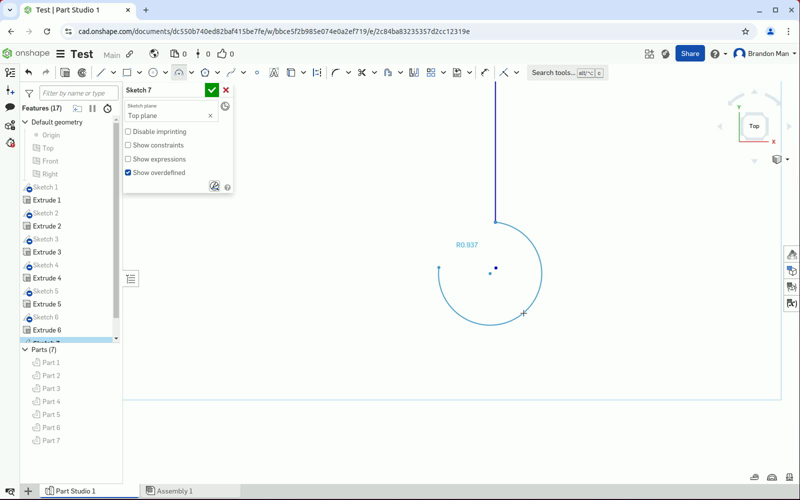
click(523, 312)
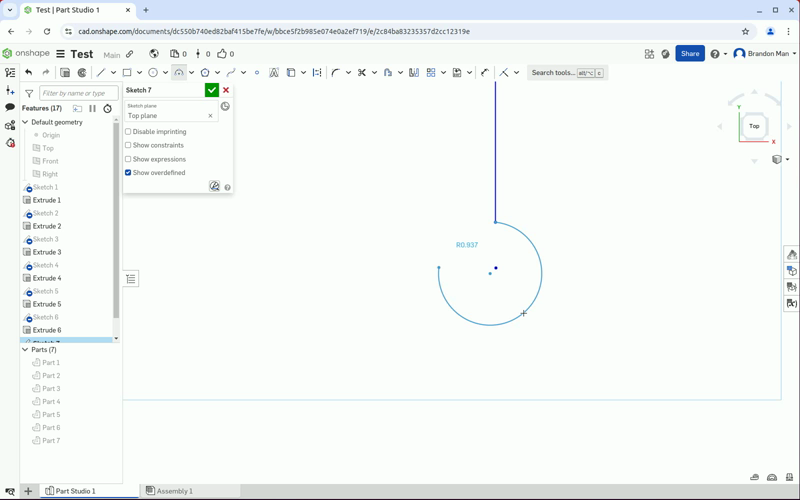
scroll(-6)
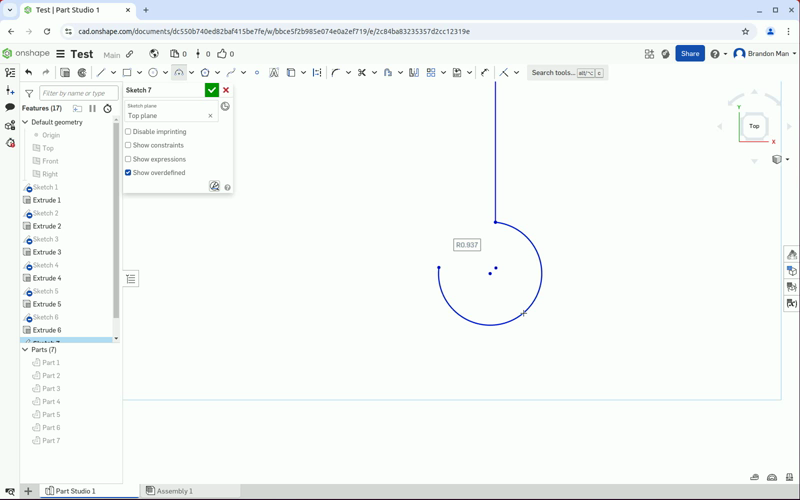
scroll(-6)
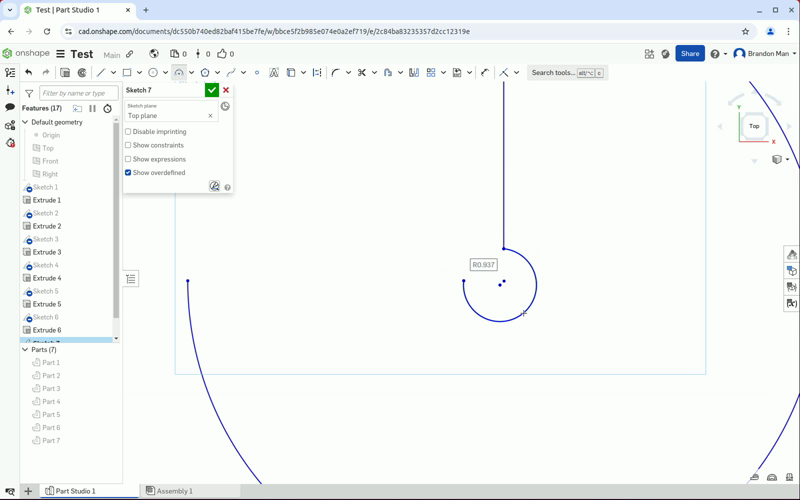
scroll(-6)
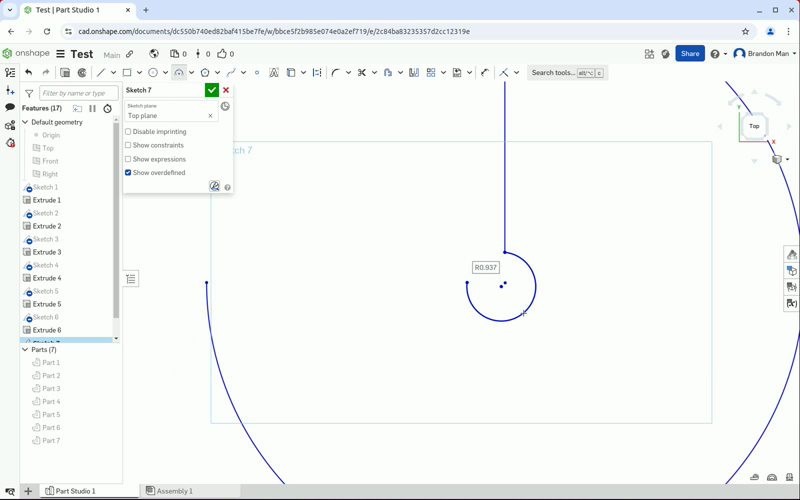
scroll(-6)
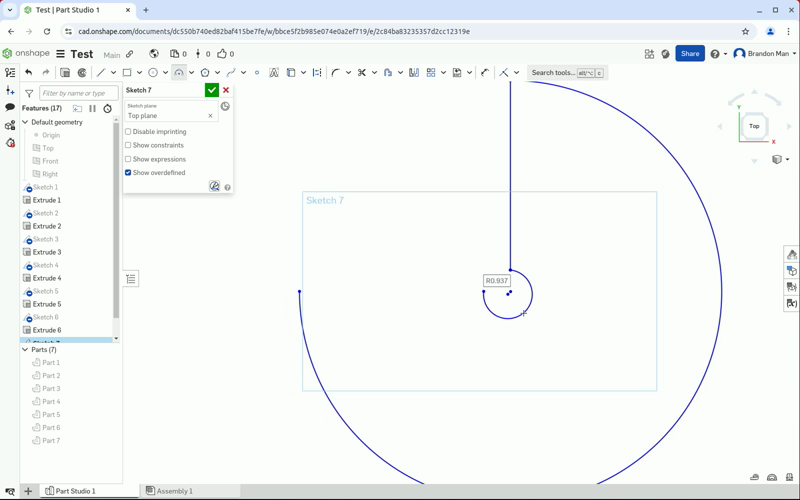
scroll(-6)
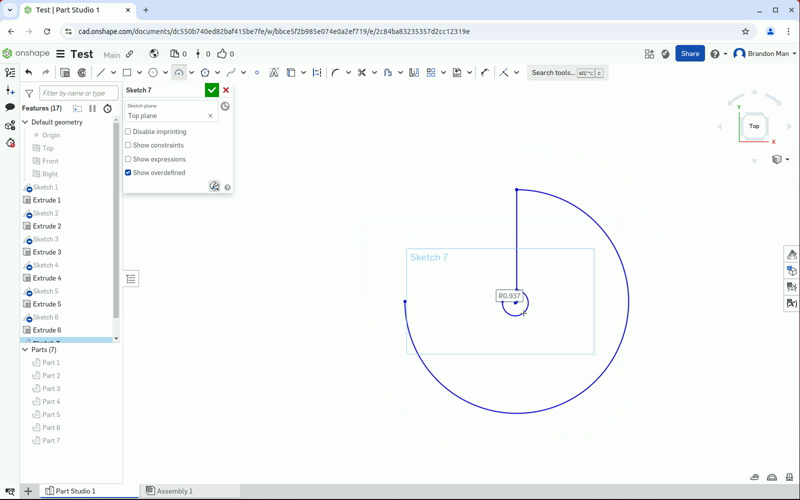
scroll(-6)
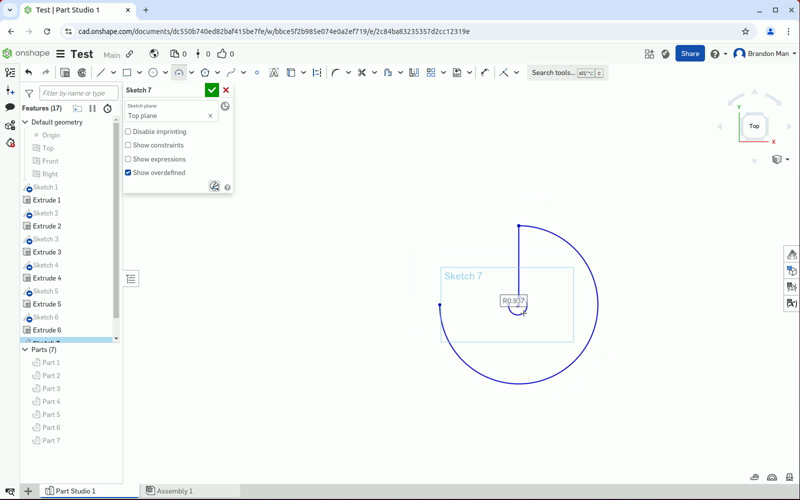
scroll(-6)
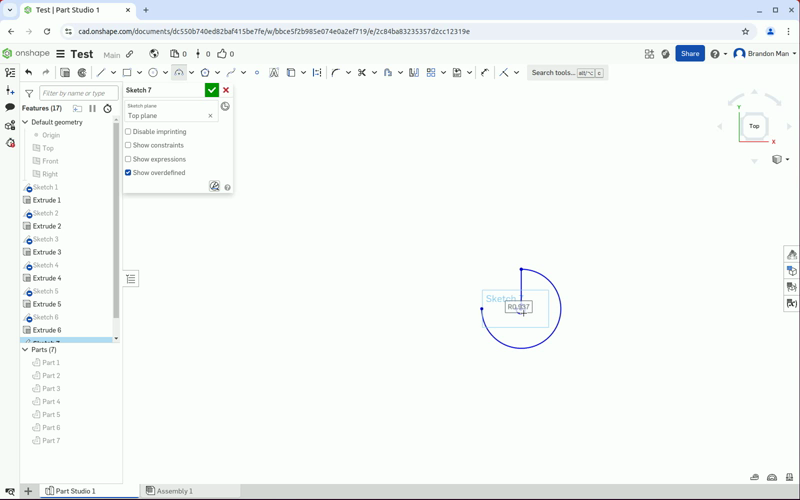
key_up(shift)
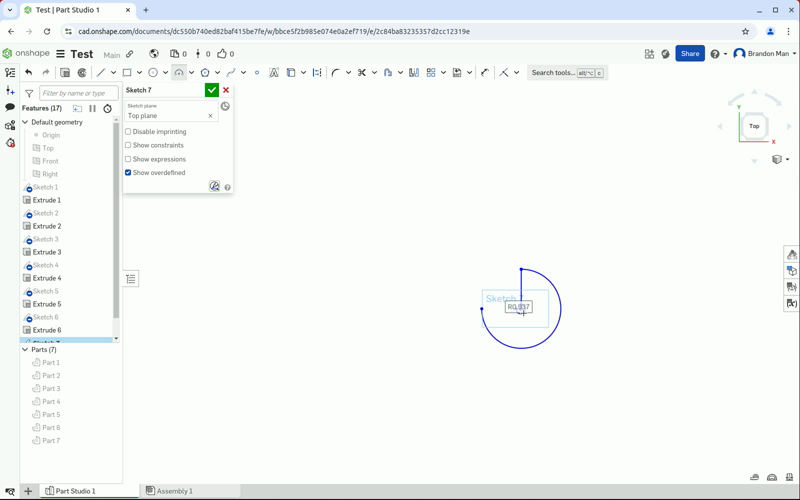
key(esc)
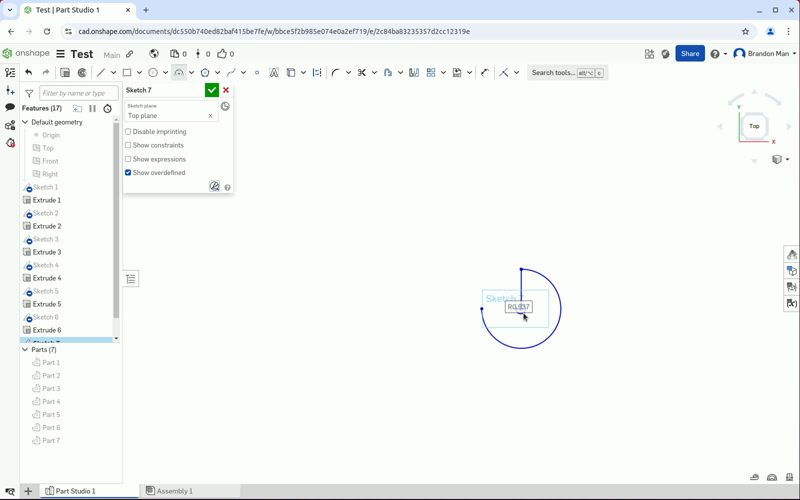
key(l)
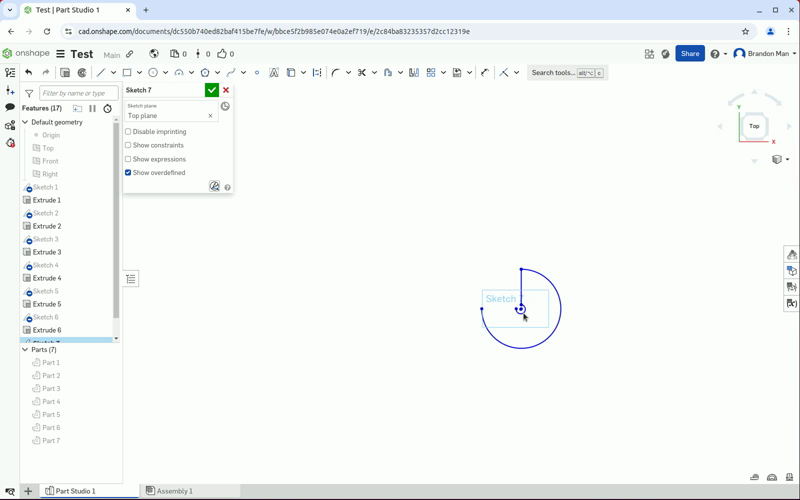
mouse_move(516, 308)
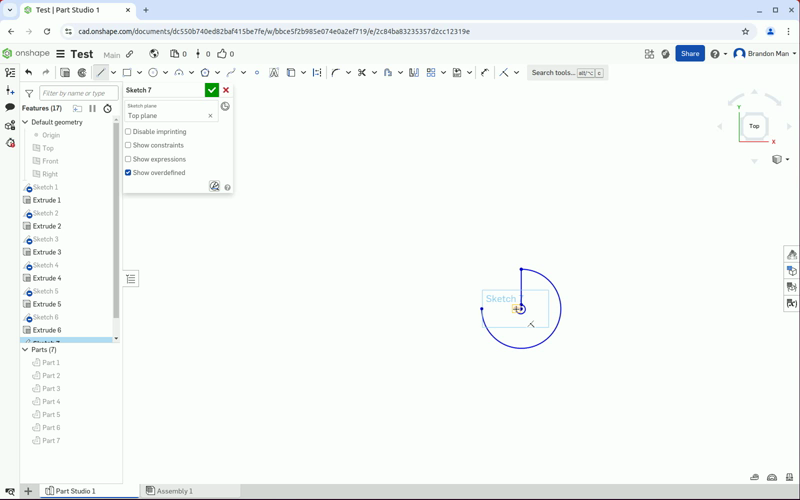
click(516, 308)
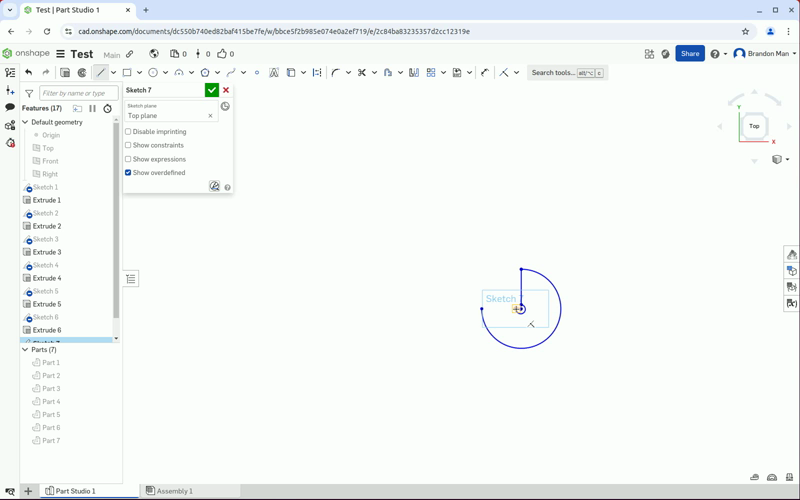
mouse_move(546, 308)
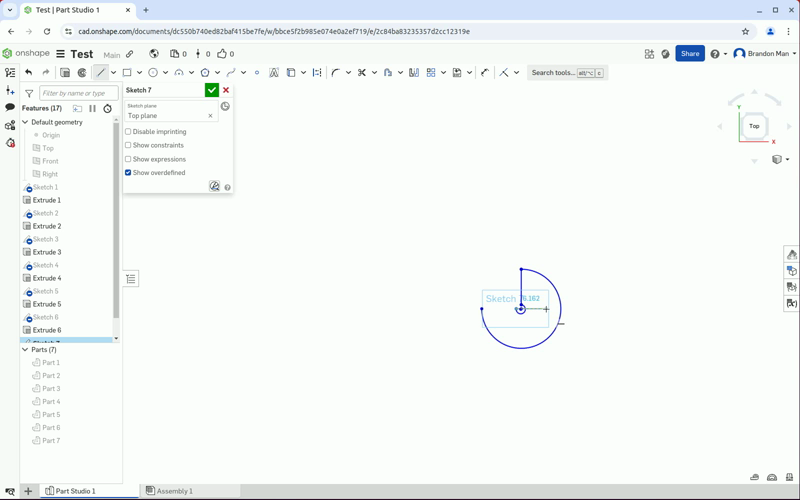
key_down(shift)
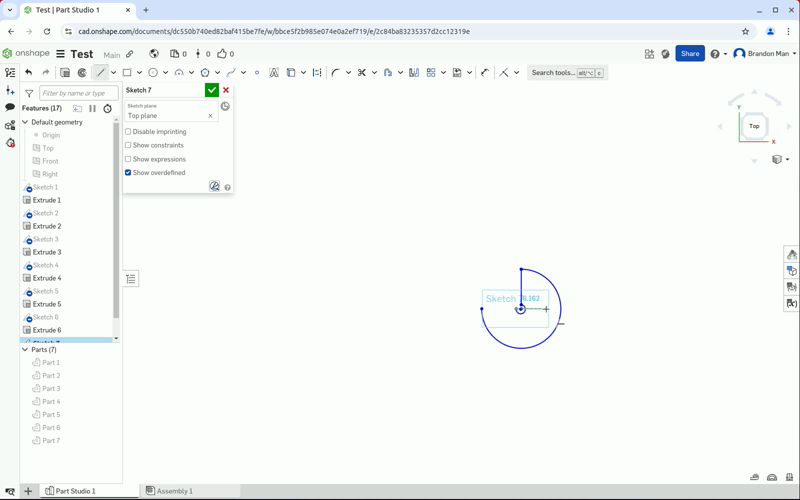
mouse_move(481, 308)
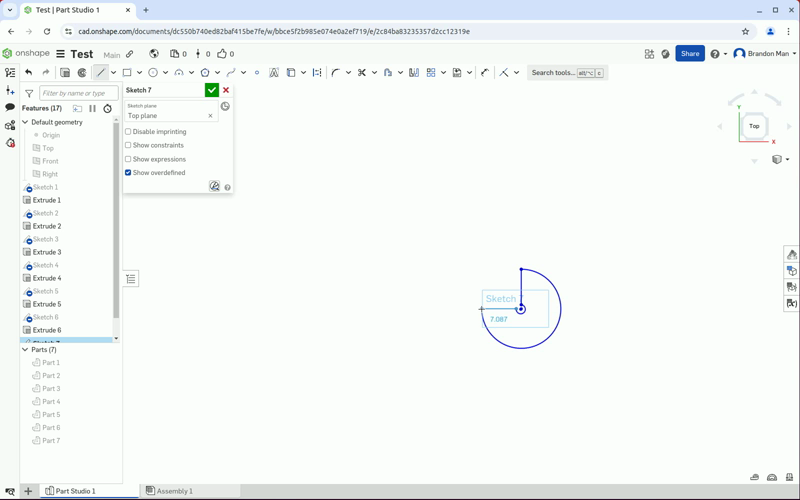
key_up(shift)
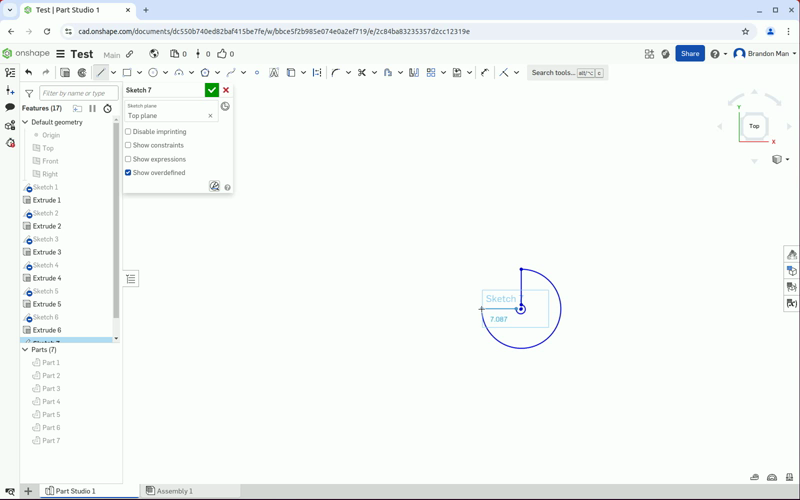
click(481, 308)
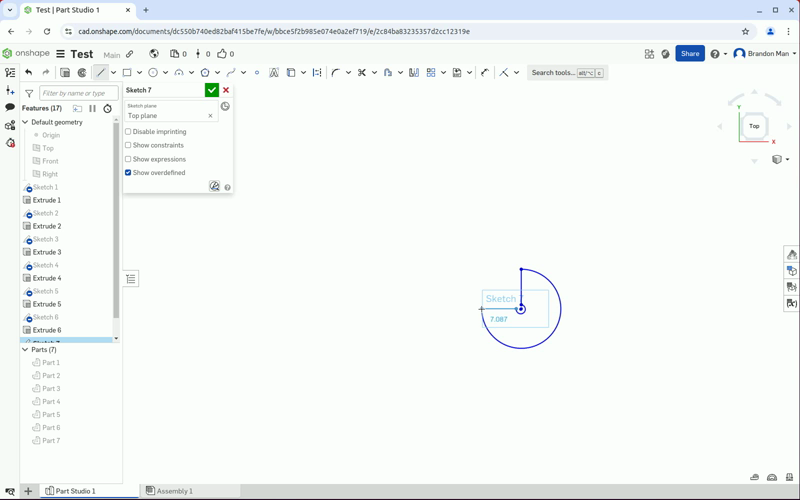
key(esc)
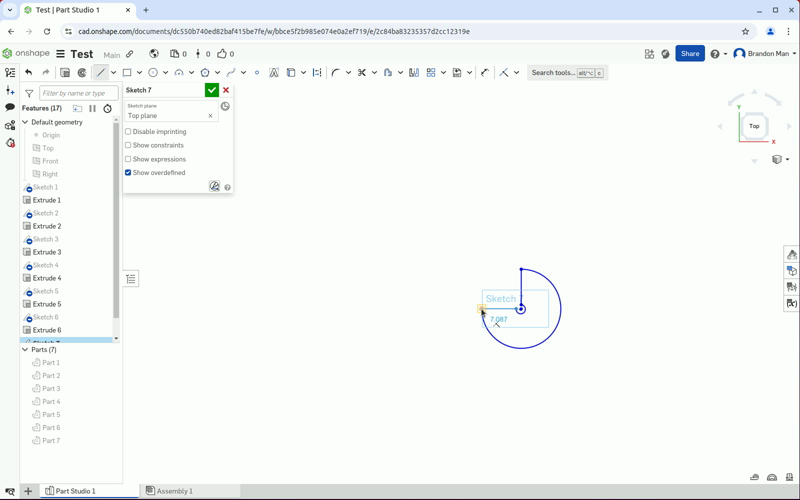
mouse_move(499, 331)
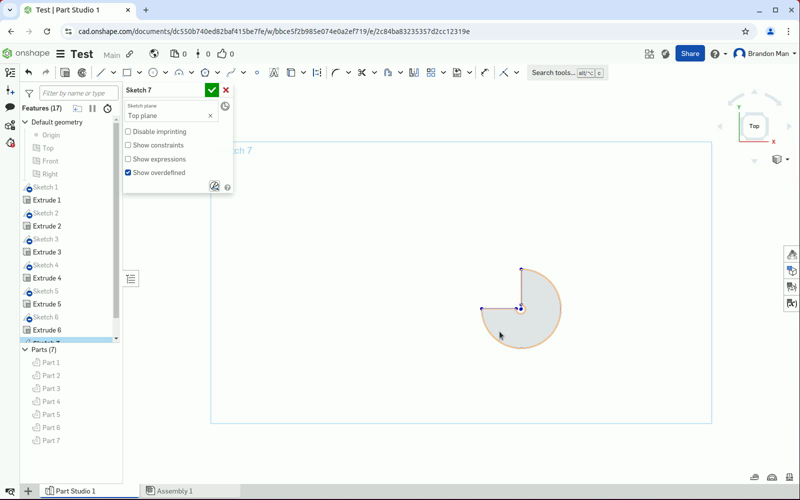
scroll(6)
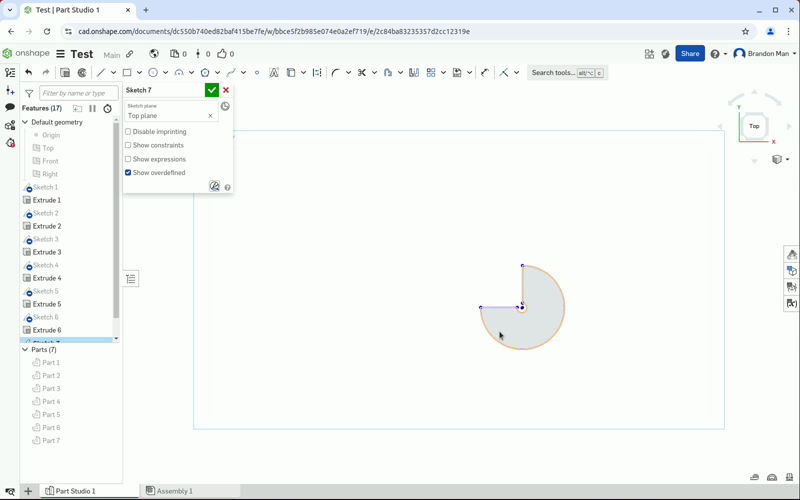
scroll(6)
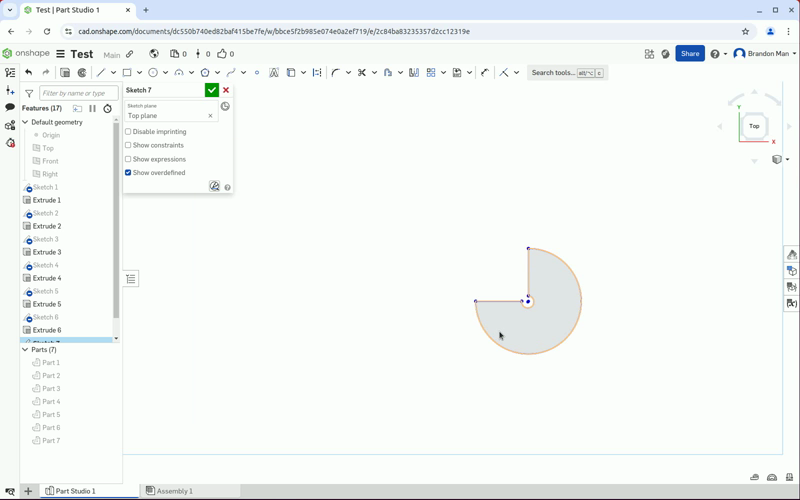
scroll(6)
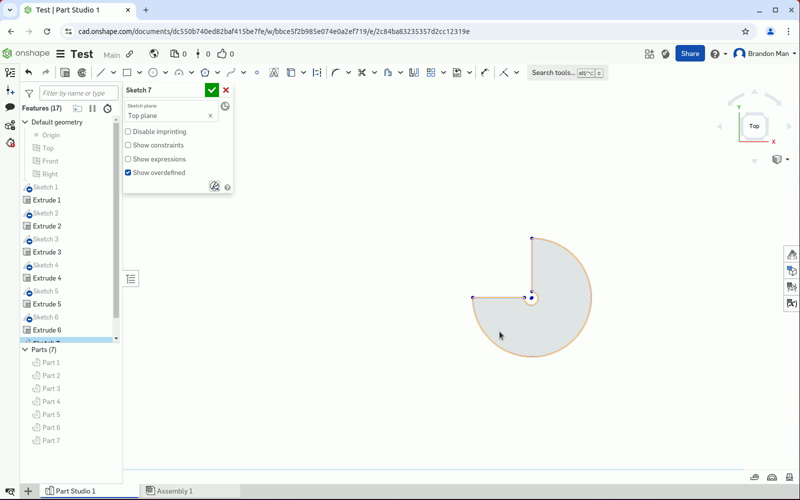
scroll(6)
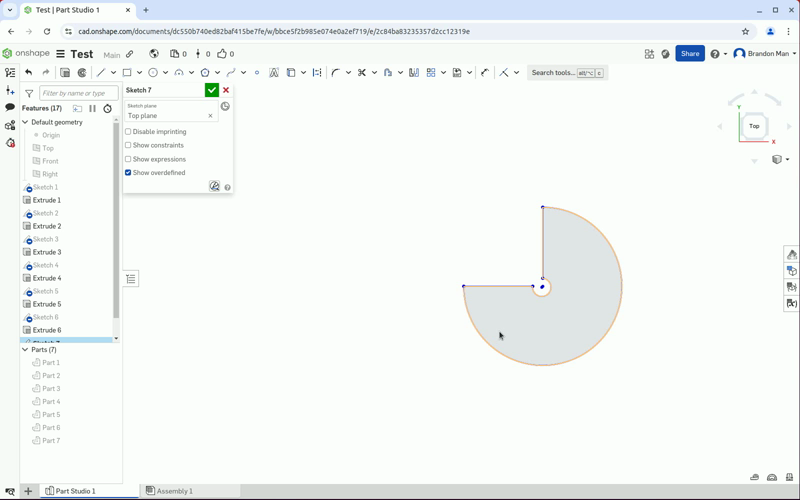
scroll(6)
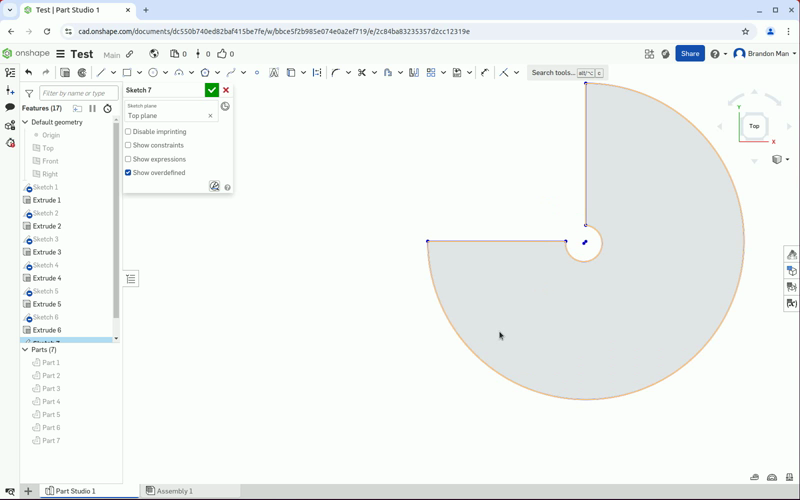
scroll(6)
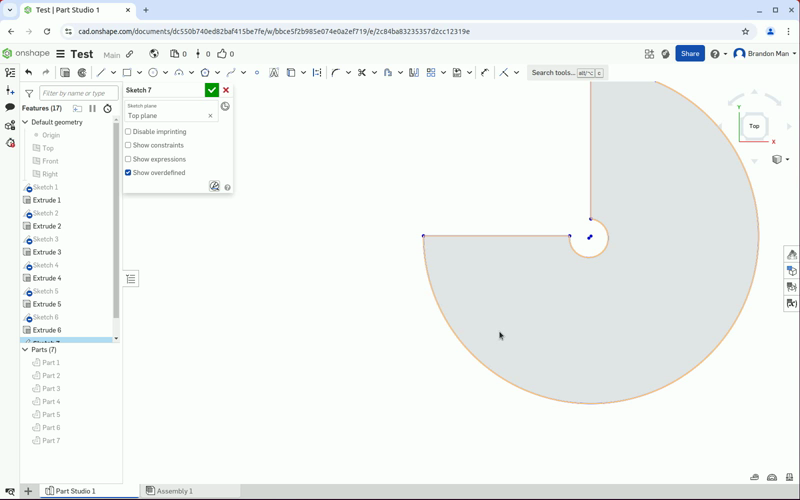
scroll(6)
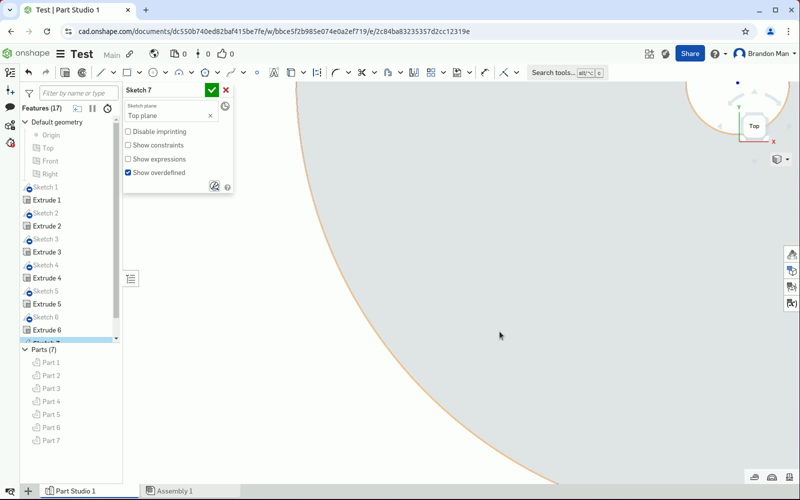
click(499, 331)
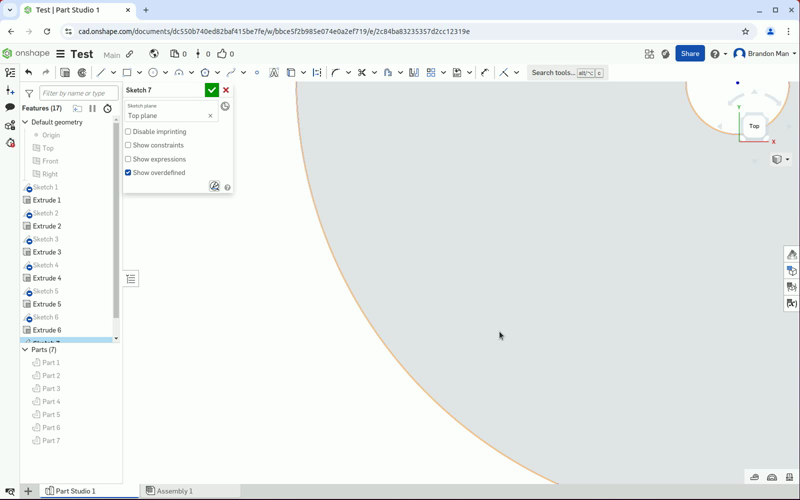
scroll(-6)
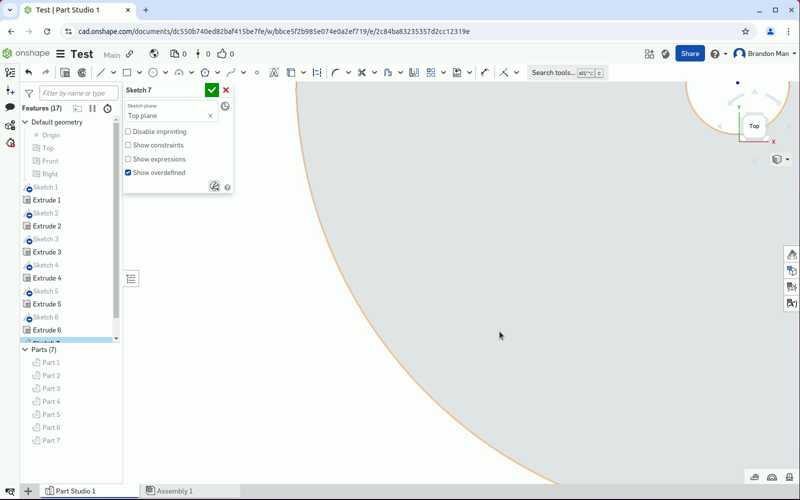
scroll(-6)
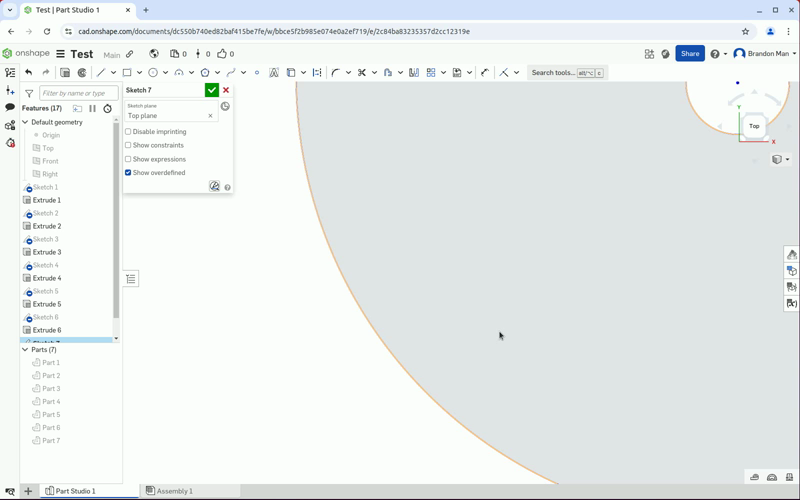
scroll(-6)
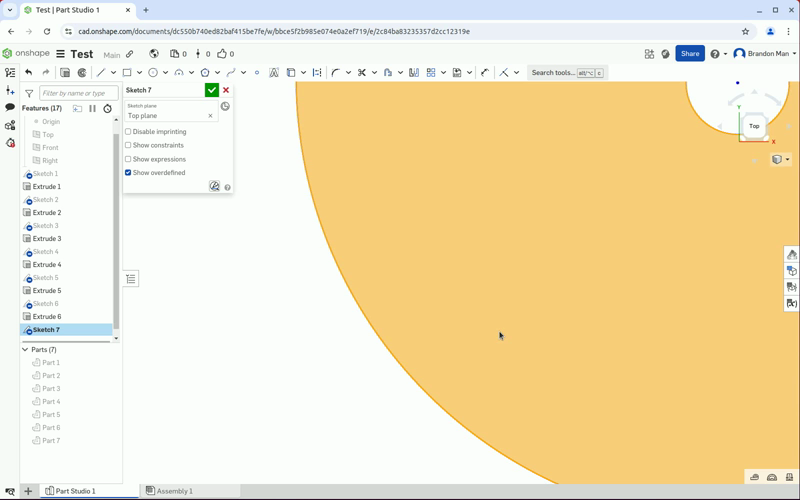
scroll(-6)
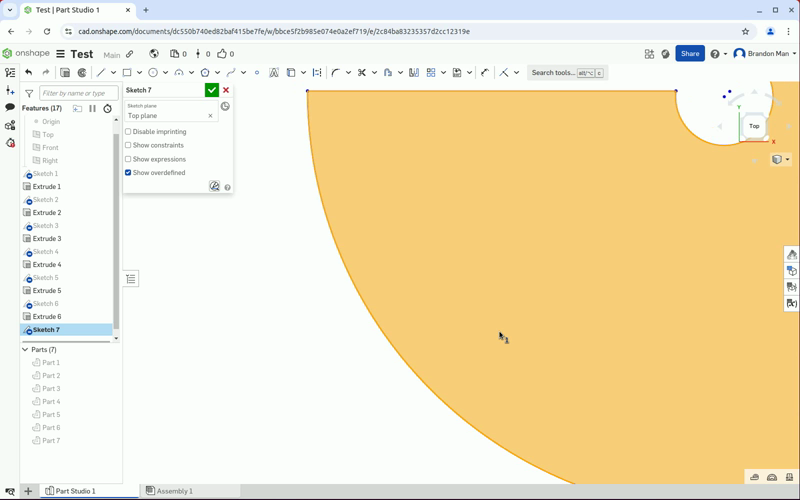
scroll(-6)
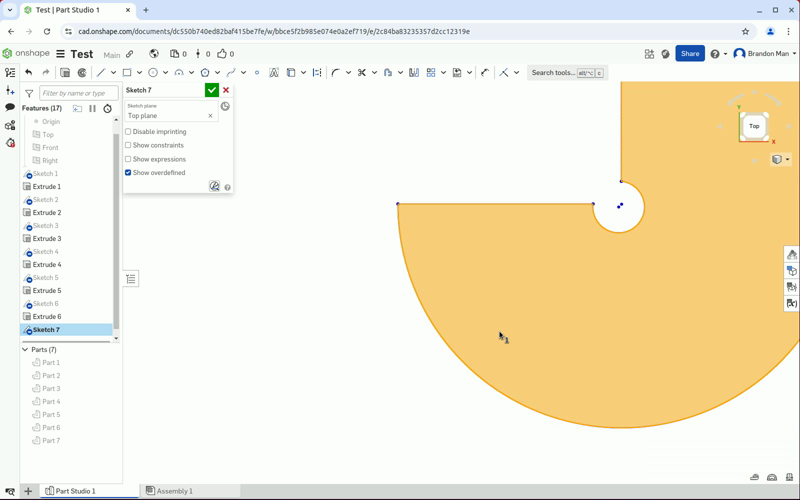
scroll(-6)
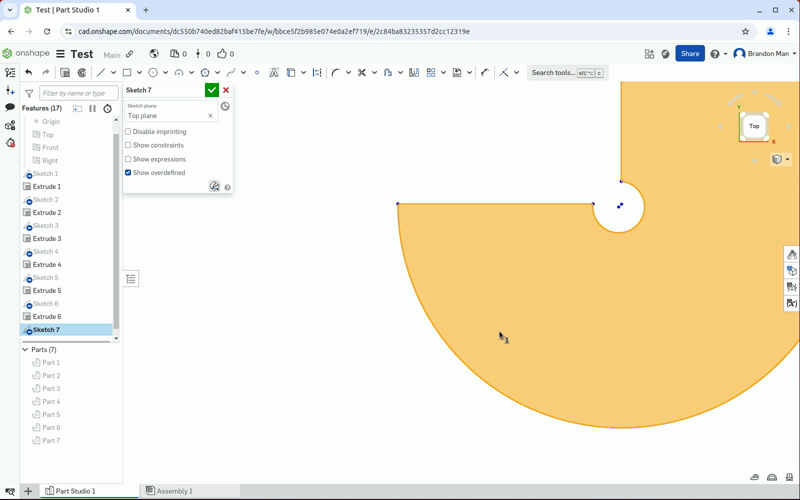
scroll(-6)
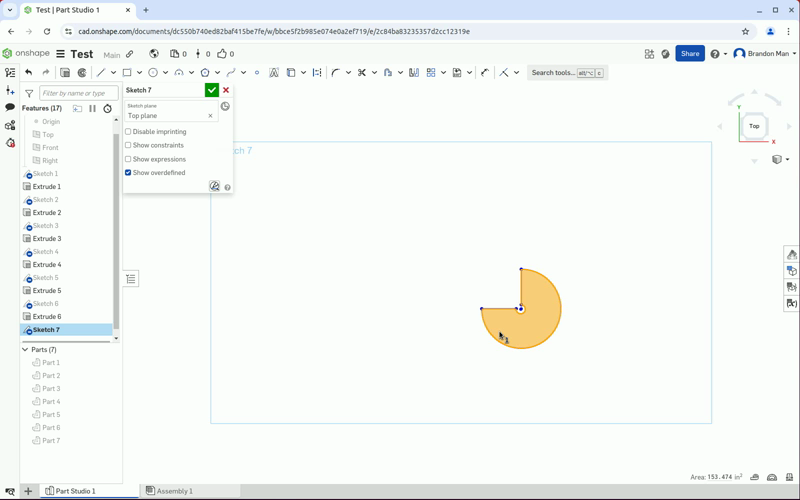
mouse_move(73, 352)
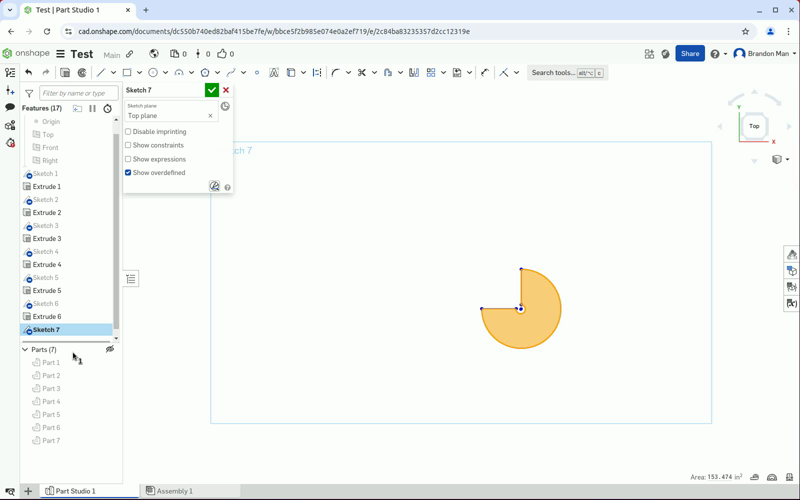
key(shift+y)
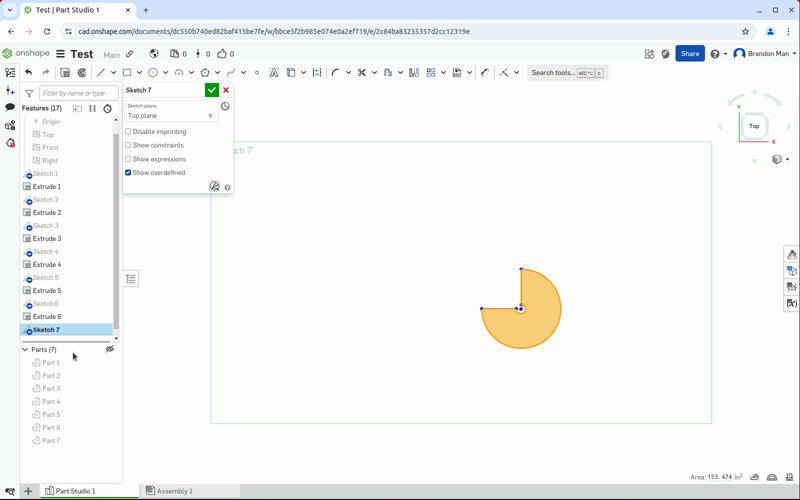
key(shift+e)
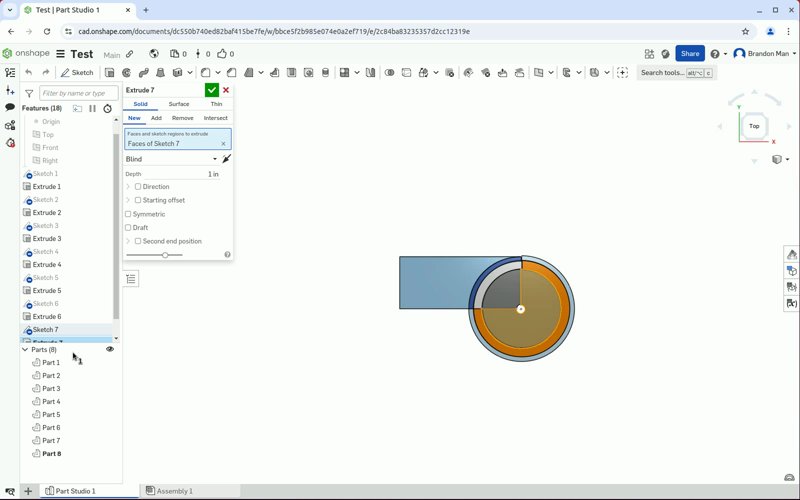
mouse_move(143, 106)
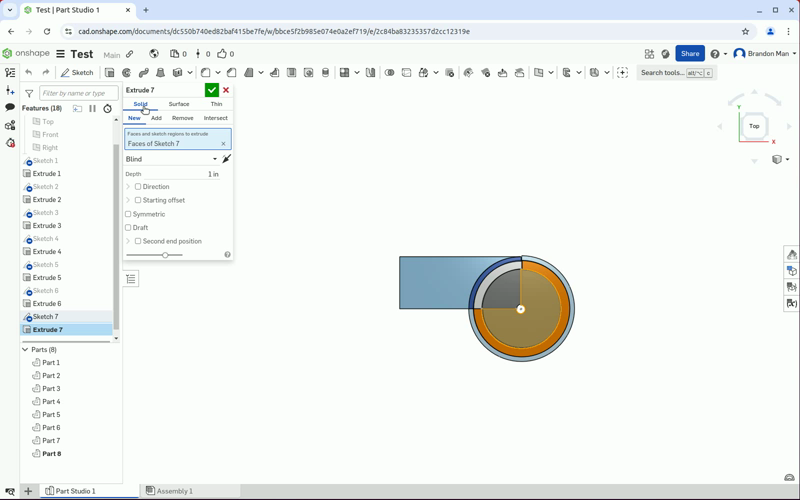
click(143, 106)
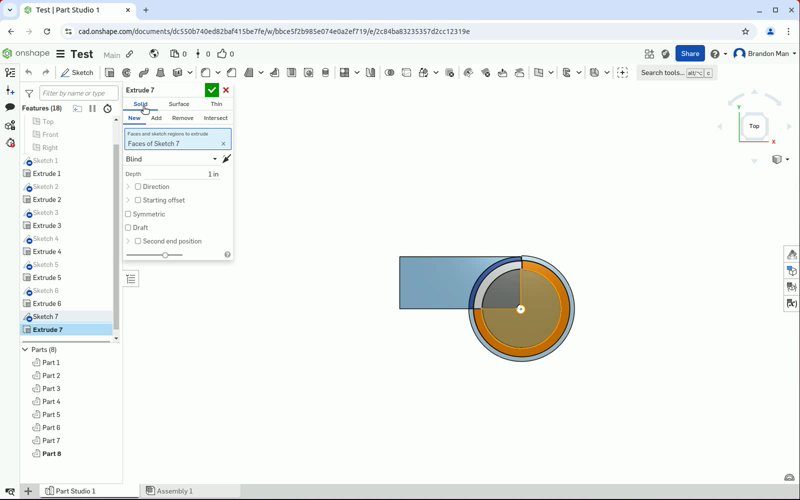
mouse_move(137, 120)
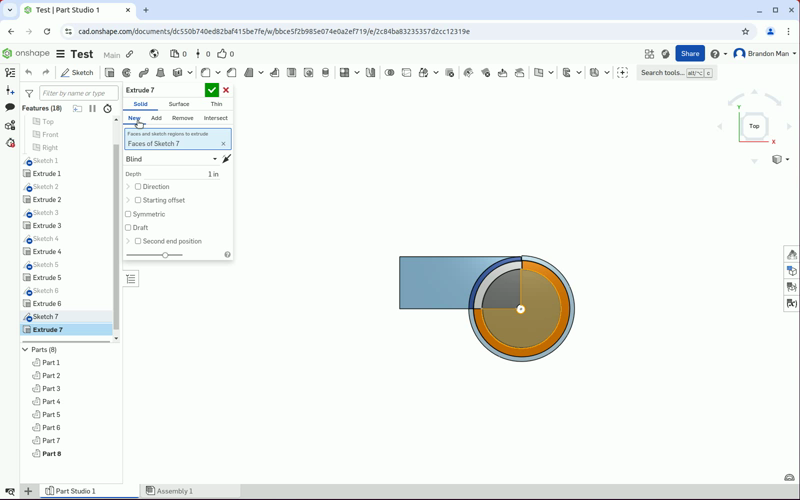
click(137, 120)
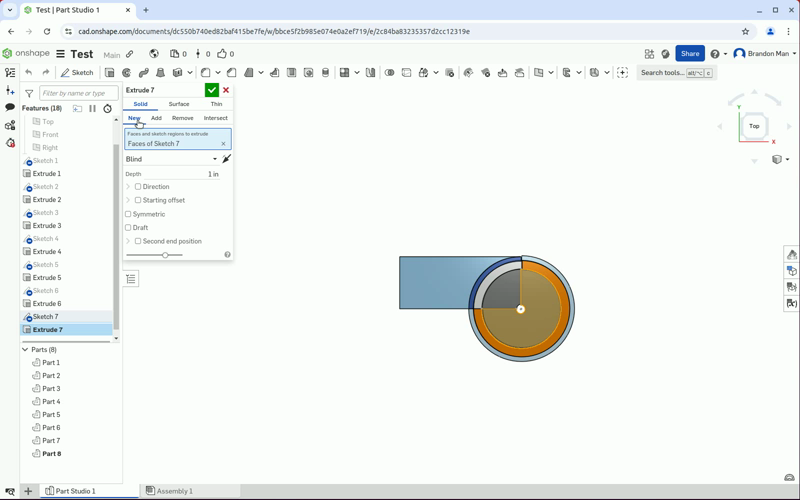
key(tab, 4)
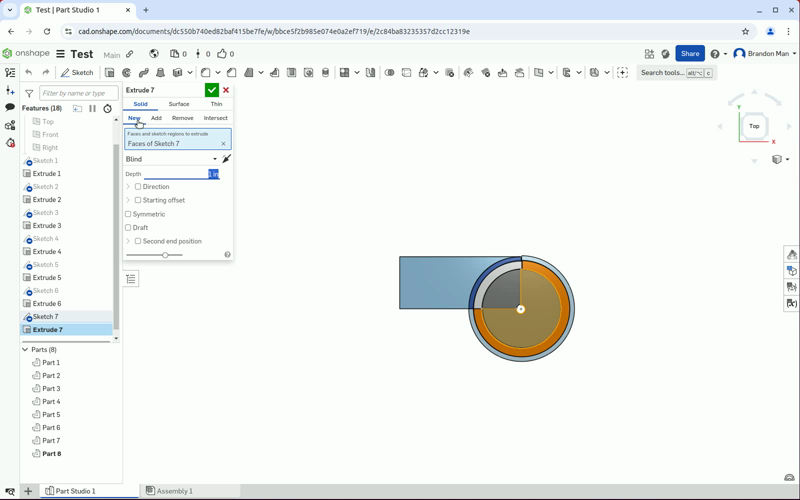
text(1.685)
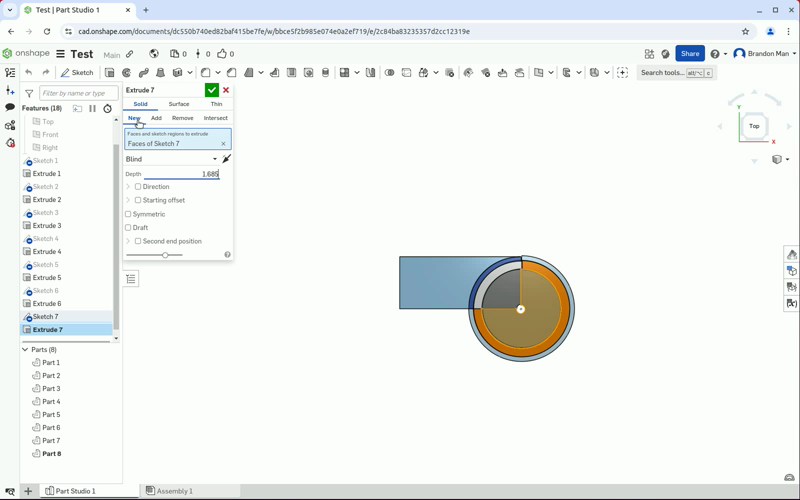
key(enter)
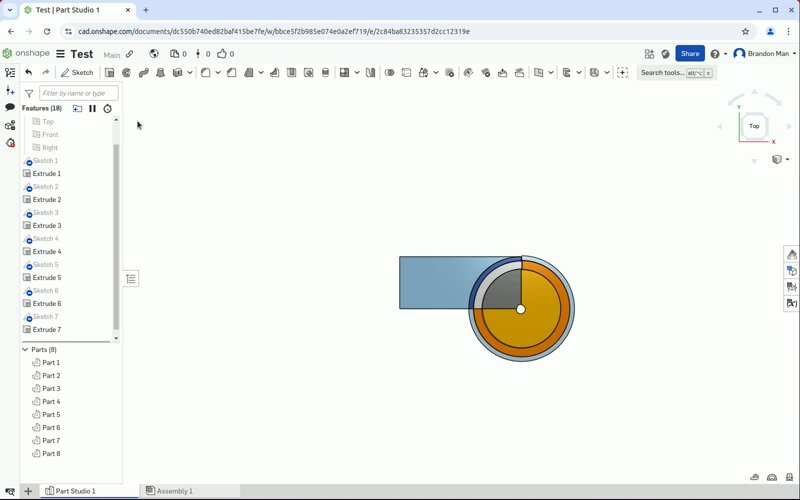
key(shift+h)
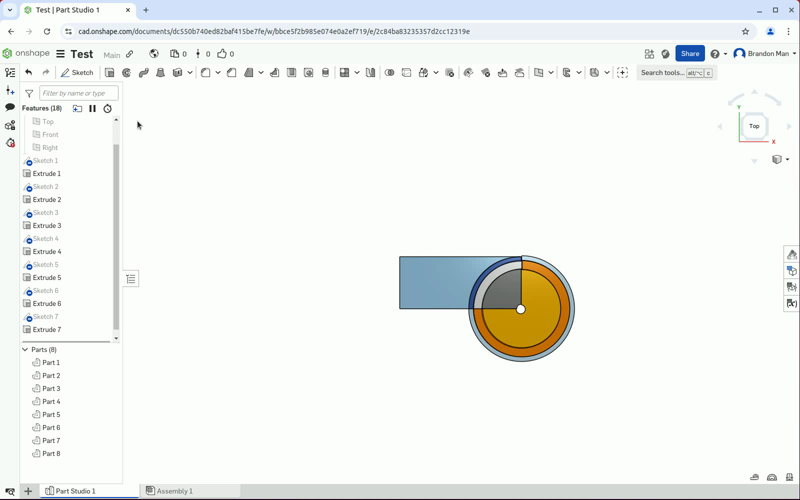
key(shift+h)
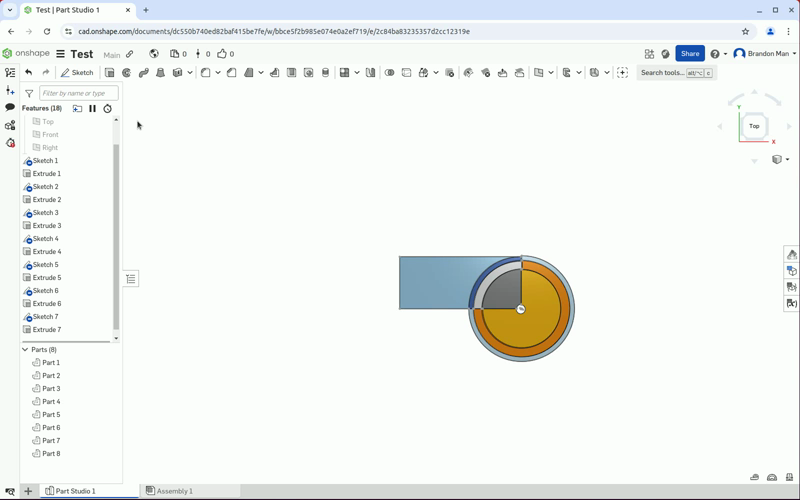
key(shift+7)
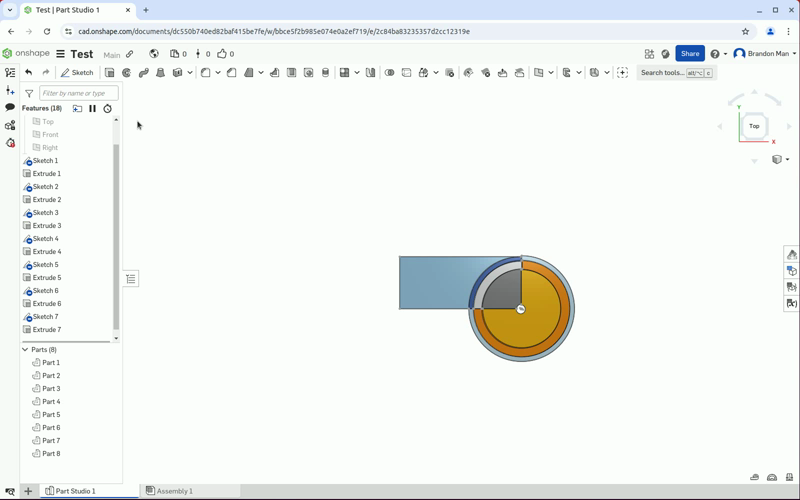
key(up, 3)
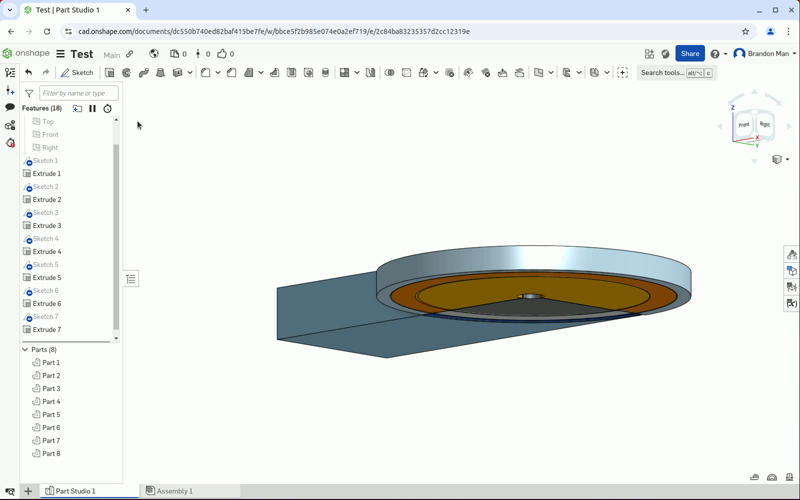
key(left, 3)
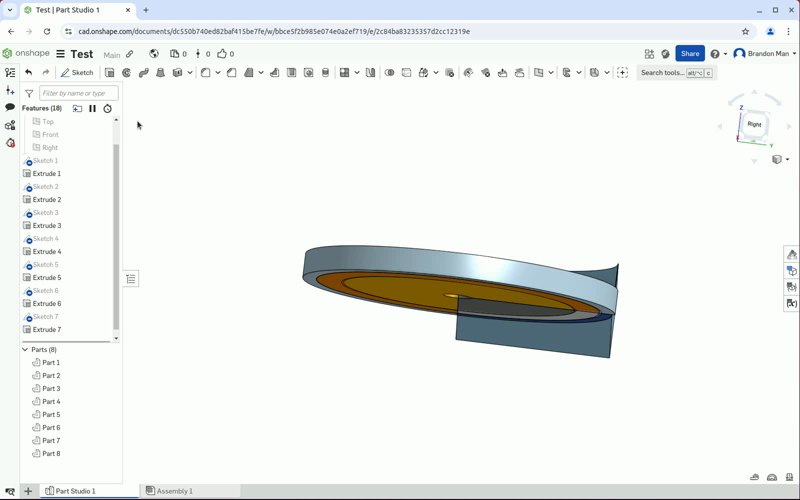
key(right, 3)
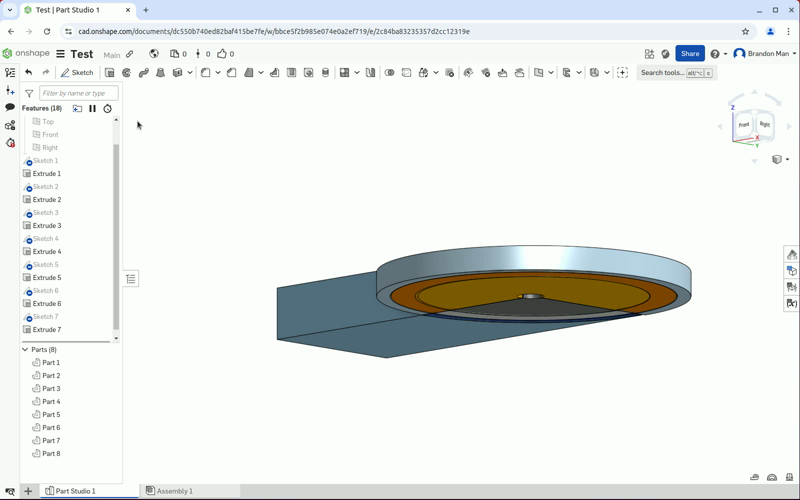
key(down, 3)
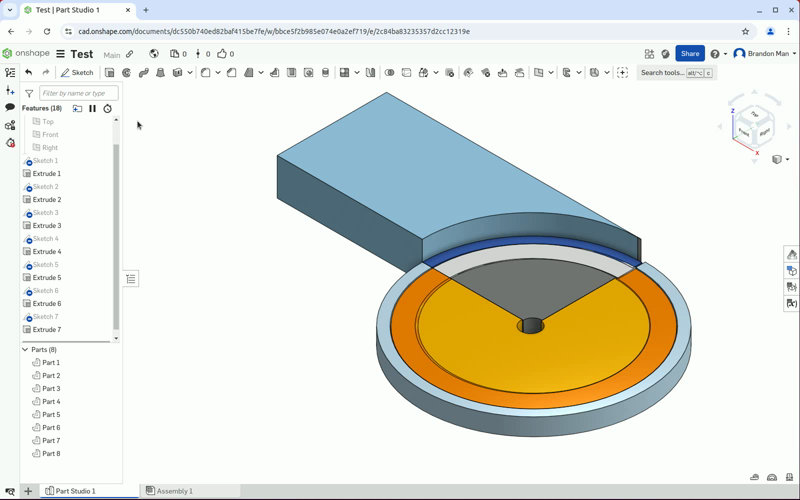
mouse_move(69, 163)
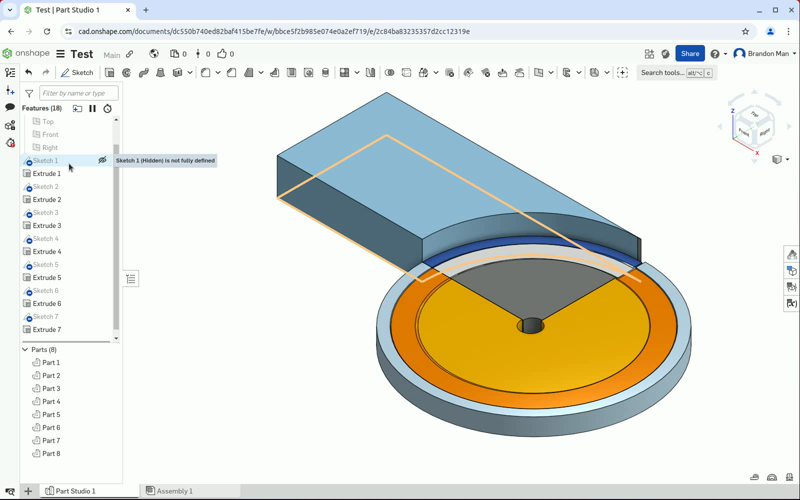
click(69, 163)